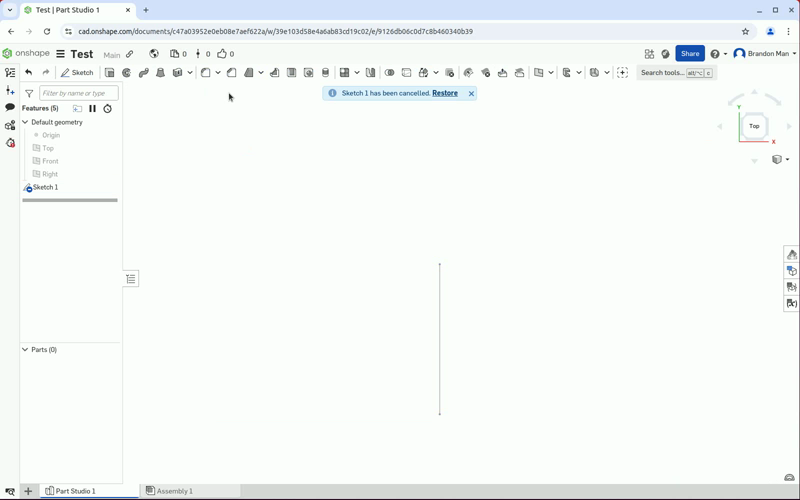
key(shift+h)
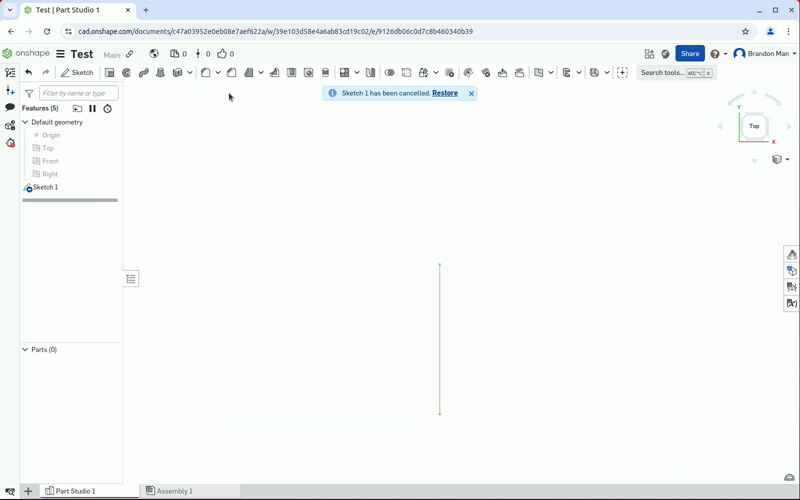
key(shift+s)
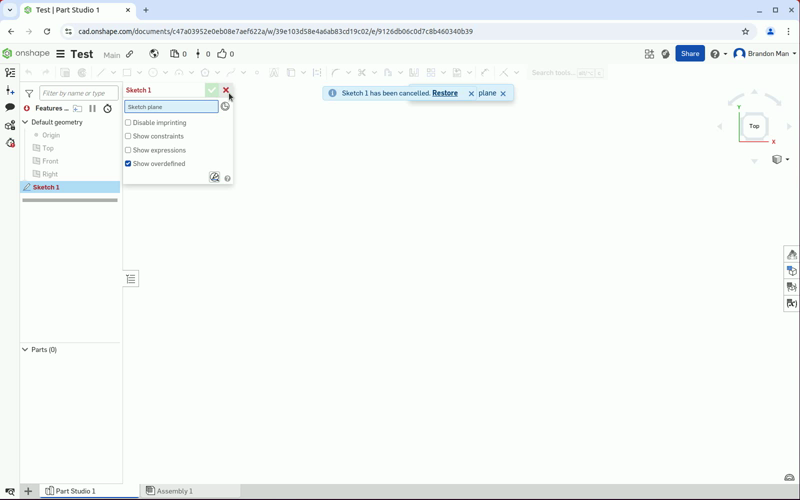
mouse_move(73, 150)
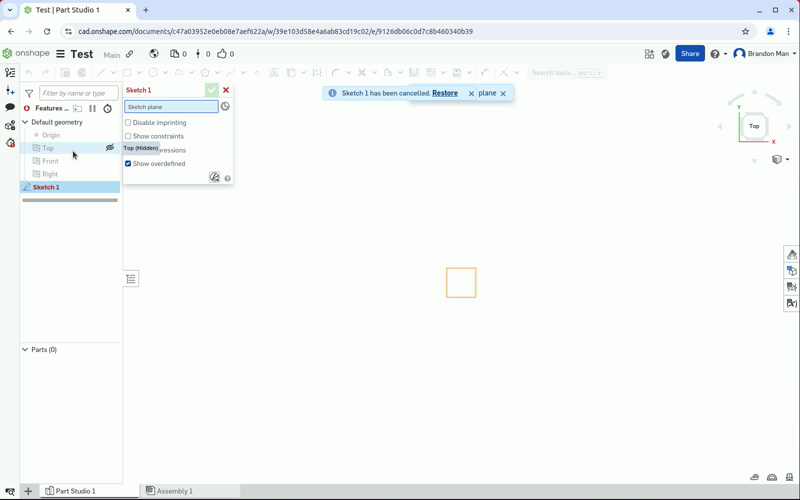
click(73, 150)
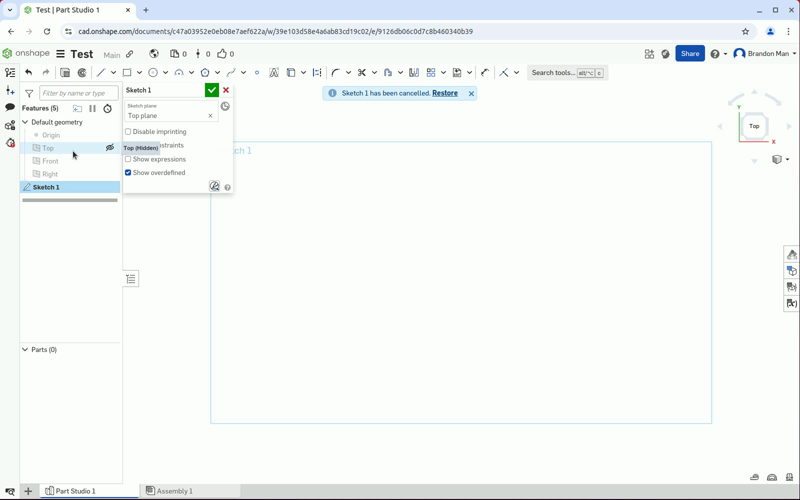
mouse_move(73, 352)
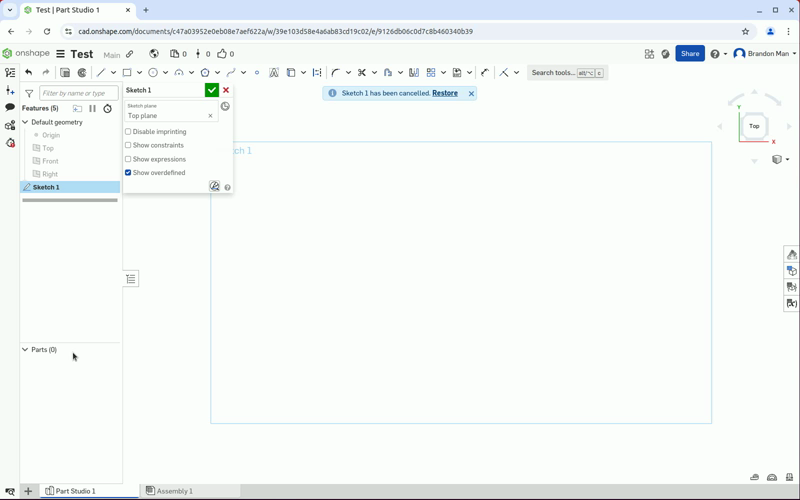
key(y)
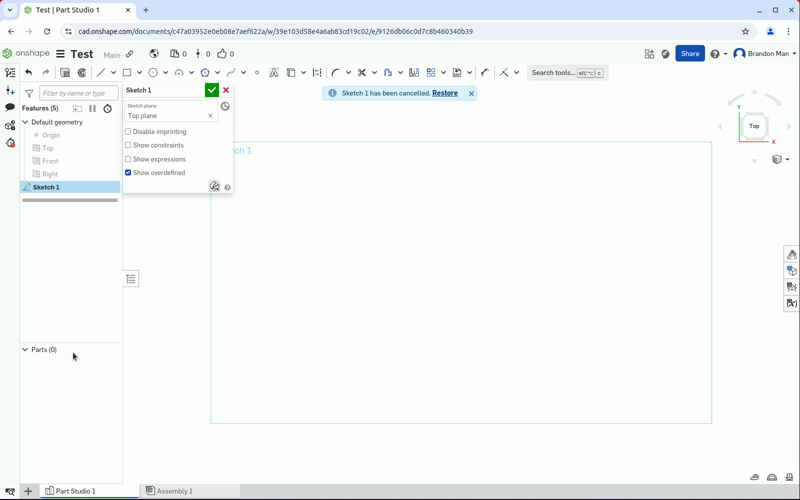
key(l)
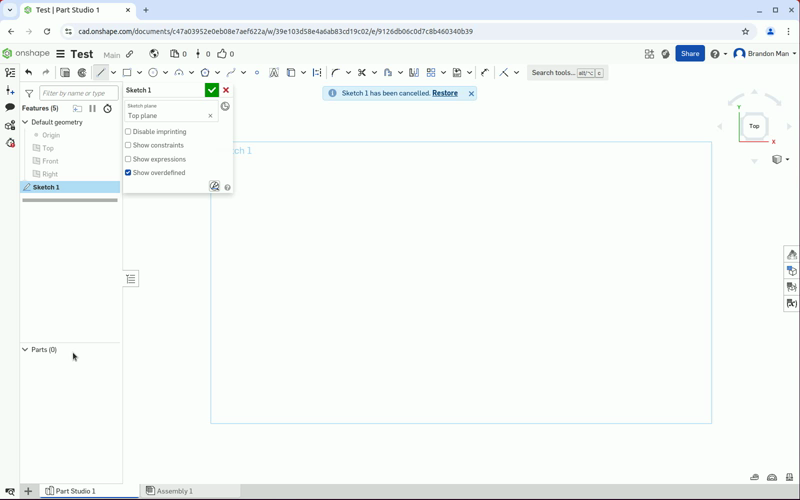
key_down(shift)
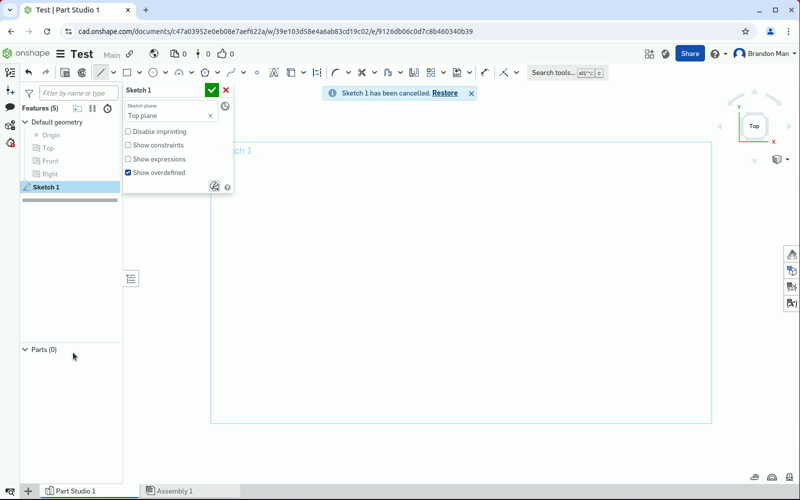
mouse_move(348, 345)
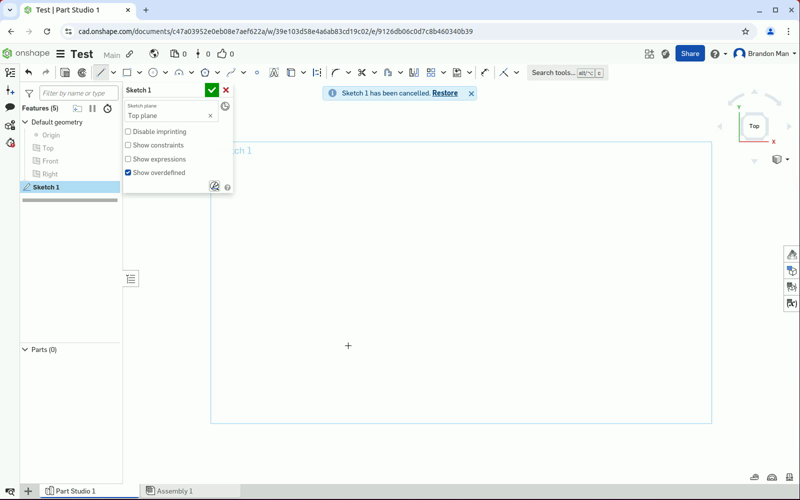
click(348, 345)
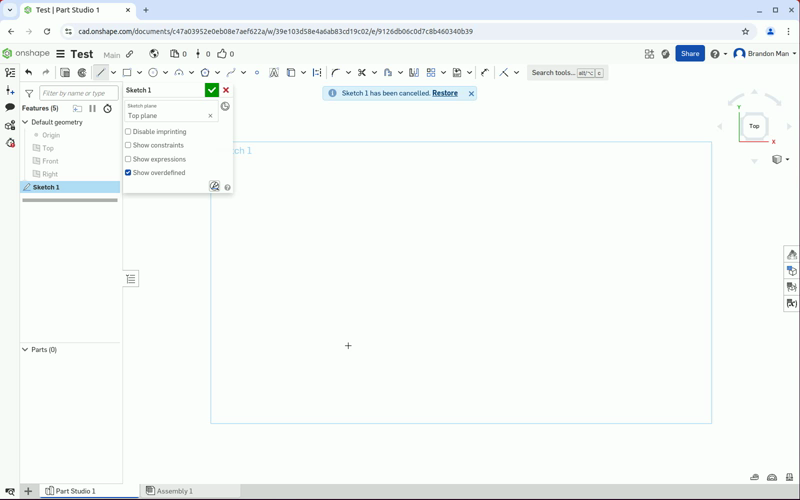
key_up(shift)
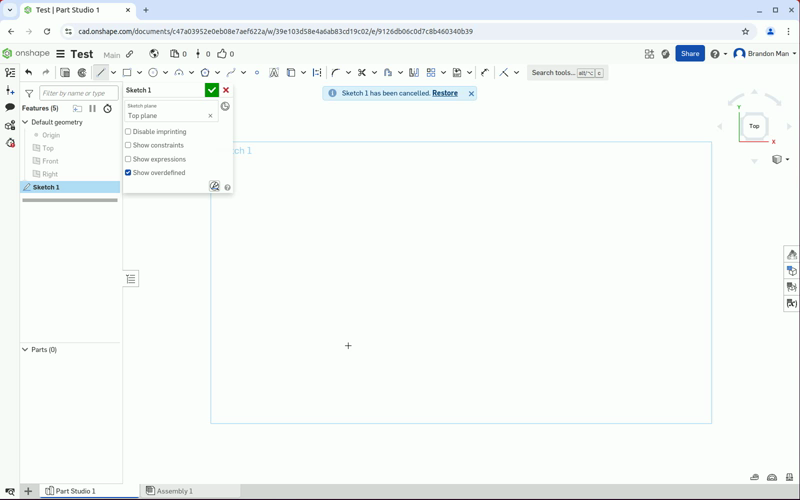
key_down(shift)
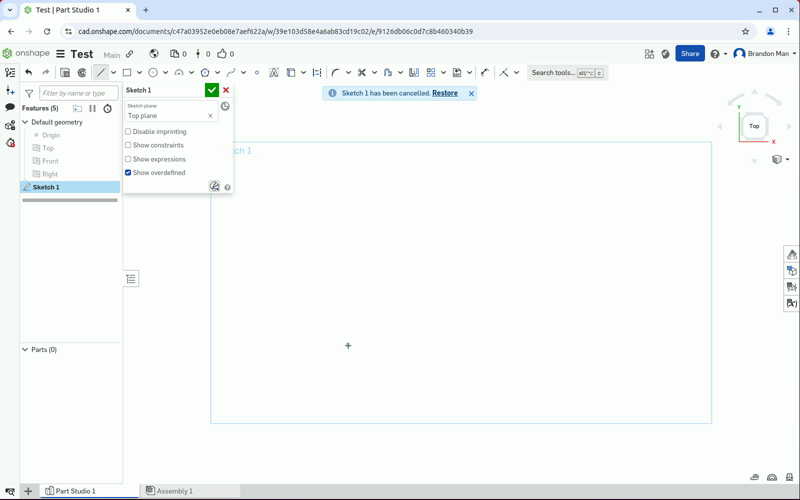
mouse_move(378, 345)
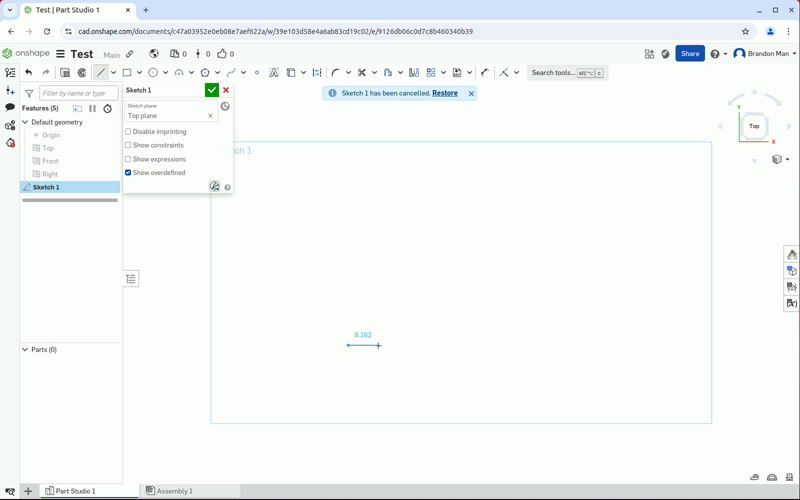
mouse_move(362, 345)
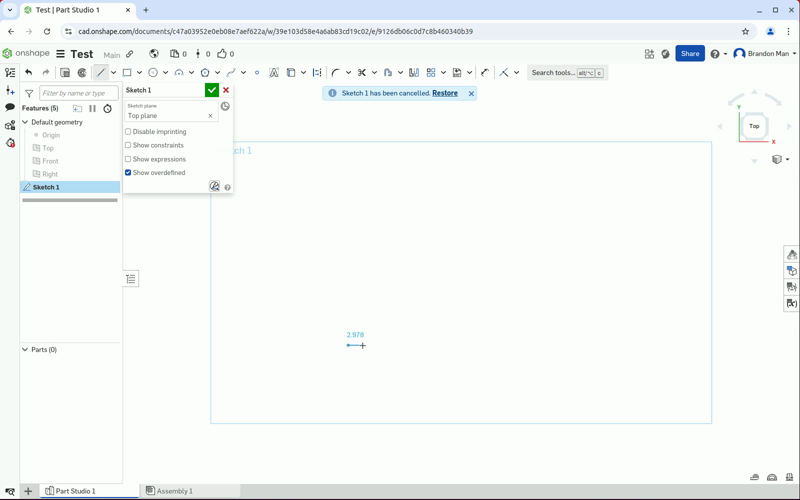
click(362, 345)
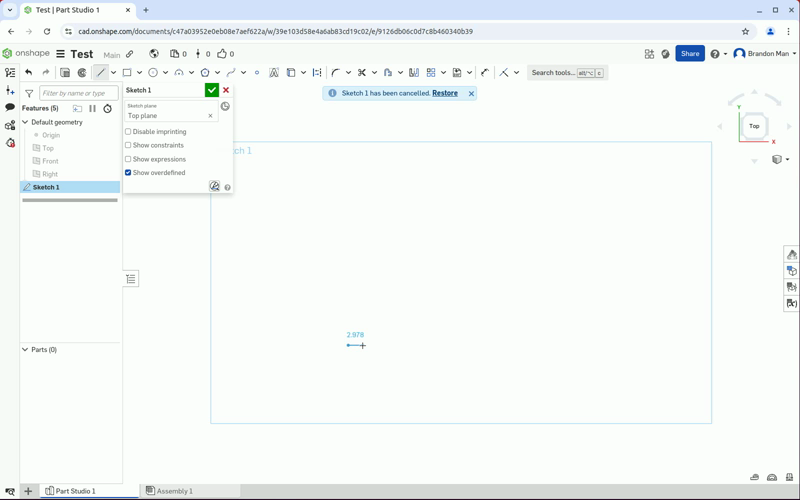
key_up(shift)
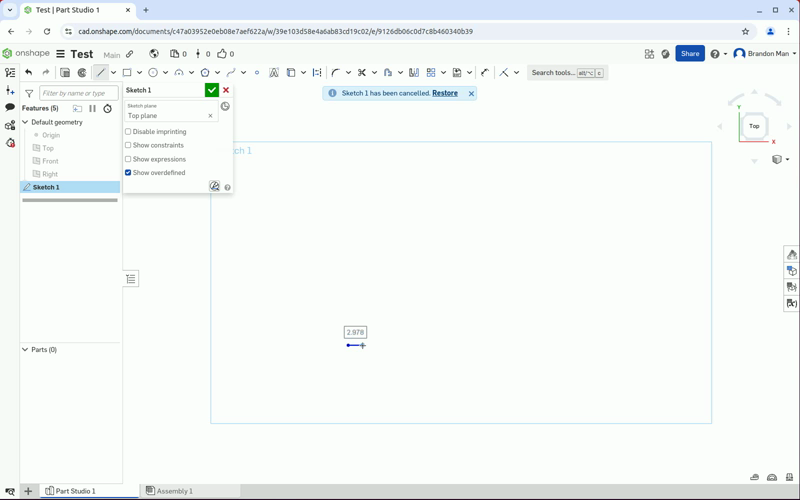
key_down(shift)
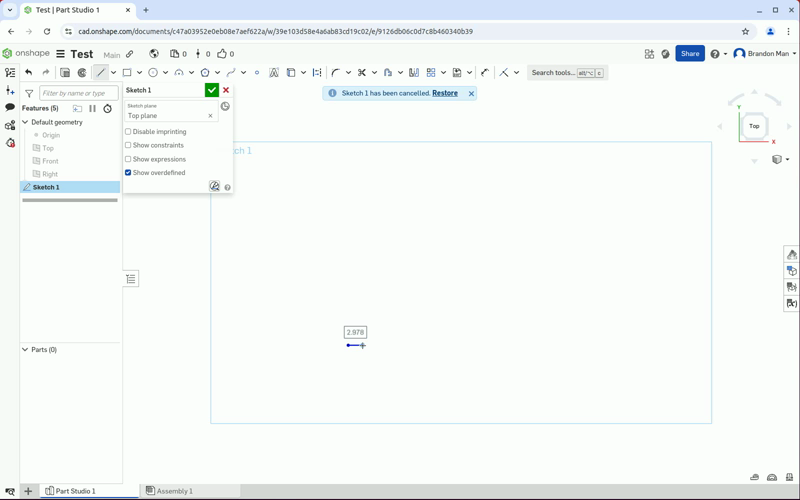
mouse_move(362, 282)
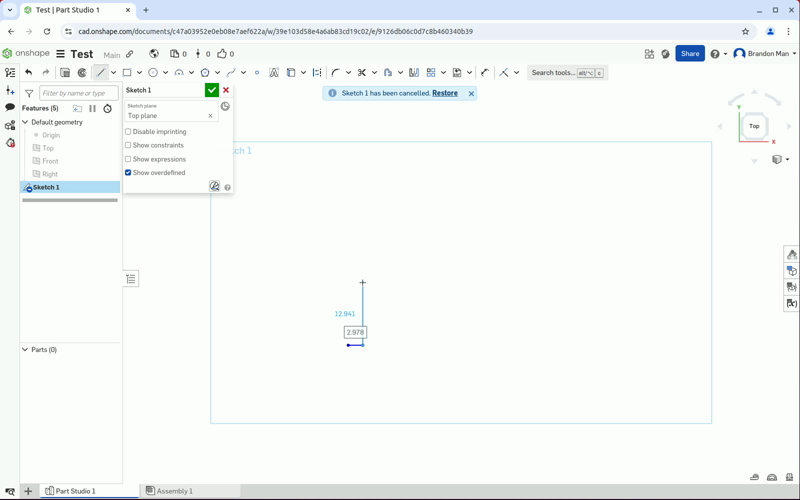
click(362, 282)
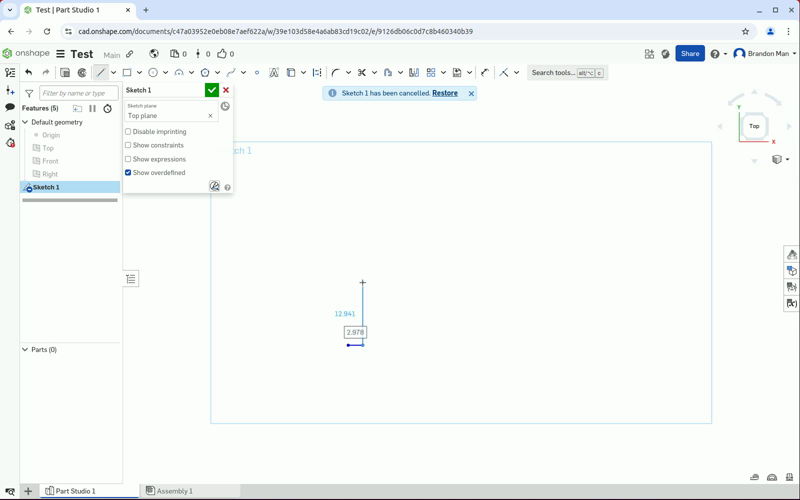
key_up(shift)
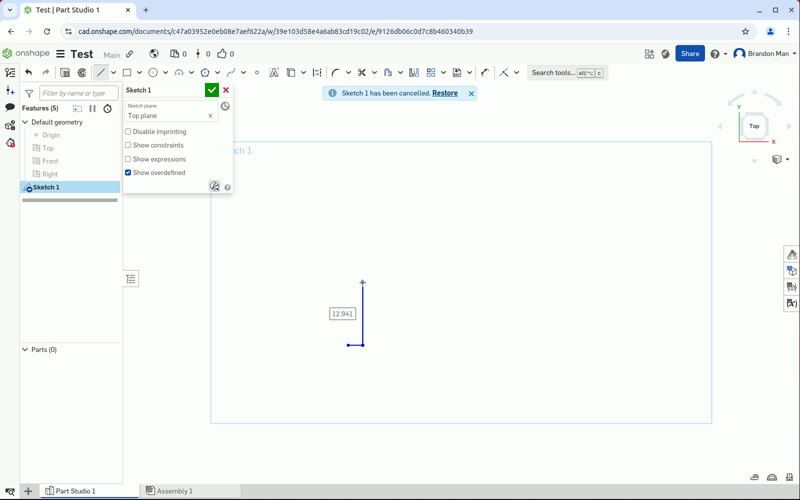
key_down(shift)
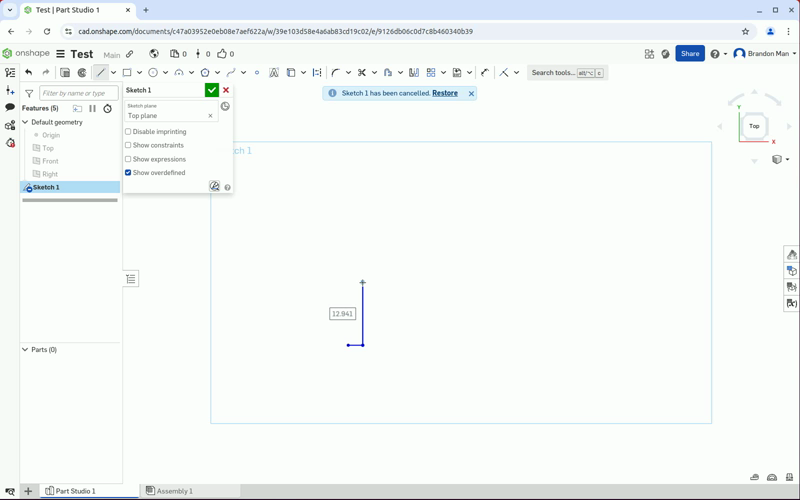
mouse_move(362, 220)
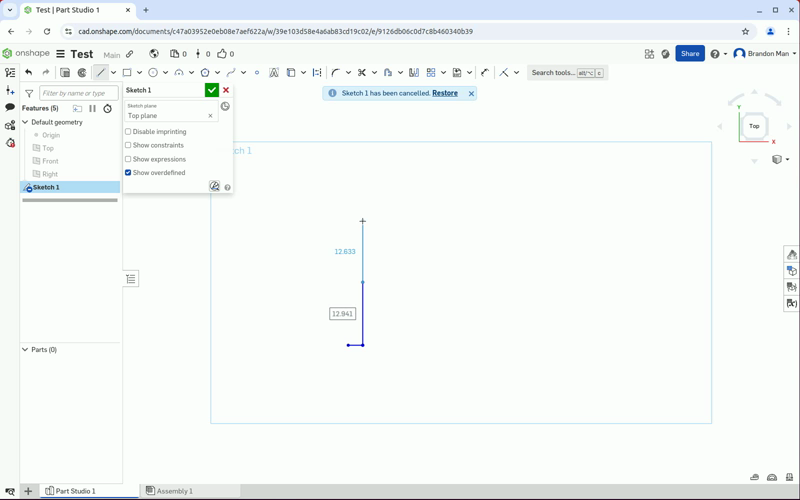
click(362, 220)
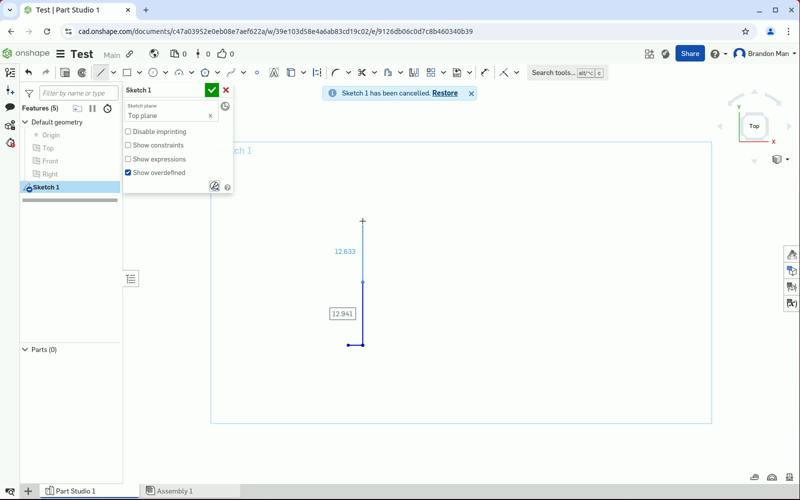
key_up(shift)
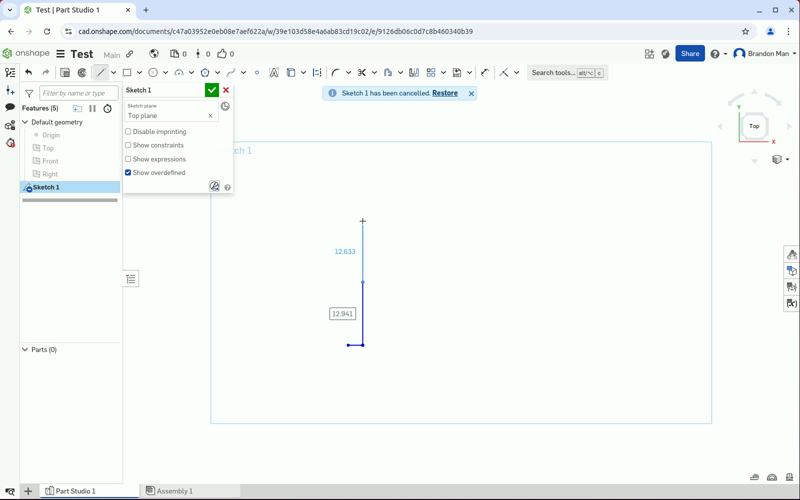
key_down(shift)
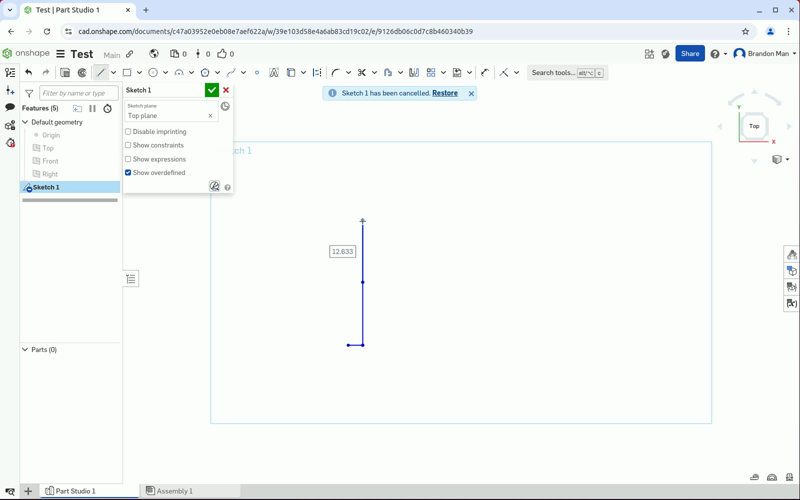
mouse_move(392, 220)
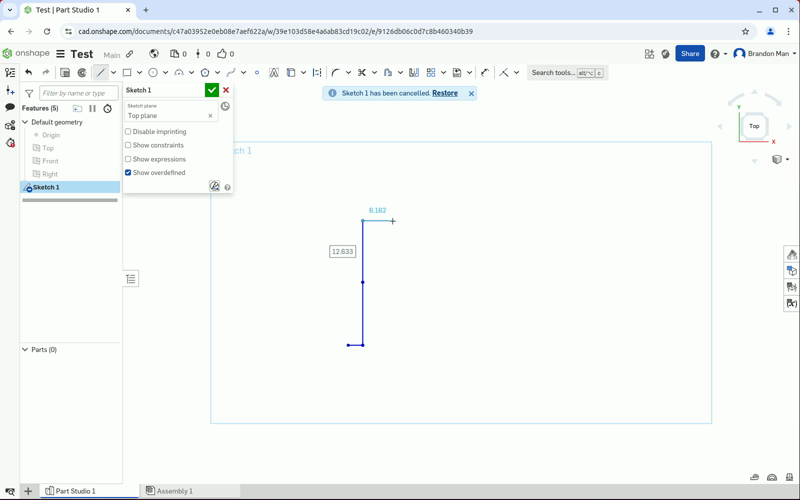
mouse_move(348, 220)
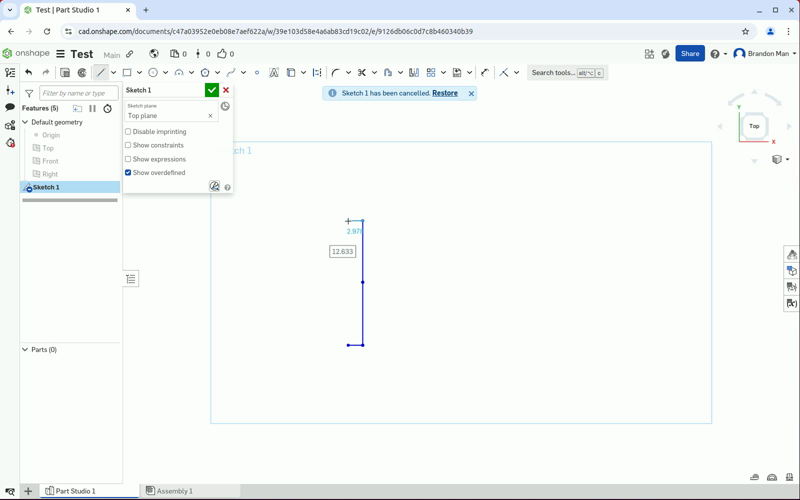
click(348, 220)
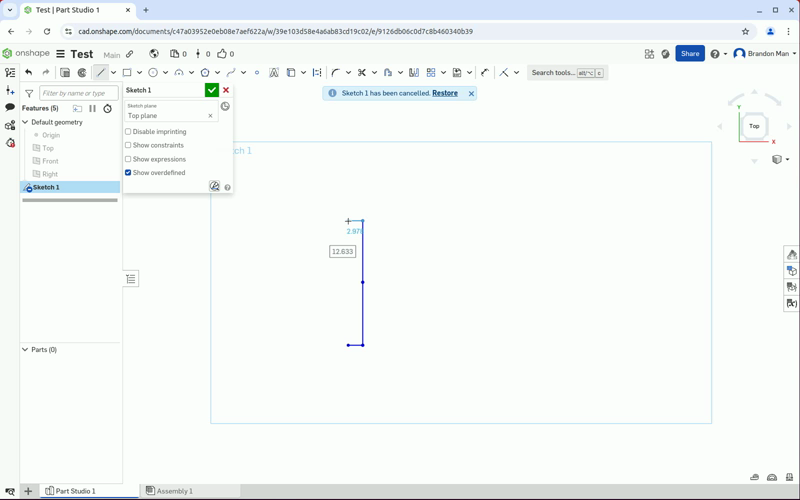
key_up(shift)
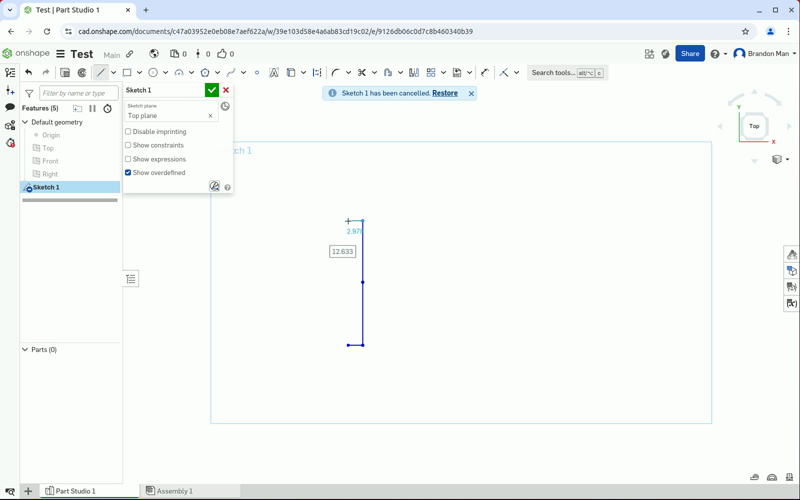
key_down(shift)
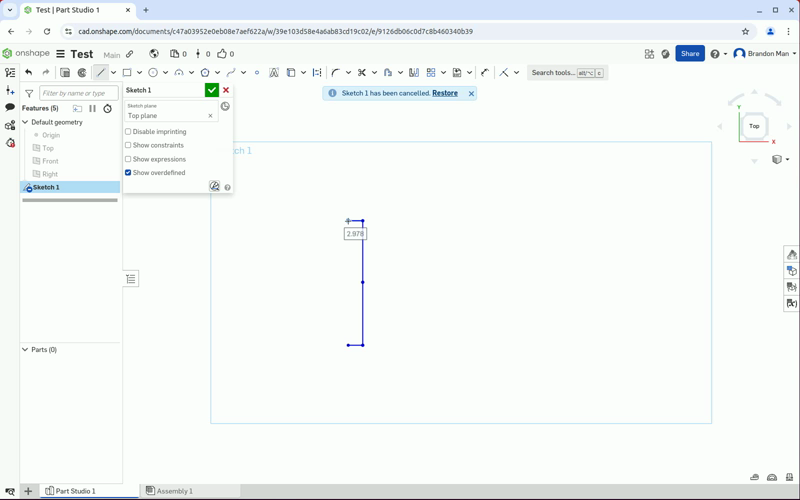
mouse_move(348, 345)
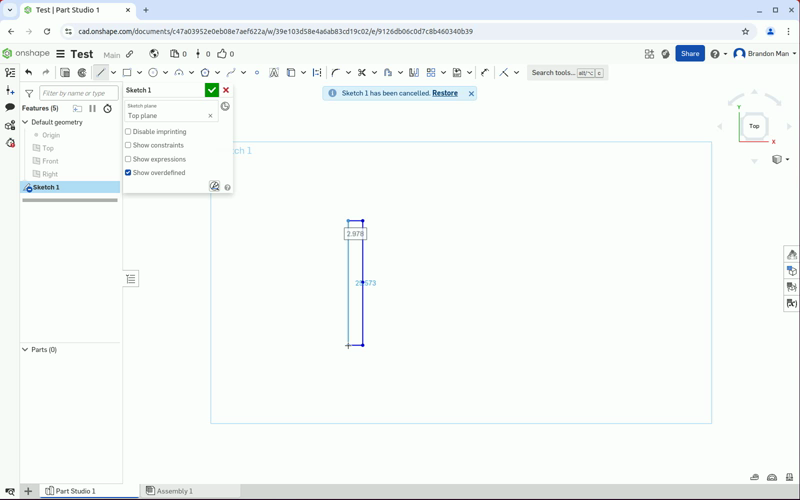
key_up(shift)
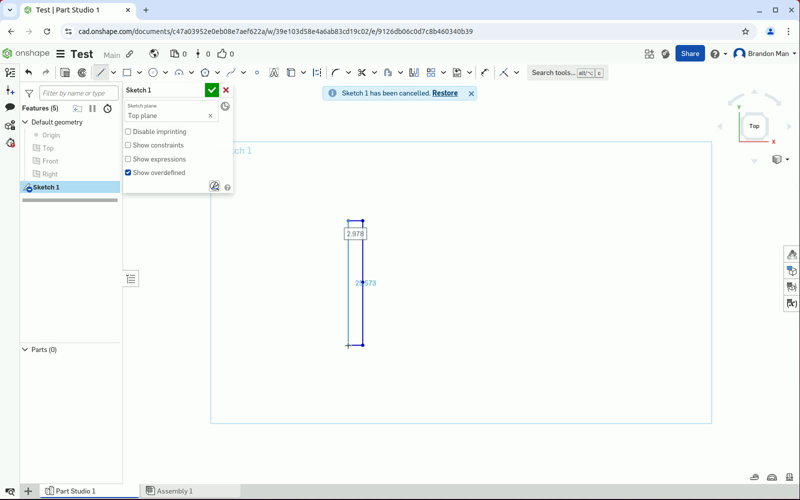
click(348, 345)
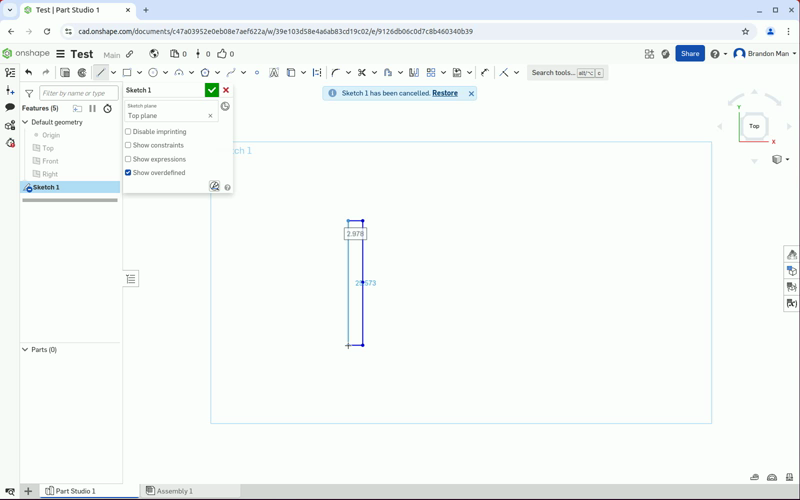
key(esc)
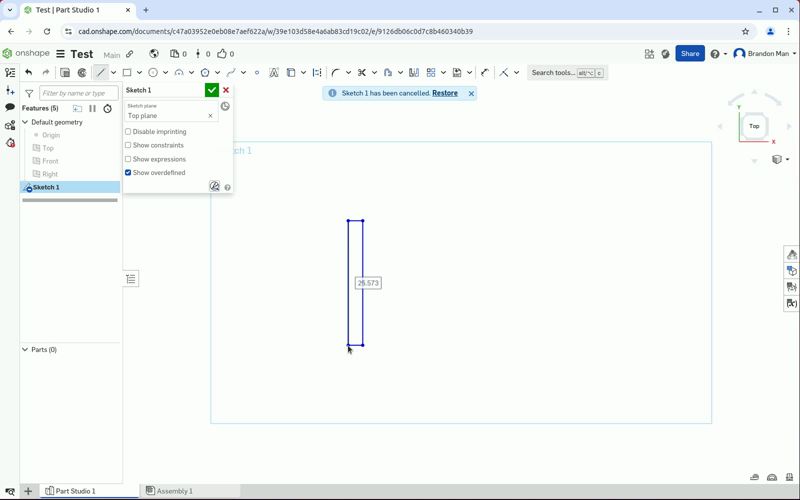
mouse_move(358, 303)
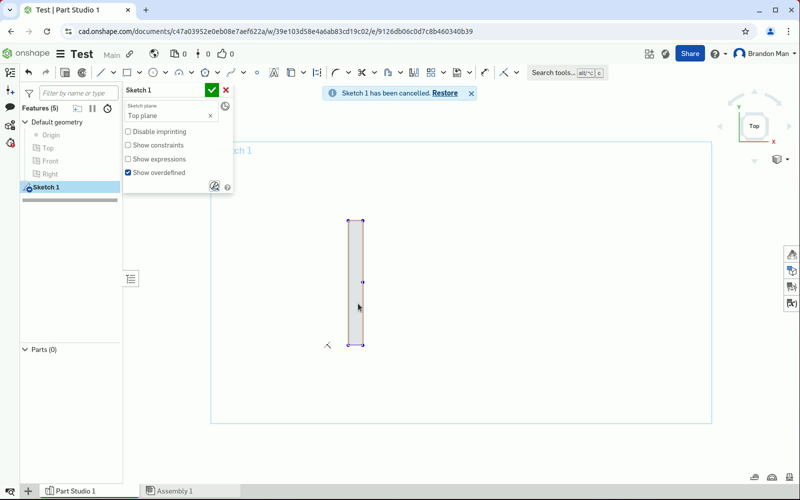
scroll(6)
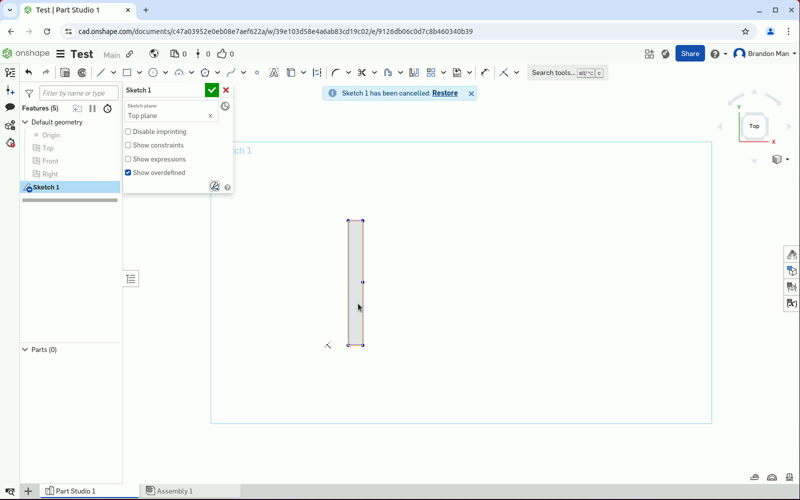
scroll(6)
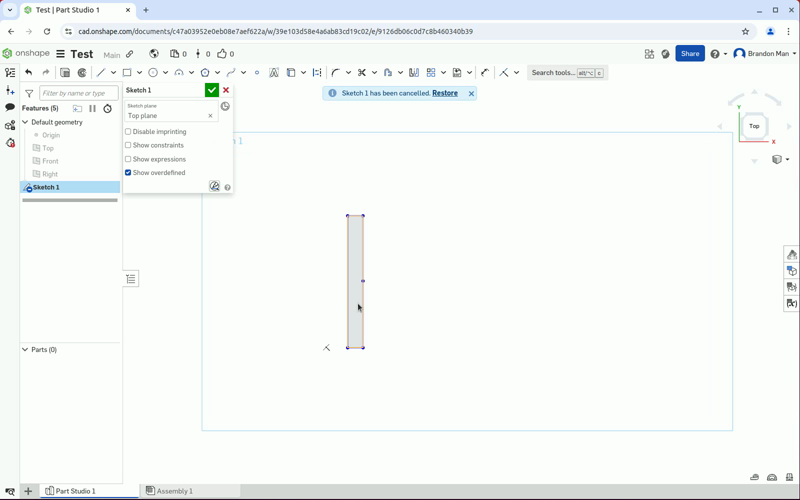
scroll(6)
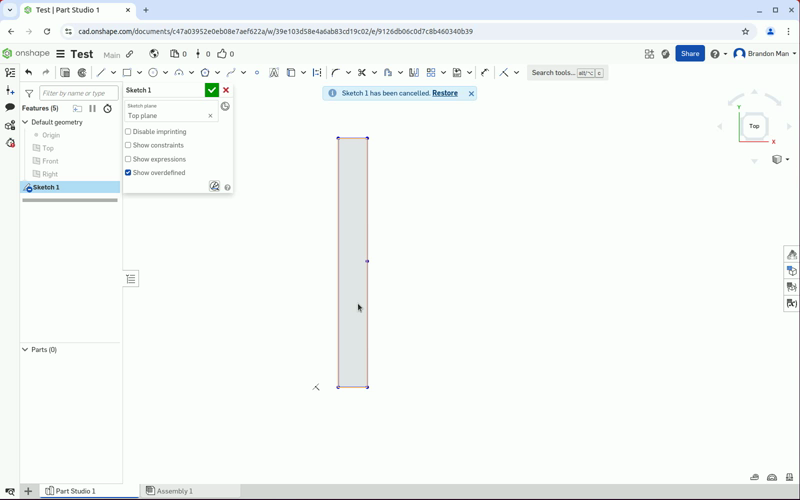
scroll(6)
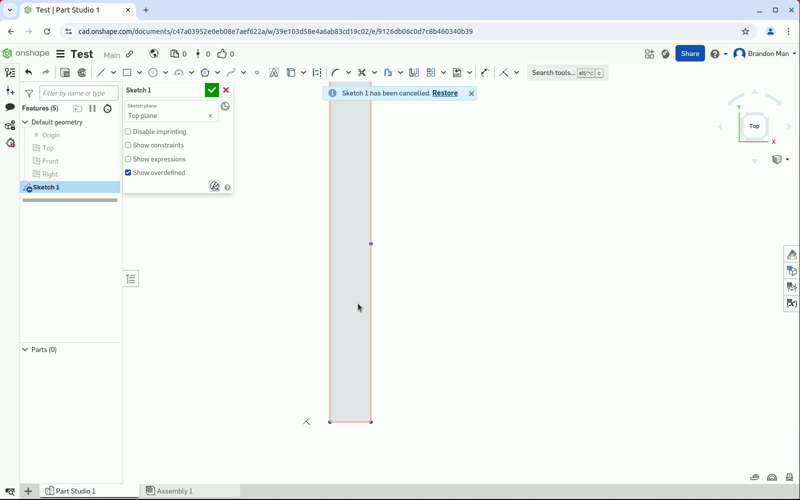
scroll(6)
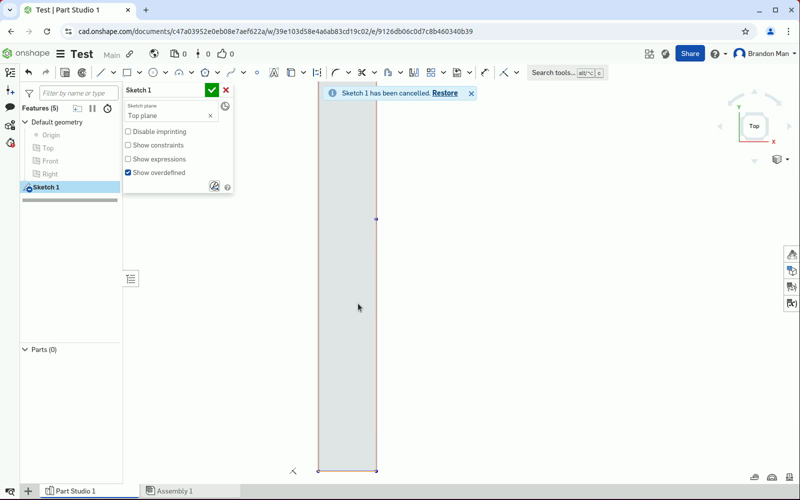
scroll(6)
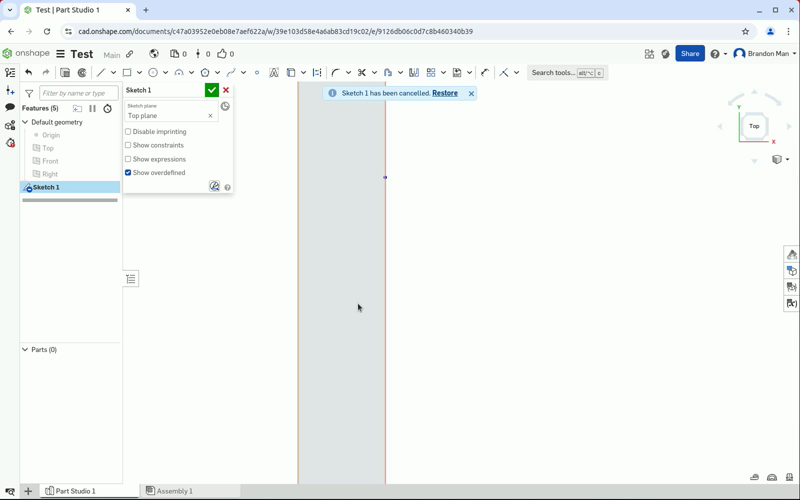
scroll(6)
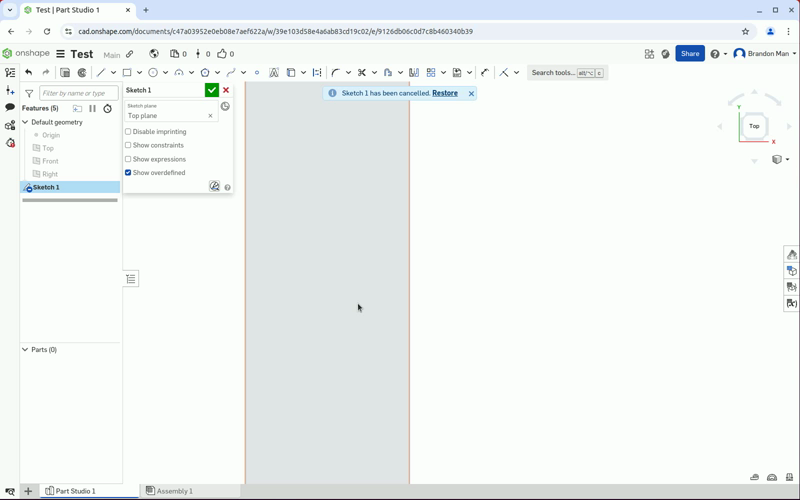
click(358, 303)
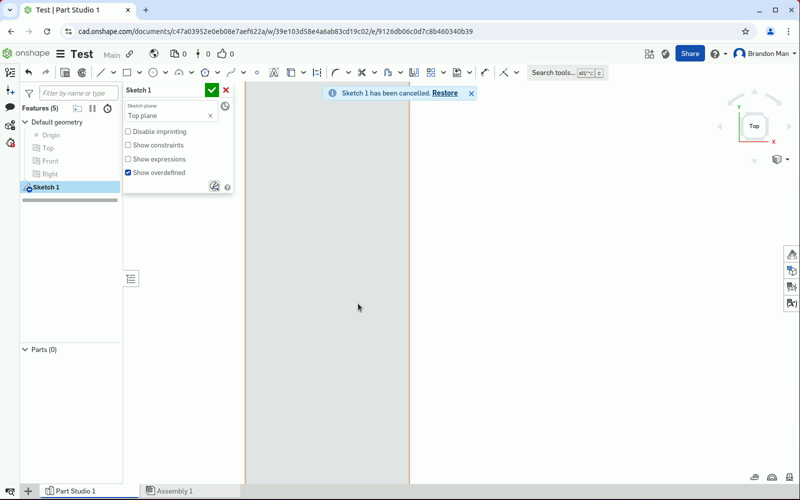
scroll(-6)
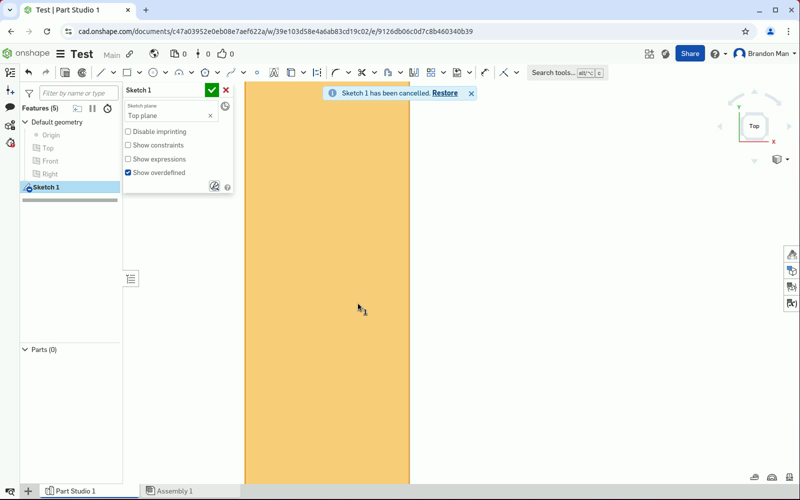
scroll(-6)
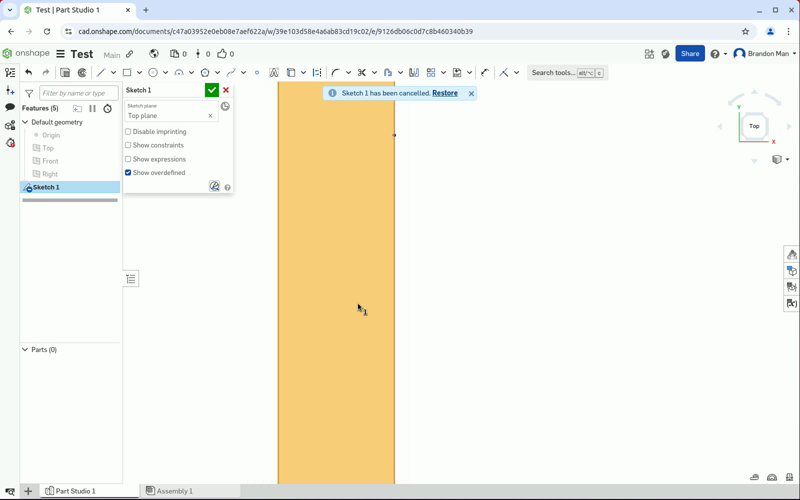
scroll(-6)
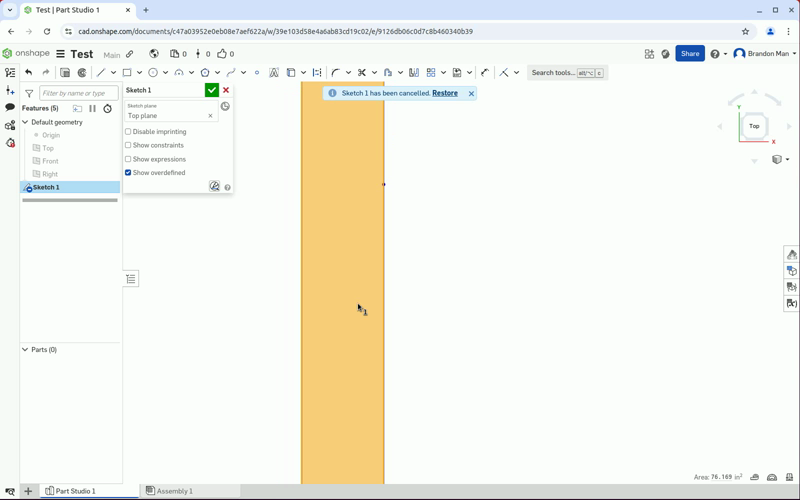
scroll(-6)
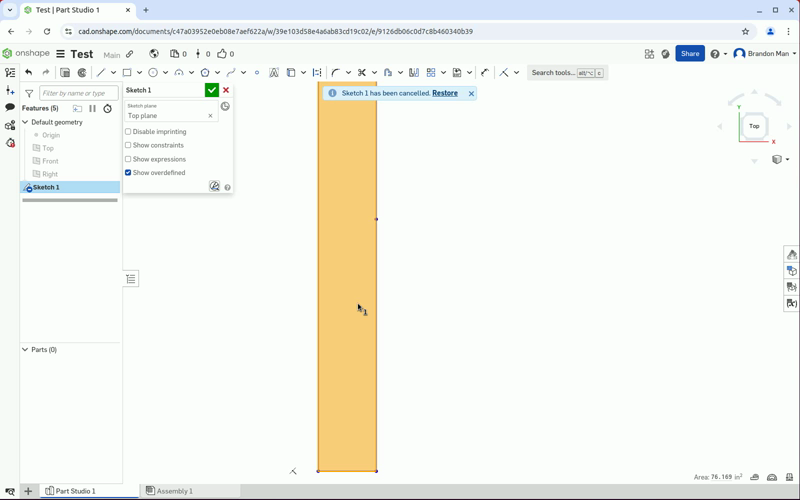
scroll(-6)
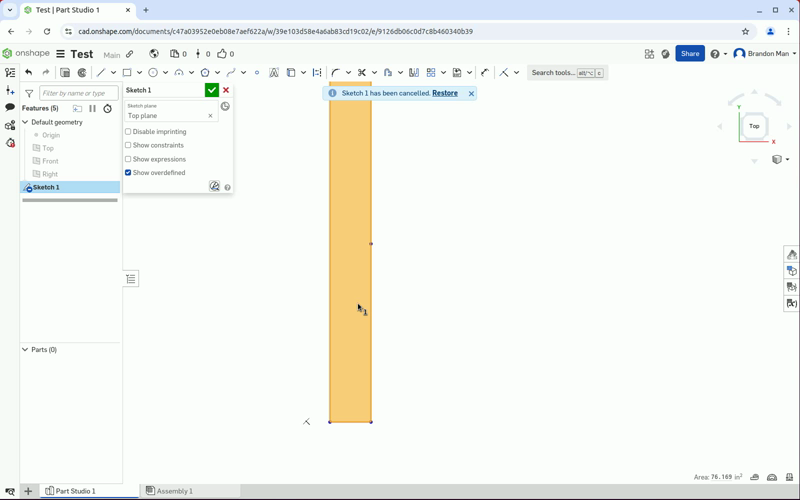
scroll(-6)
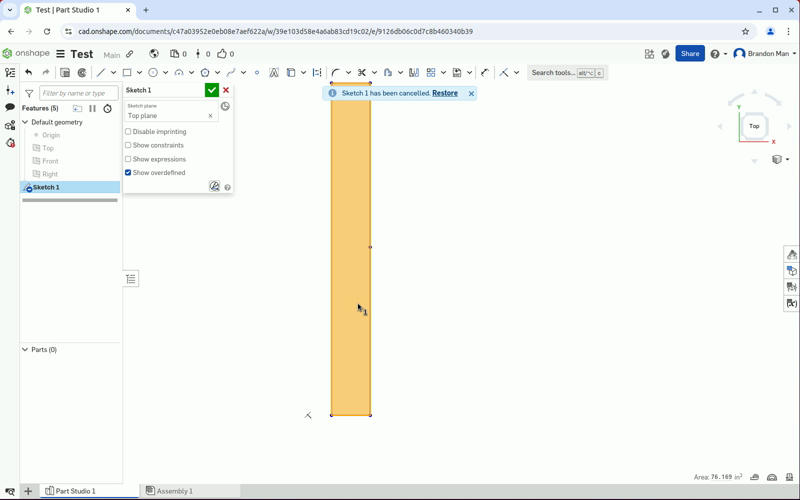
scroll(-6)
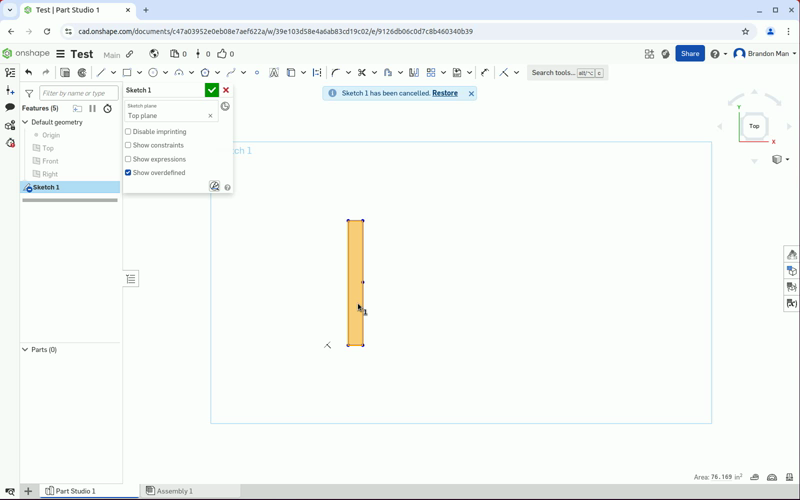
mouse_move(73, 352)
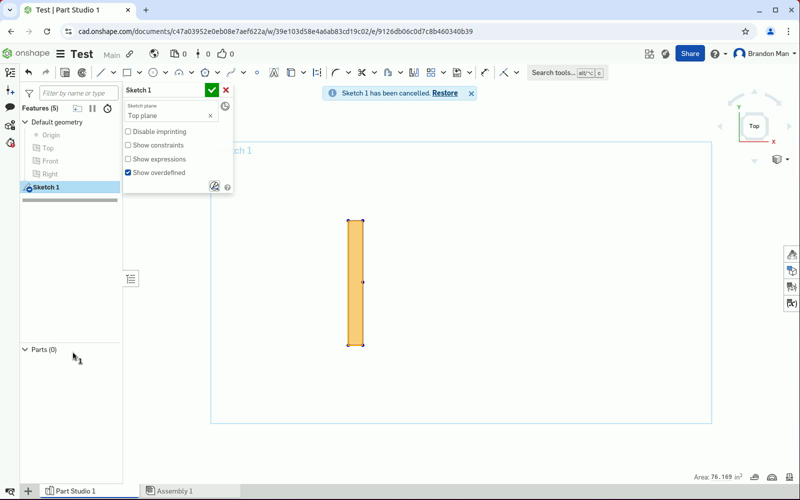
key(shift+y)
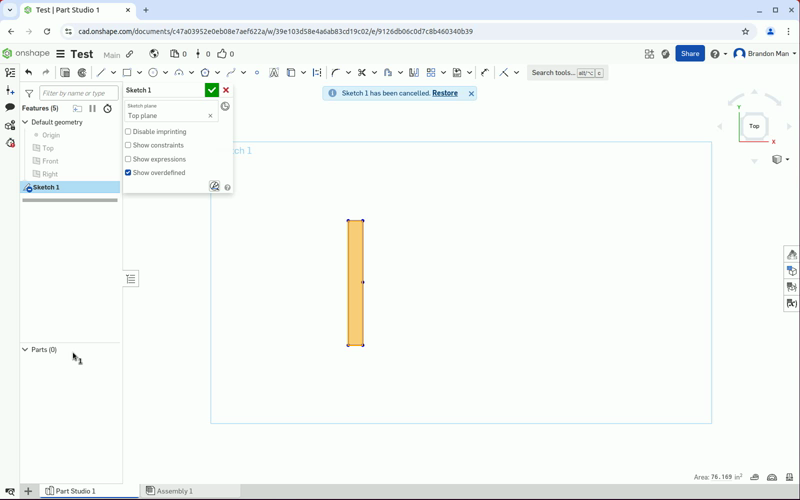
key(shift+e)
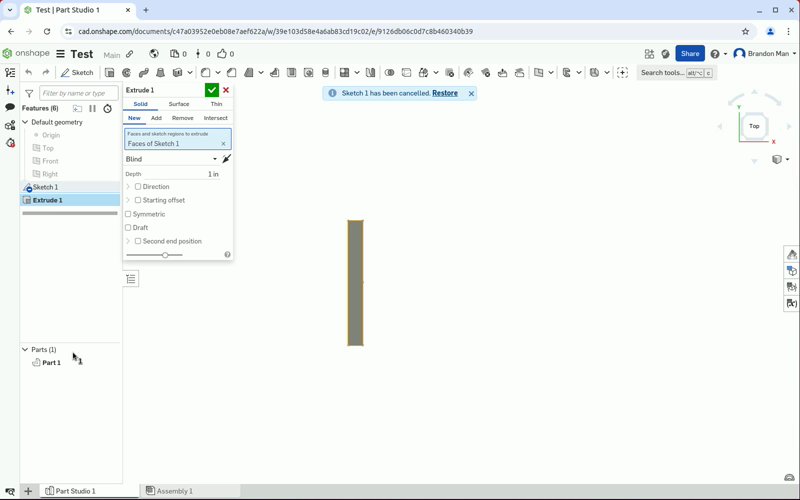
mouse_move(143, 106)
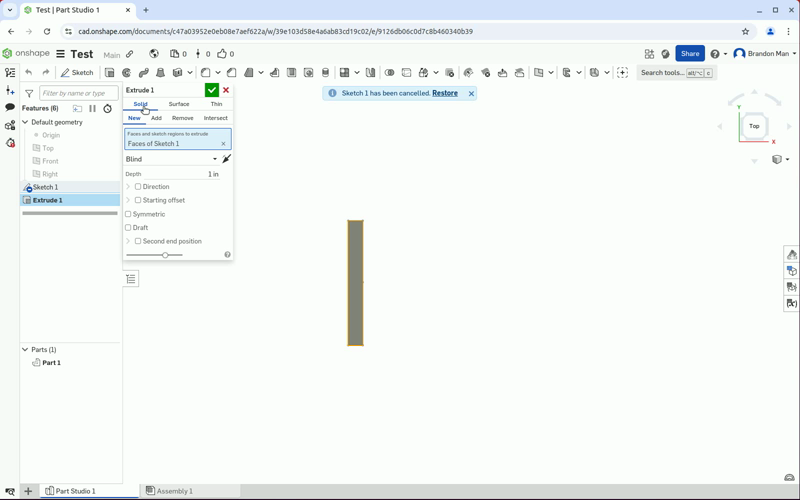
click(143, 106)
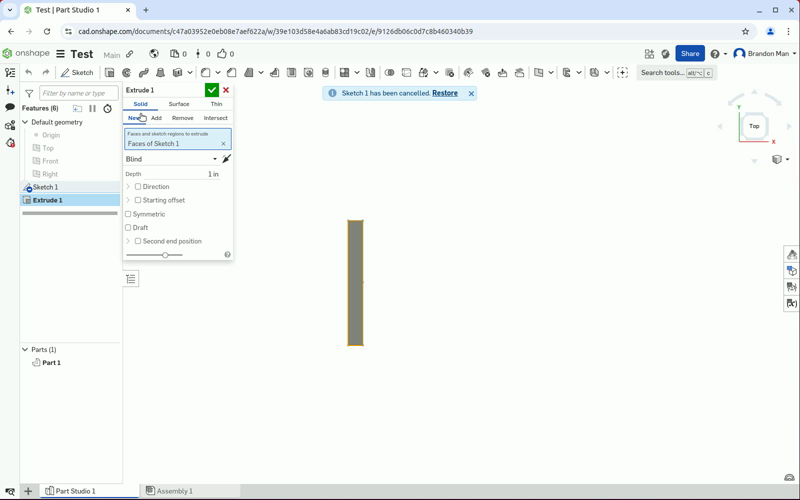
mouse_move(137, 120)
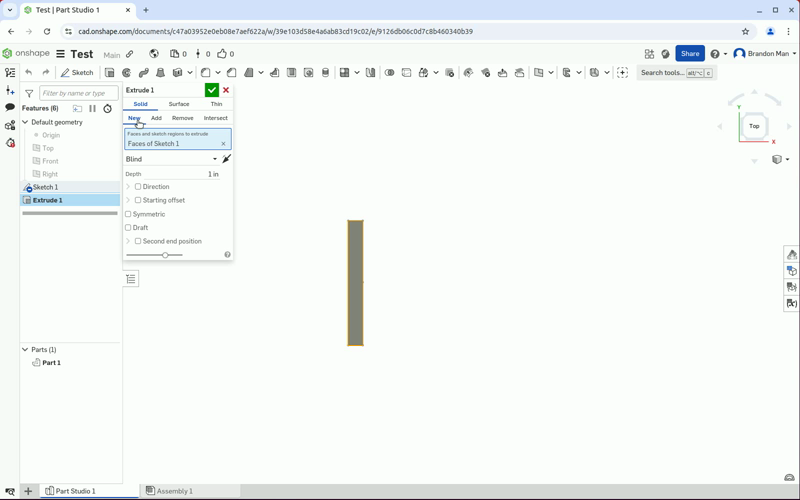
click(137, 120)
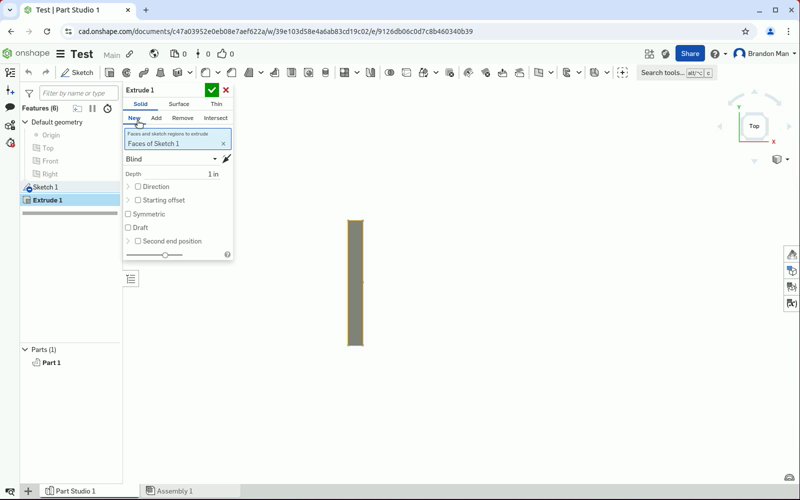
key(tab, 4)
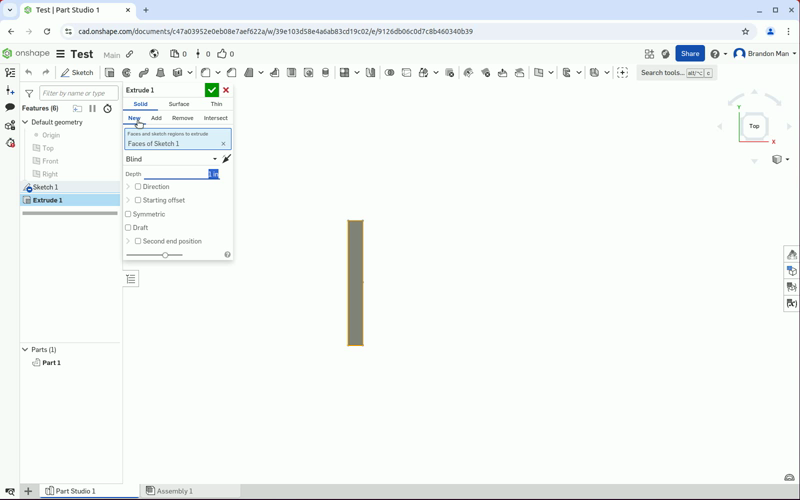
text(9.147)
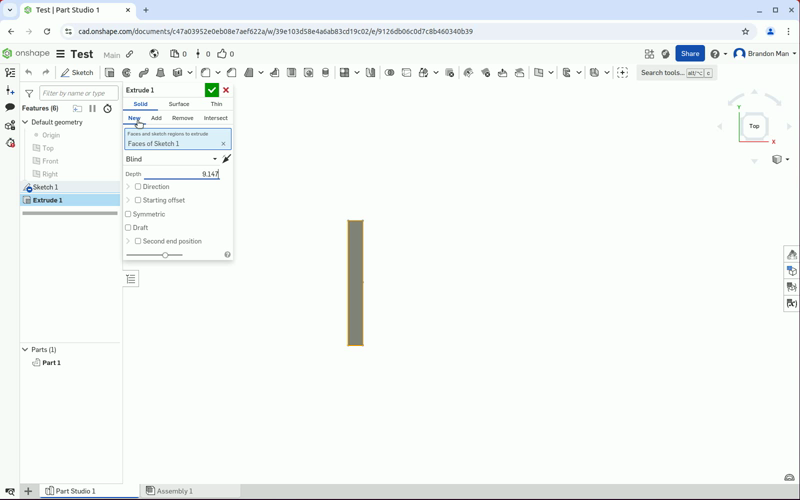
key(enter)
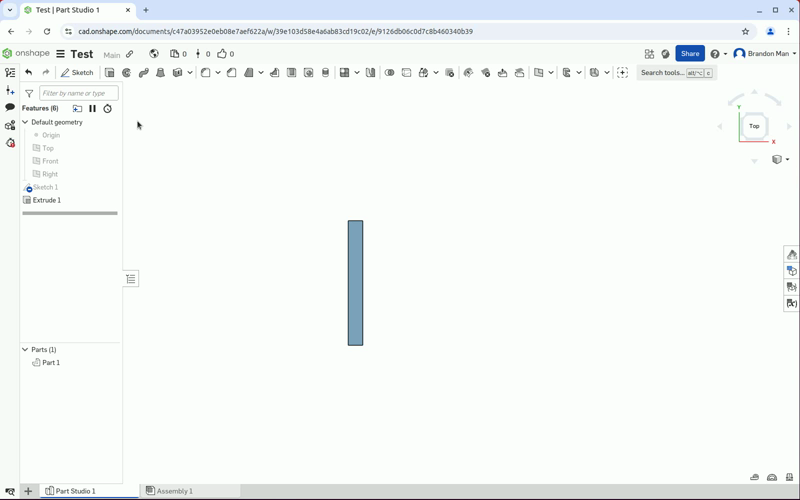
key(shift+h)
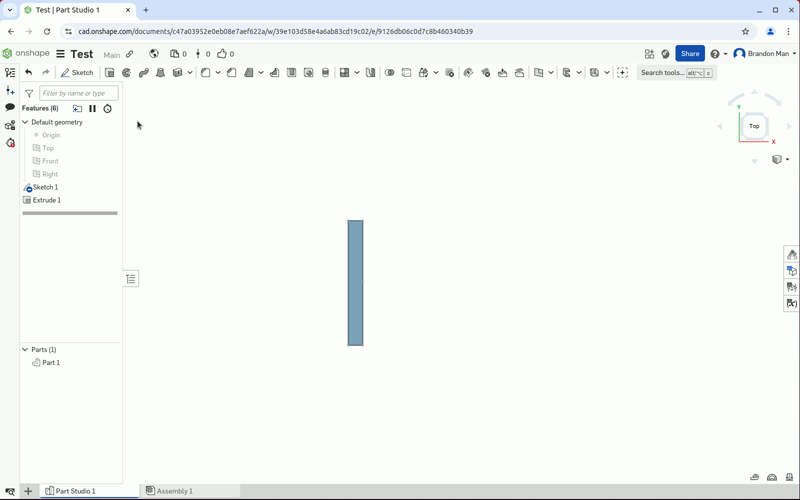
key(shift+h)
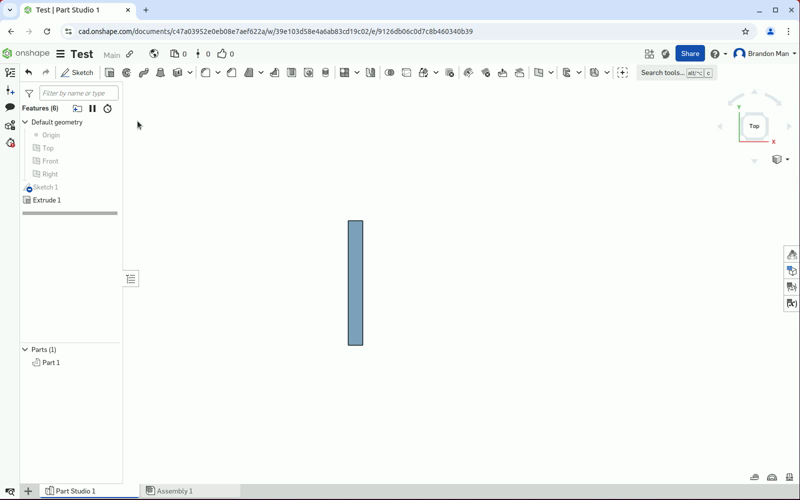
mouse_move(73, 189)
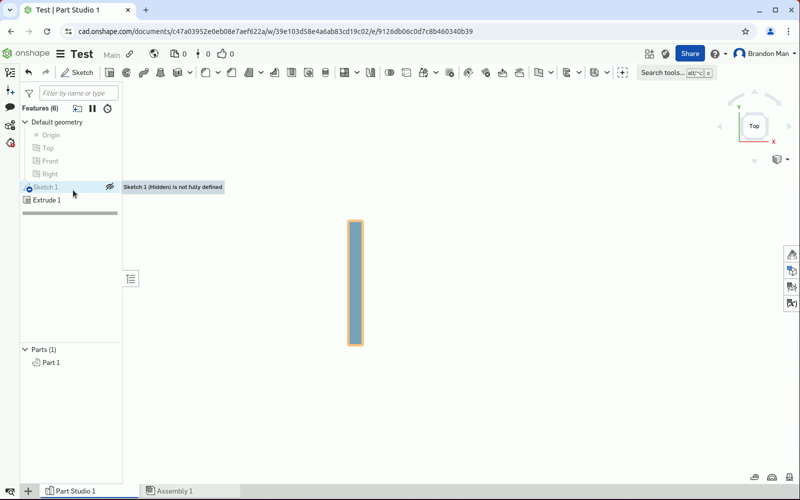
click(73, 189)
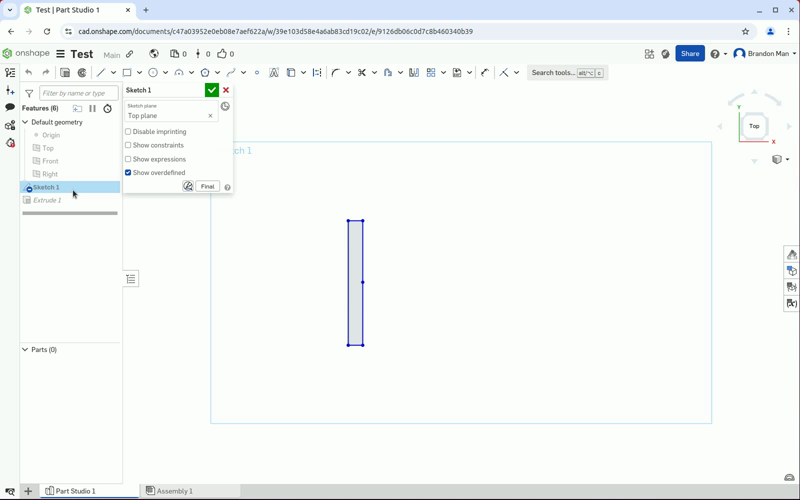
mouse_move(229, 92)
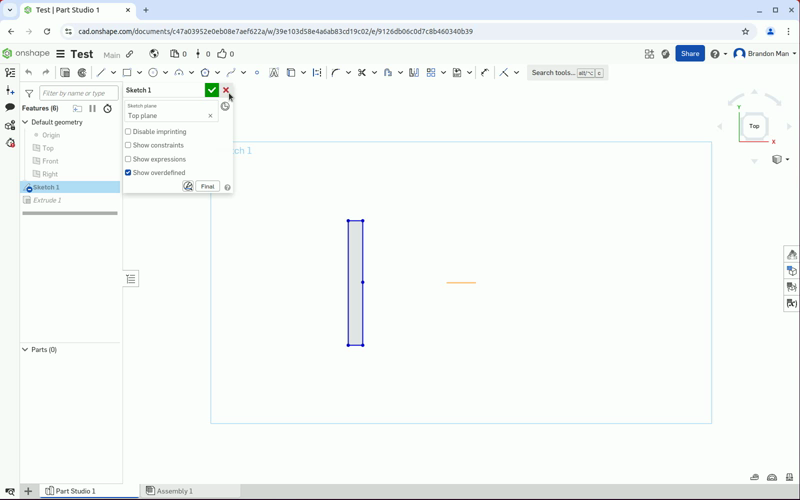
click(229, 92)
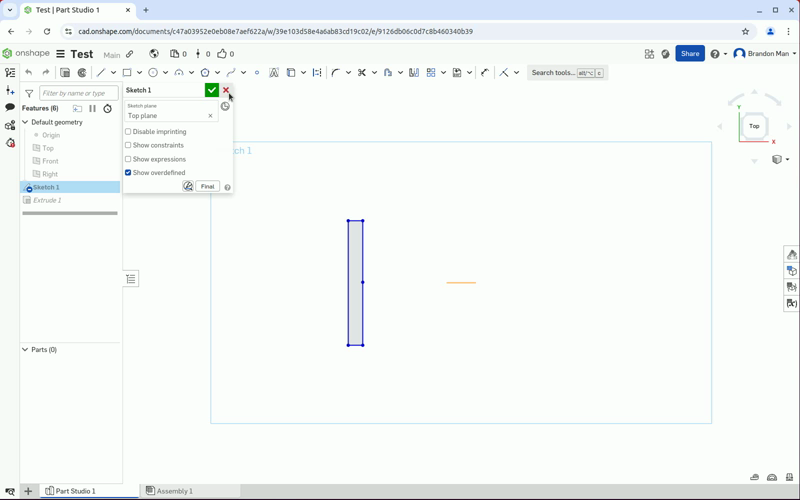
key(shift+s)
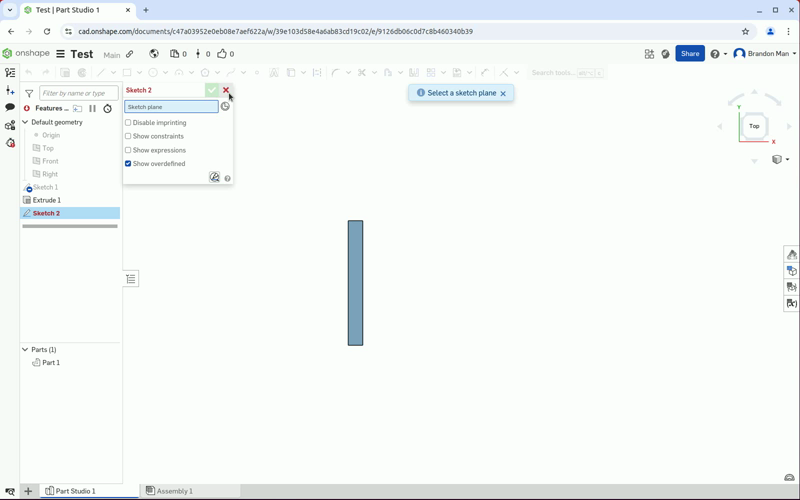
mouse_move(73, 150)
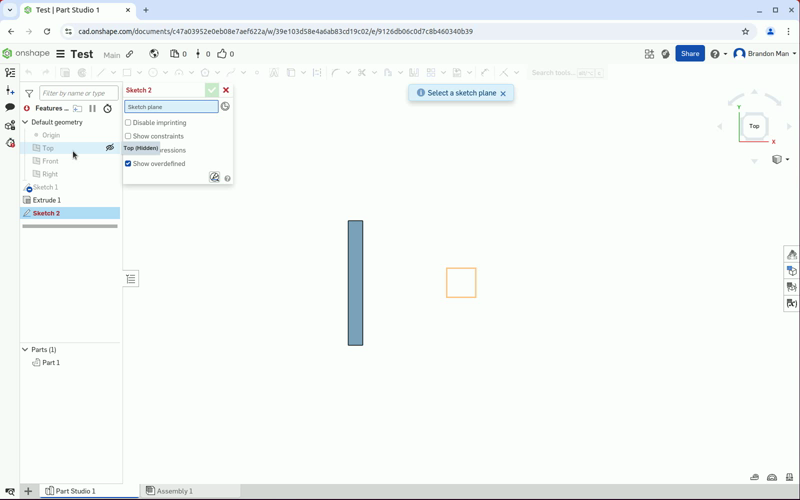
click(73, 150)
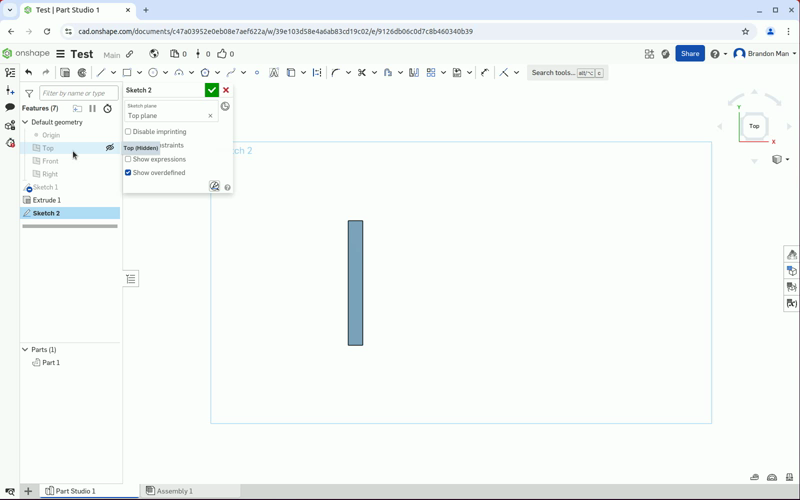
mouse_move(73, 352)
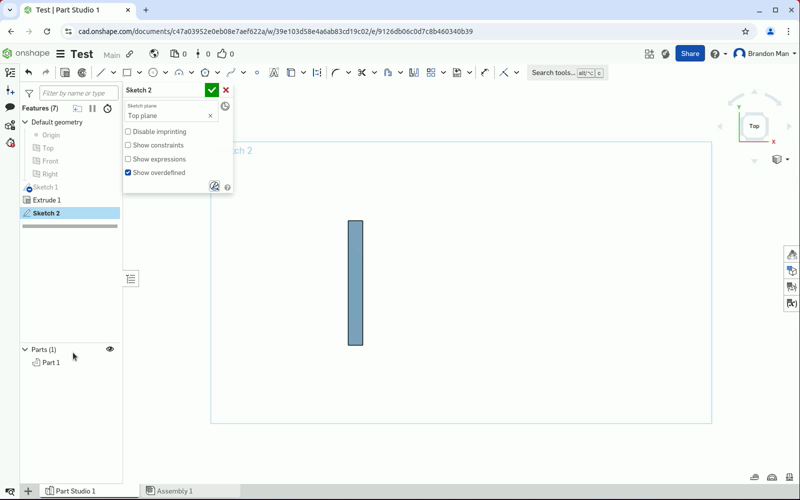
key(y)
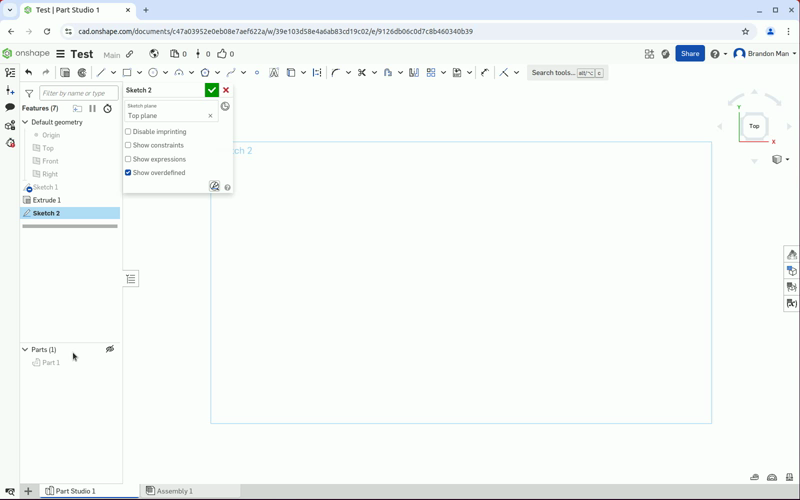
key(l)
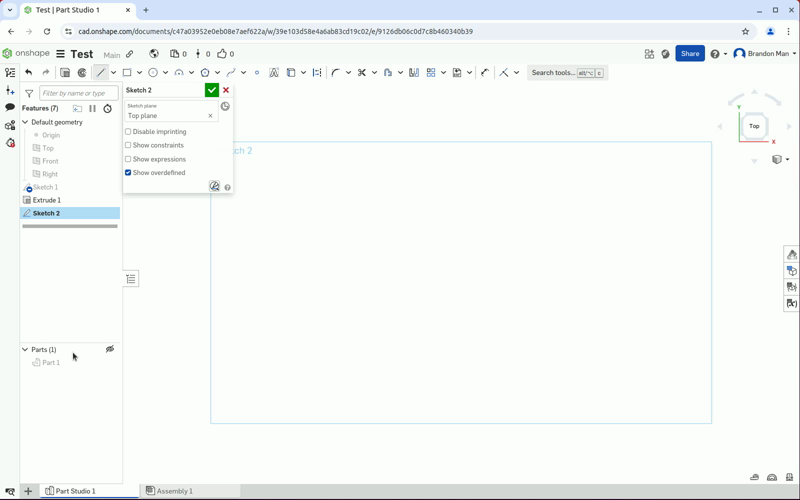
key_down(shift)
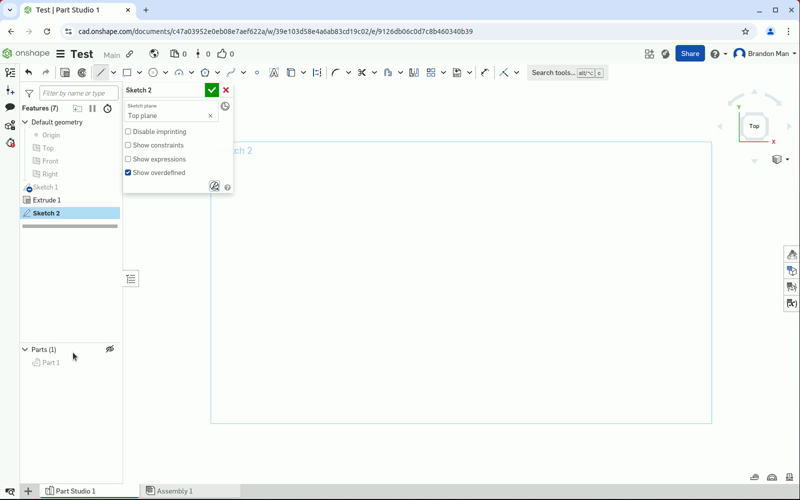
mouse_move(362, 282)
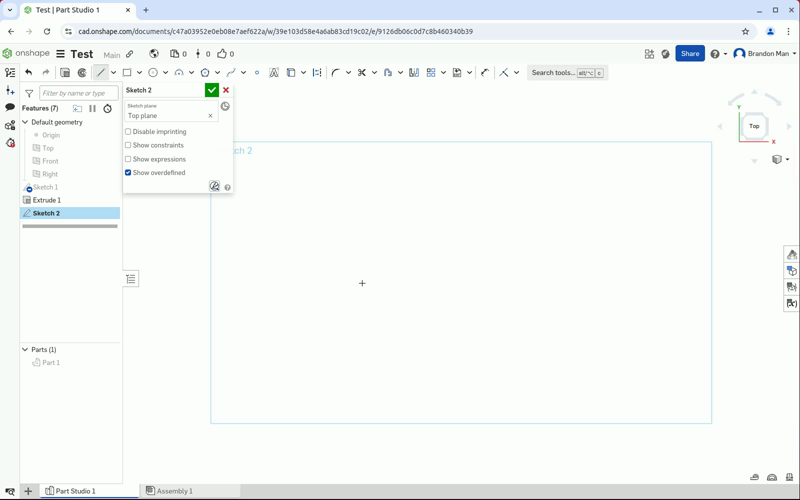
click(362, 282)
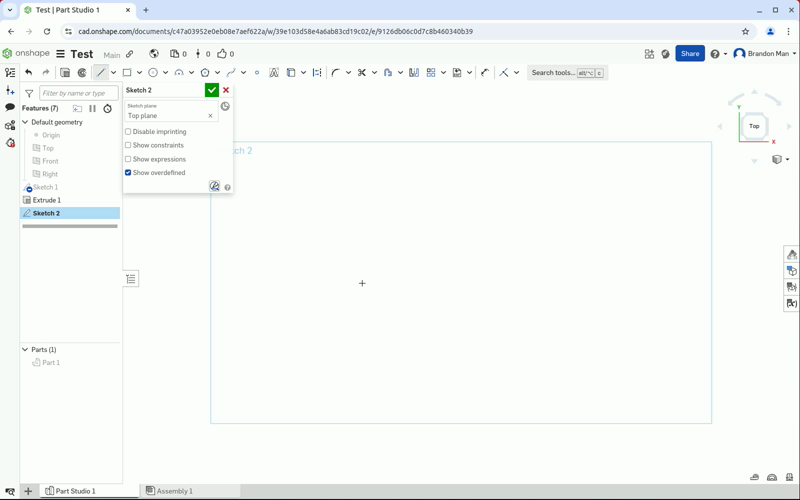
key_up(shift)
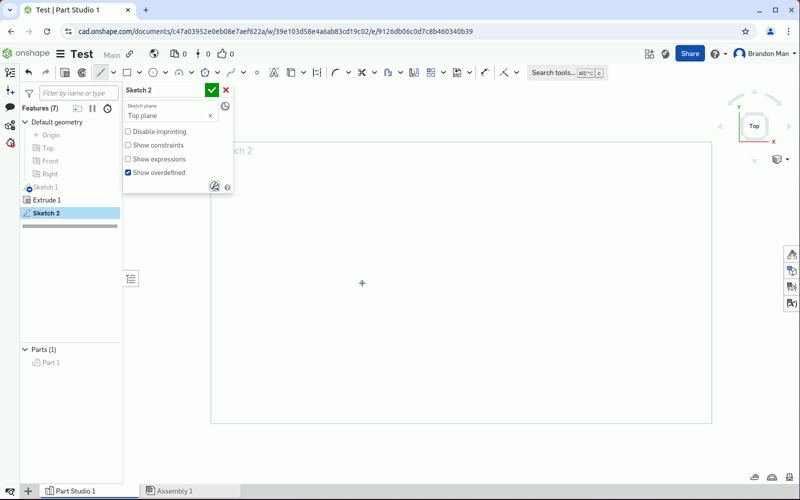
key_down(shift)
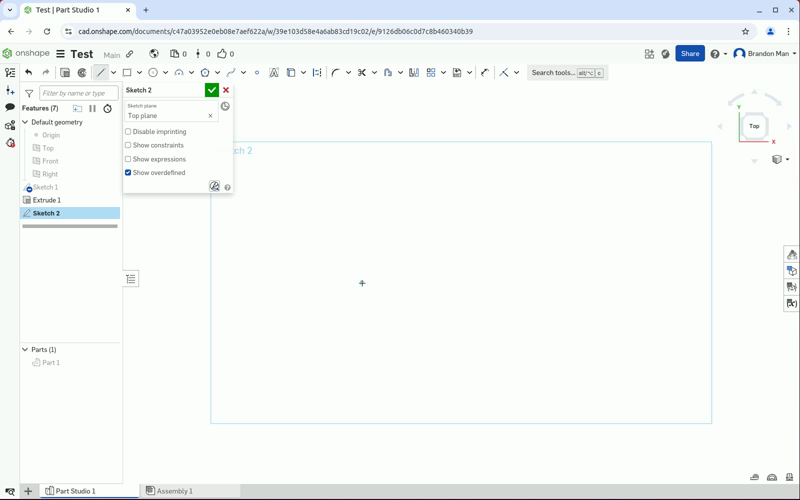
mouse_move(392, 282)
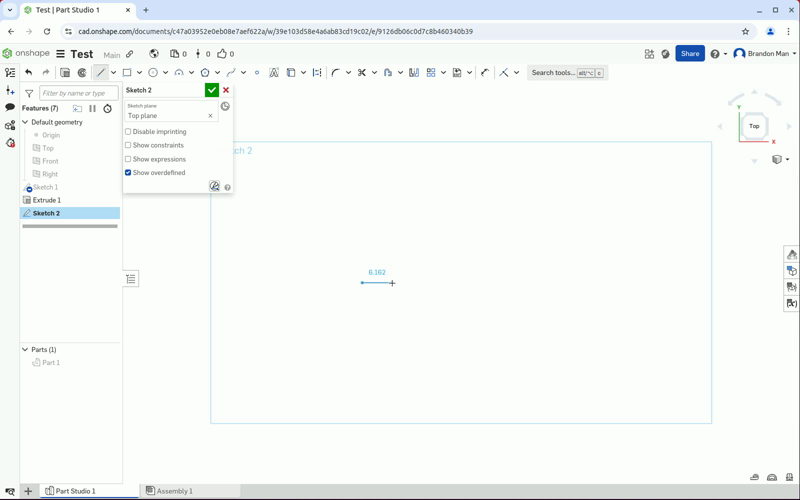
mouse_move(390, 282)
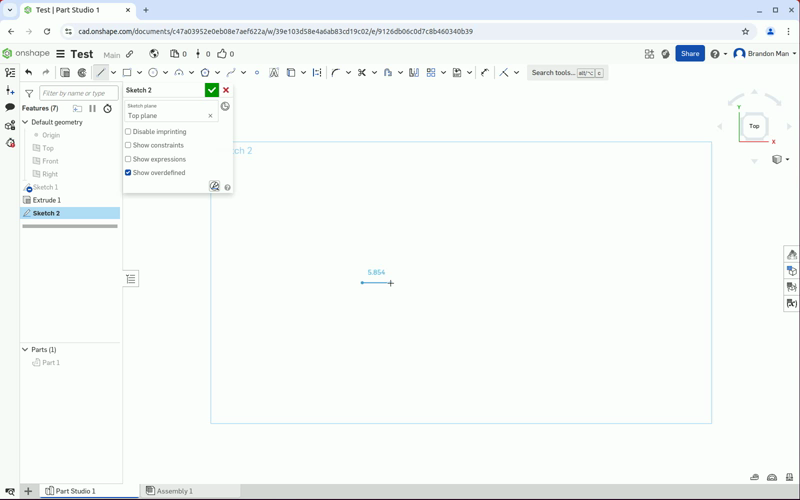
click(390, 282)
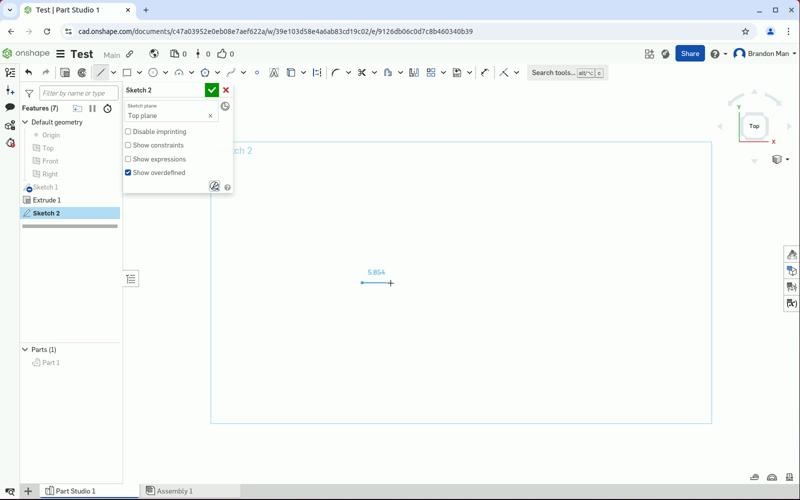
key_up(shift)
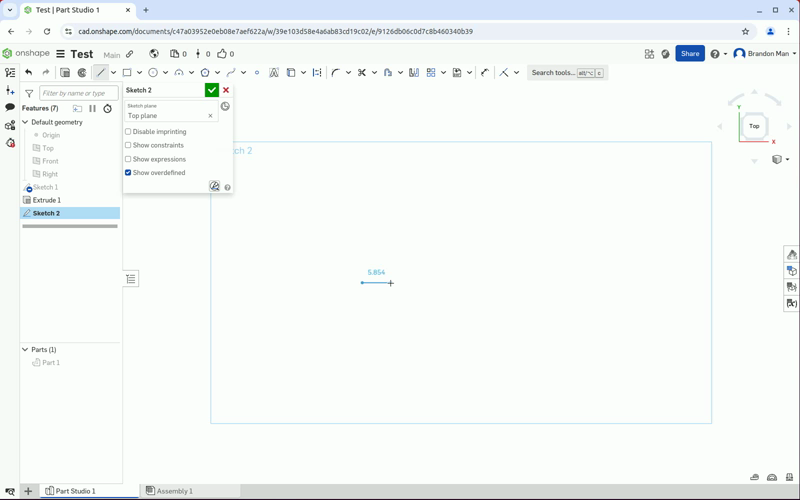
key_down(shift)
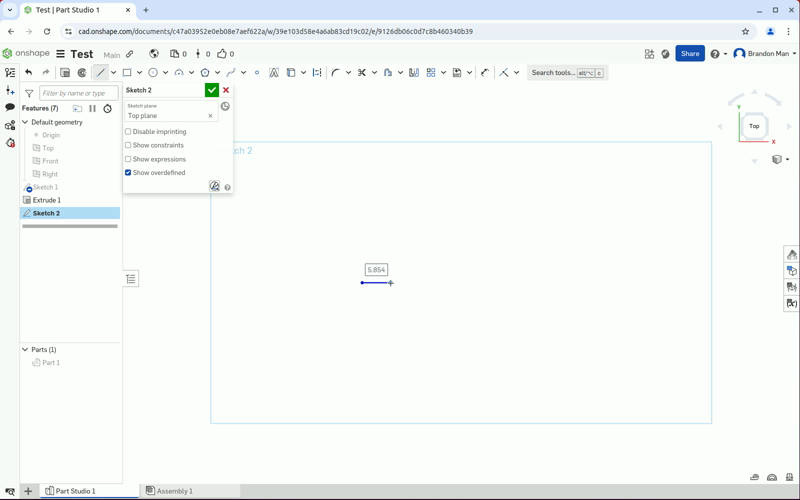
mouse_move(390, 220)
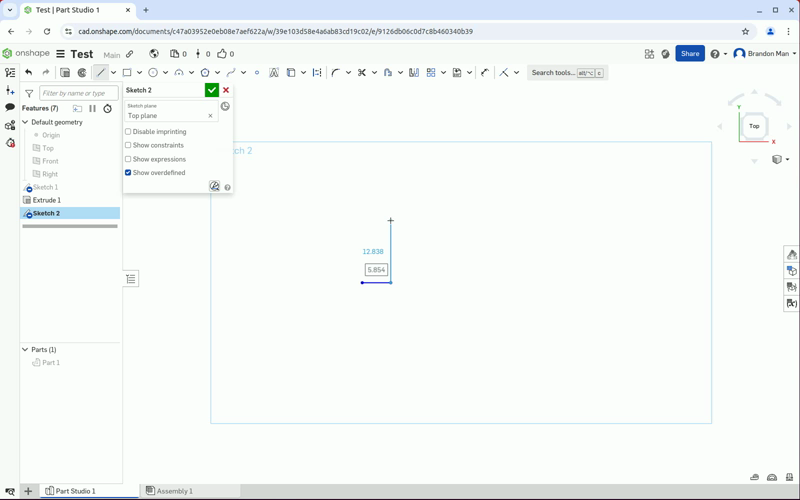
click(390, 220)
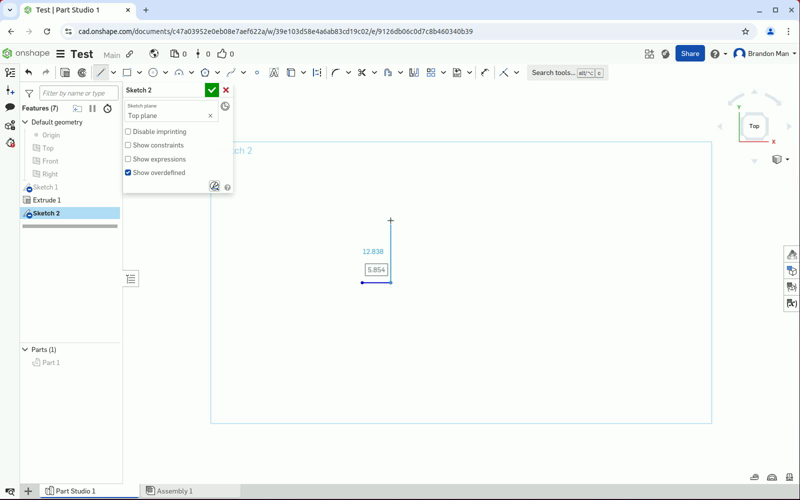
key_up(shift)
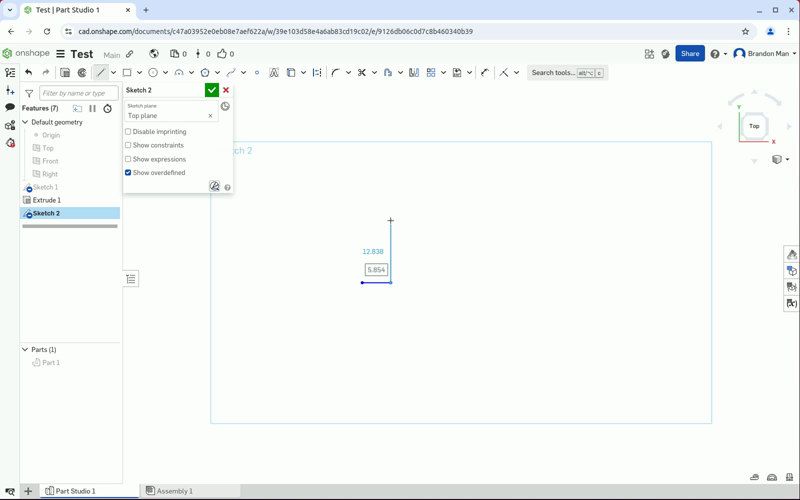
key_down(shift)
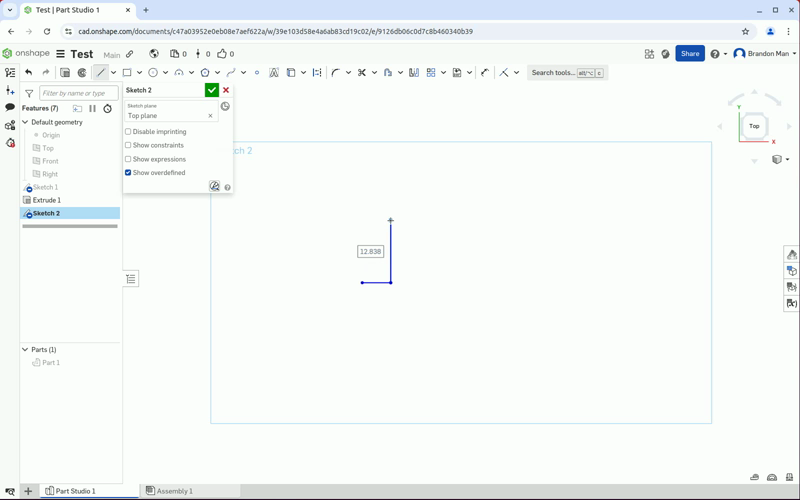
mouse_move(420, 220)
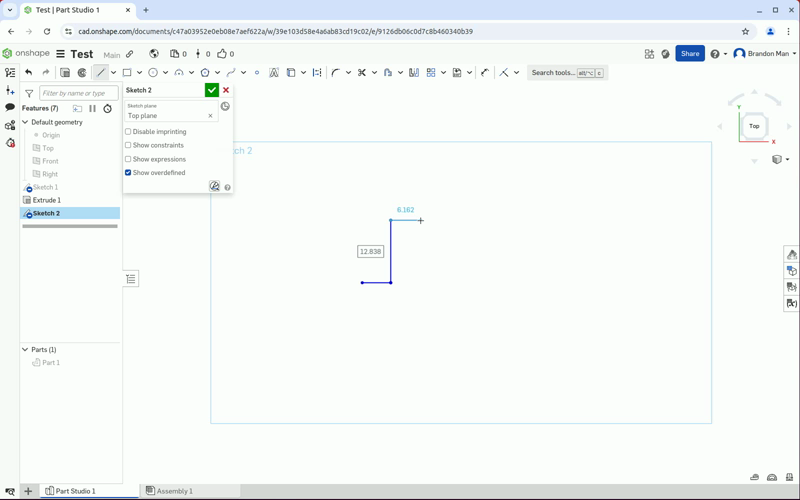
mouse_move(362, 220)
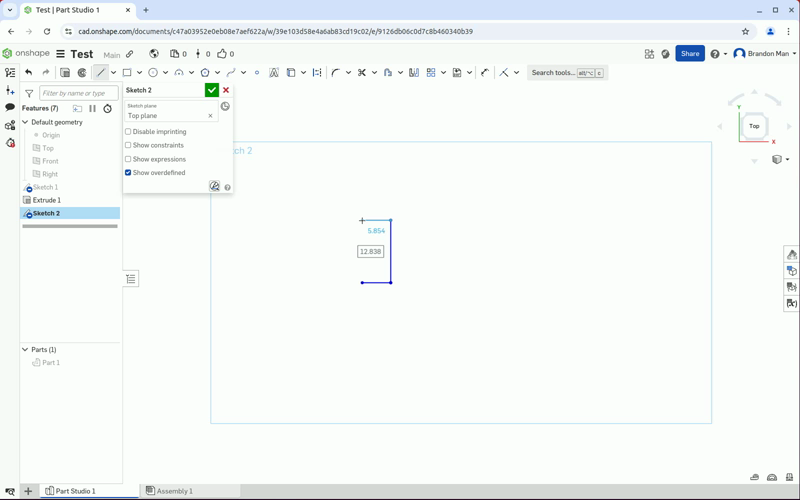
click(362, 220)
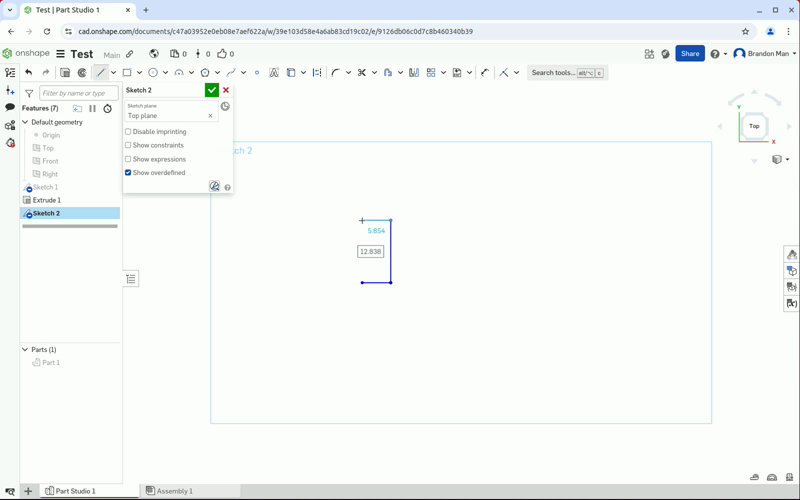
key_up(shift)
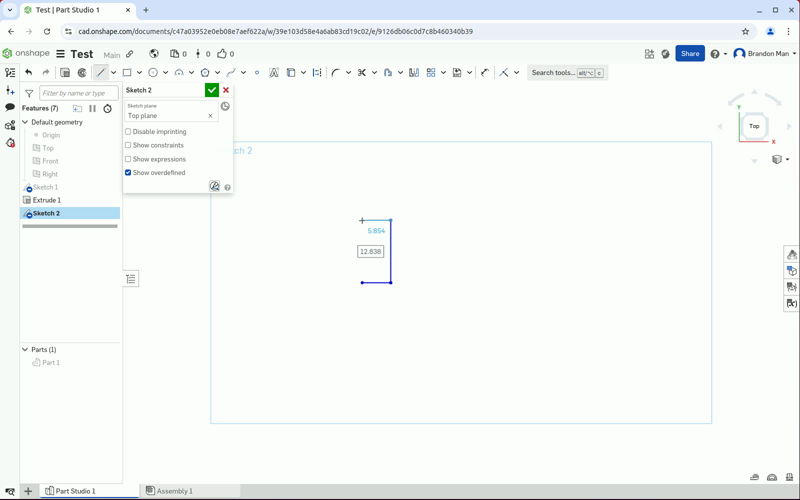
key_down(shift)
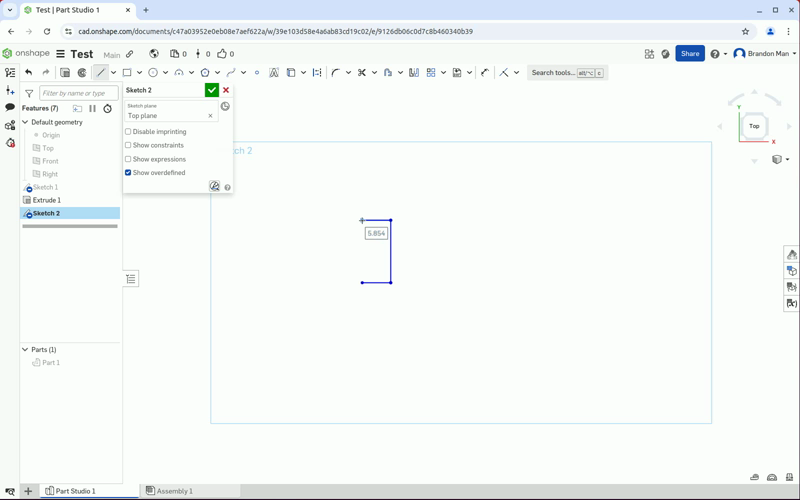
mouse_move(362, 282)
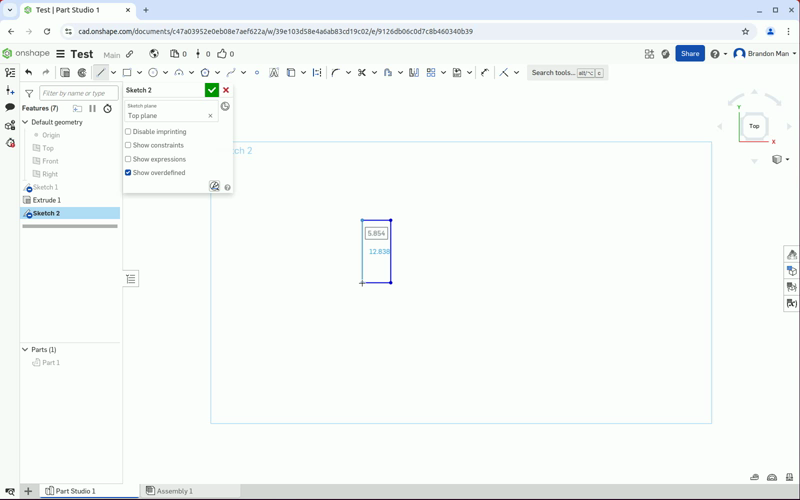
key_up(shift)
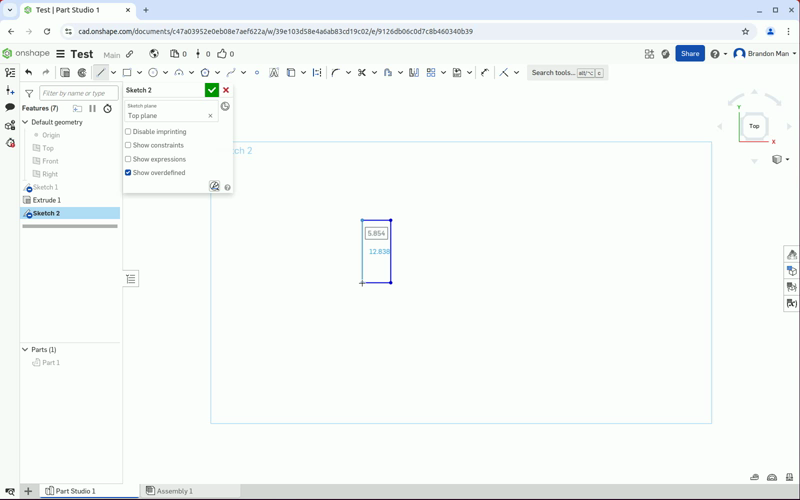
click(362, 282)
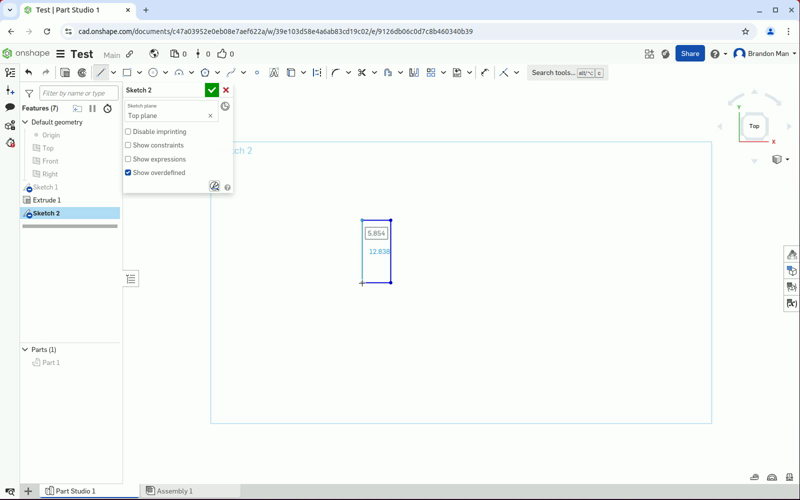
key(esc)
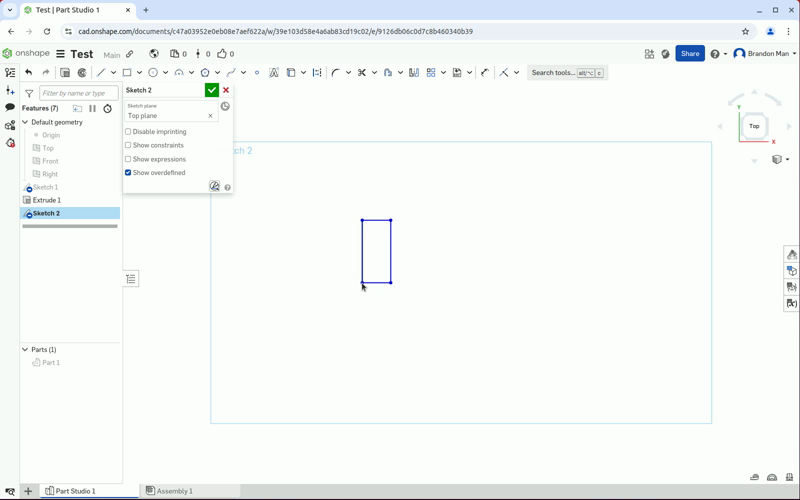
mouse_move(380, 277)
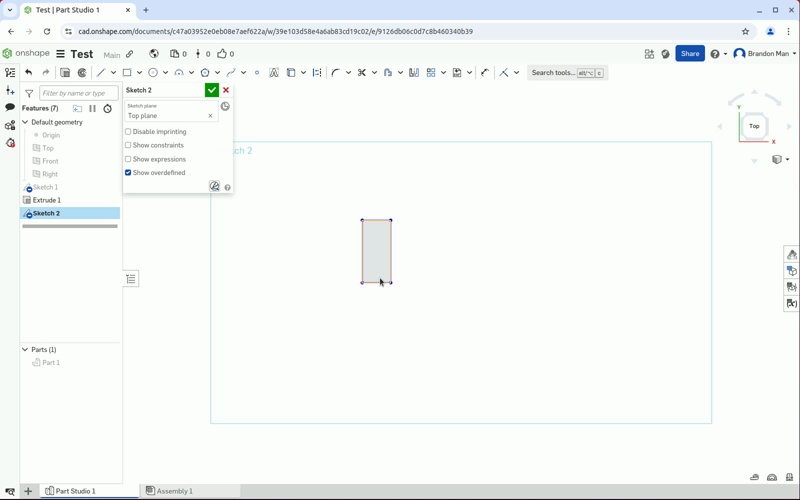
scroll(6)
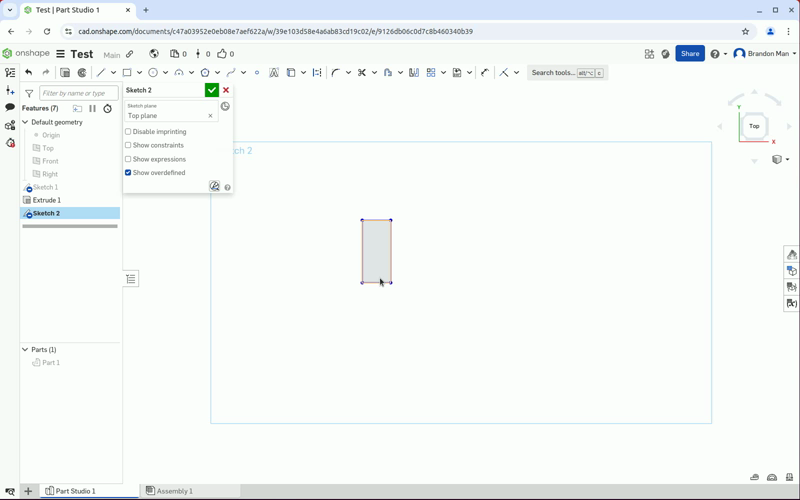
scroll(6)
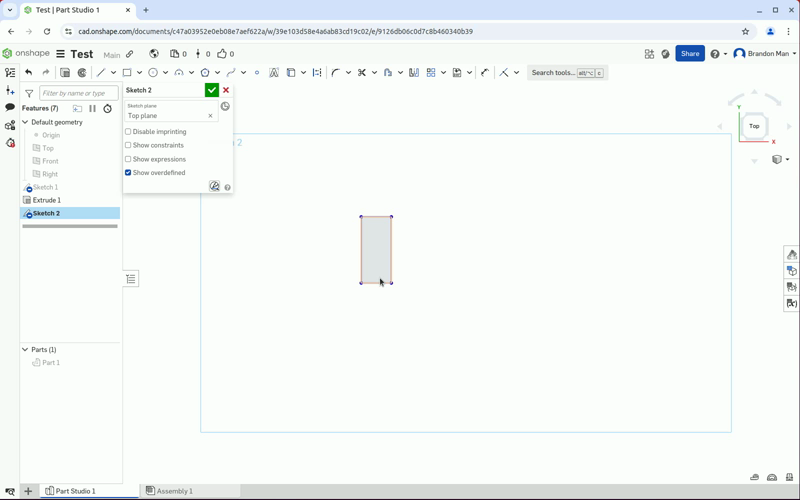
scroll(6)
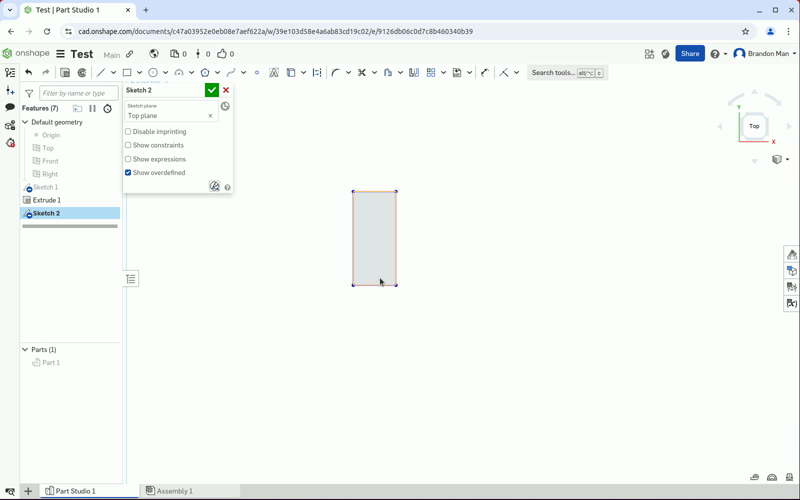
scroll(6)
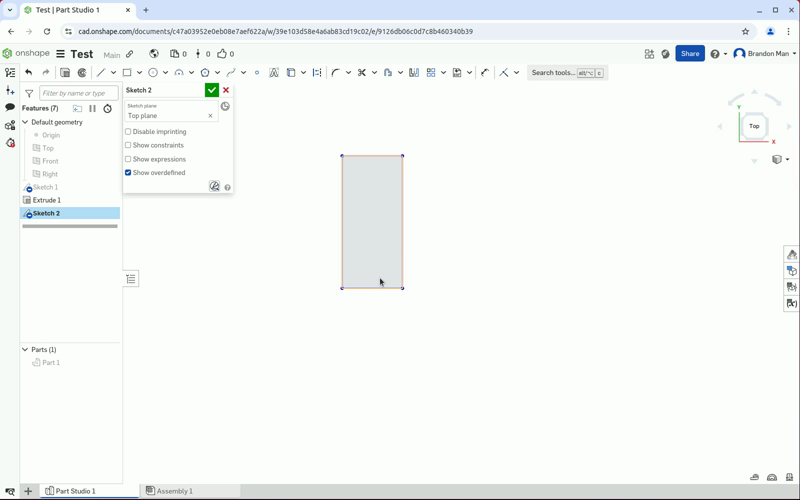
scroll(6)
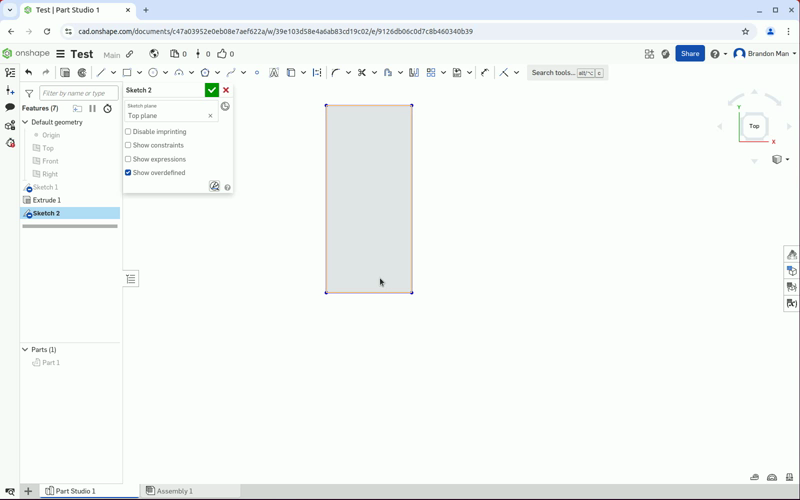
scroll(6)
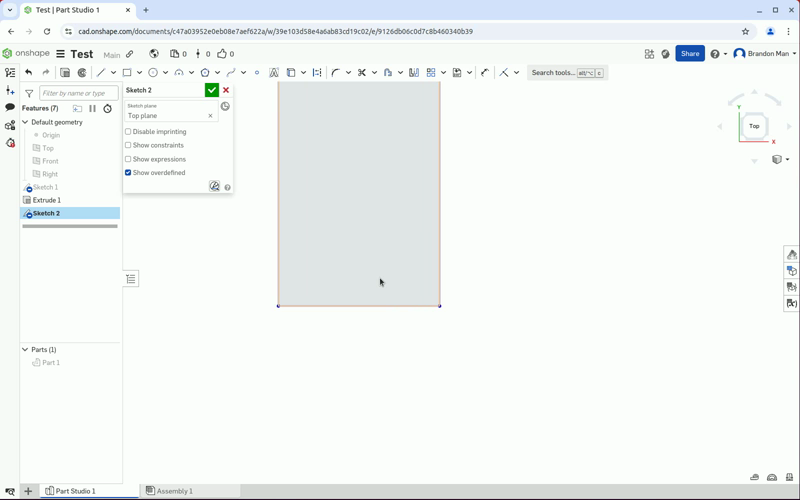
scroll(6)
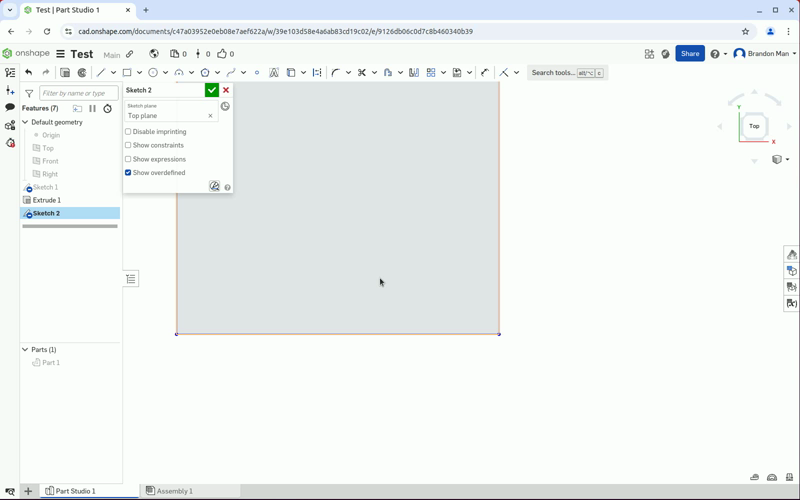
click(380, 277)
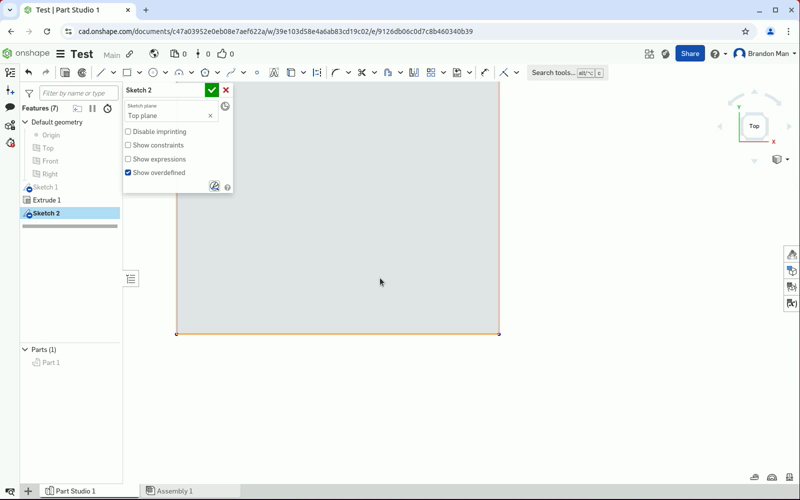
scroll(-6)
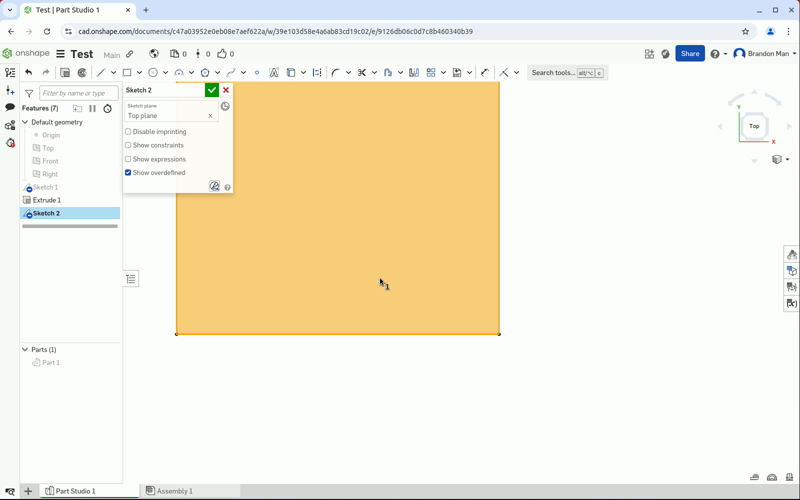
scroll(-6)
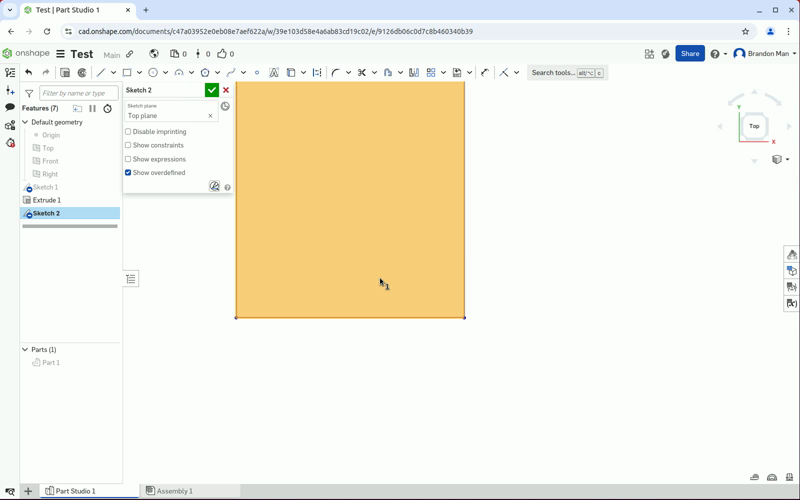
scroll(-6)
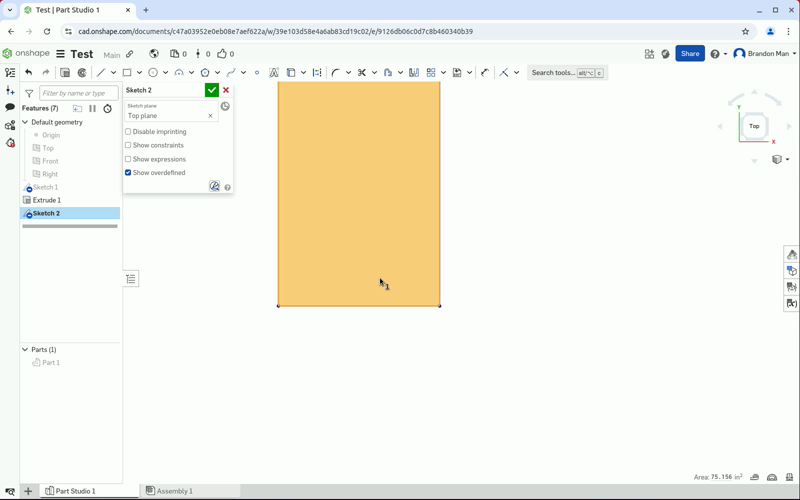
scroll(-6)
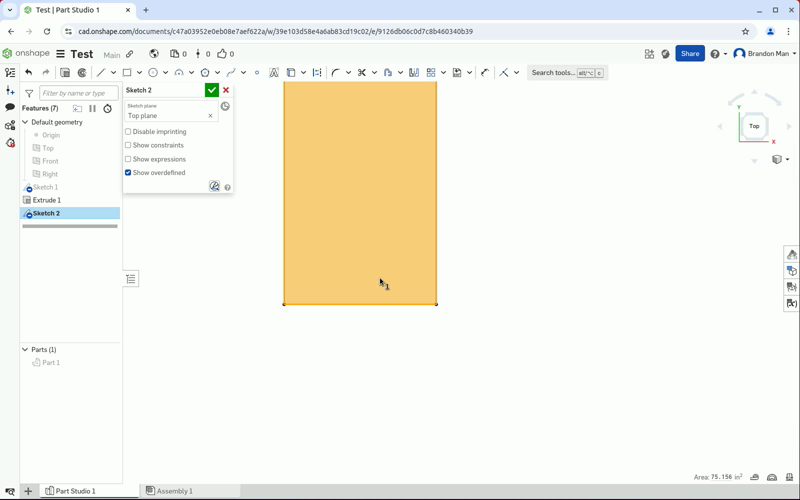
scroll(-6)
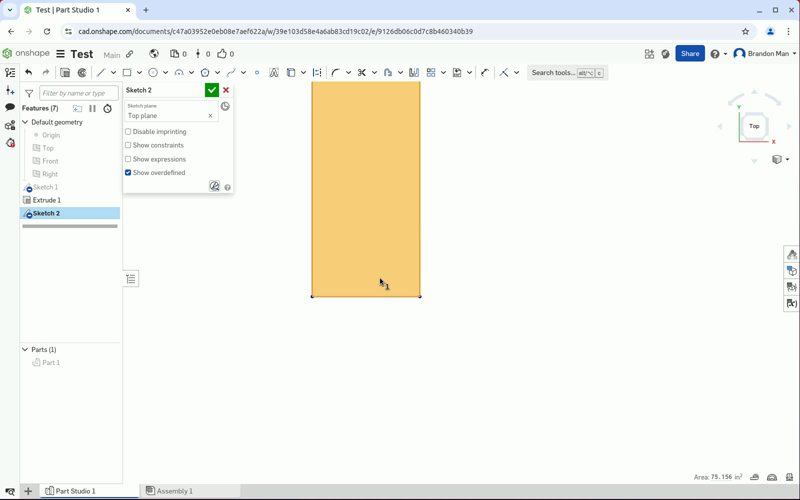
scroll(-6)
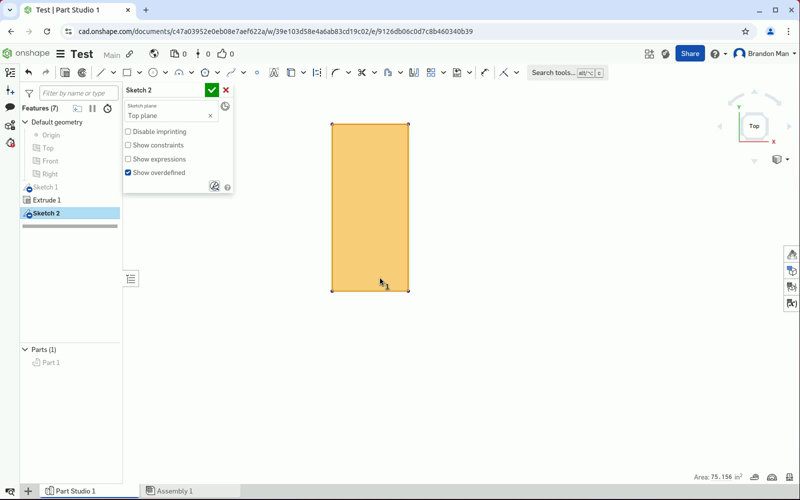
scroll(-6)
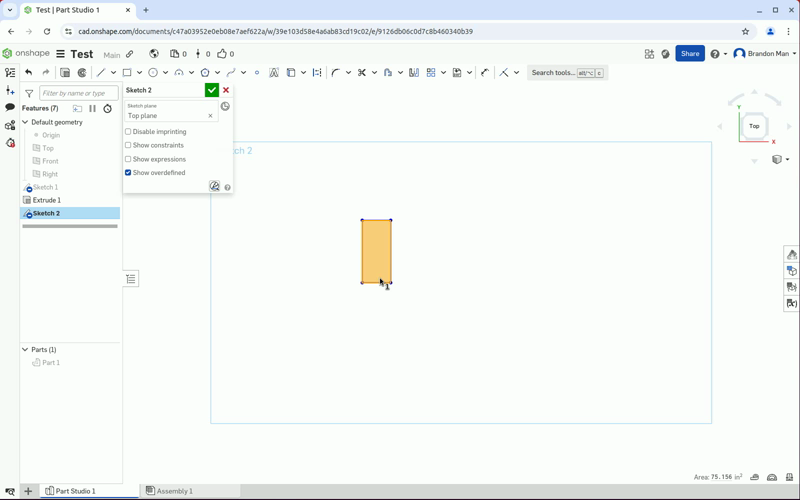
mouse_move(73, 352)
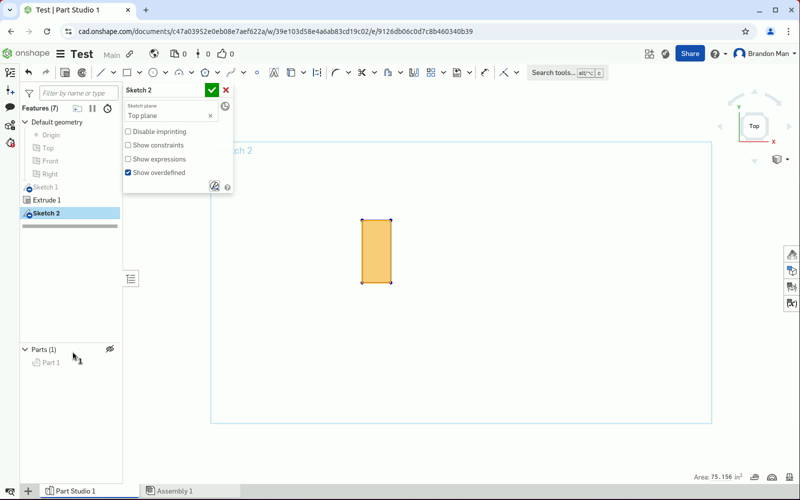
key(shift+y)
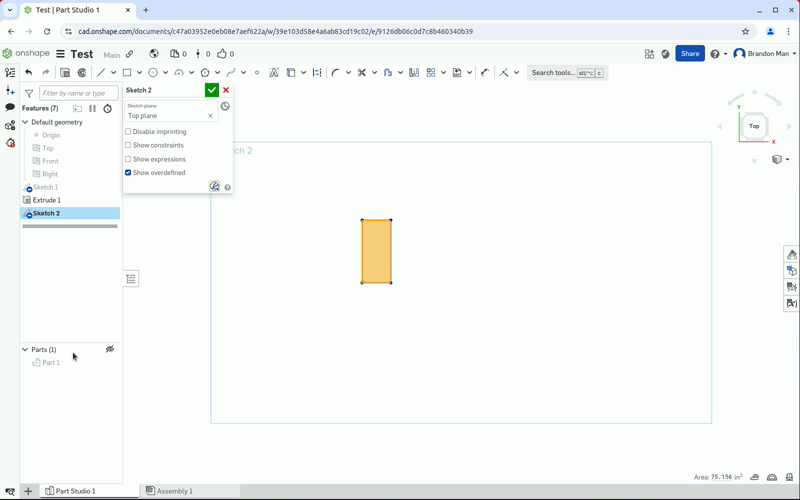
key(shift+e)
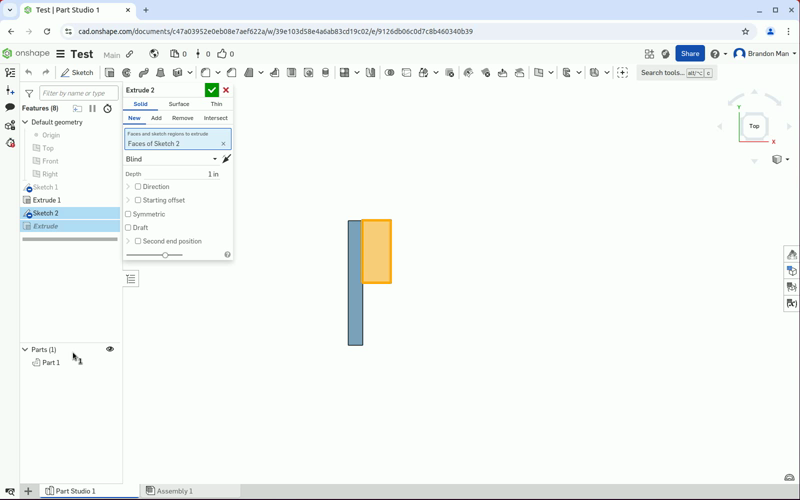
mouse_move(143, 106)
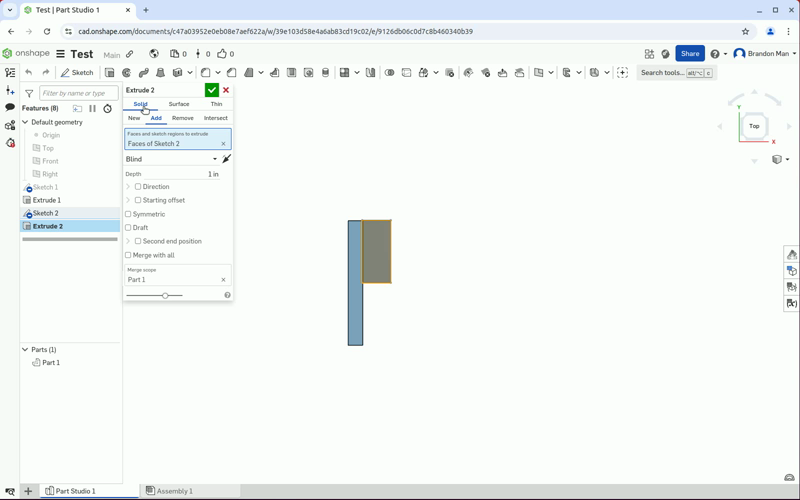
click(143, 106)
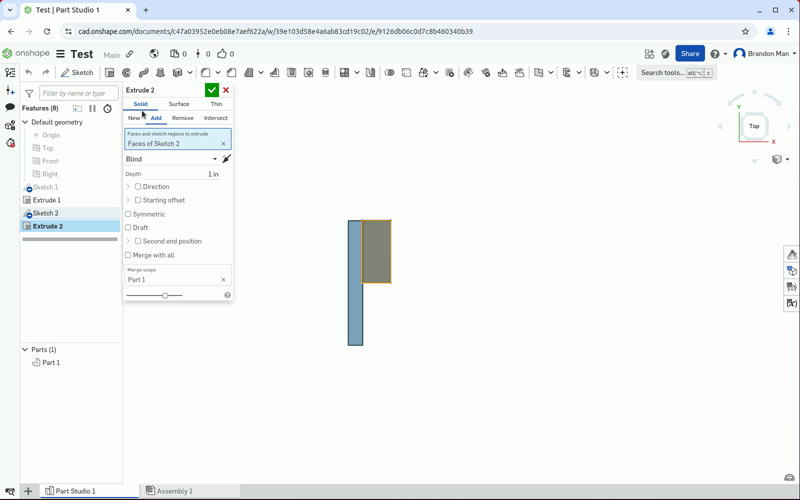
mouse_move(137, 120)
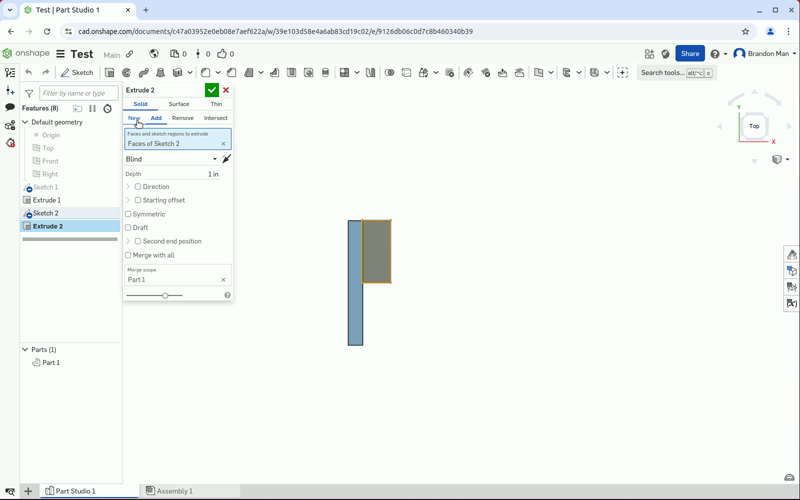
click(137, 120)
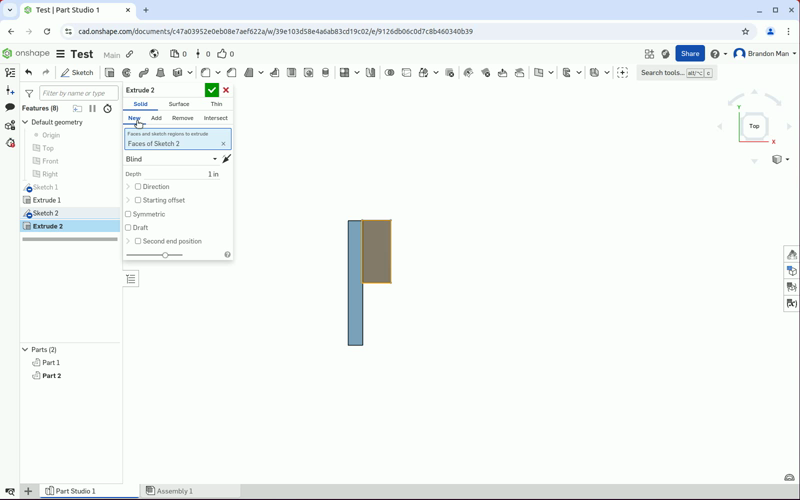
key(tab, 4)
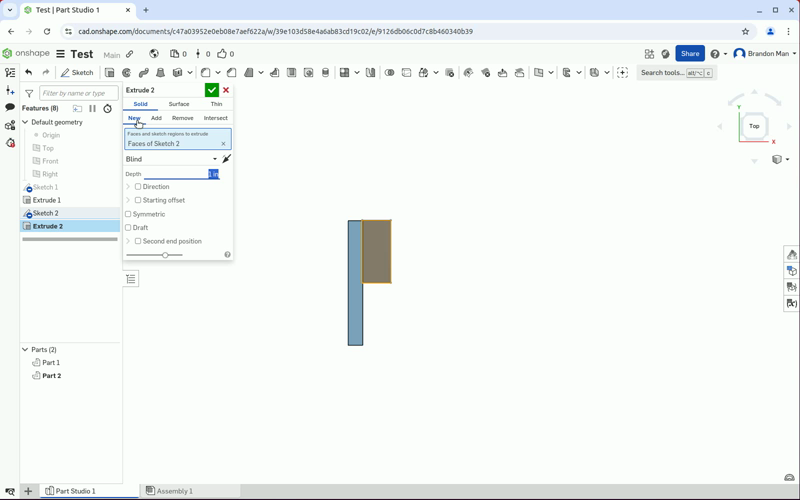
text(9.147)
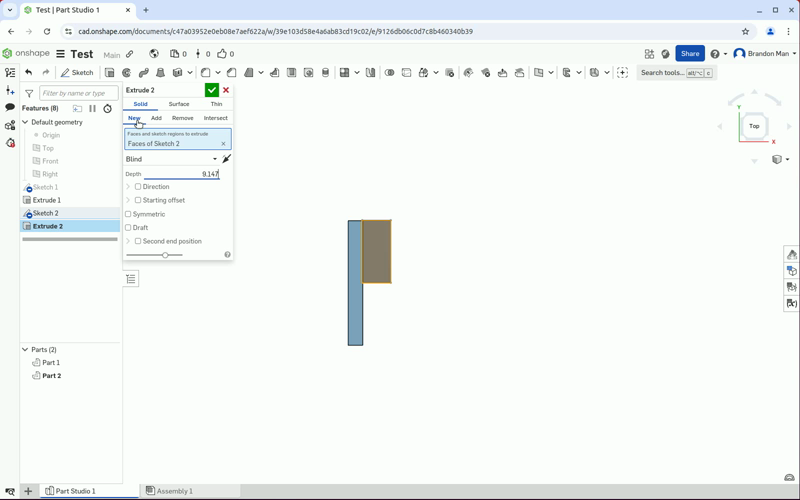
key(enter)
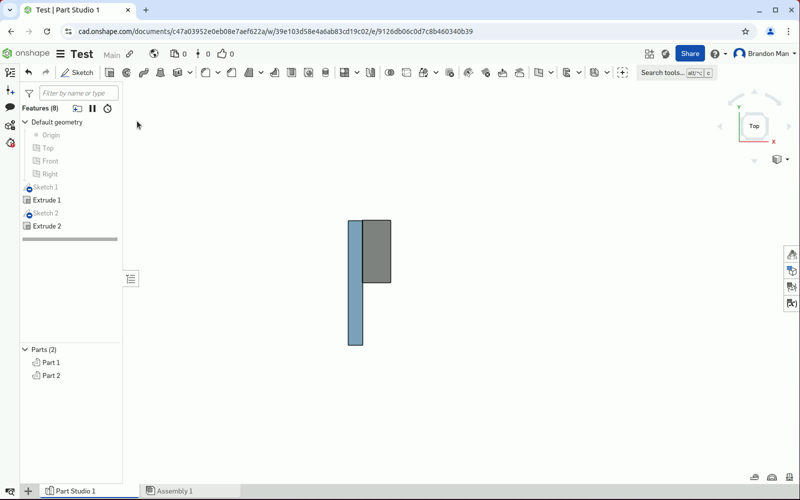
key(shift+h)
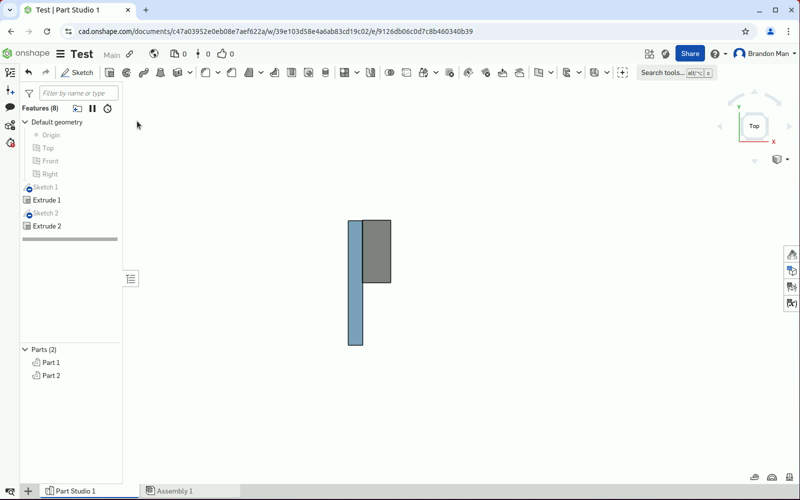
key(shift+h)
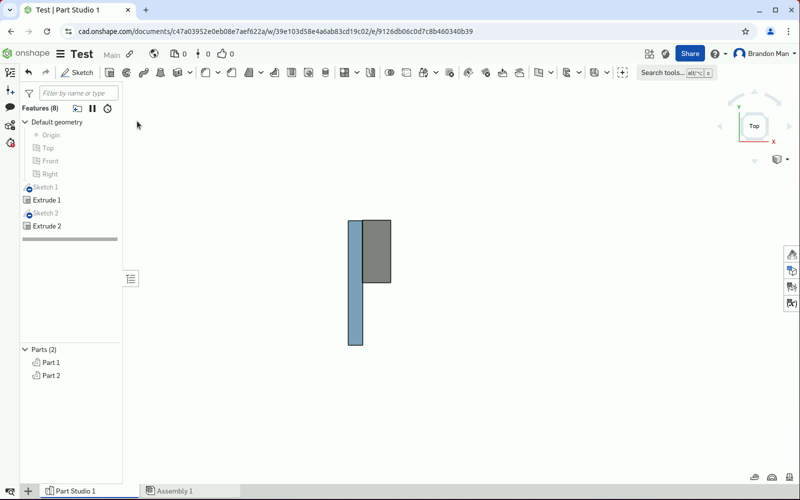
mouse_move(73, 189)
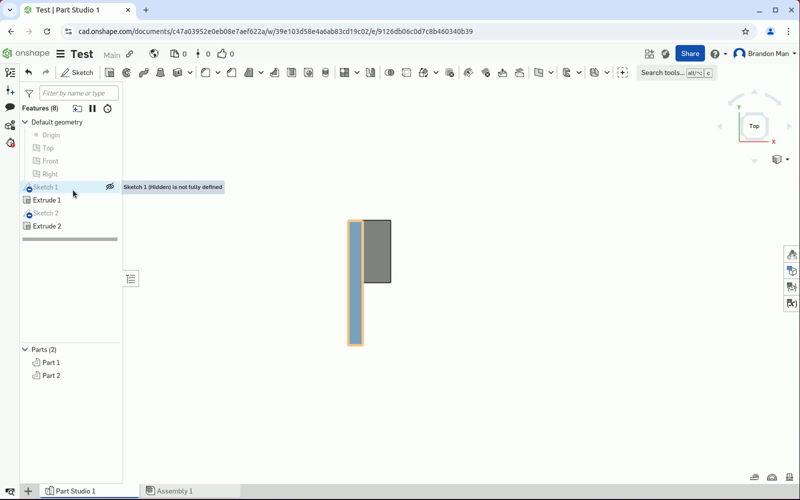
click(73, 189)
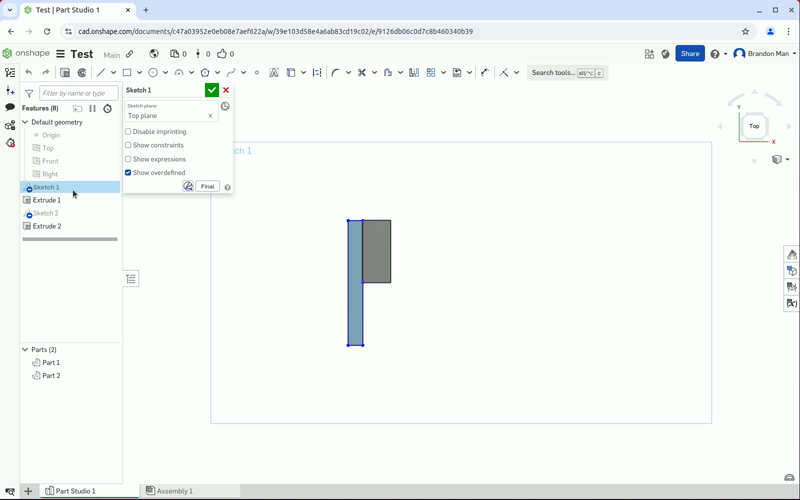
mouse_move(229, 92)
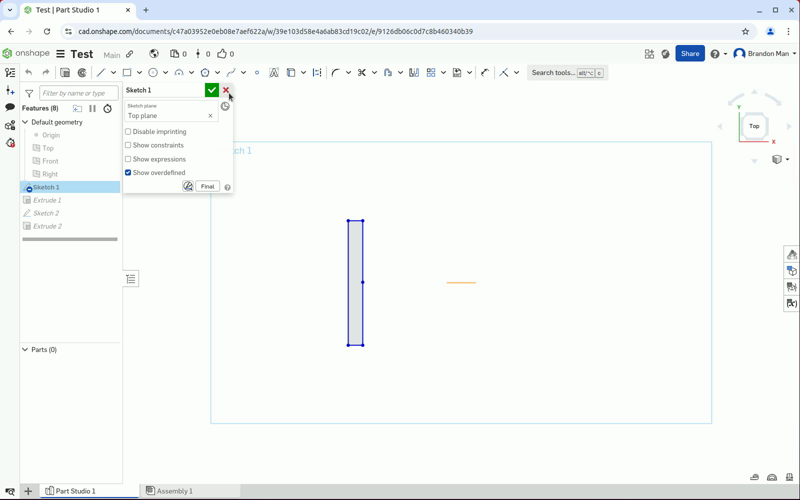
click(229, 92)
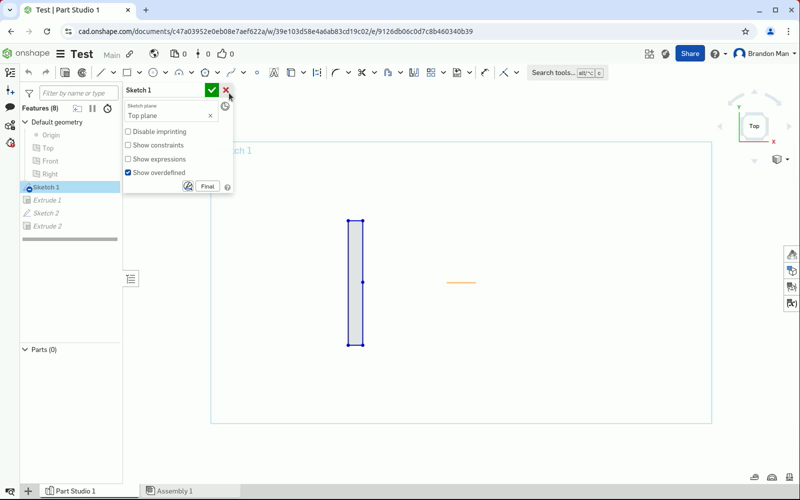
key(shift+s)
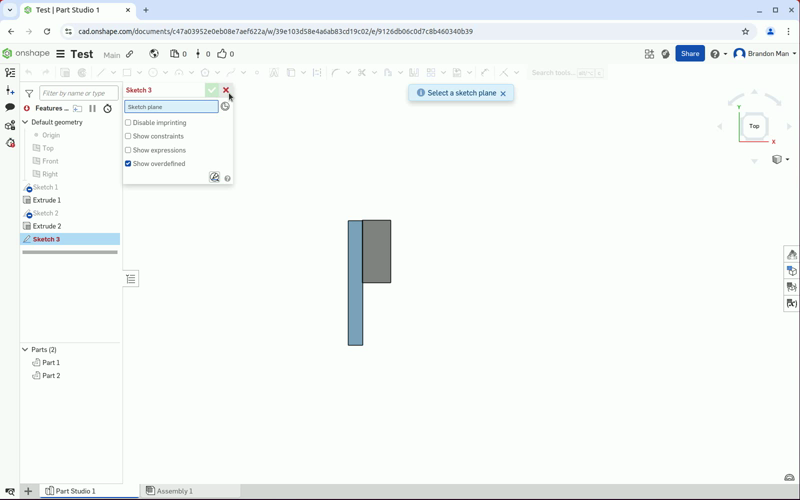
mouse_move(73, 150)
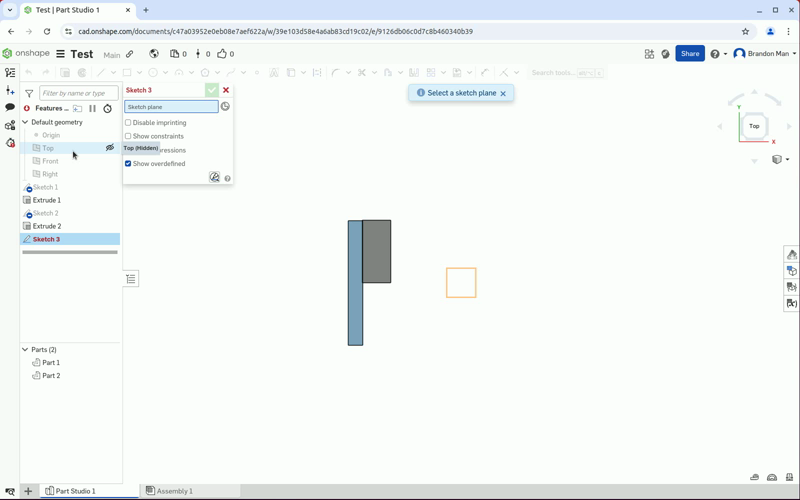
click(73, 150)
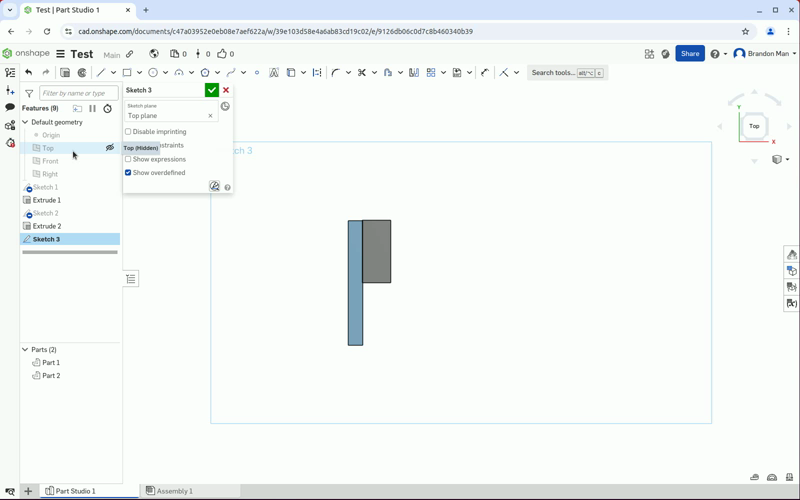
mouse_move(73, 352)
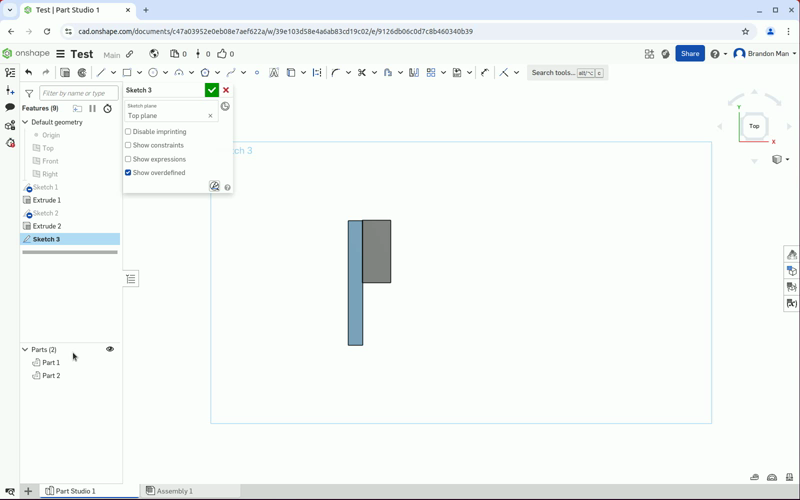
key(y)
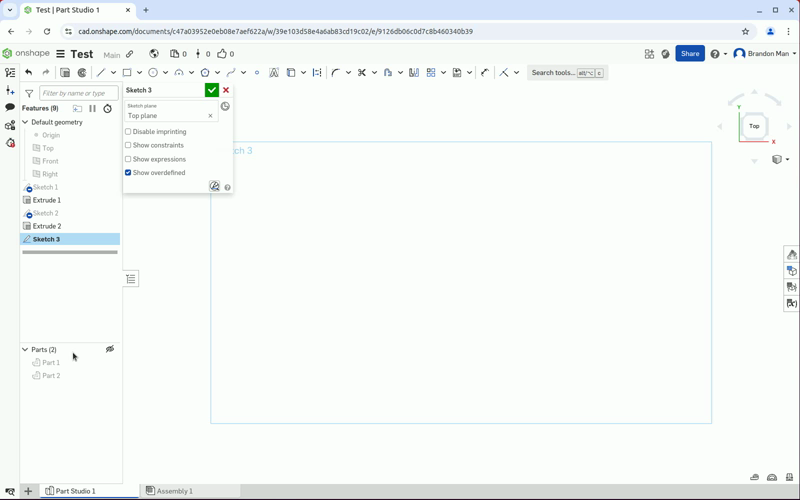
key(l)
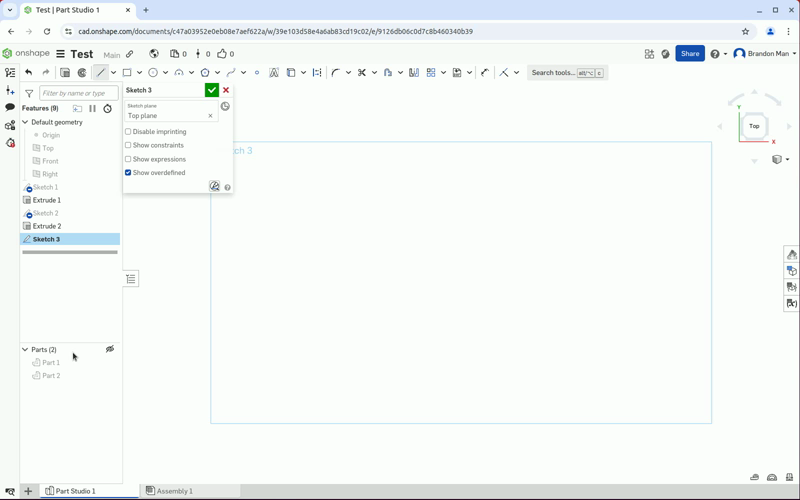
key_down(shift)
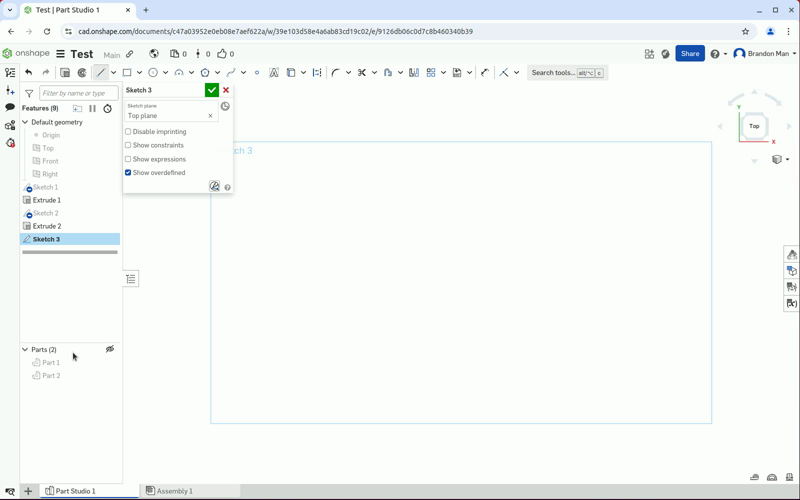
mouse_move(362, 345)
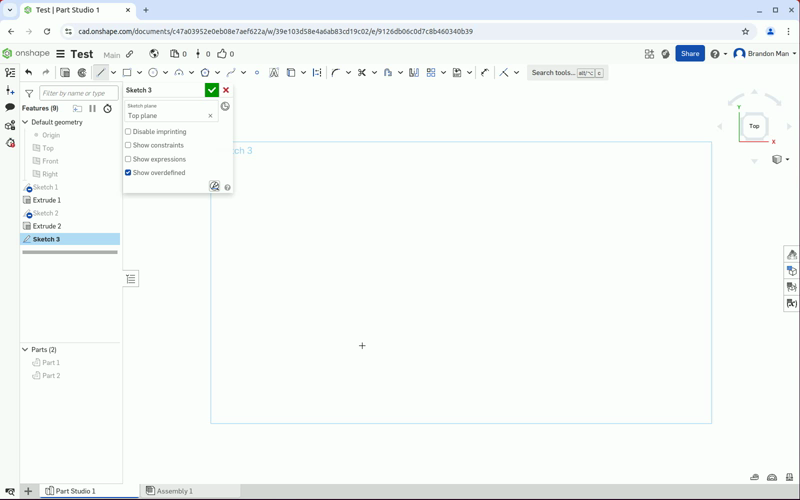
click(362, 345)
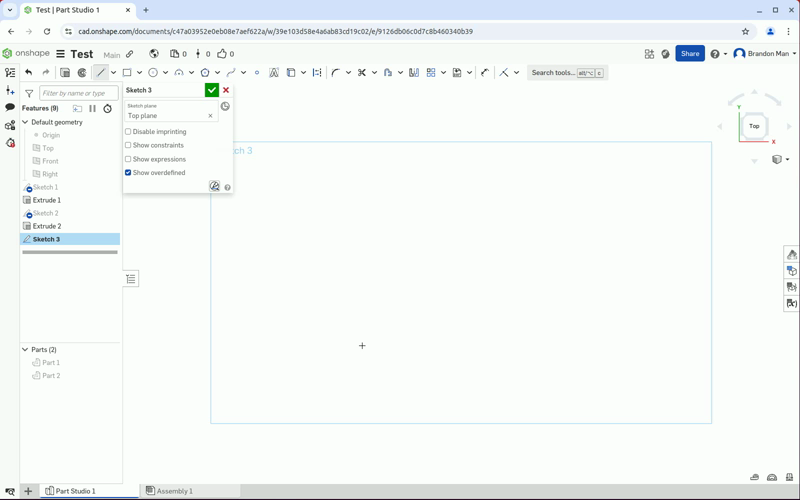
key_up(shift)
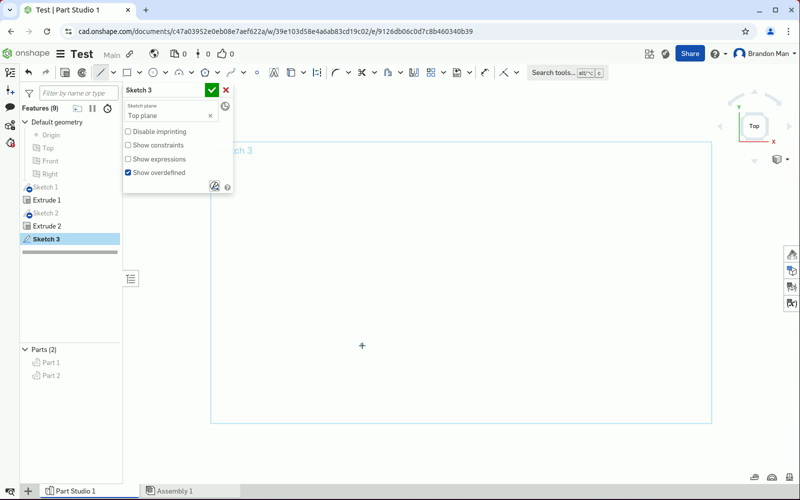
key_down(shift)
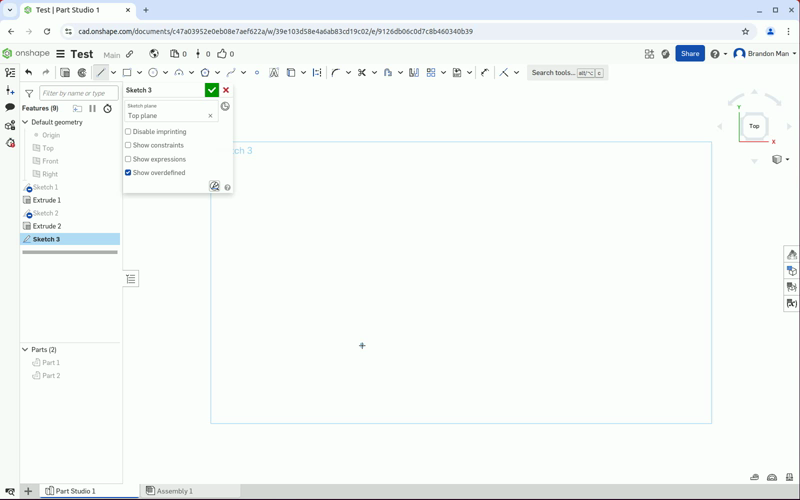
mouse_move(392, 345)
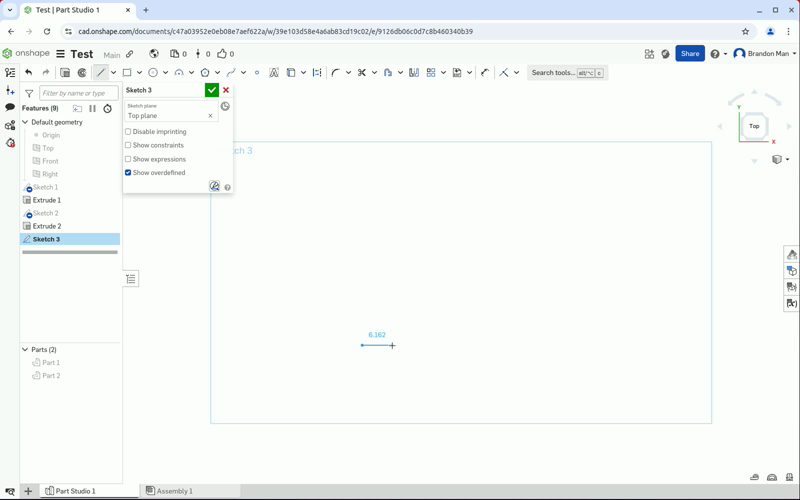
mouse_move(390, 345)
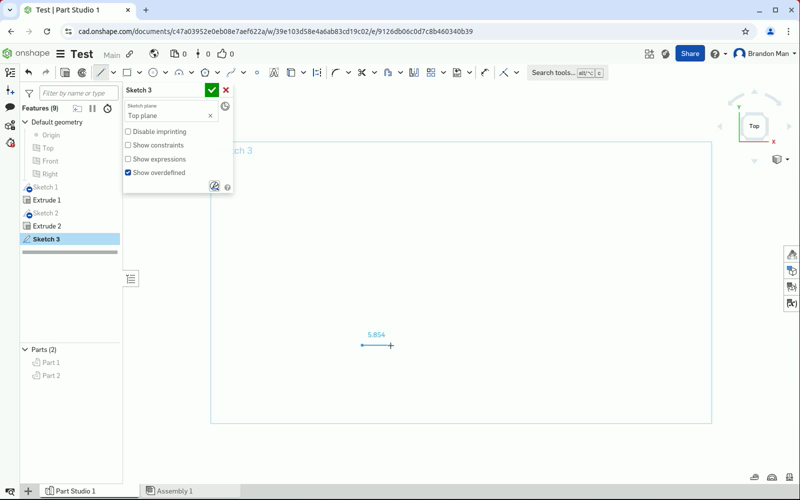
click(390, 345)
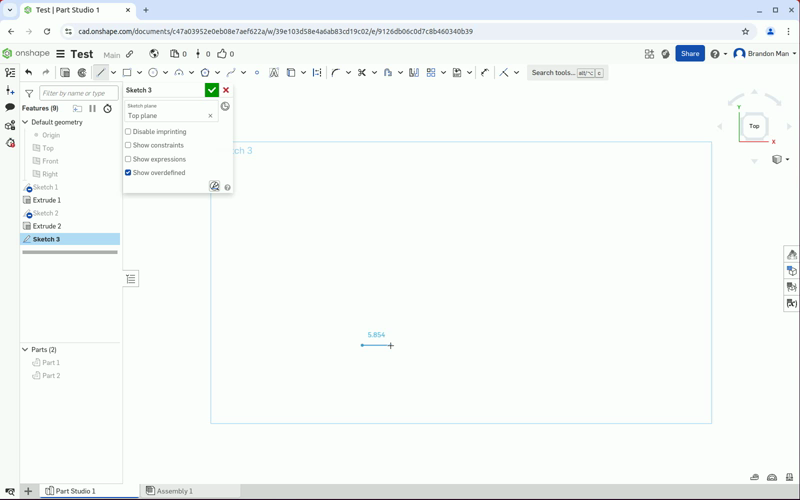
key_up(shift)
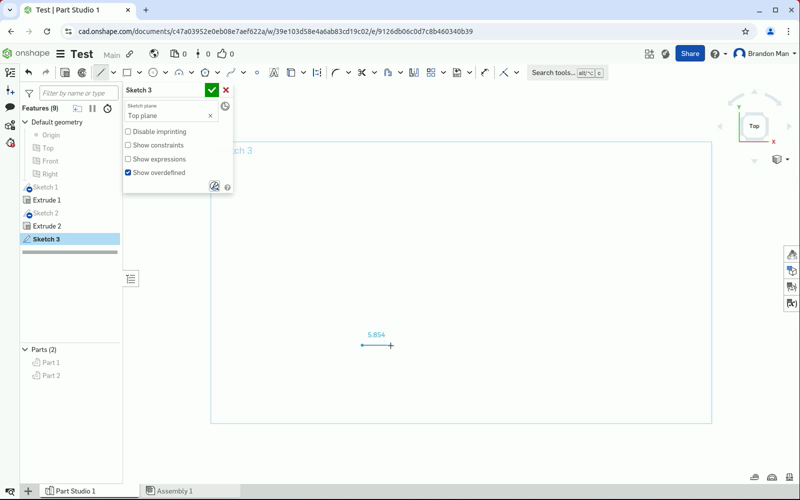
key_down(shift)
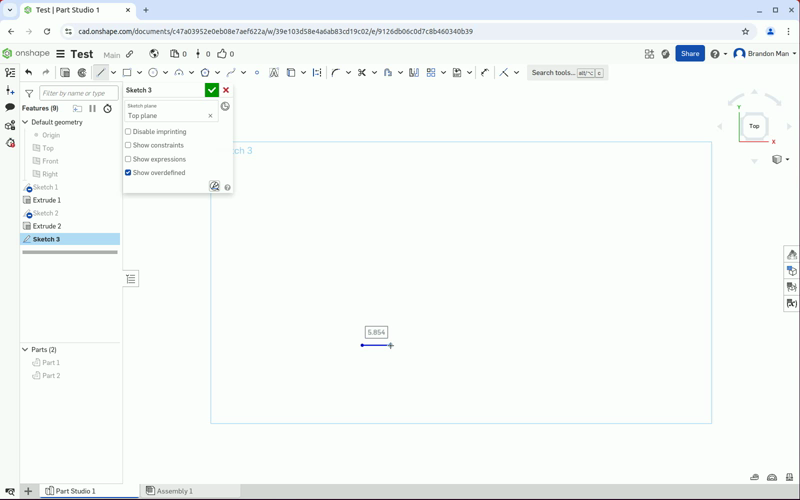
mouse_move(390, 282)
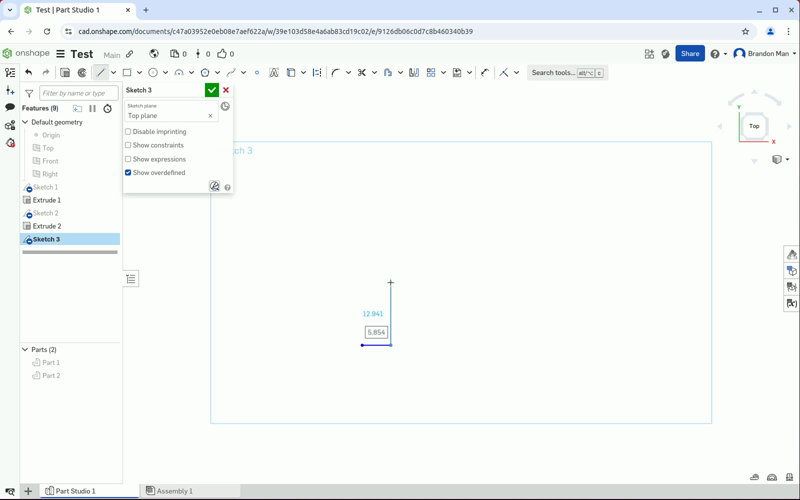
click(390, 282)
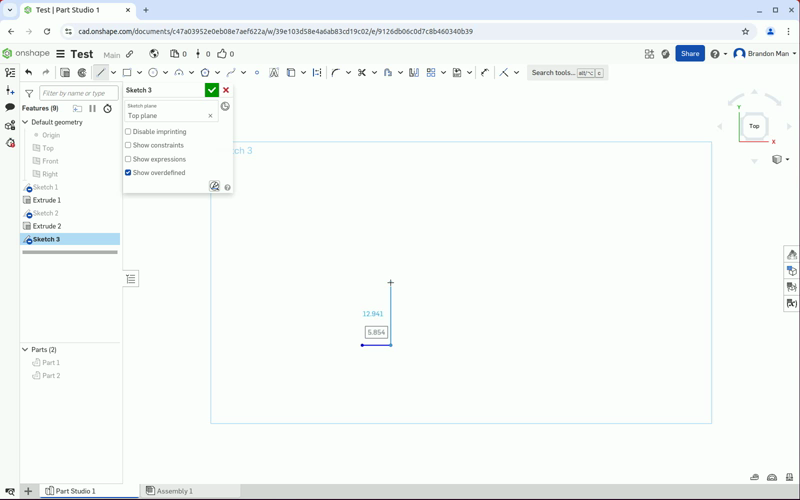
key_up(shift)
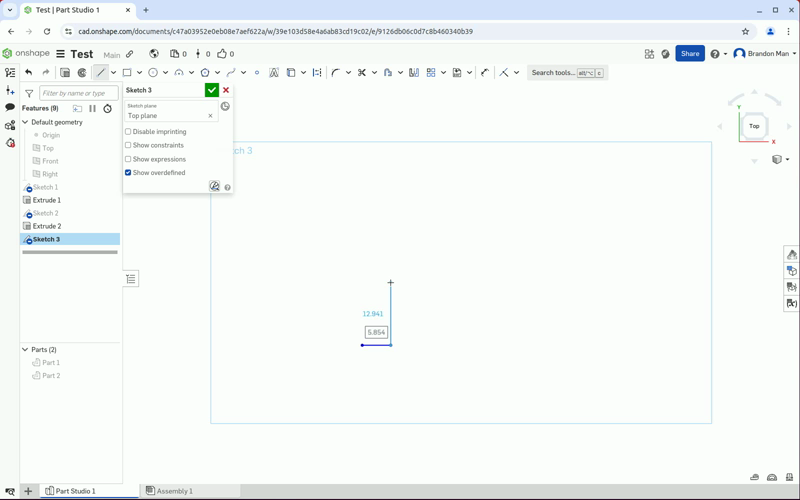
key_down(shift)
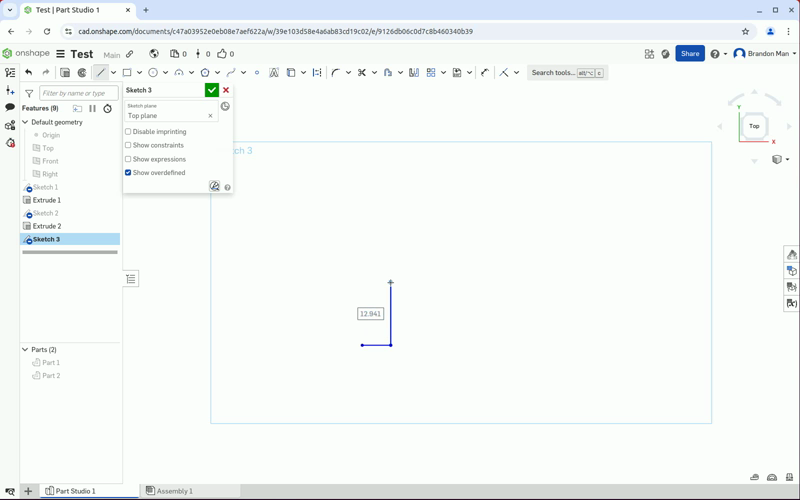
mouse_move(420, 282)
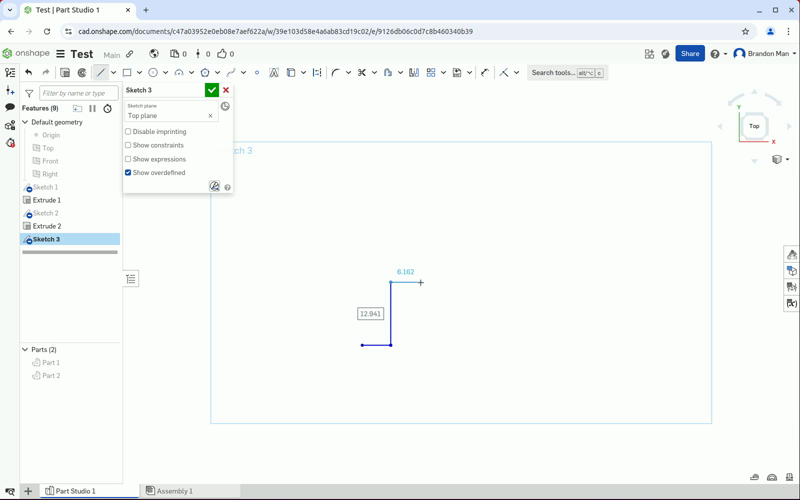
mouse_move(362, 282)
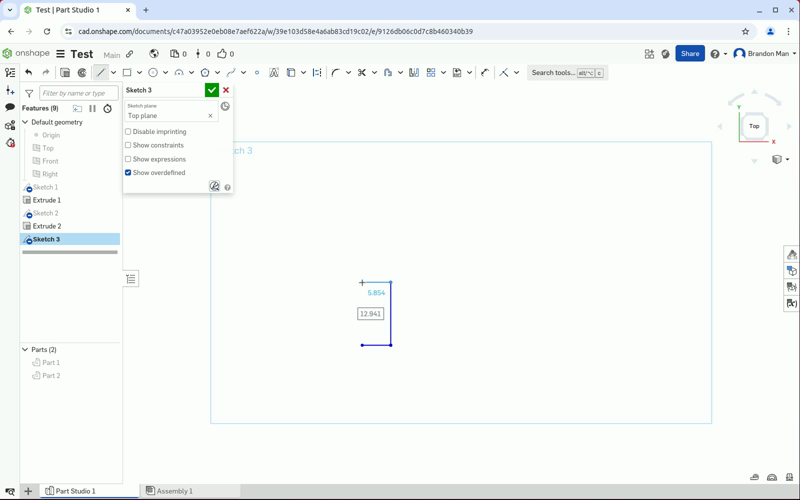
click(362, 282)
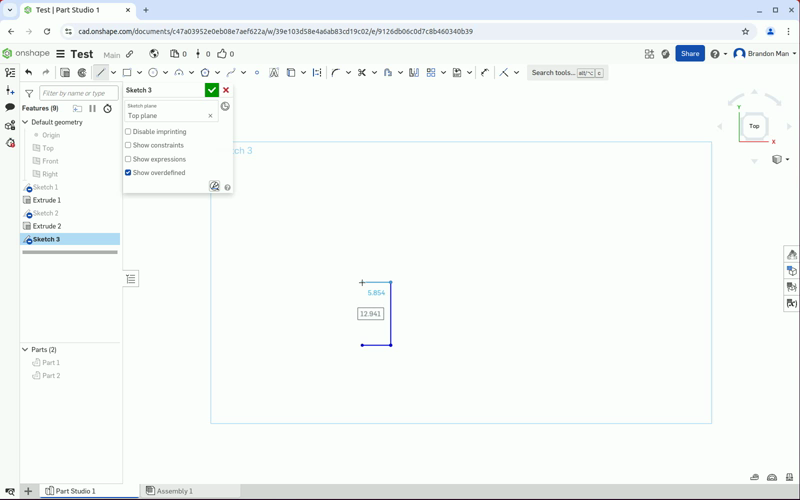
key_up(shift)
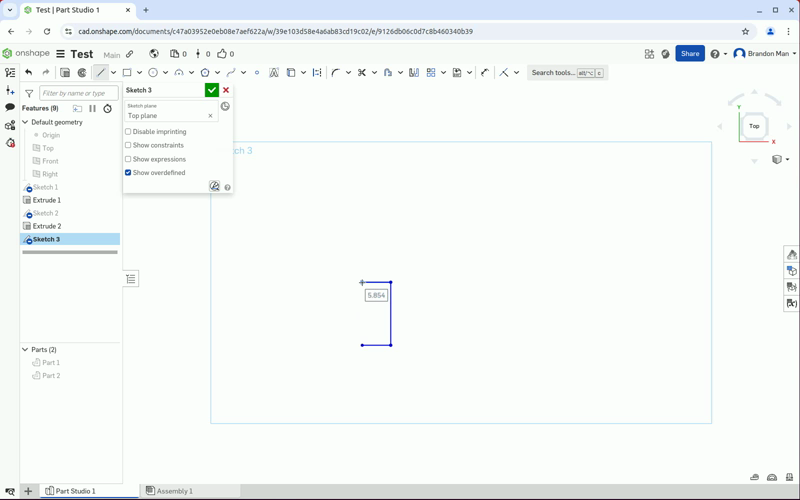
key_down(shift)
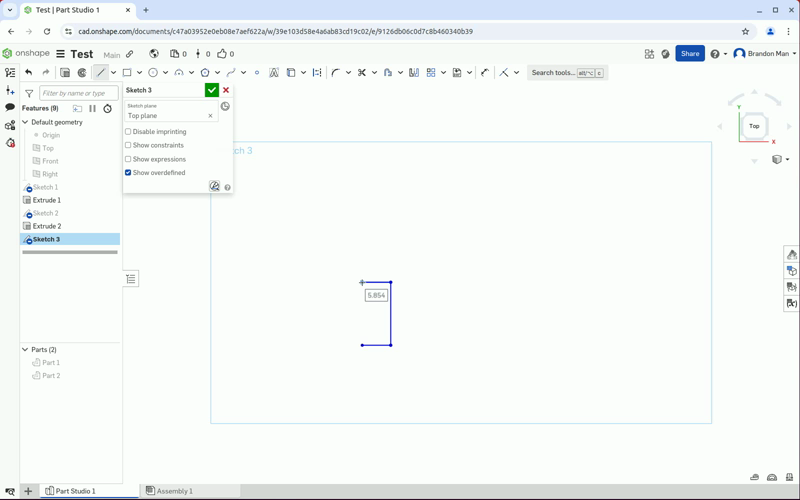
mouse_move(362, 345)
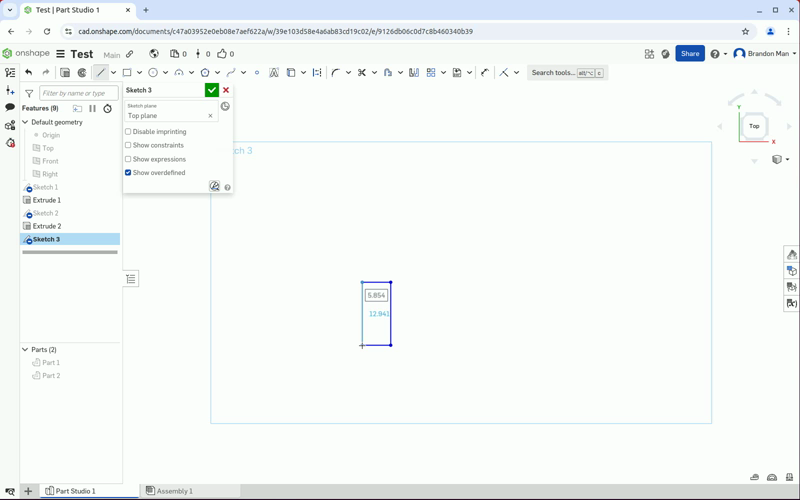
key_up(shift)
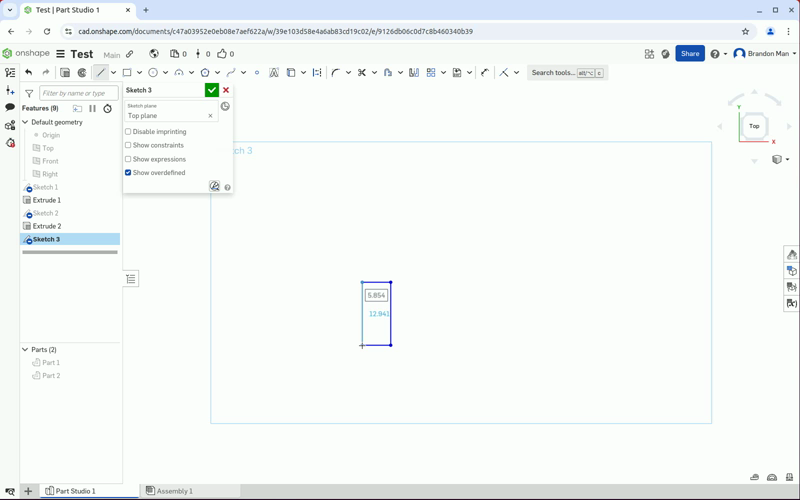
click(362, 345)
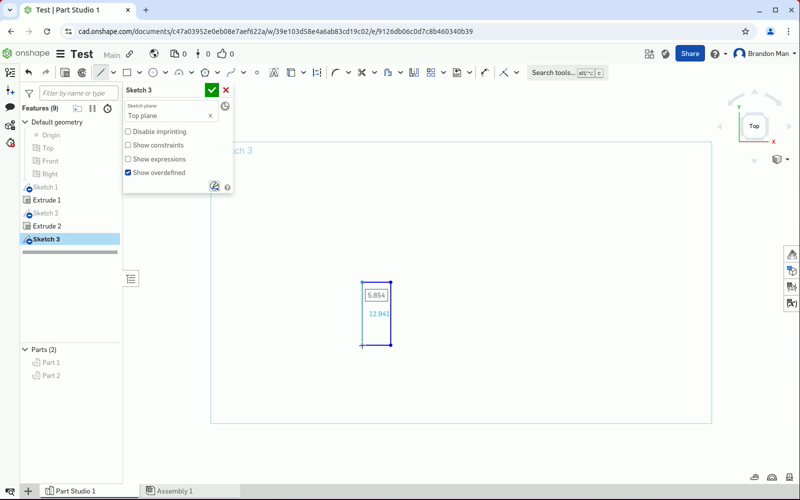
key(esc)
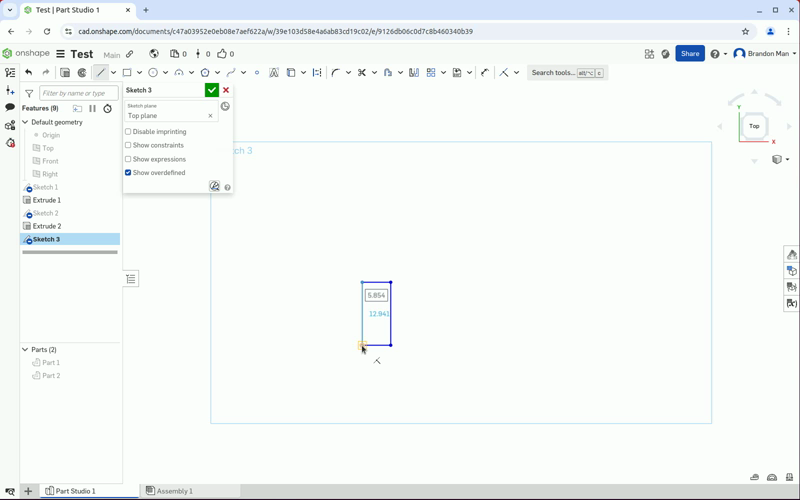
mouse_move(378, 318)
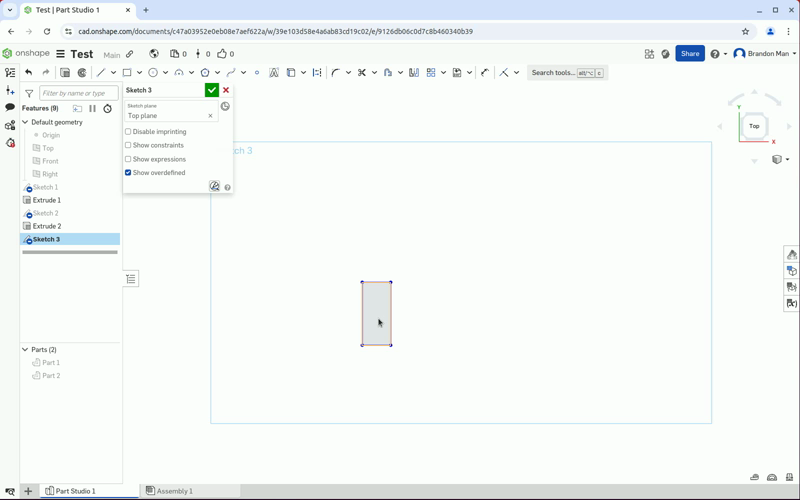
scroll(6)
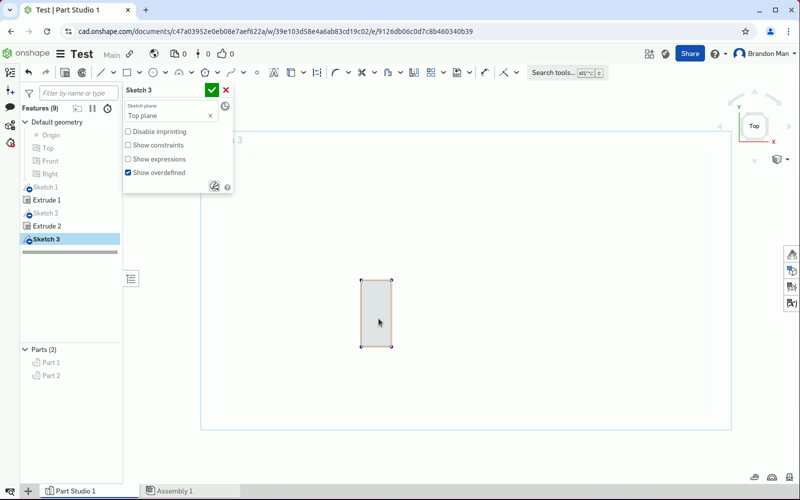
scroll(6)
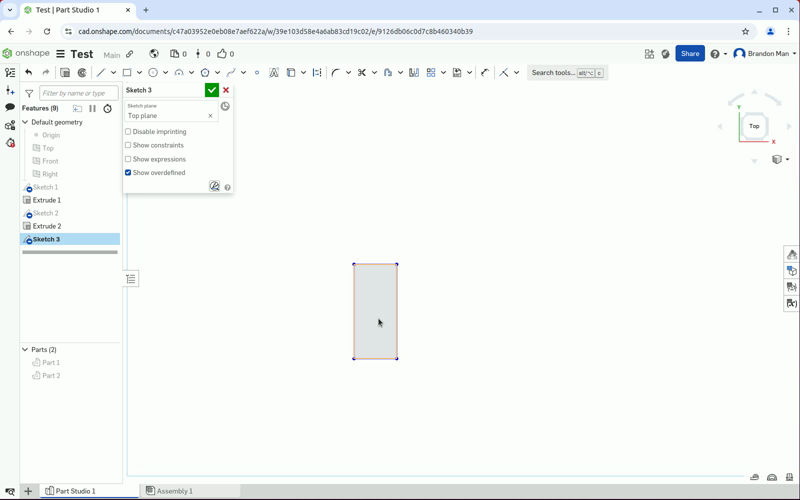
scroll(6)
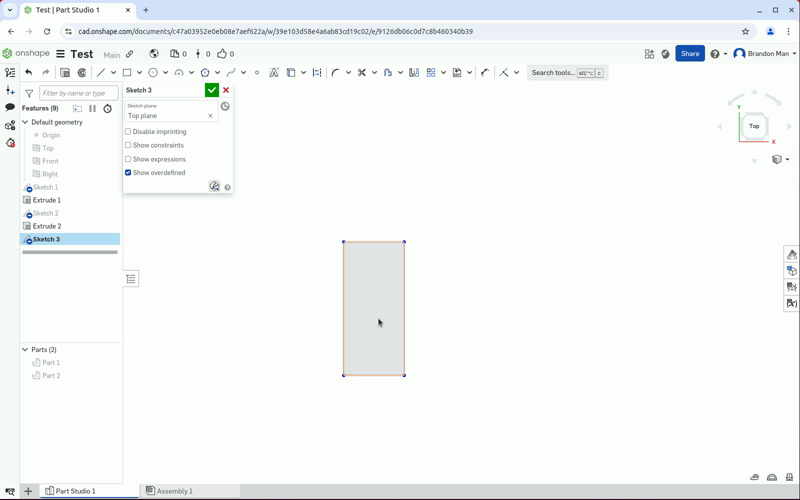
scroll(6)
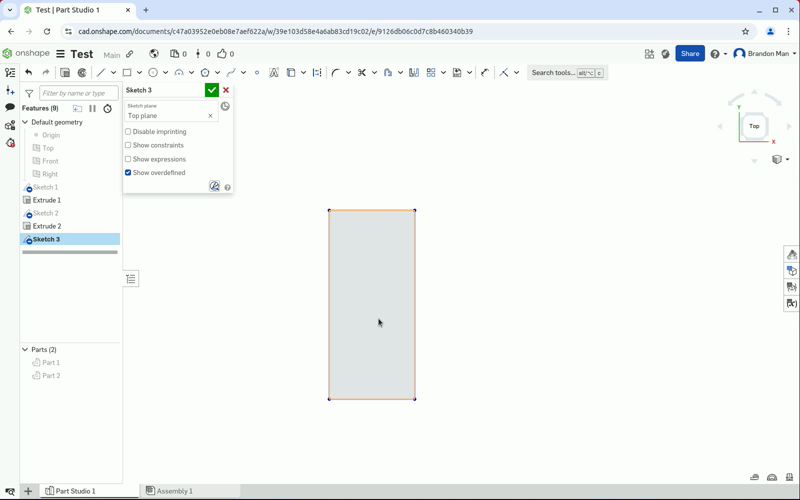
scroll(6)
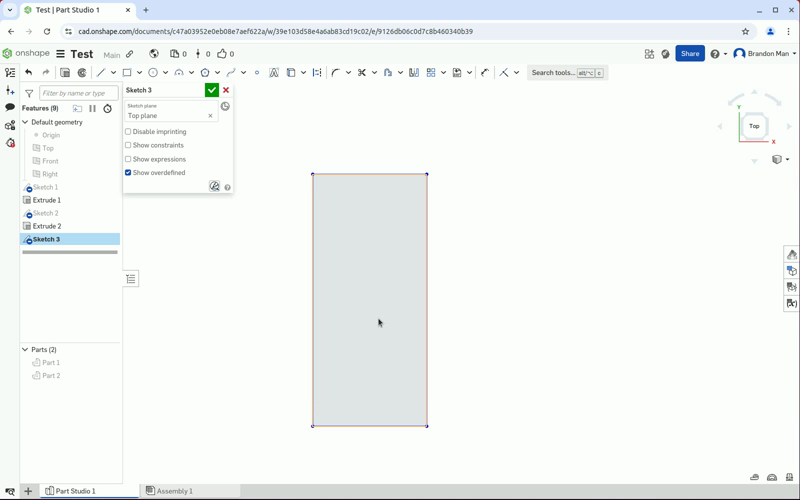
scroll(6)
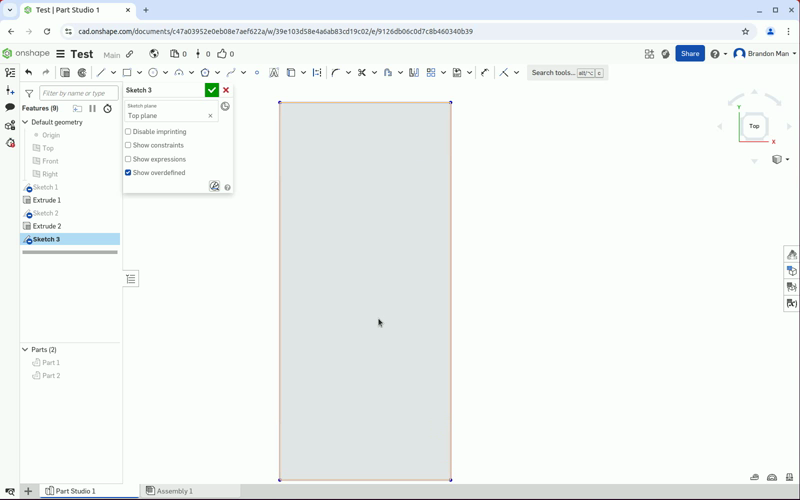
scroll(6)
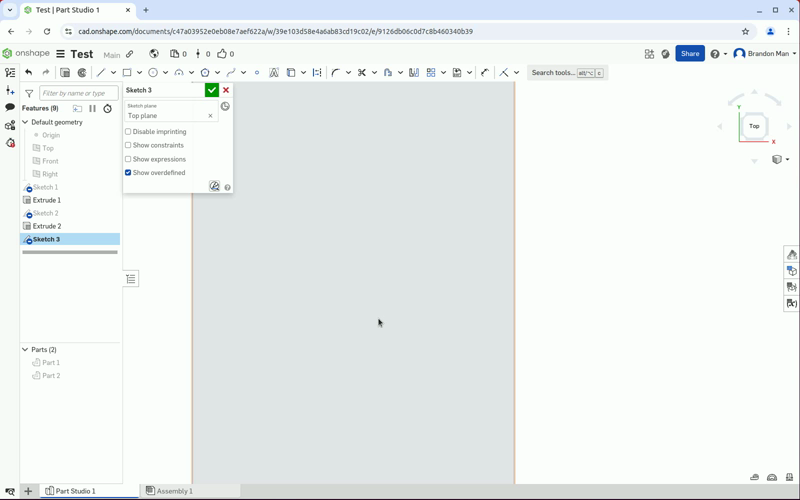
click(378, 318)
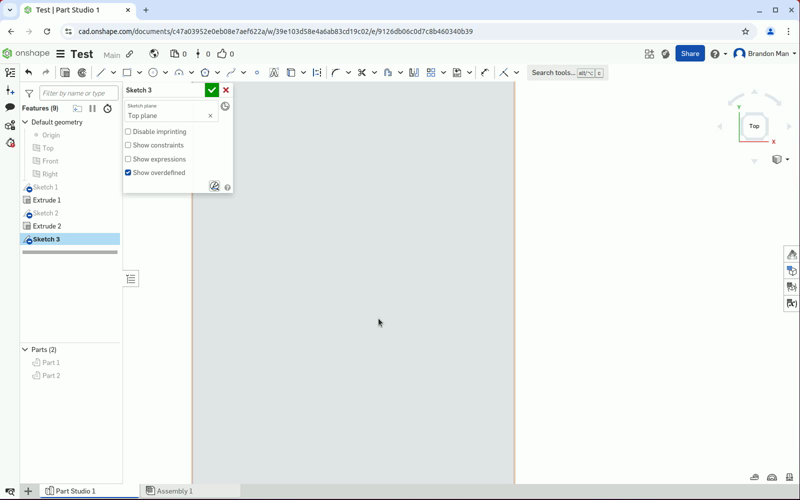
scroll(-6)
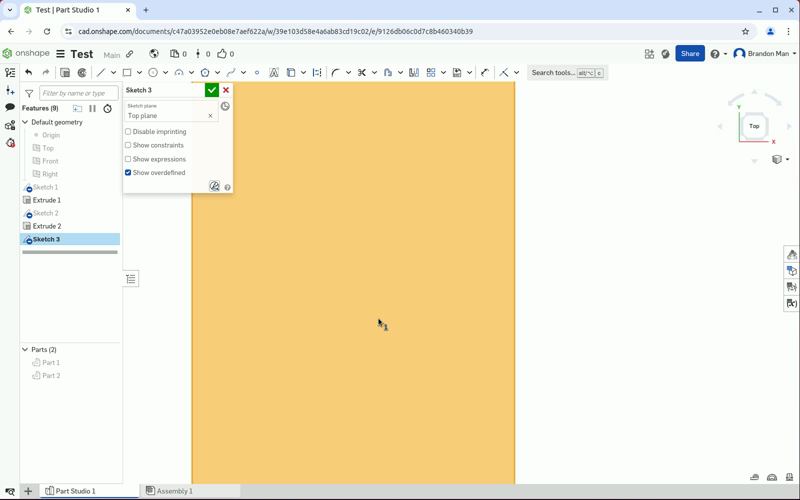
scroll(-6)
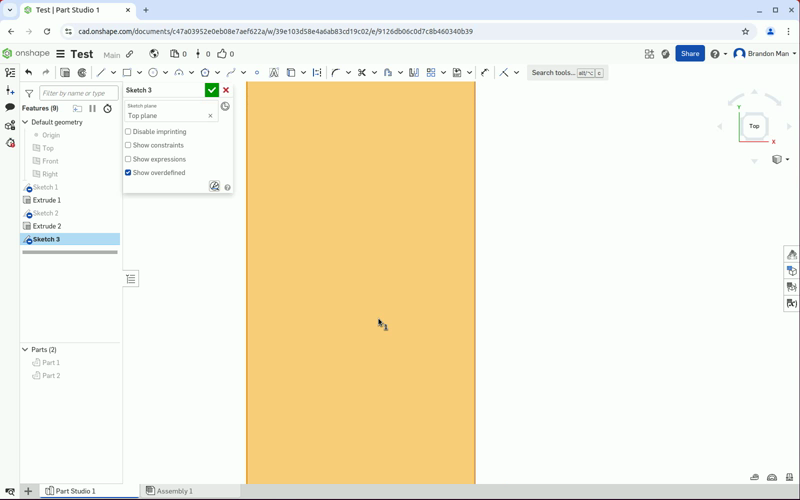
scroll(-6)
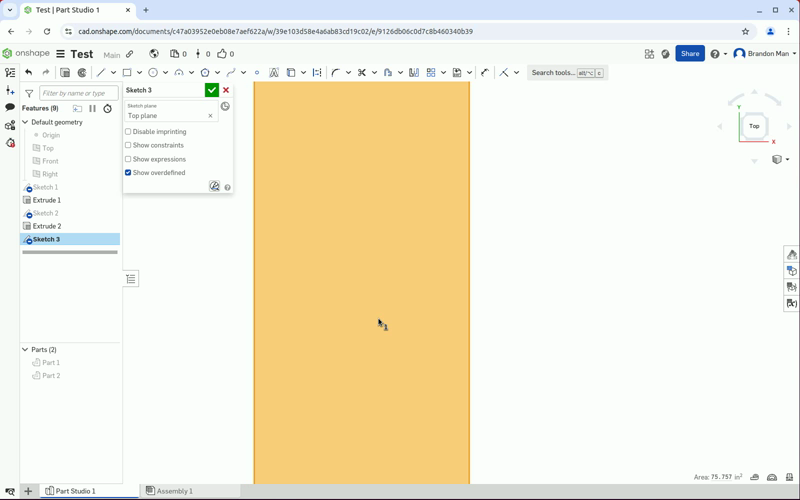
scroll(-6)
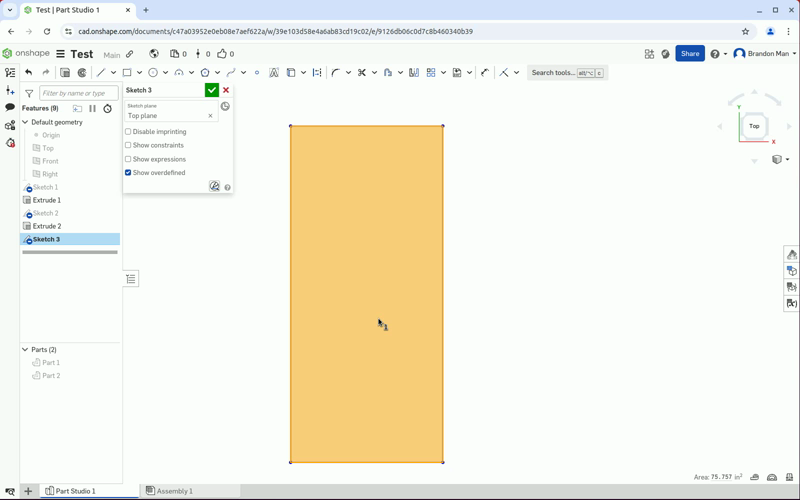
scroll(-6)
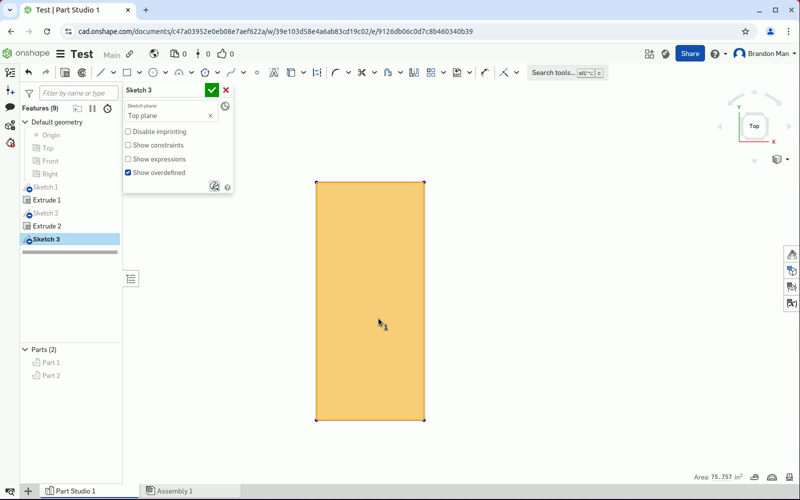
scroll(-6)
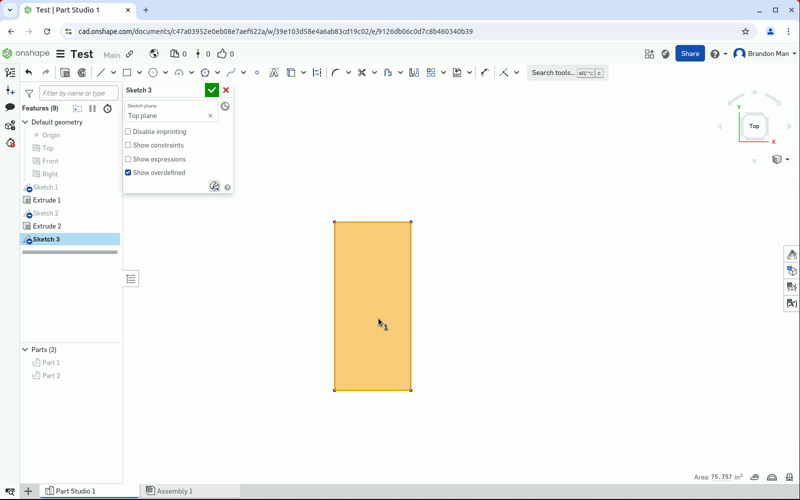
scroll(-6)
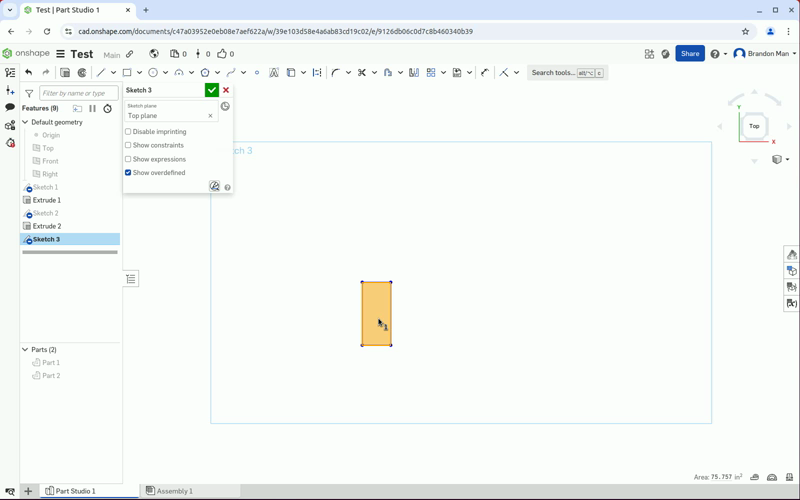
mouse_move(73, 352)
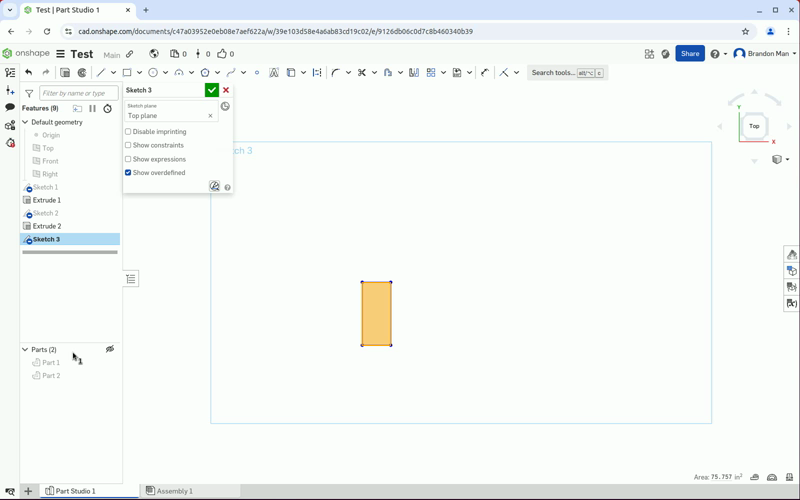
key(shift+y)
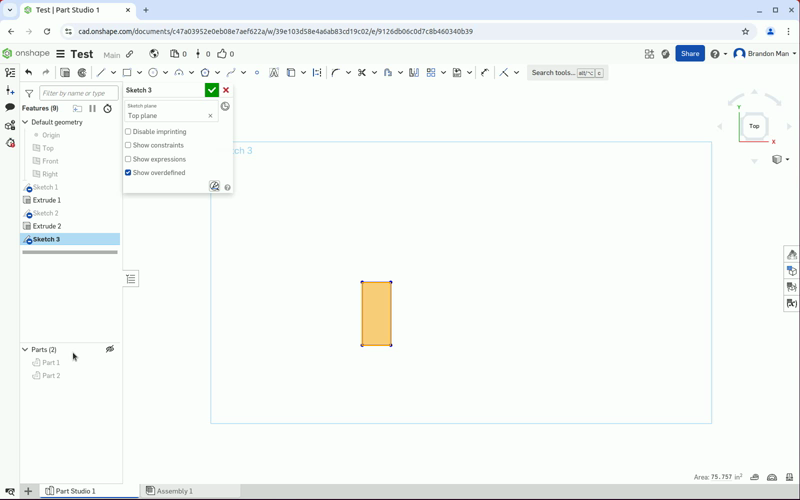
key(shift+e)
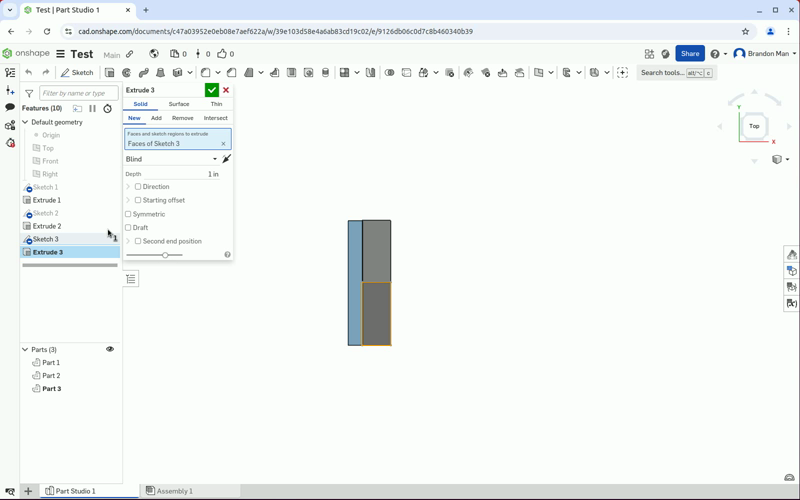
mouse_move(143, 106)
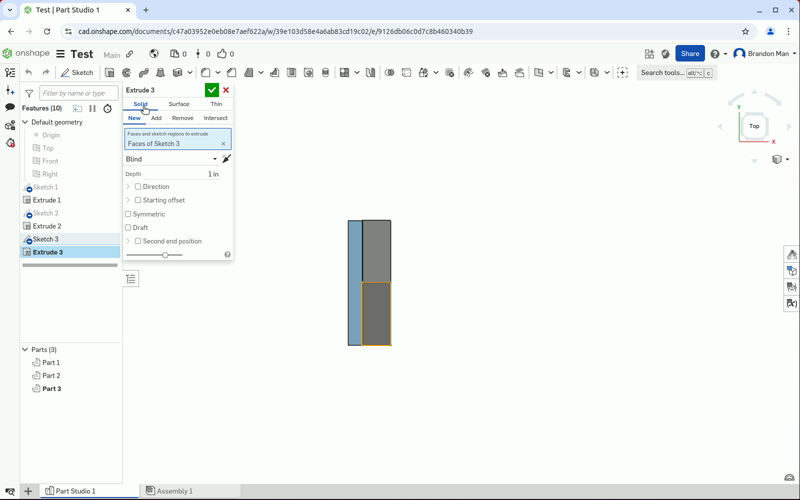
click(143, 106)
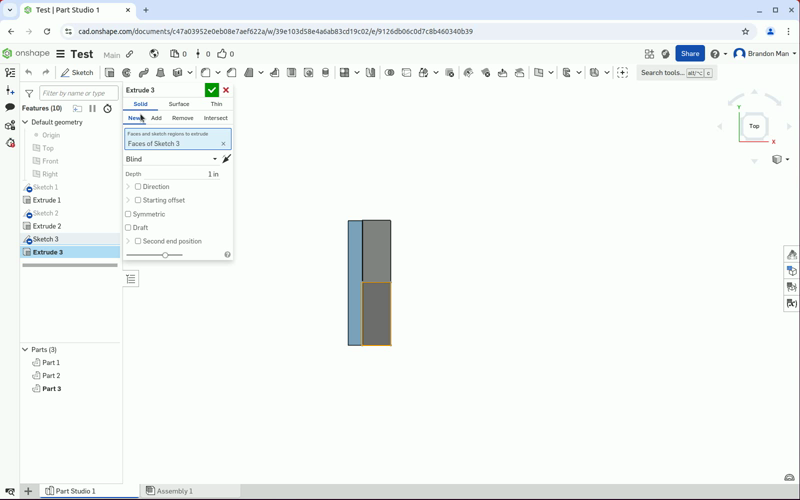
mouse_move(137, 120)
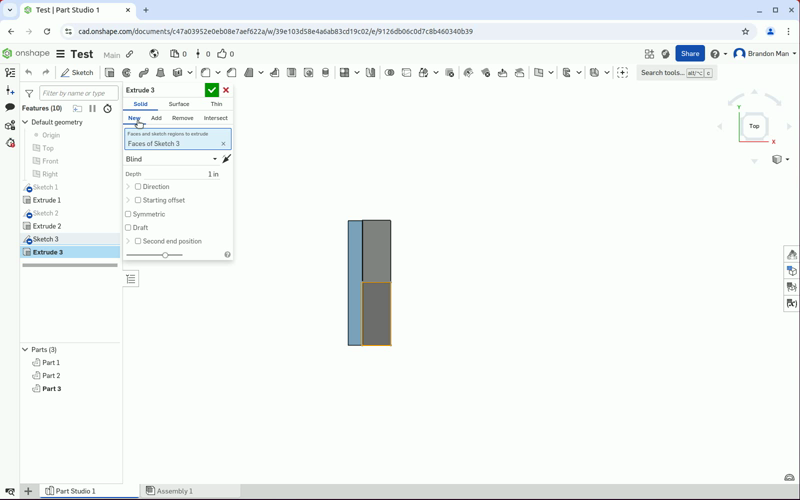
click(137, 120)
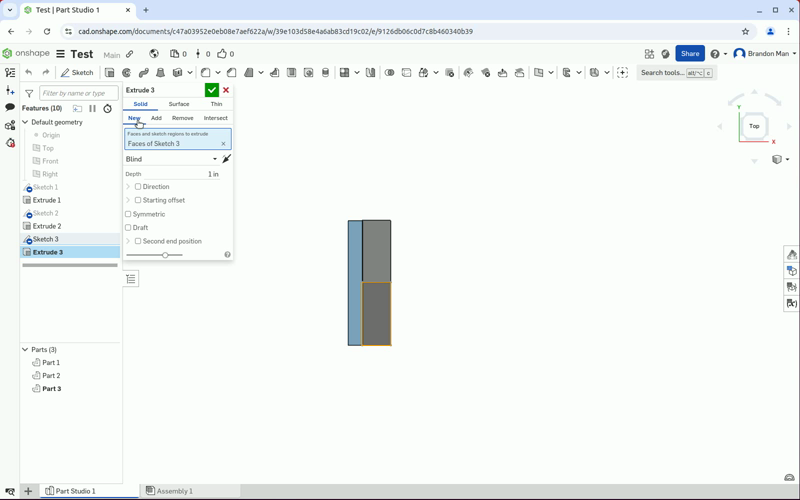
key(tab, 4)
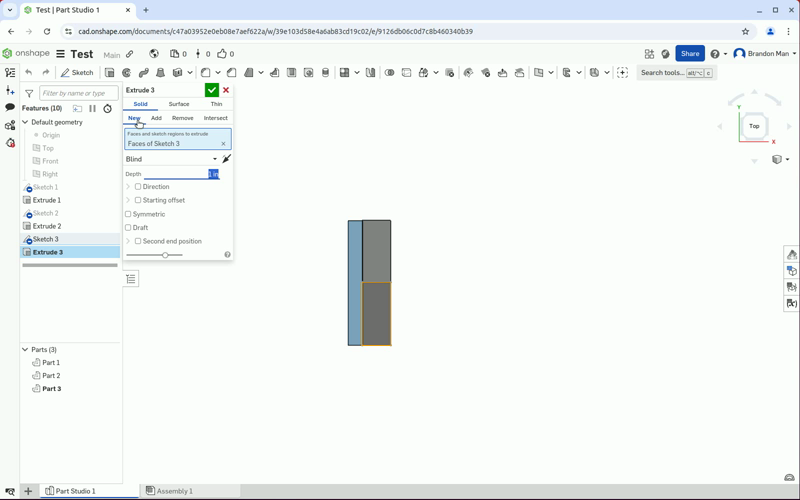
text(9.147)
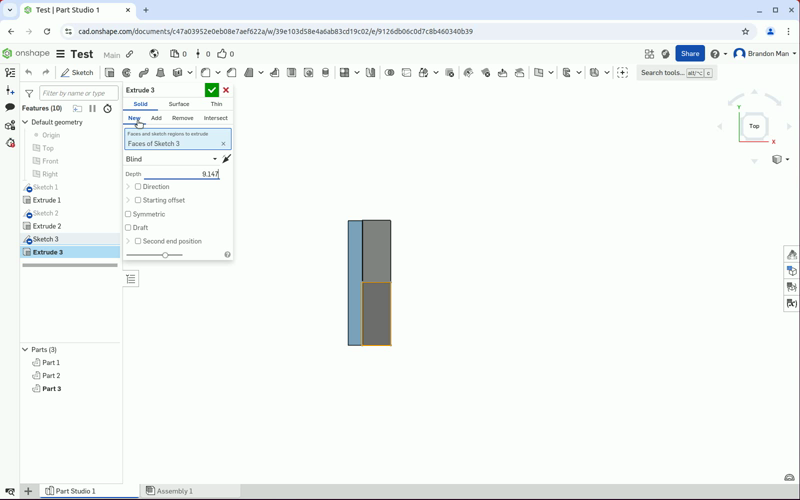
key(enter)
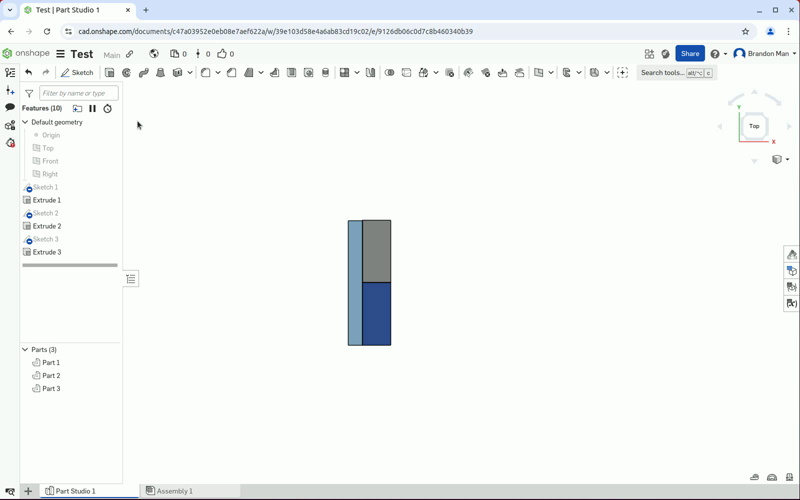
key(shift+h)
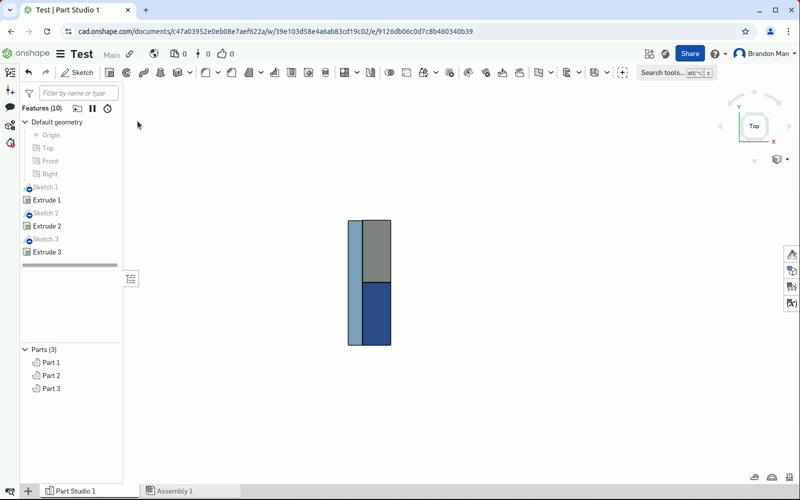
key(shift+h)
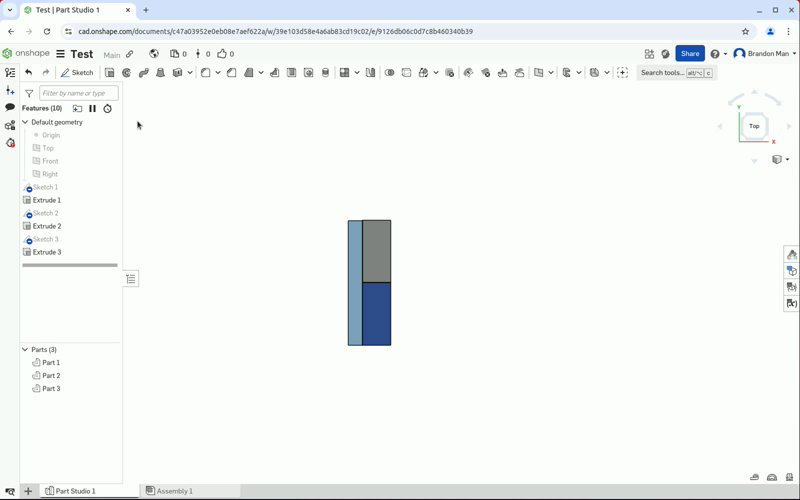
mouse_move(73, 189)
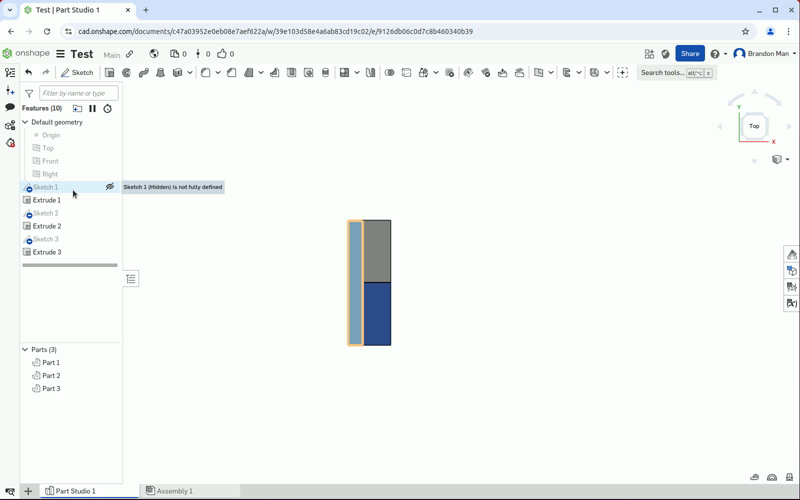
click(73, 189)
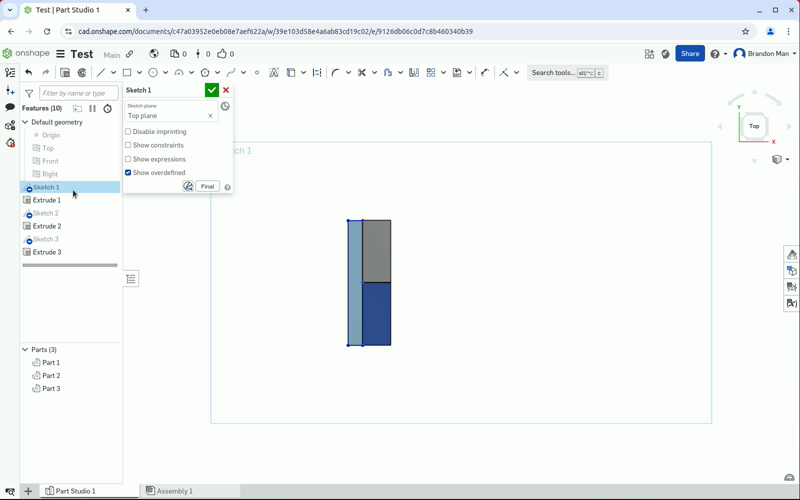
mouse_move(229, 92)
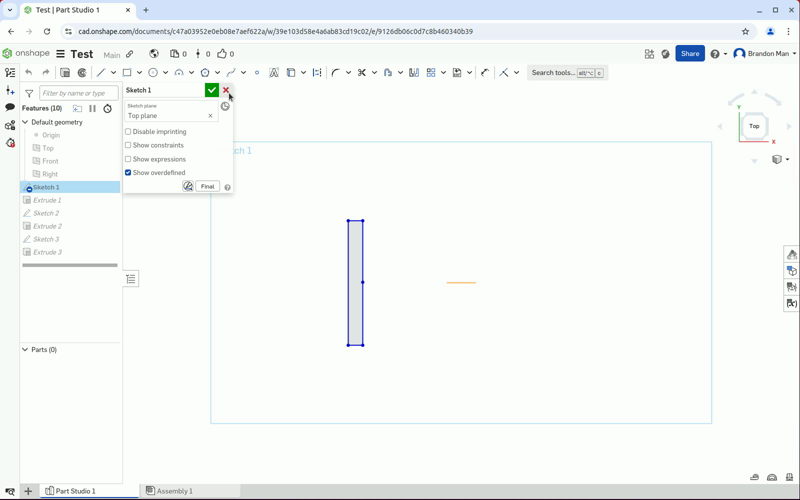
click(229, 92)
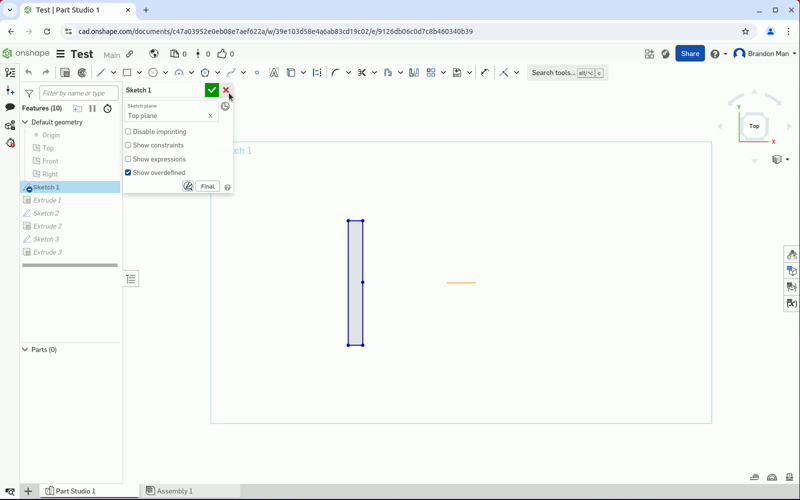
key(shift+s)
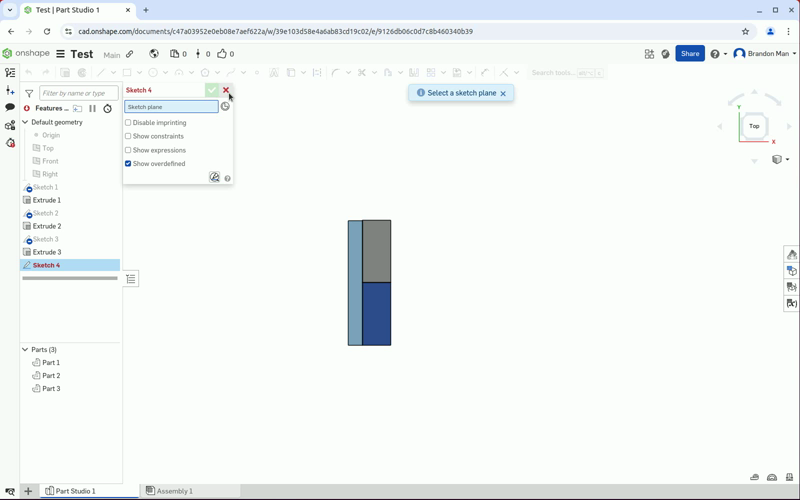
mouse_move(73, 150)
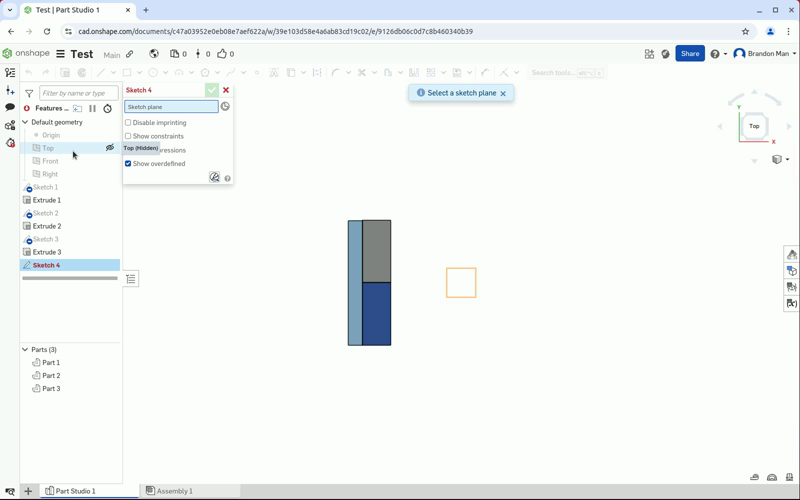
click(73, 150)
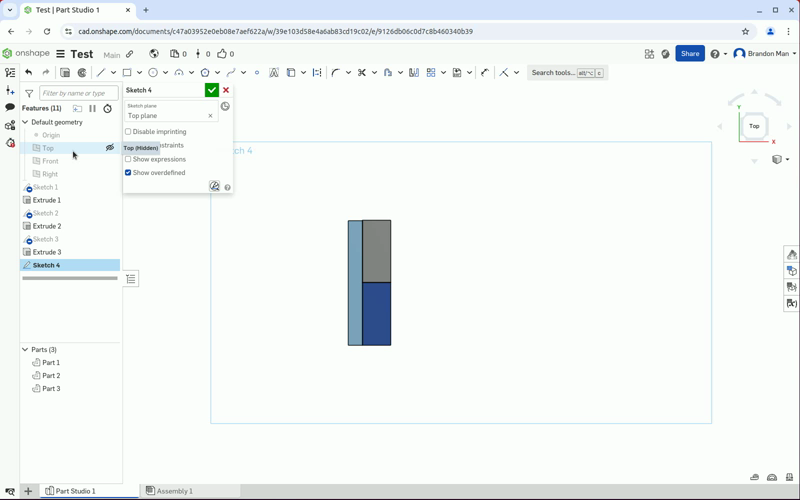
mouse_move(73, 352)
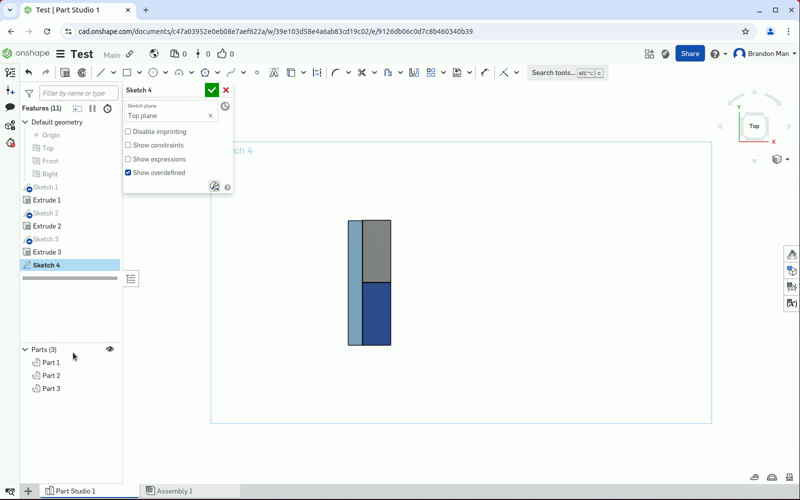
key(y)
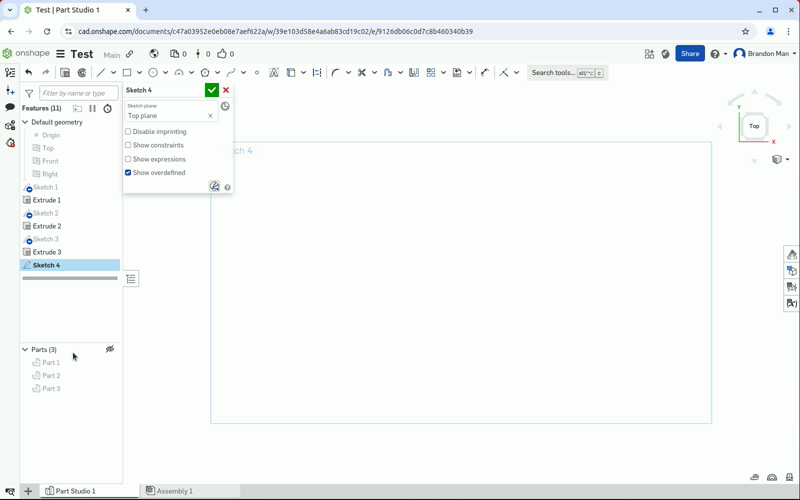
key(l)
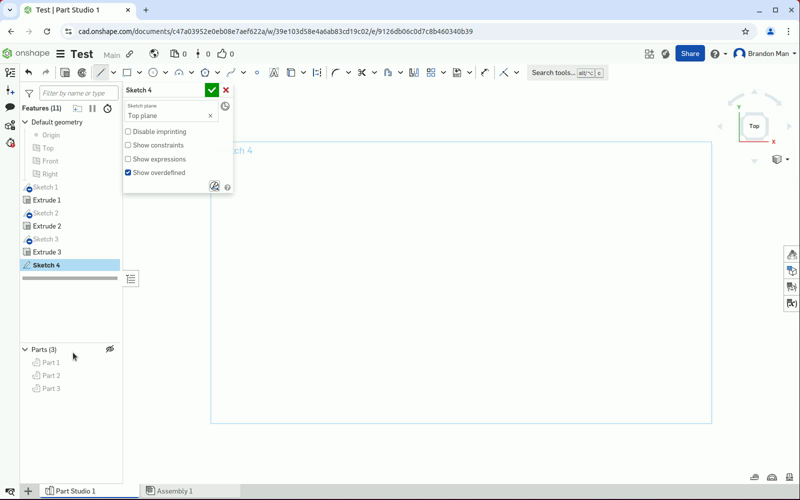
key_down(shift)
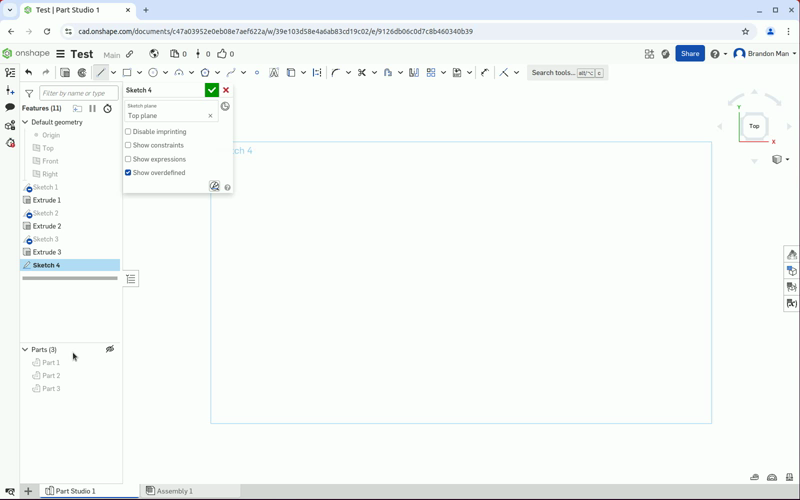
mouse_move(390, 345)
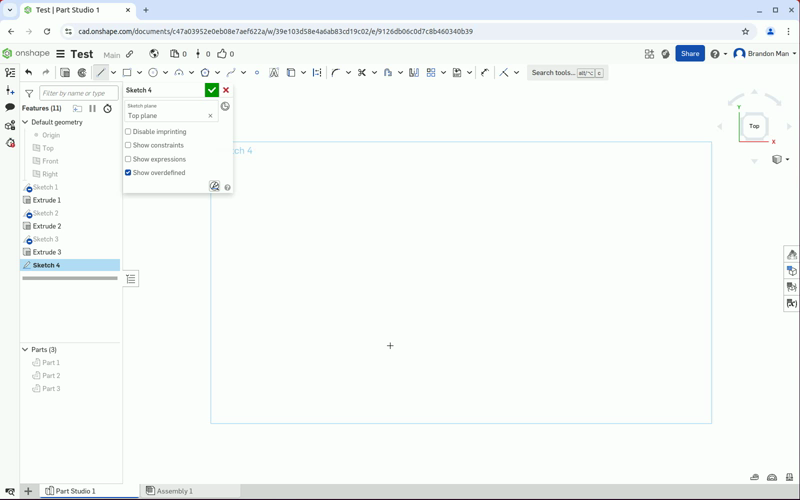
click(390, 345)
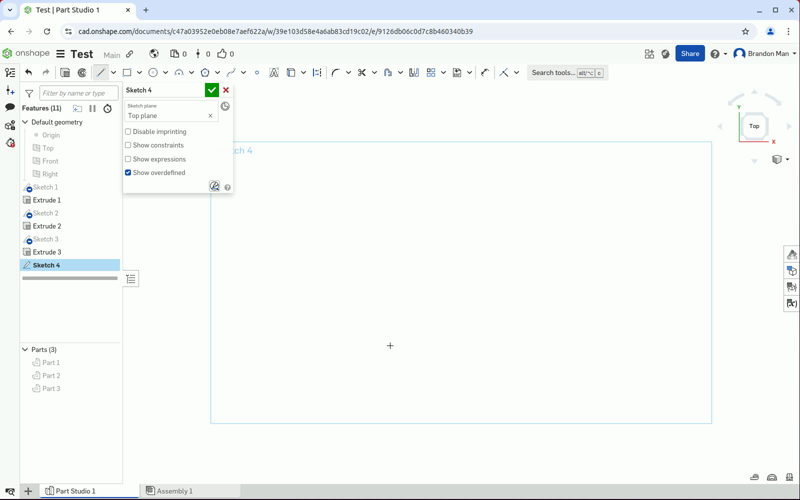
key_up(shift)
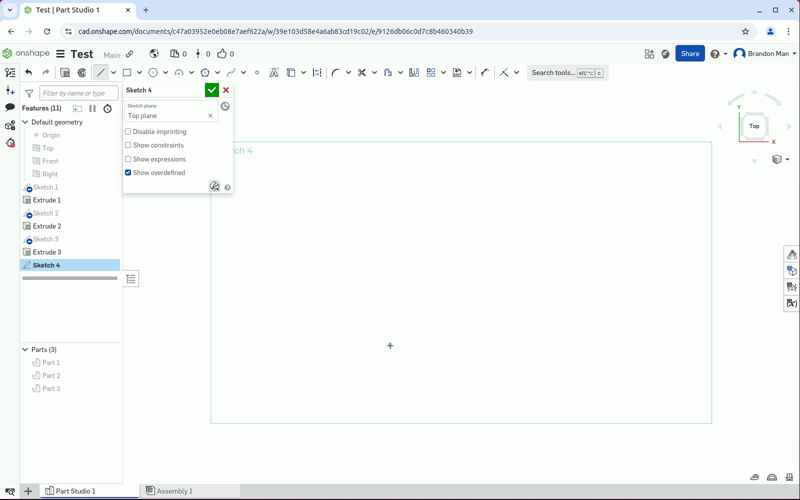
key_down(shift)
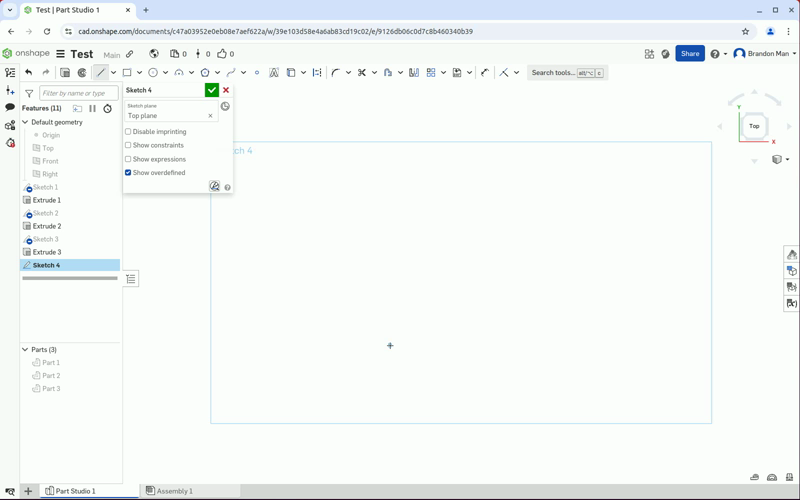
mouse_move(530, 345)
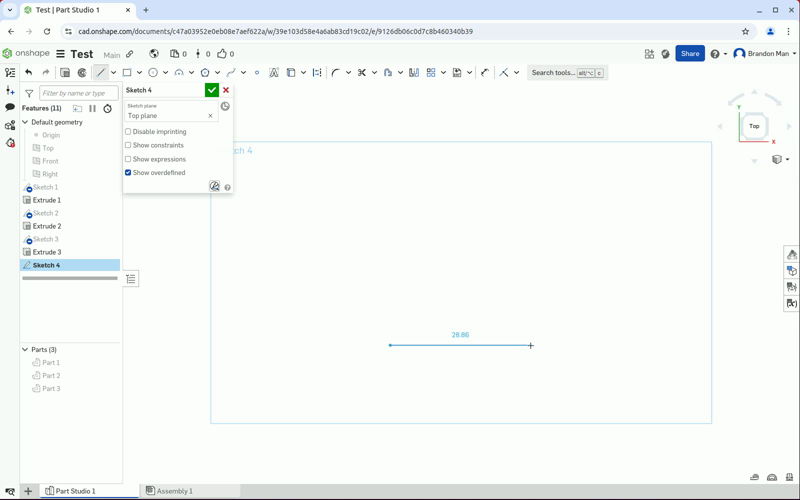
click(530, 345)
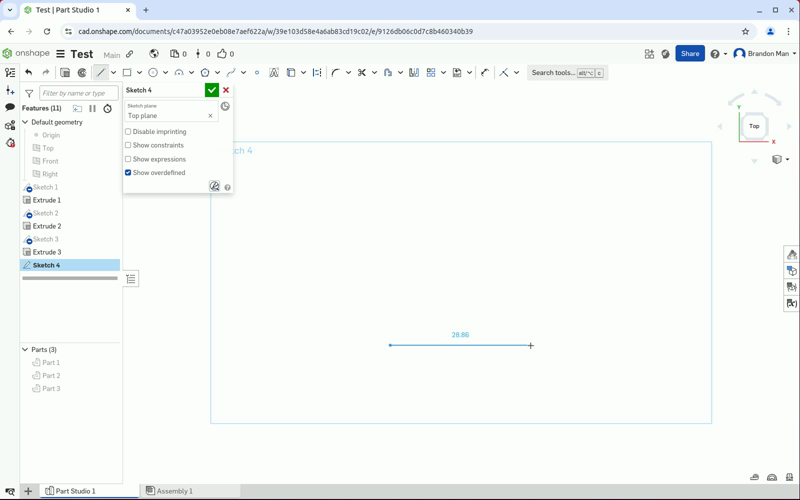
key_up(shift)
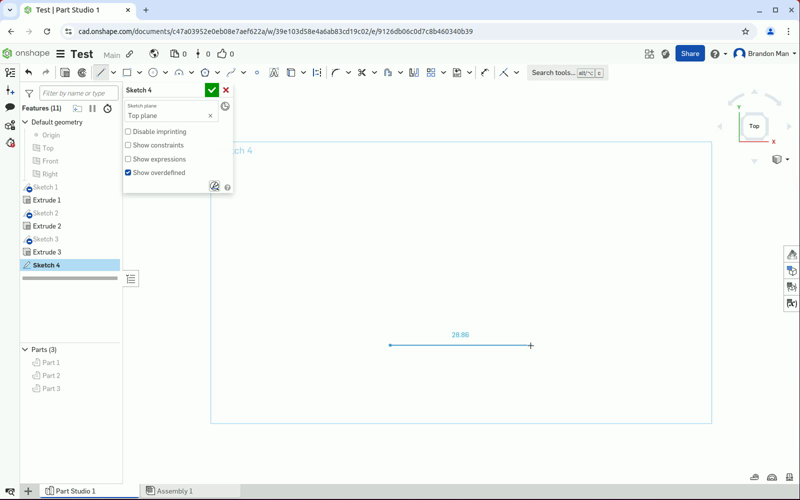
key_down(shift)
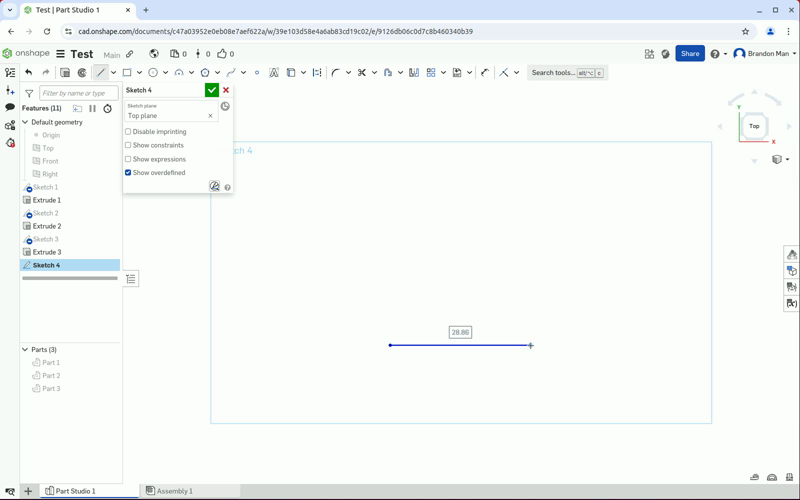
mouse_move(530, 282)
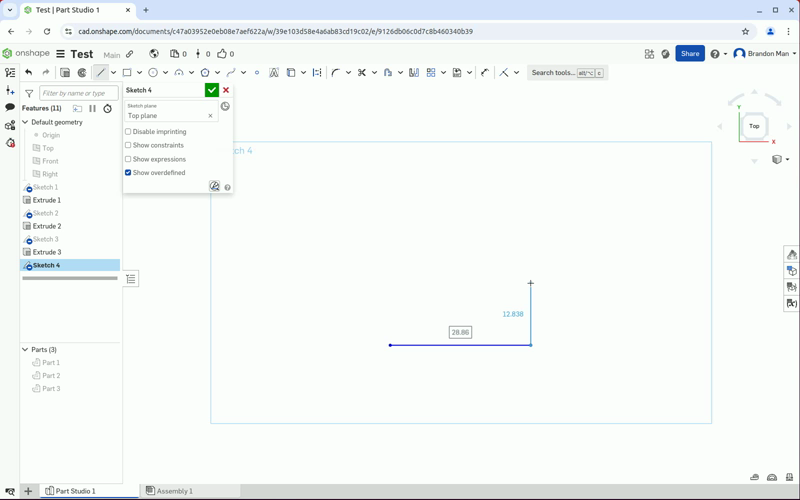
click(530, 282)
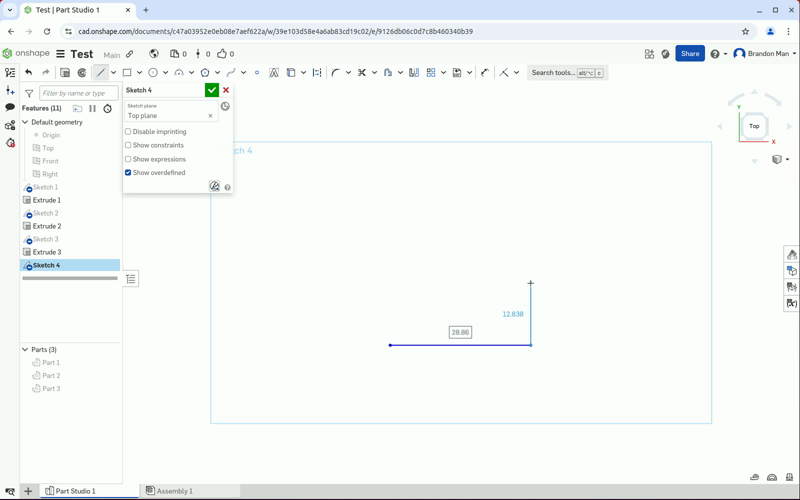
key_up(shift)
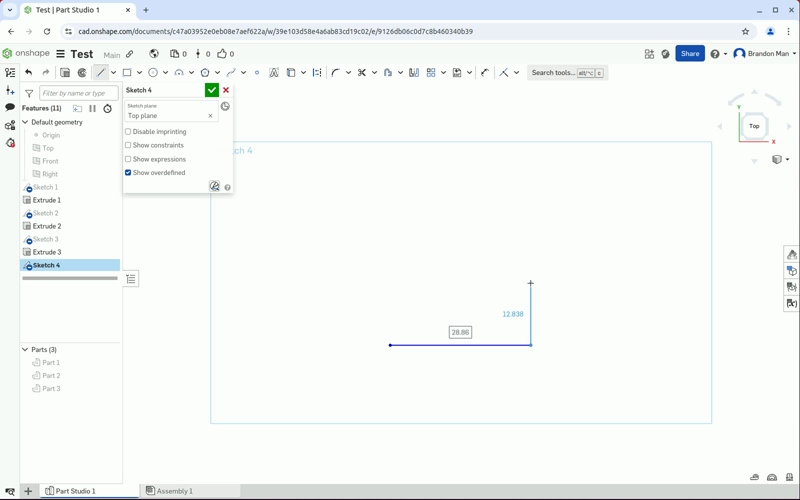
key_down(shift)
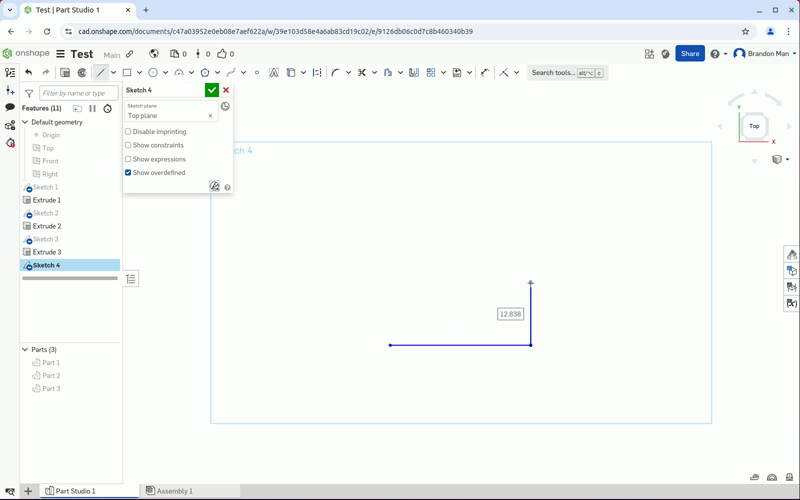
mouse_move(530, 220)
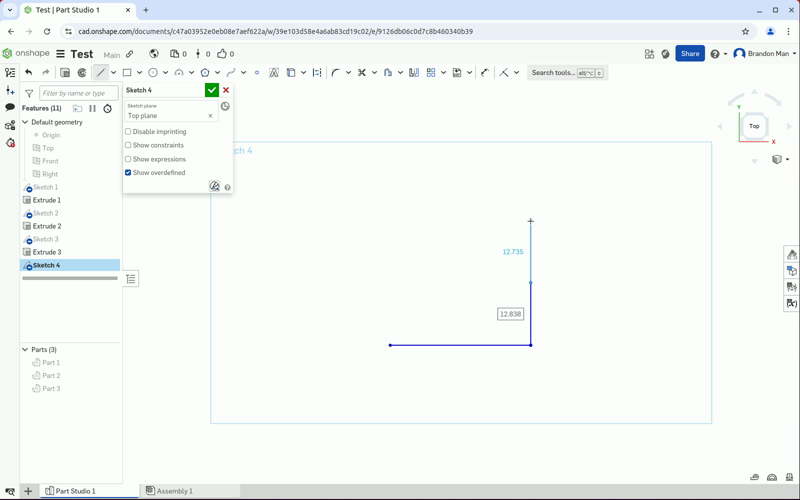
click(530, 220)
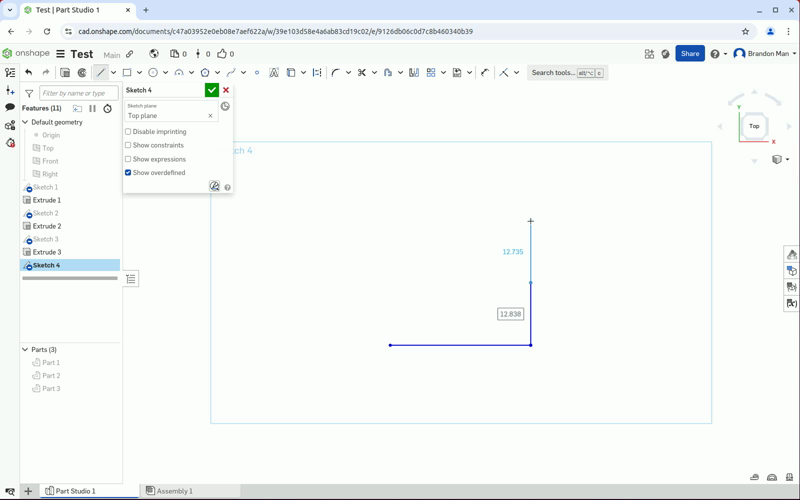
key_up(shift)
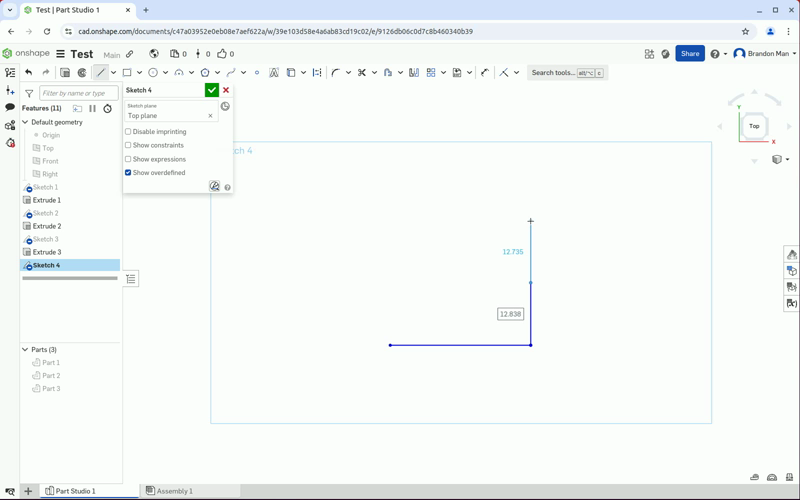
key_down(shift)
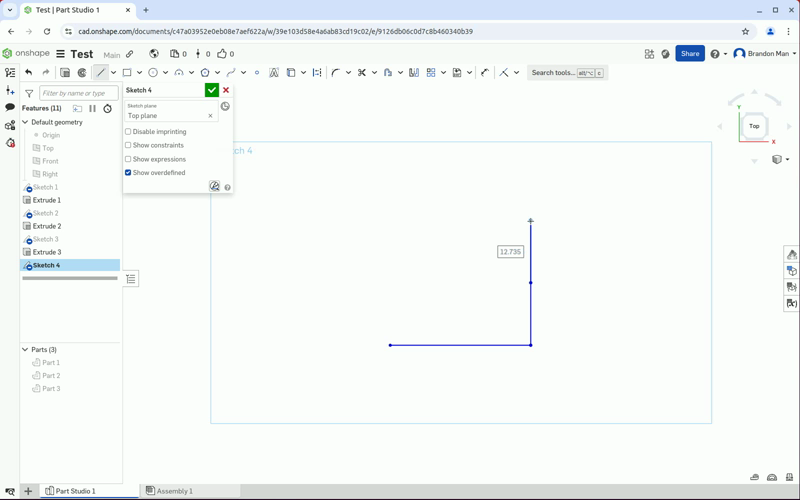
mouse_move(390, 220)
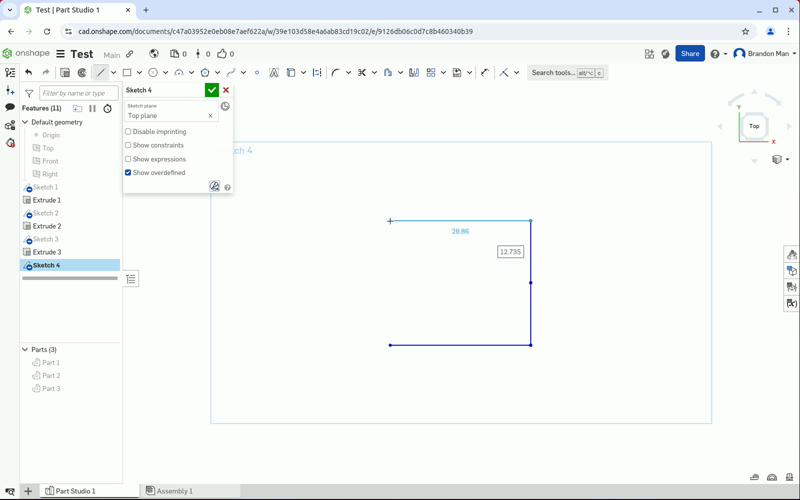
click(390, 220)
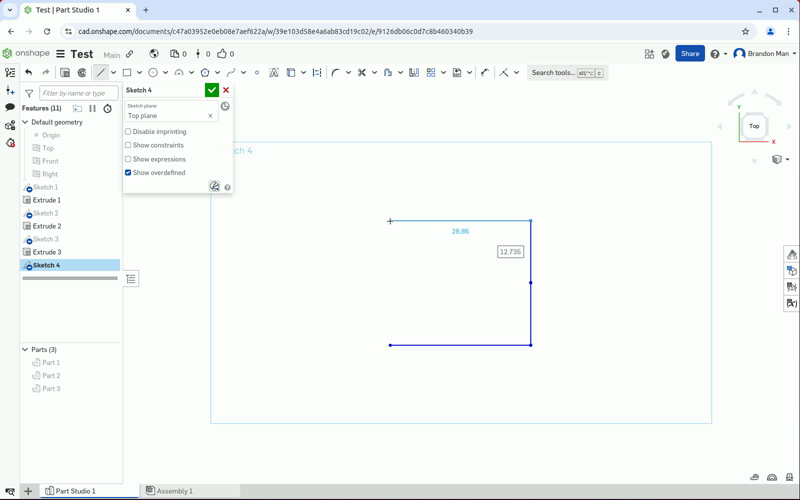
key_up(shift)
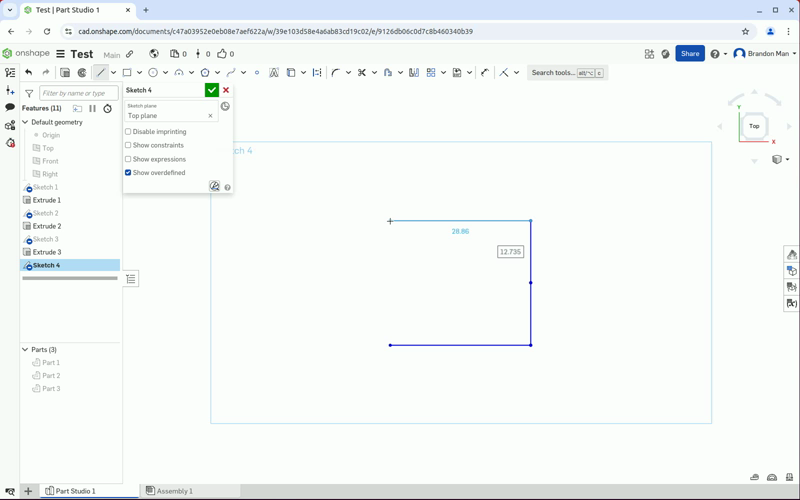
key_down(shift)
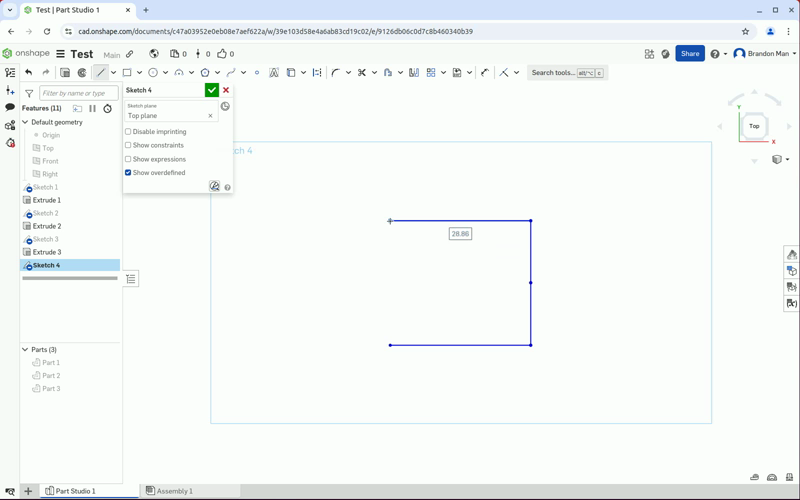
mouse_move(390, 282)
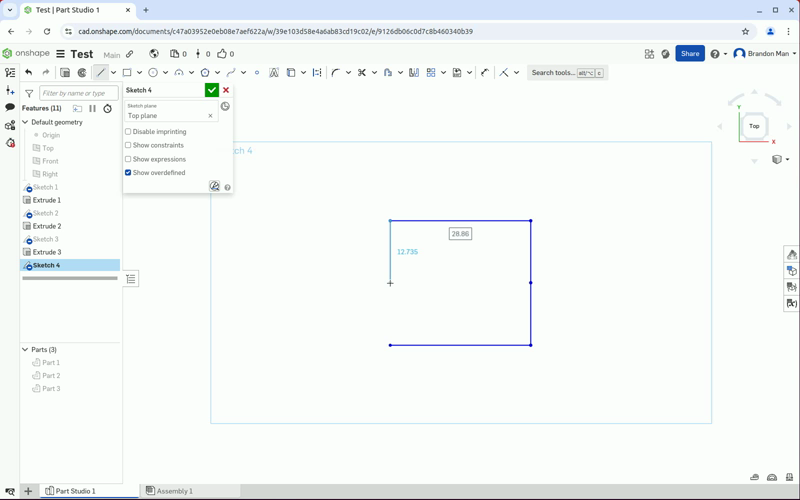
click(390, 282)
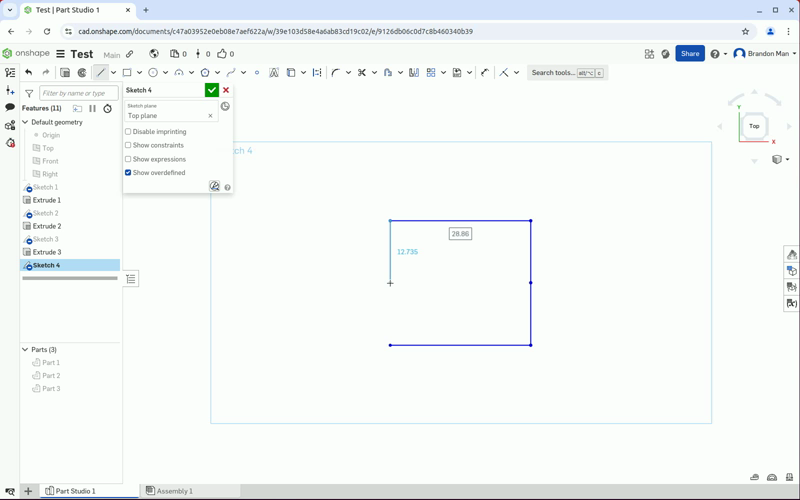
key_up(shift)
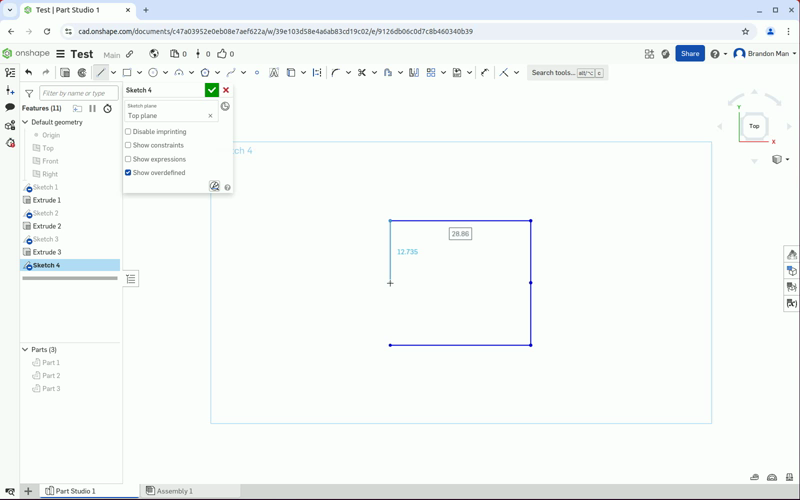
key_down(shift)
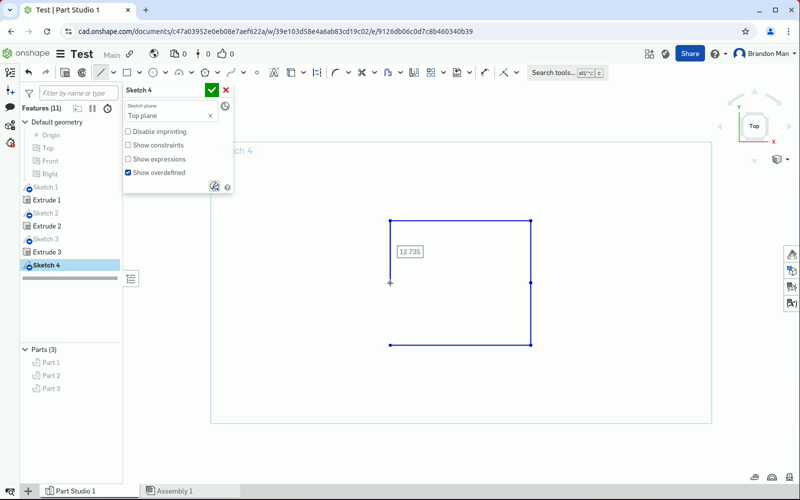
mouse_move(390, 345)
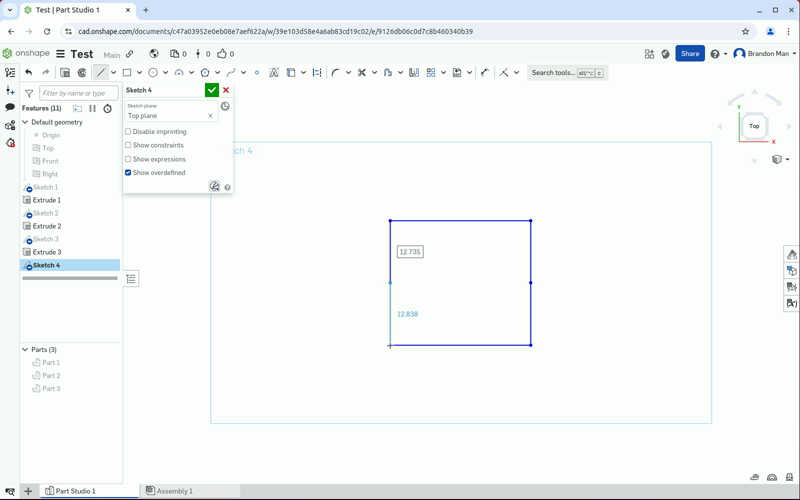
key_up(shift)
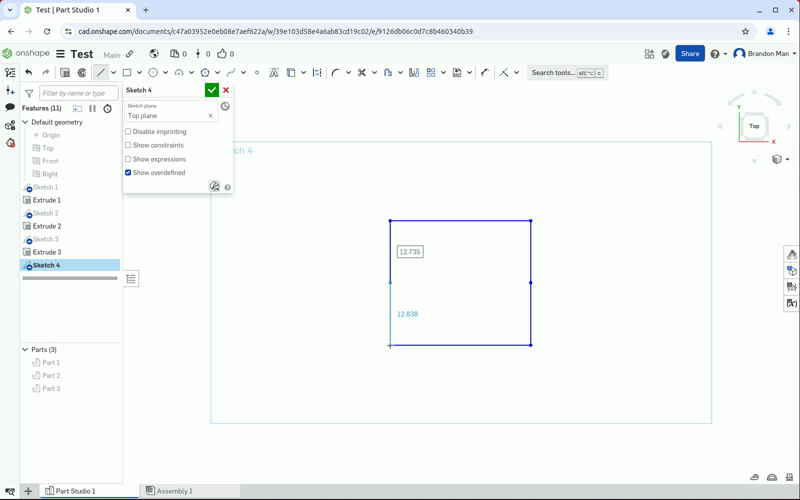
click(390, 345)
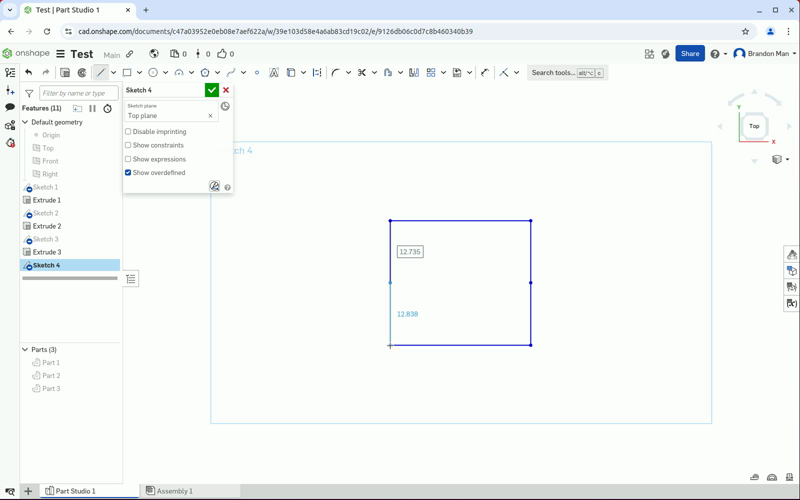
key(esc)
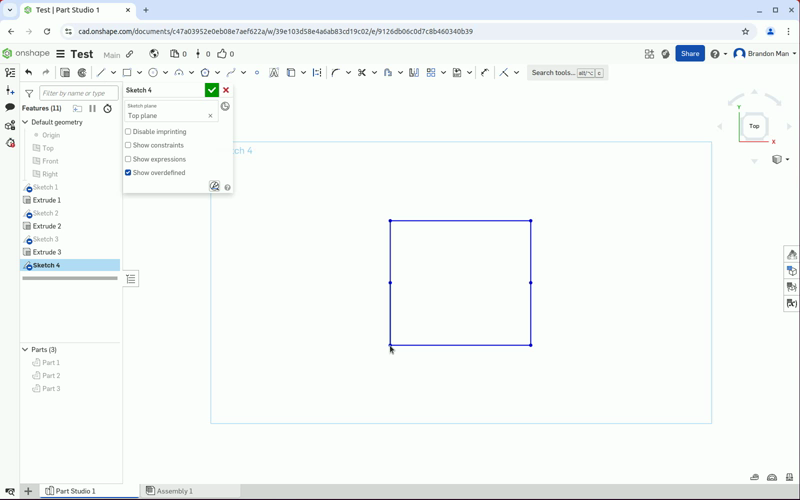
mouse_move(477, 317)
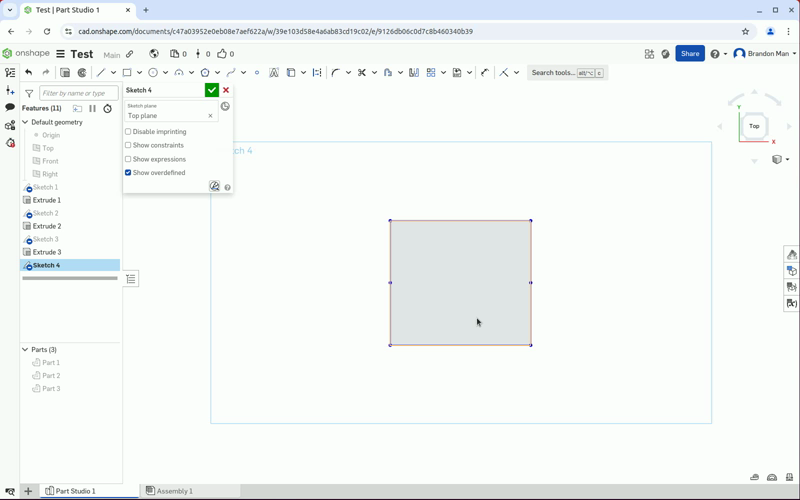
click(477, 317)
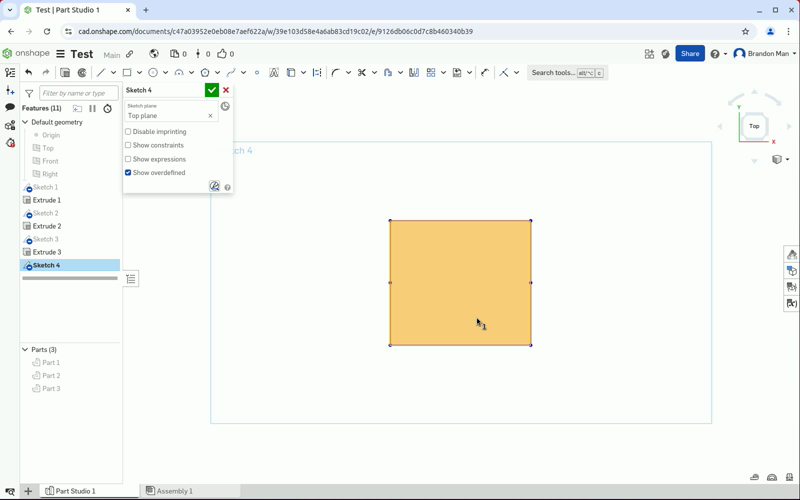
mouse_move(73, 352)
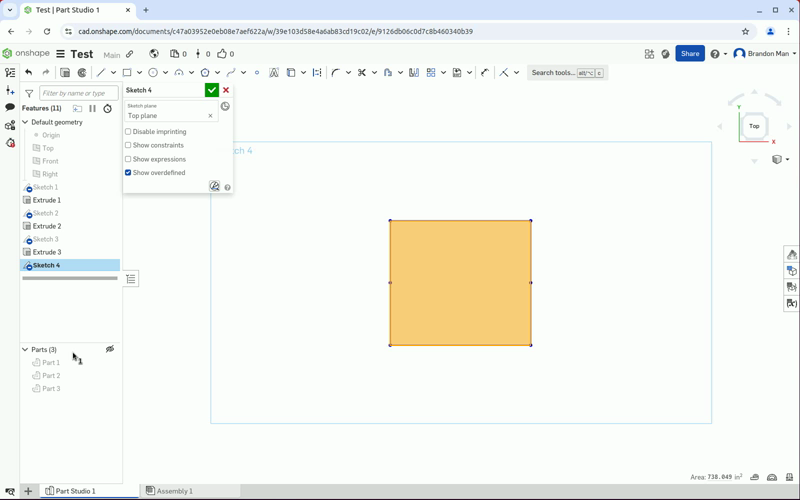
key(shift+y)
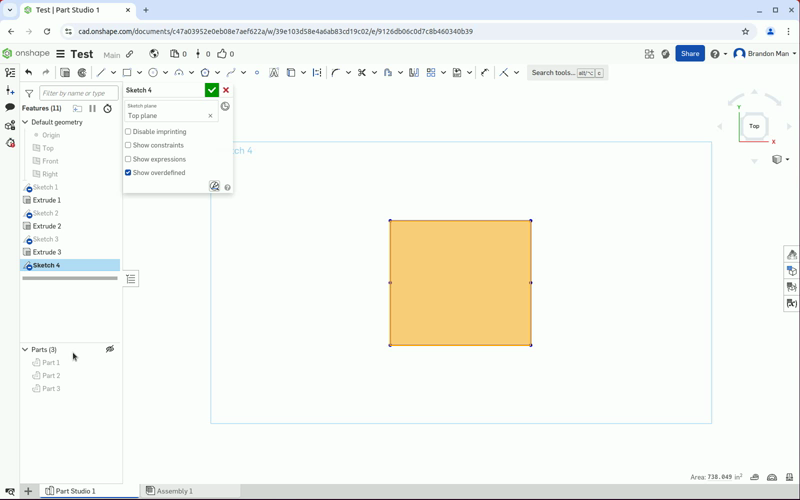
key(shift+e)
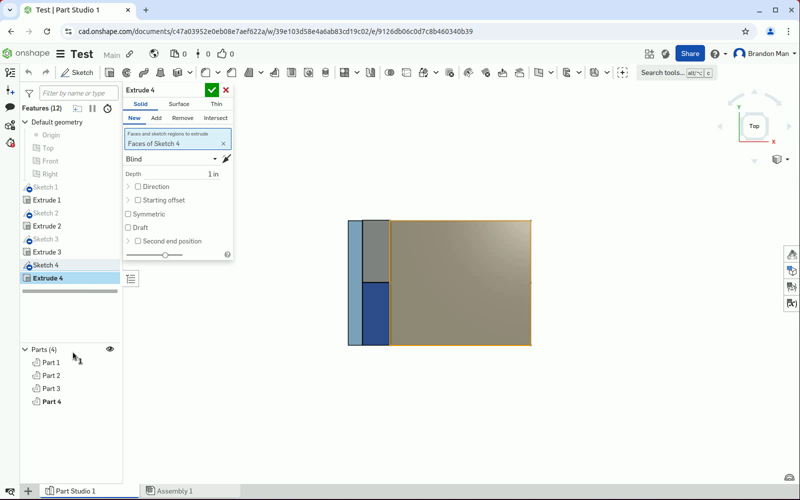
mouse_move(143, 106)
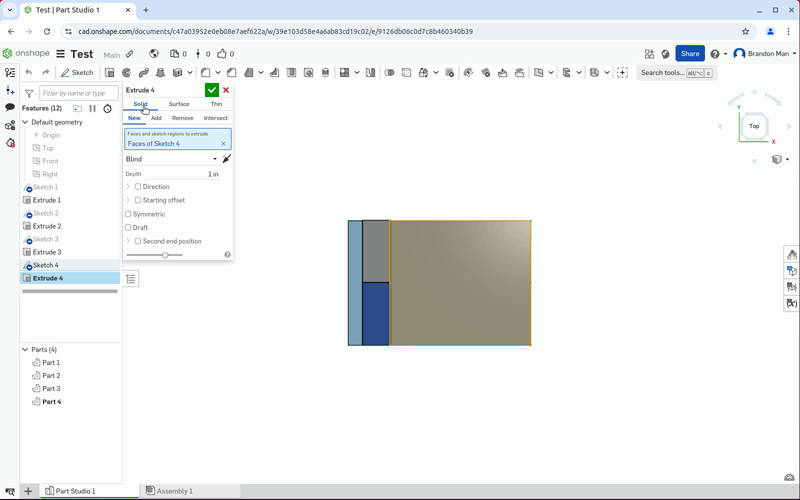
click(143, 106)
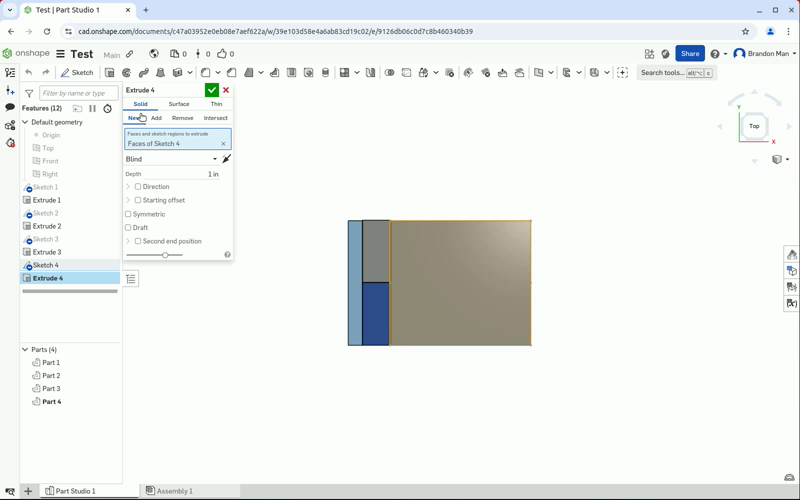
mouse_move(137, 120)
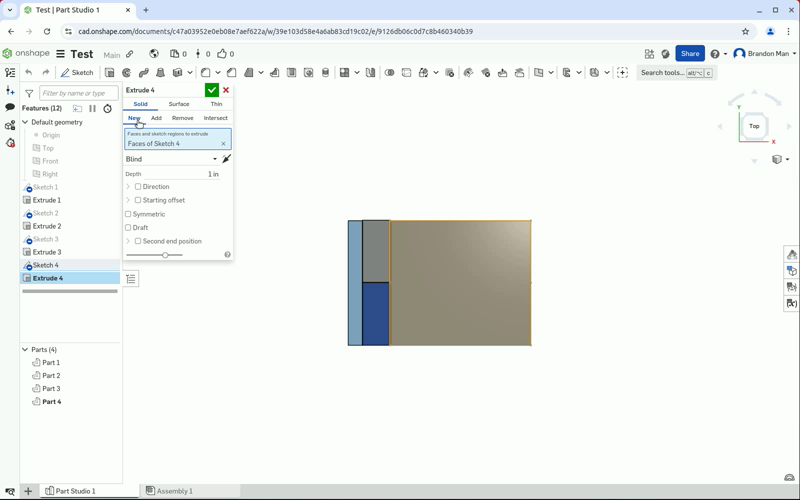
click(137, 120)
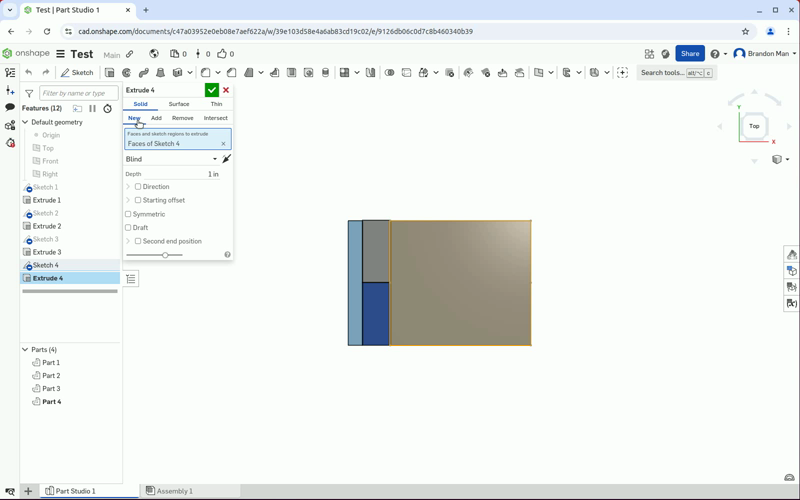
key(tab, 4)
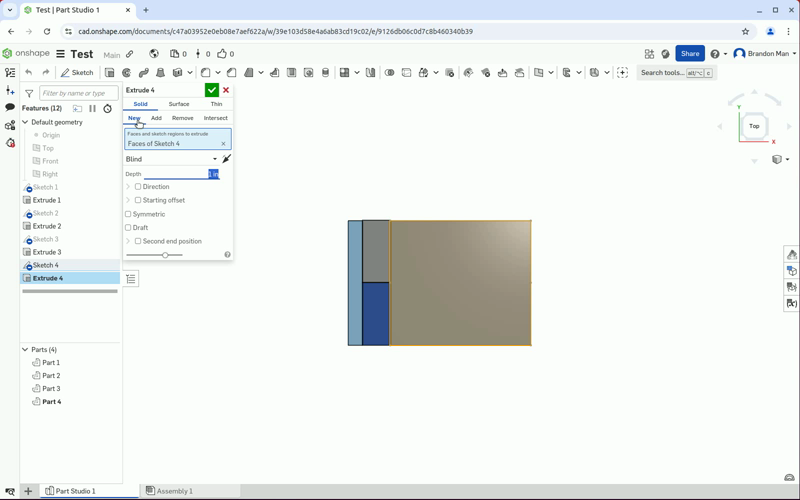
text(9.147)
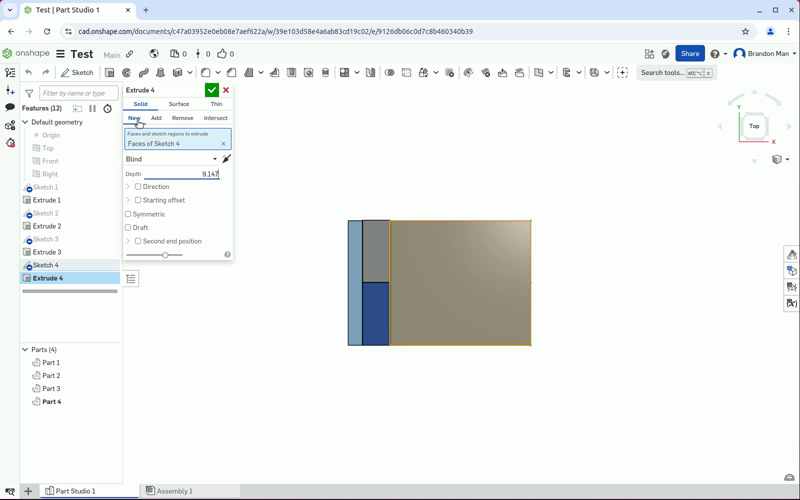
key(enter)
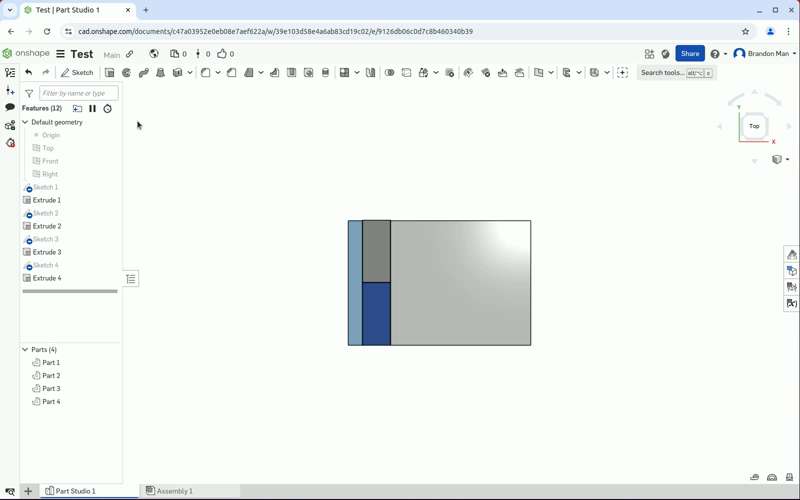
key(shift+h)
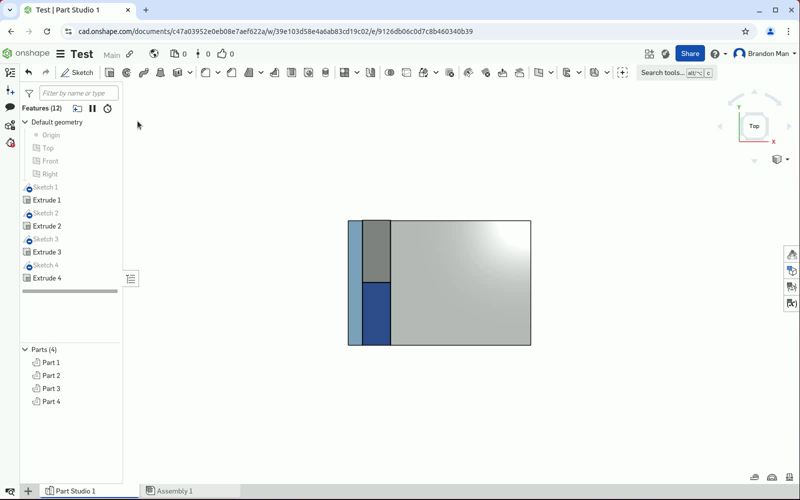
key(shift+h)
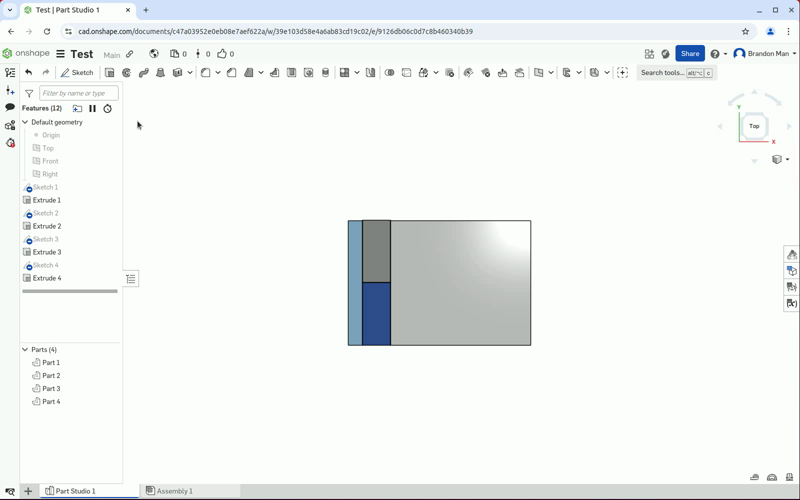
mouse_move(73, 189)
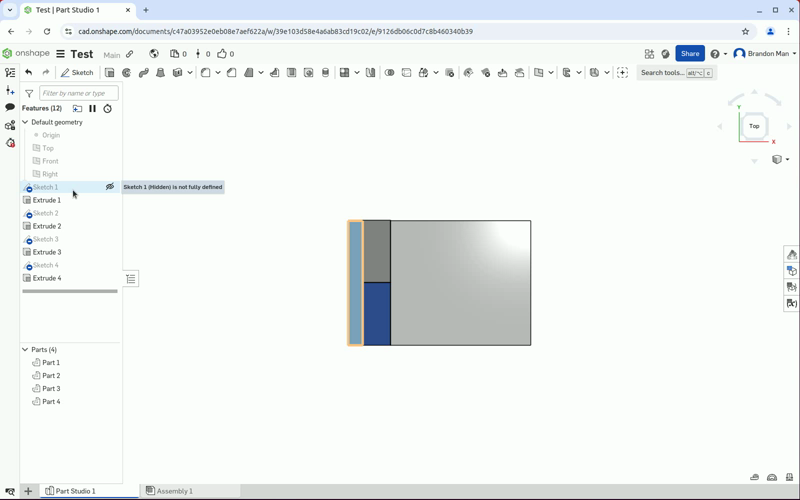
click(73, 189)
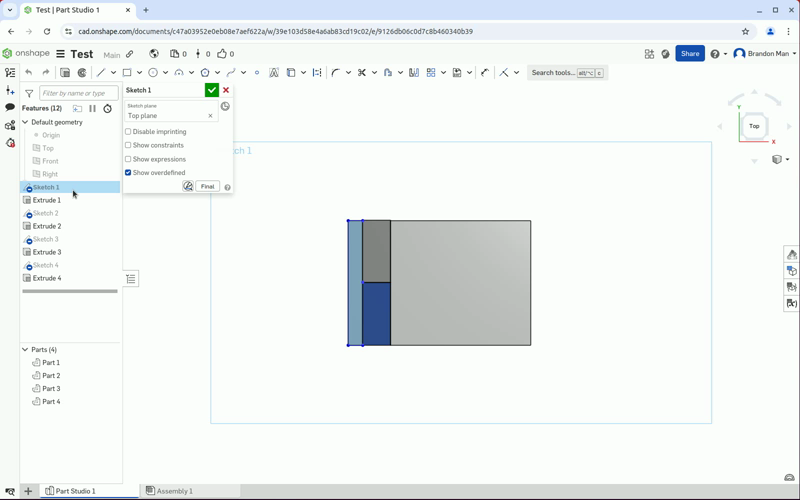
mouse_move(229, 92)
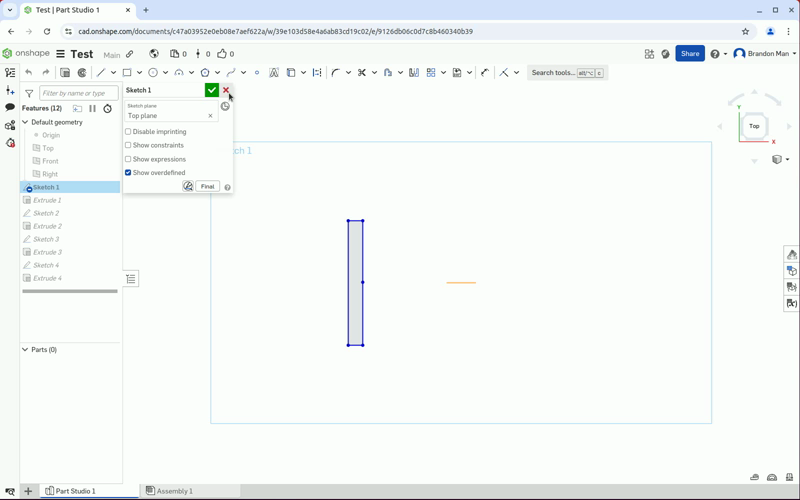
click(229, 92)
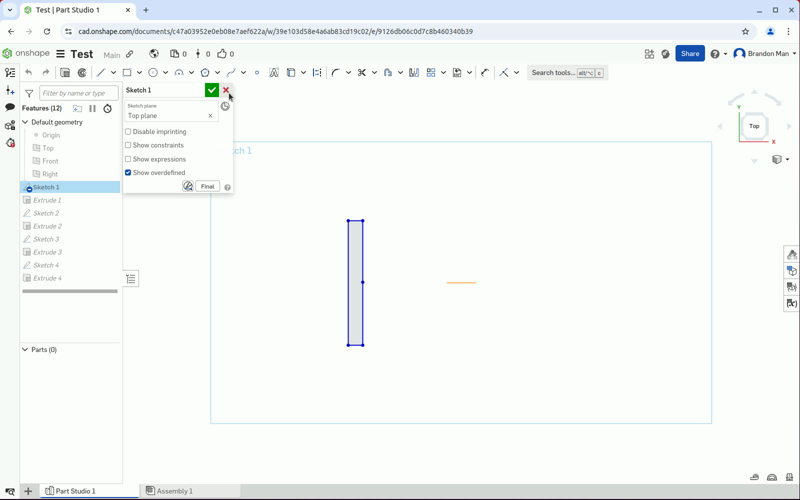
key(shift+s)
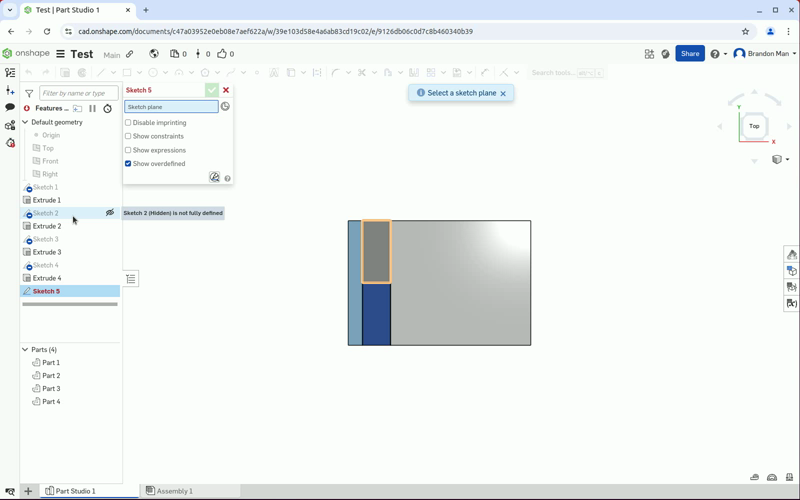
scroll(3)
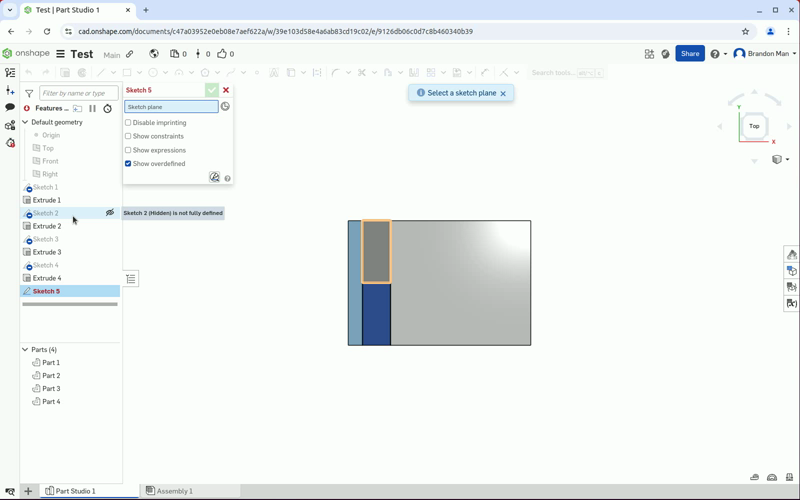
mouse_move(73, 150)
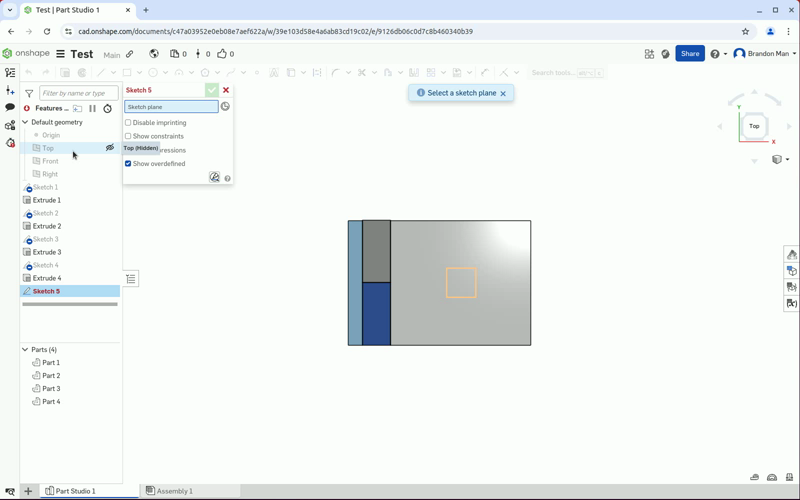
click(73, 150)
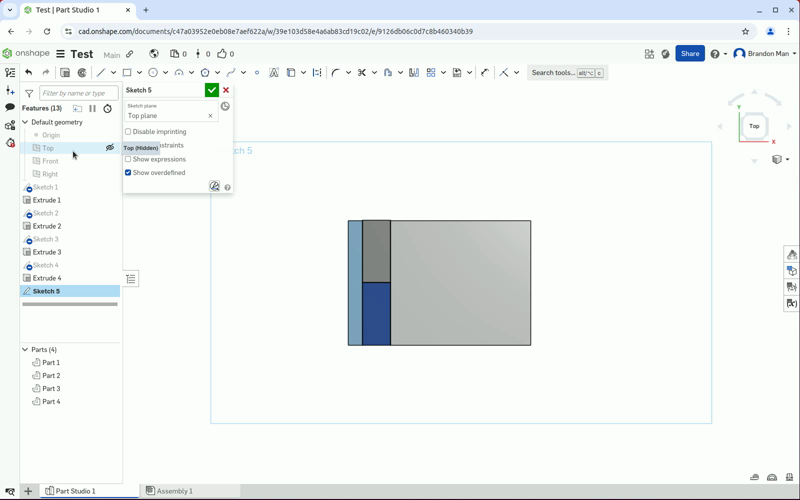
mouse_move(73, 352)
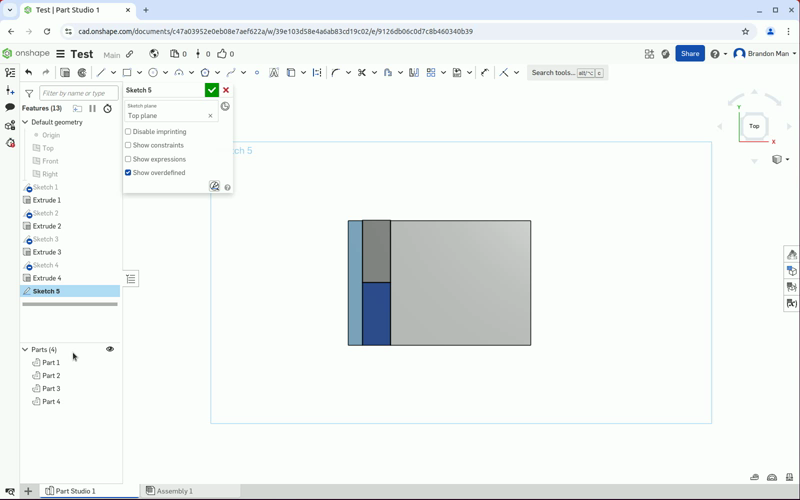
key(y)
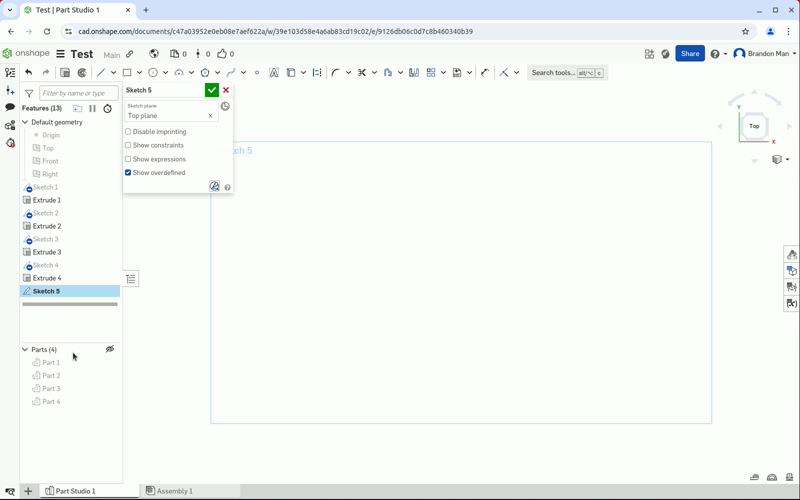
key(l)
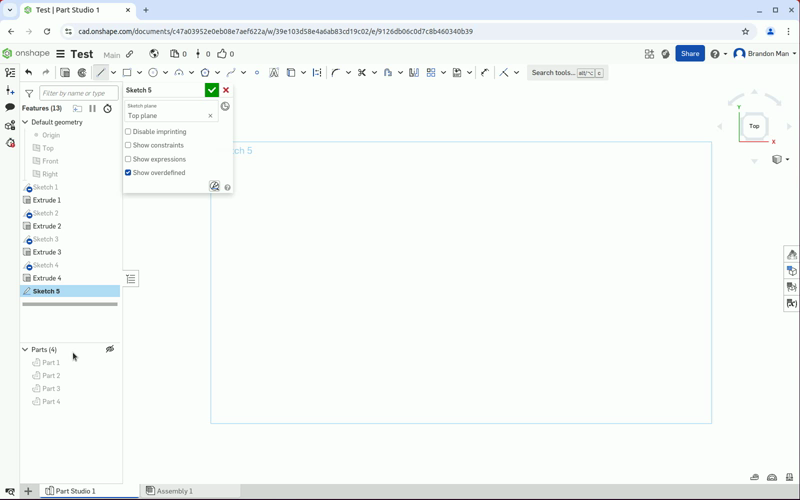
key_down(shift)
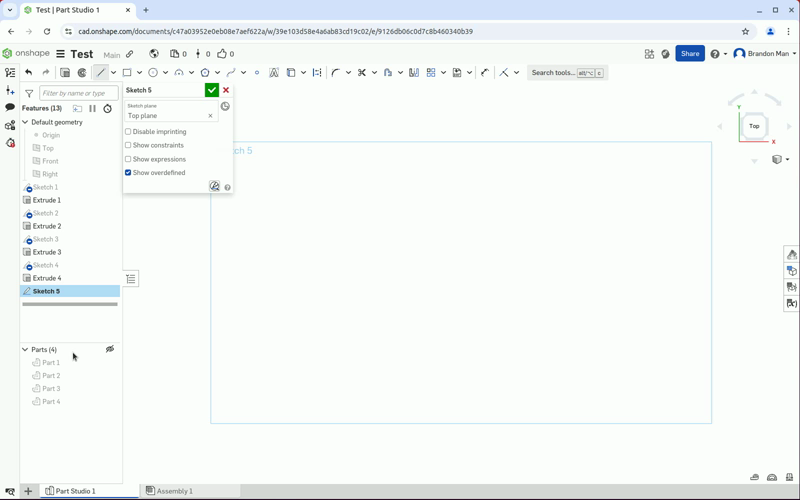
mouse_move(531, 282)
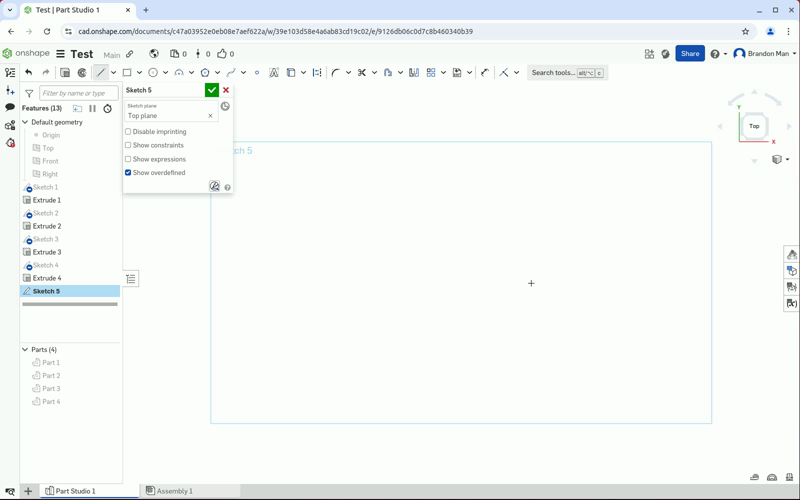
click(531, 282)
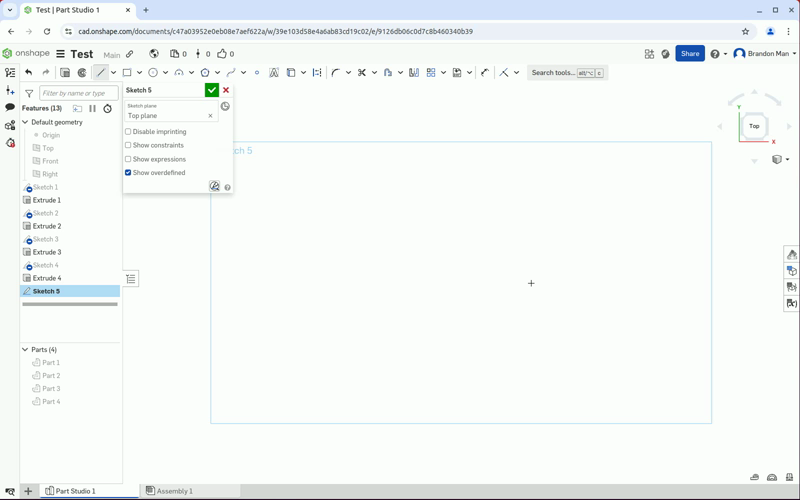
key_up(shift)
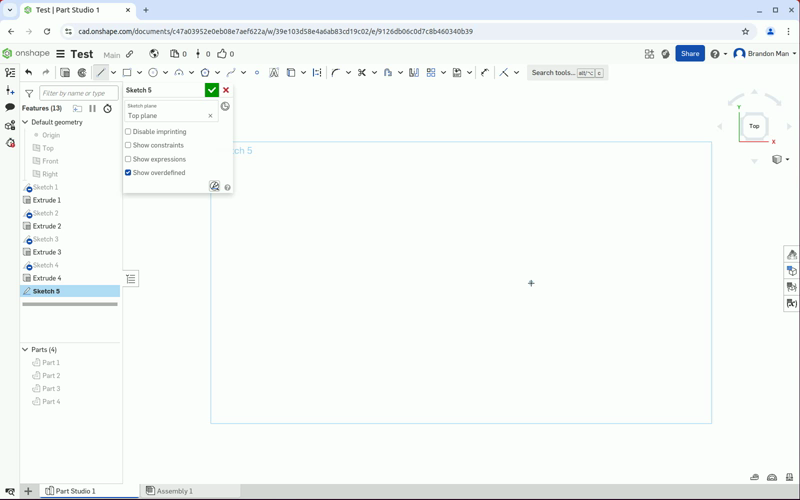
key_down(shift)
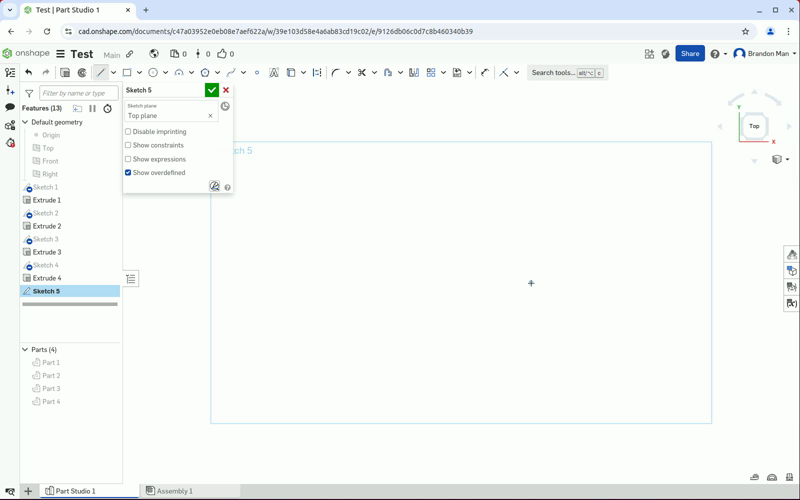
mouse_move(561, 282)
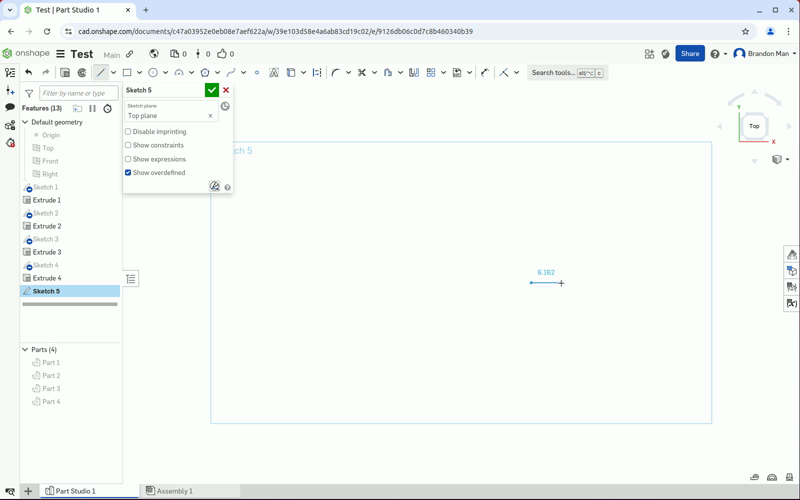
mouse_move(559, 282)
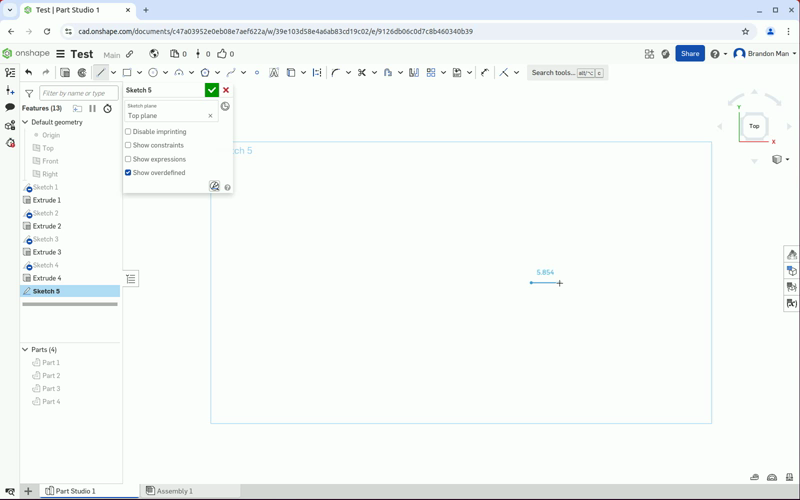
click(559, 282)
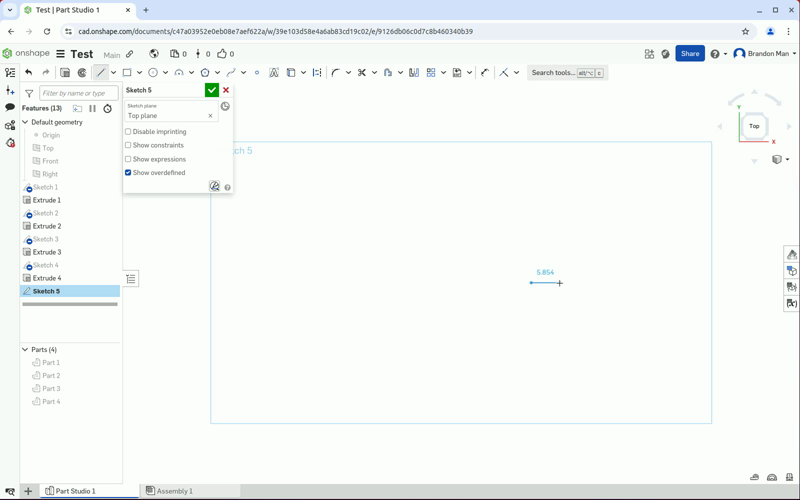
key_up(shift)
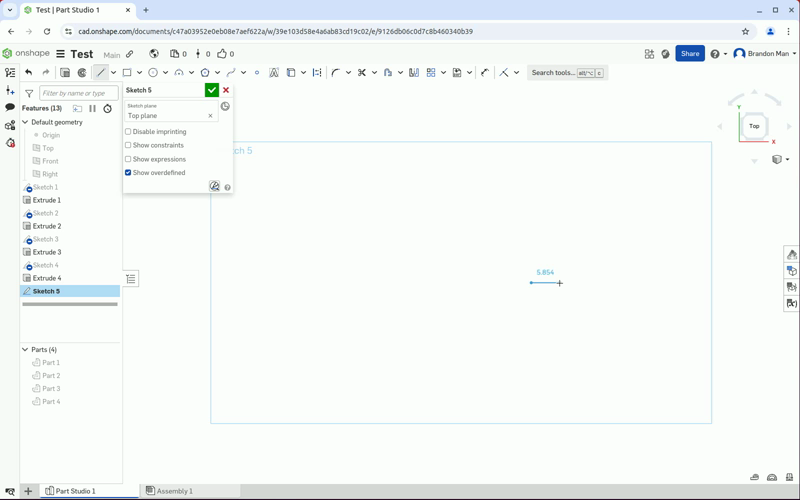
key_down(shift)
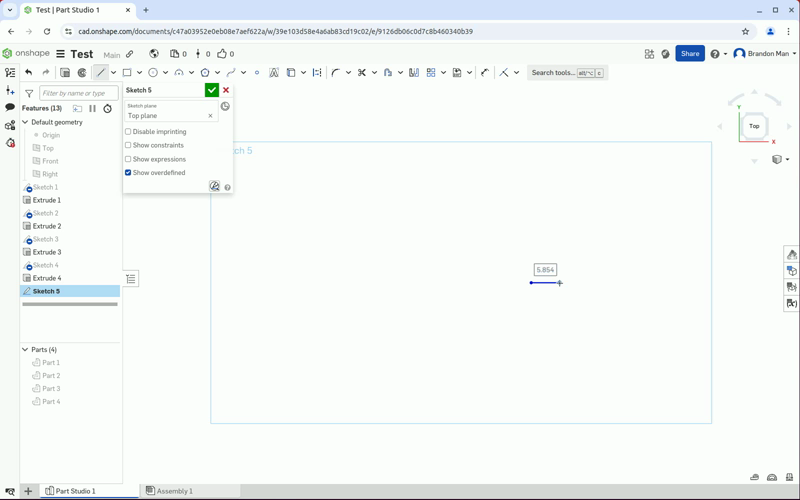
mouse_move(559, 220)
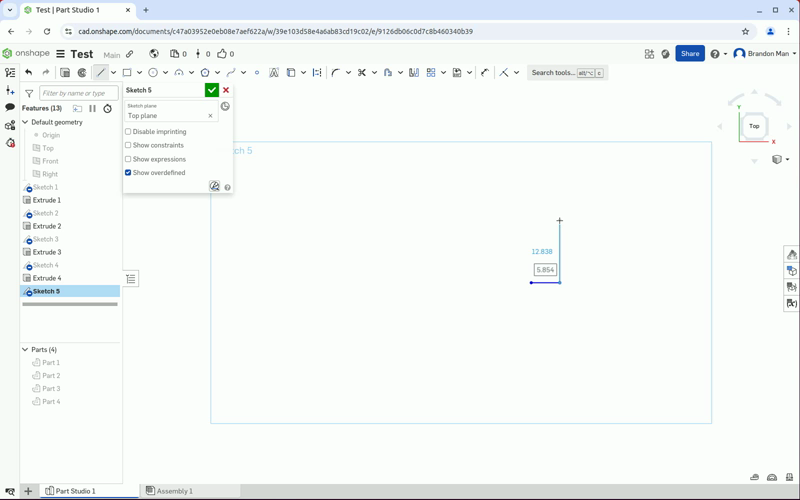
click(559, 220)
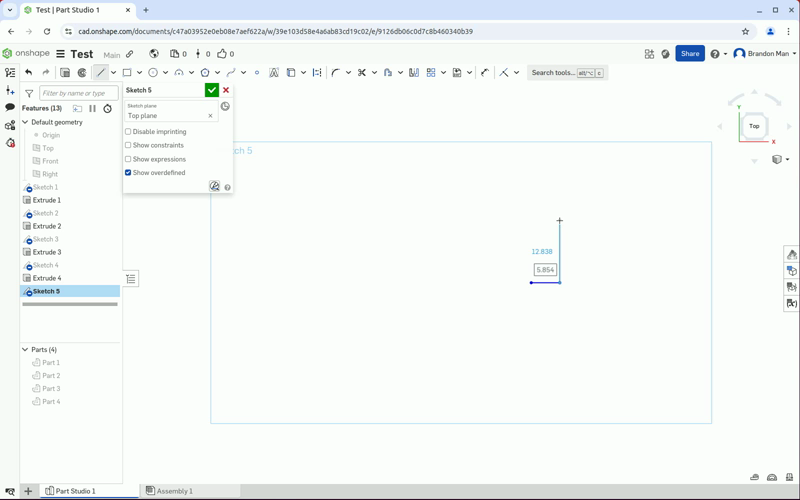
key_up(shift)
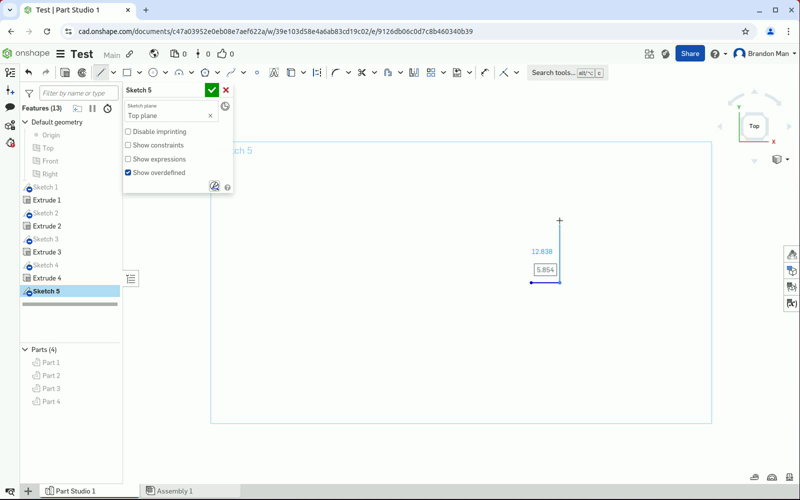
key_down(shift)
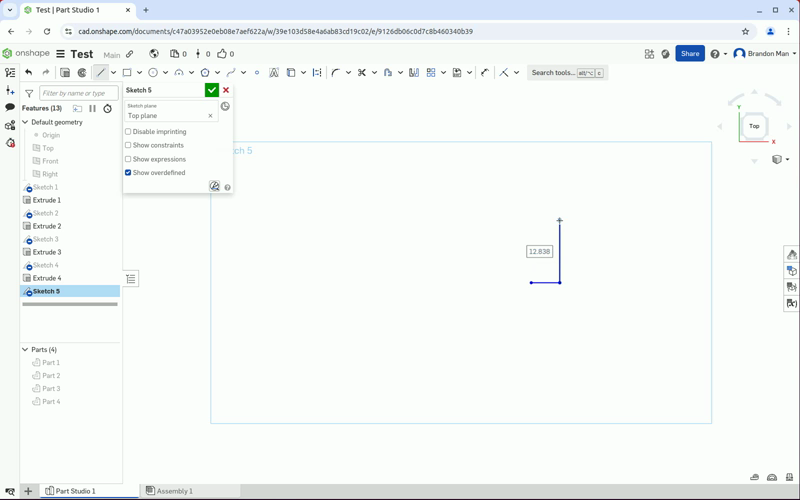
mouse_move(589, 220)
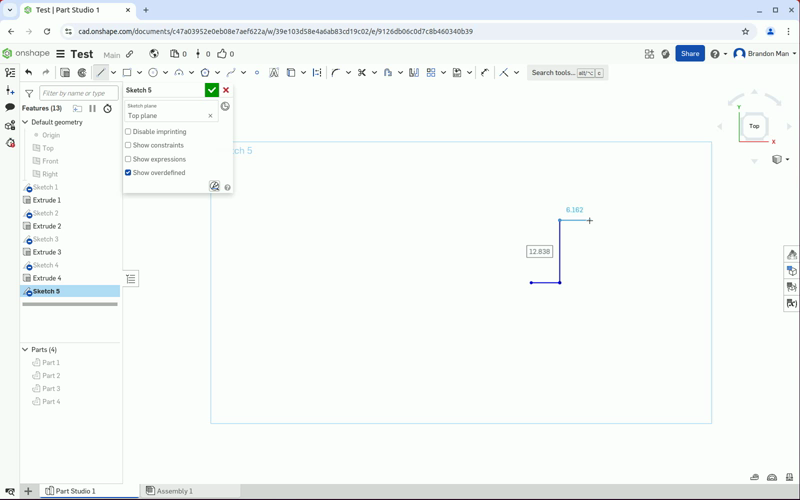
mouse_move(531, 220)
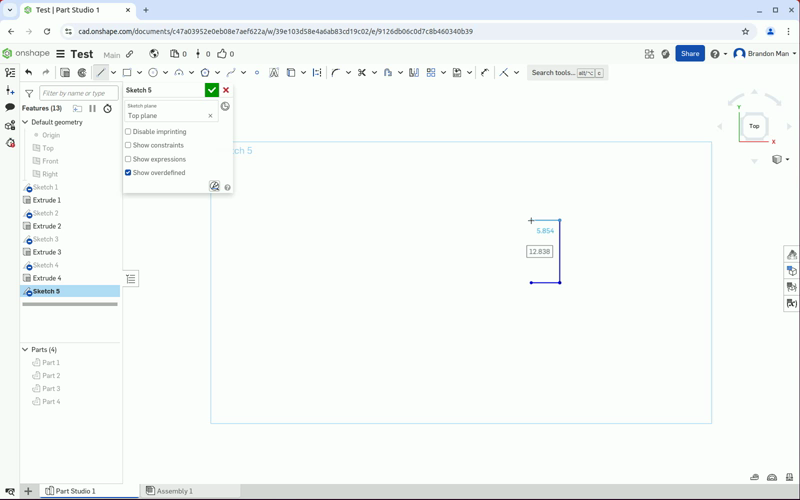
click(531, 220)
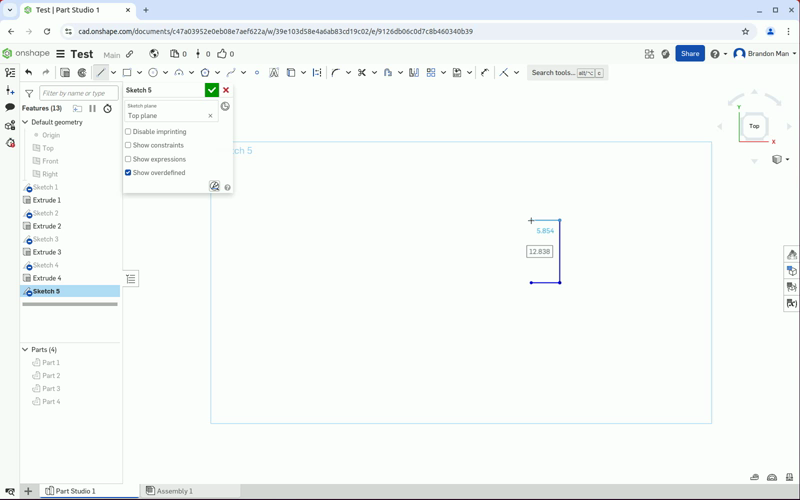
key_up(shift)
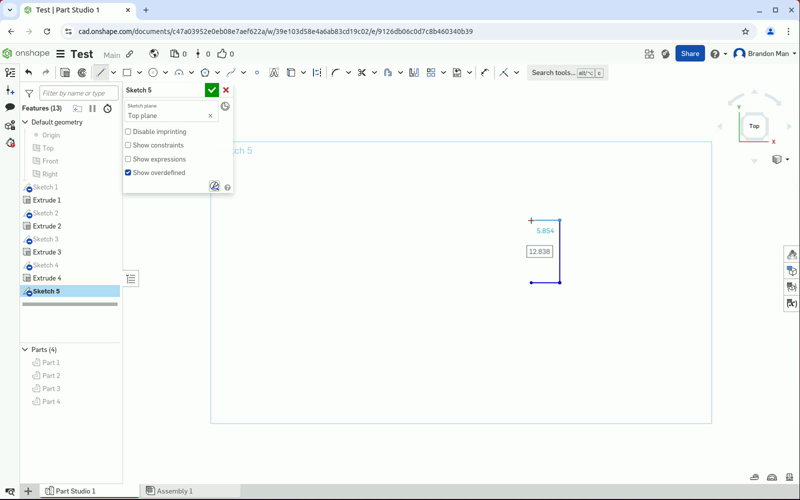
key_down(shift)
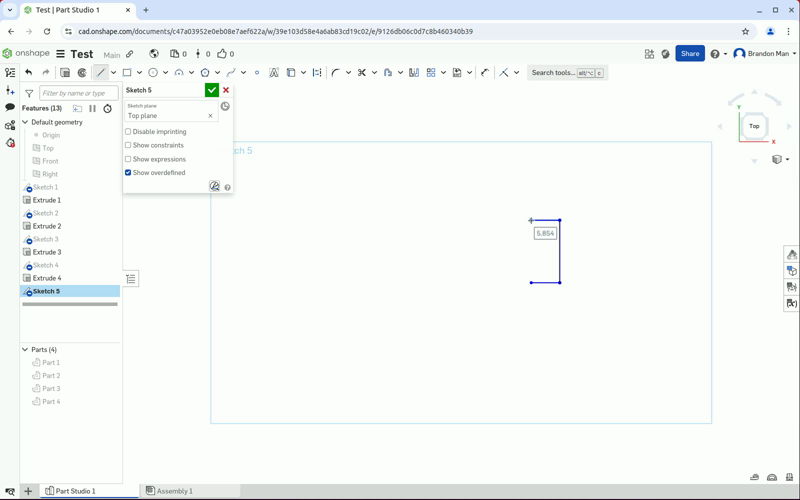
mouse_move(531, 282)
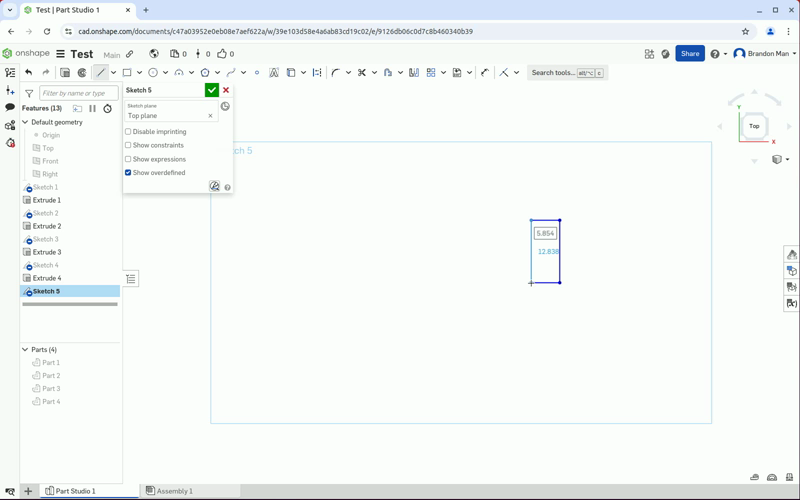
key_up(shift)
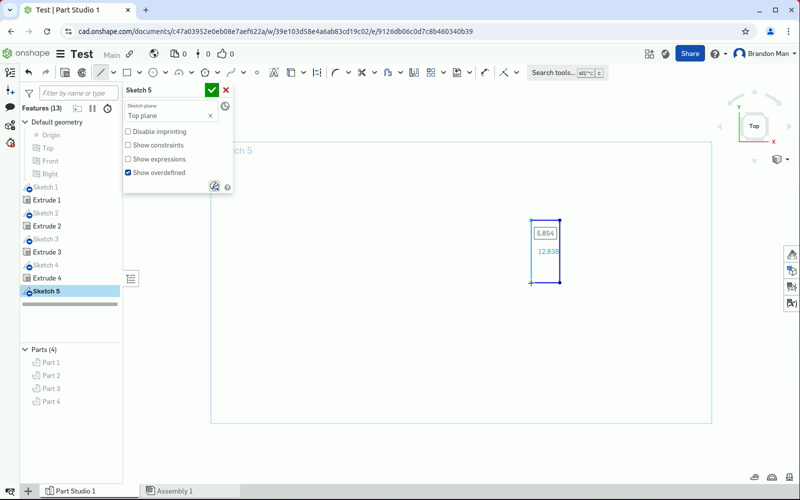
click(531, 282)
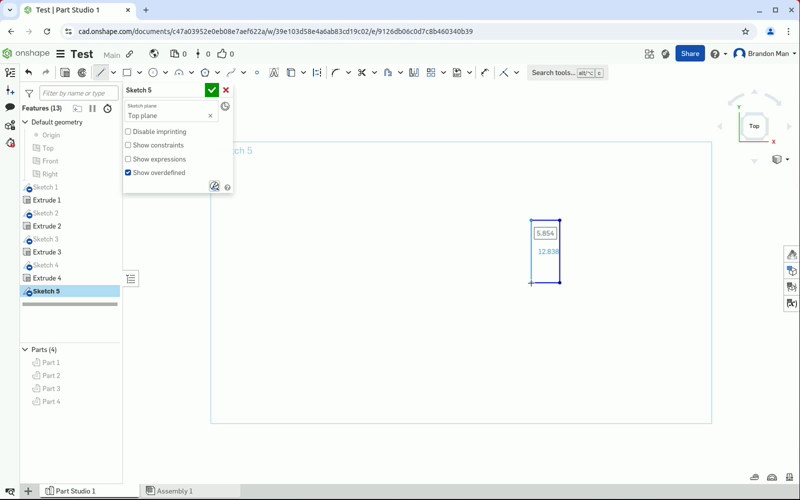
key(esc)
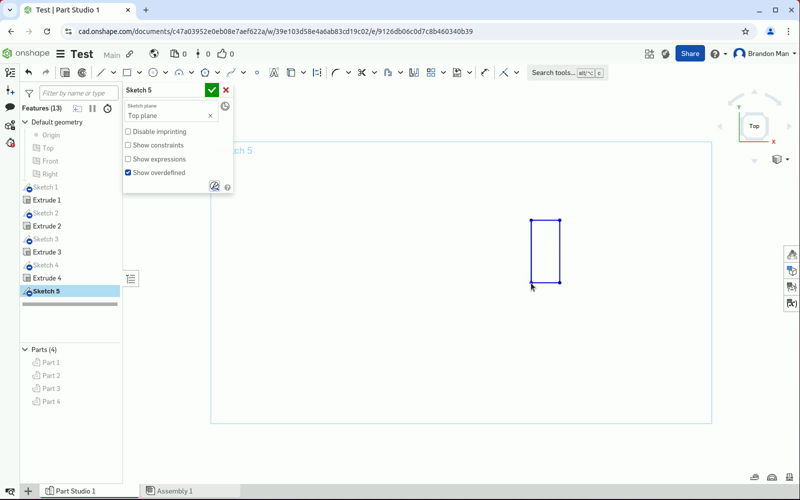
mouse_move(557, 225)
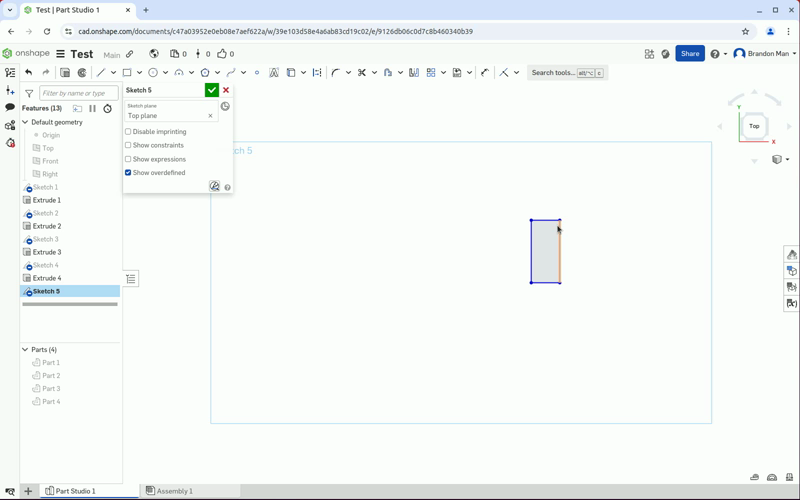
scroll(6)
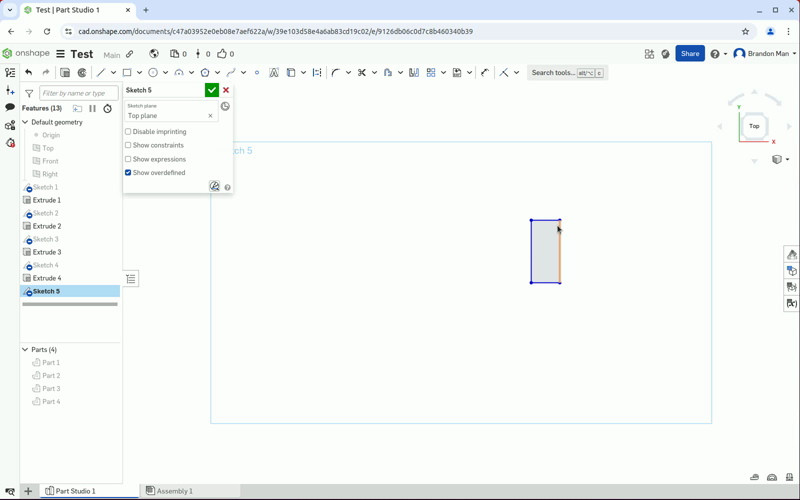
scroll(6)
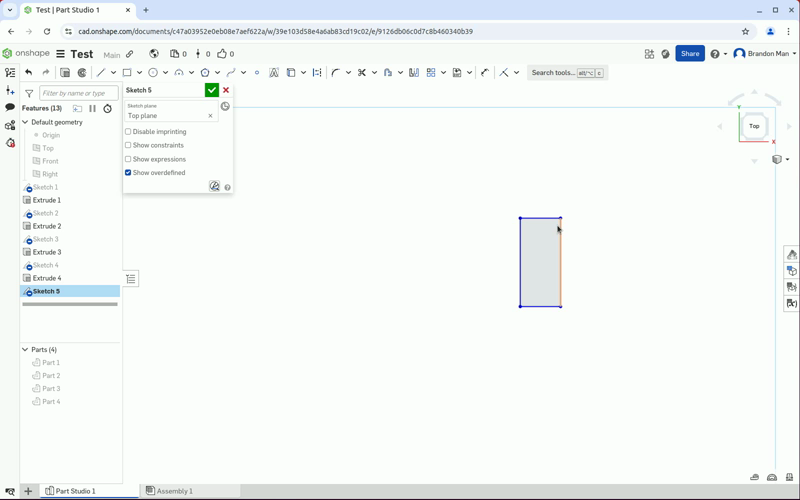
scroll(6)
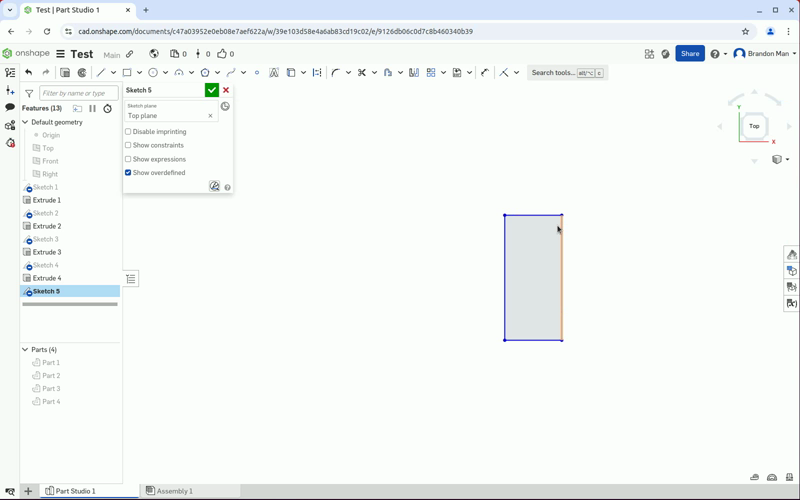
scroll(6)
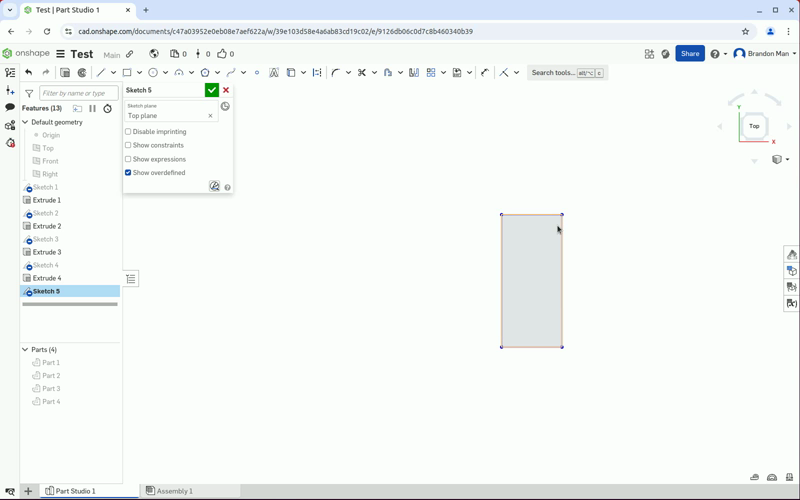
scroll(6)
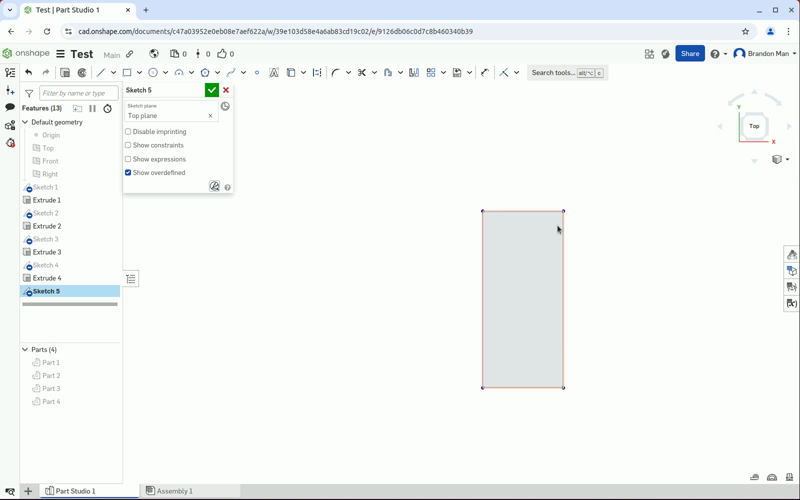
scroll(6)
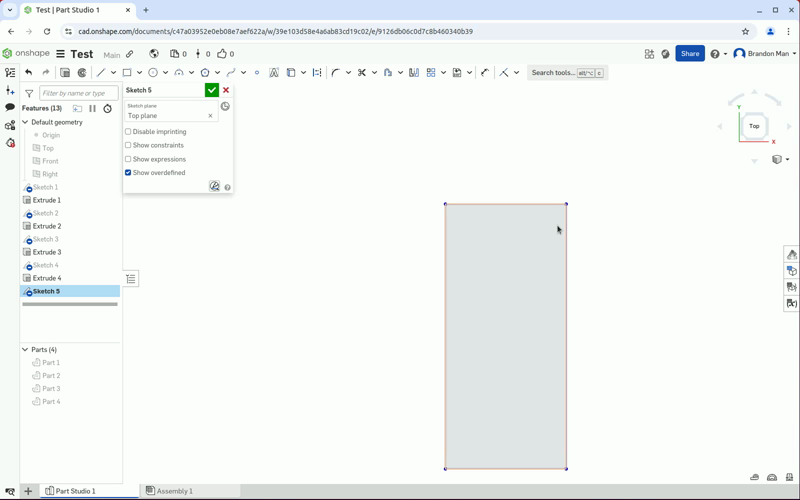
scroll(6)
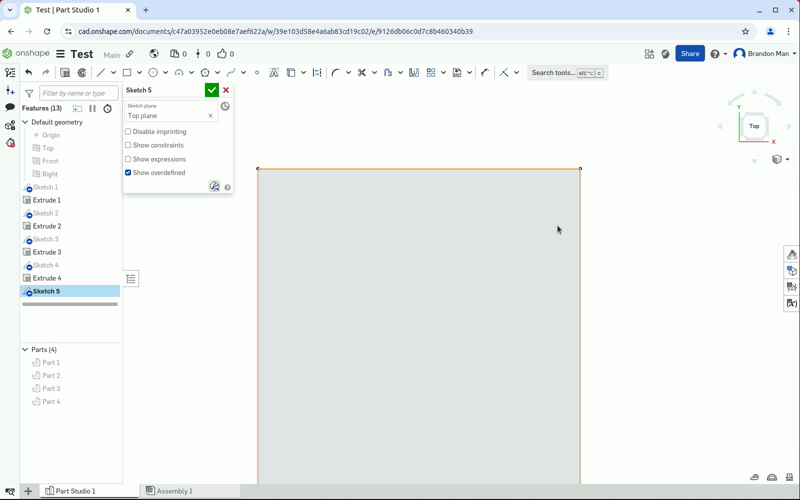
click(557, 225)
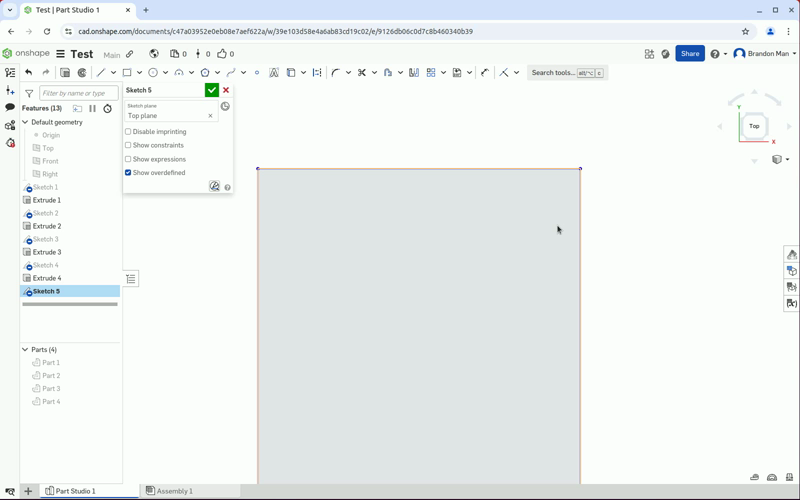
scroll(-6)
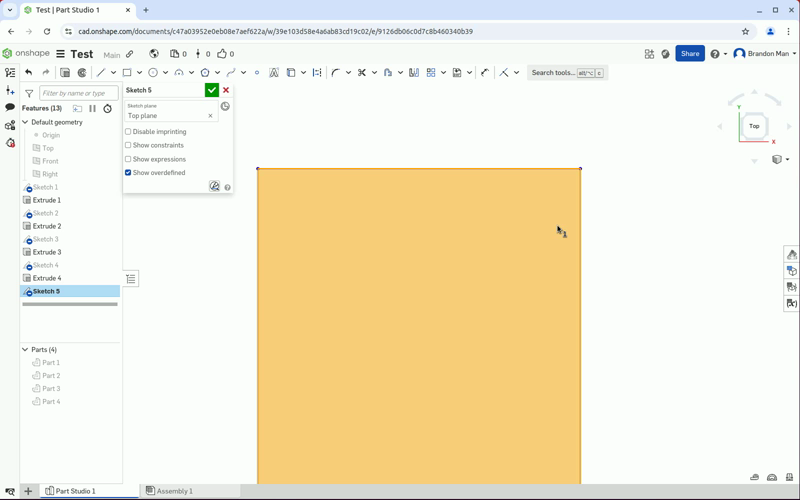
scroll(-6)
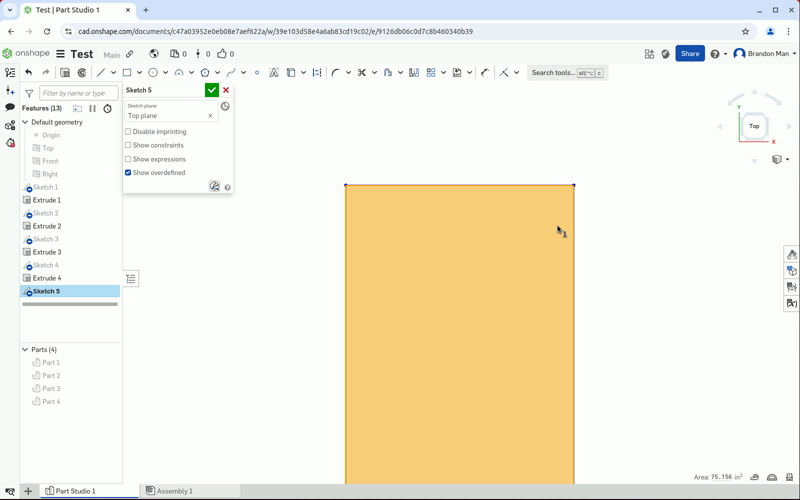
scroll(-6)
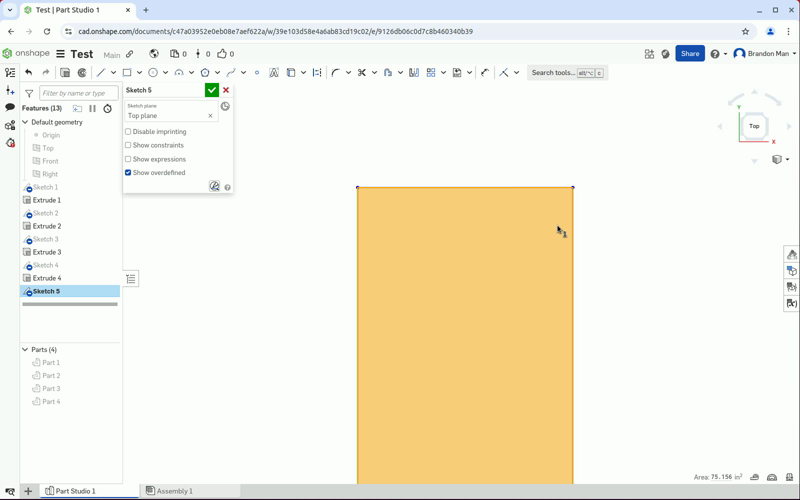
scroll(-6)
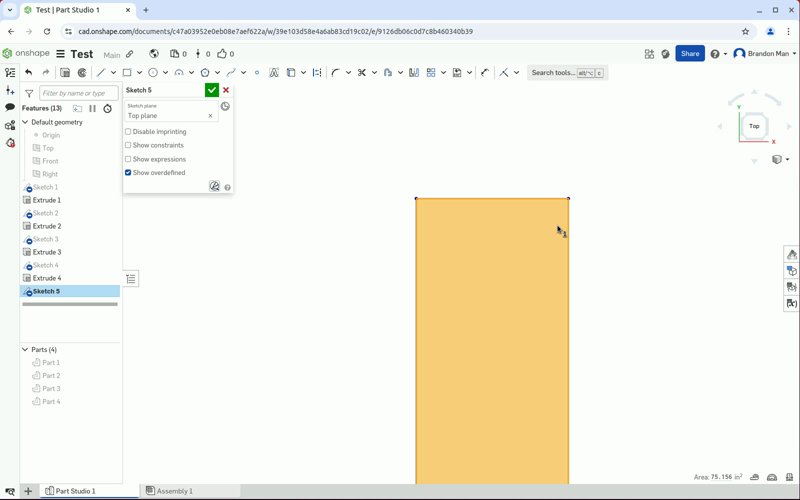
scroll(-6)
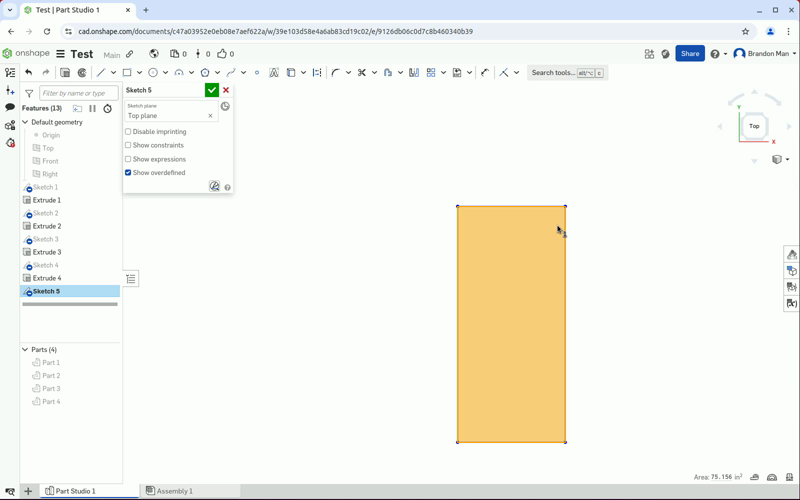
scroll(-6)
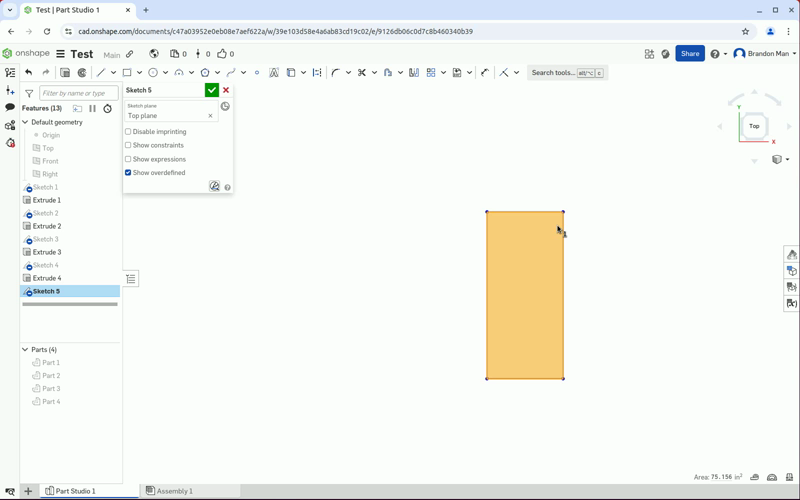
scroll(-6)
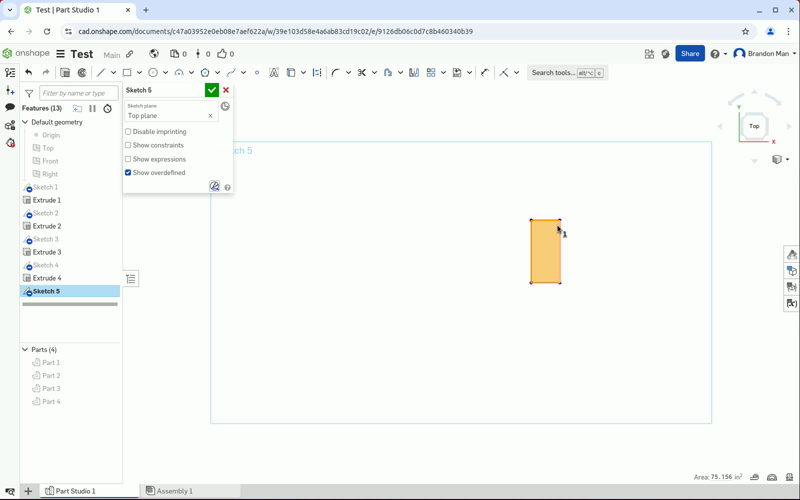
mouse_move(73, 352)
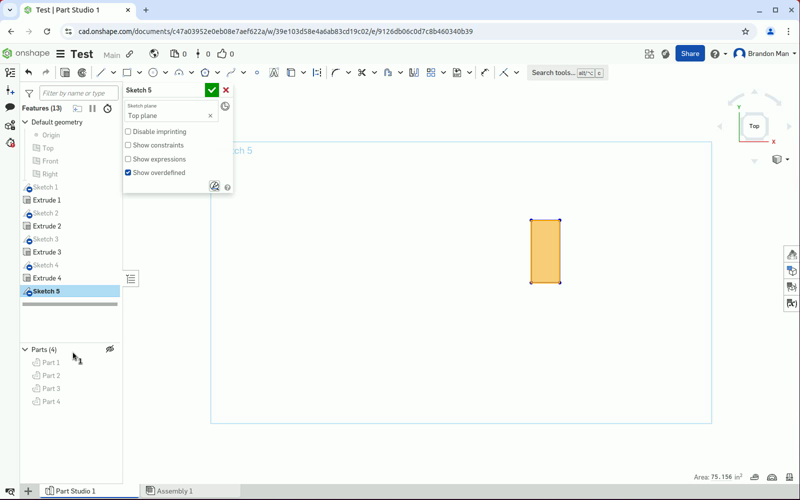
key(shift+y)
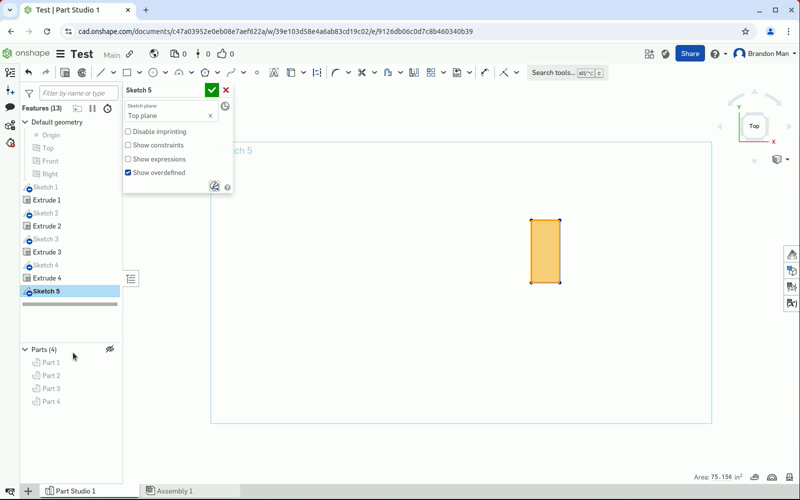
key(shift+e)
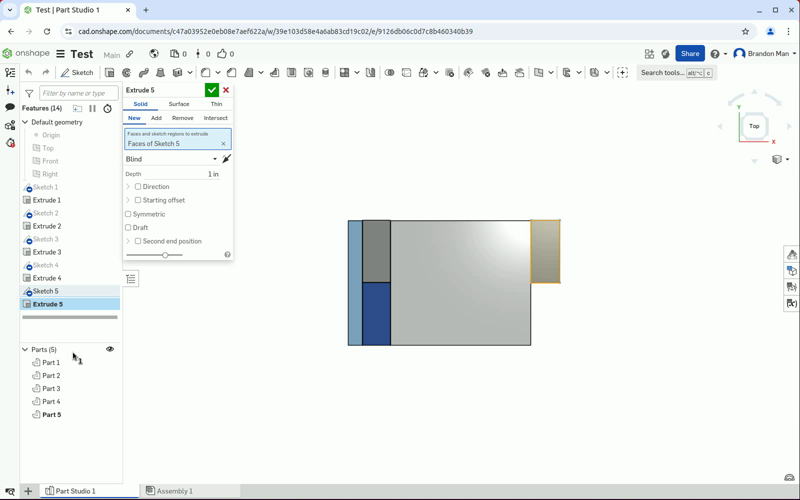
mouse_move(143, 106)
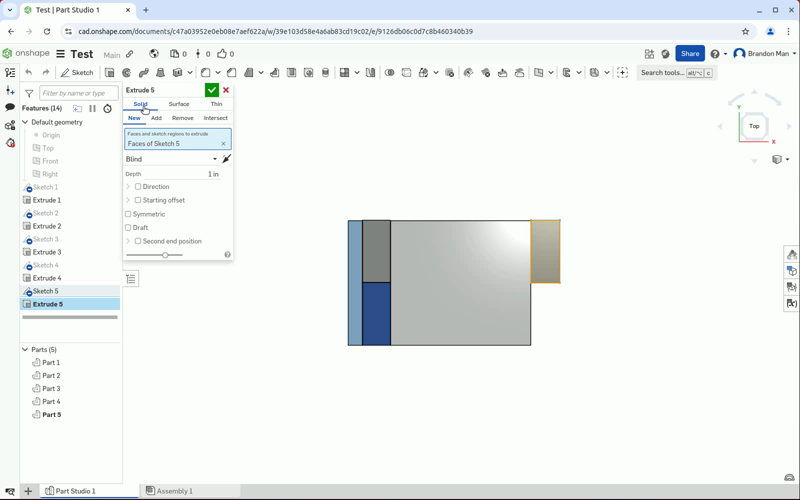
click(143, 106)
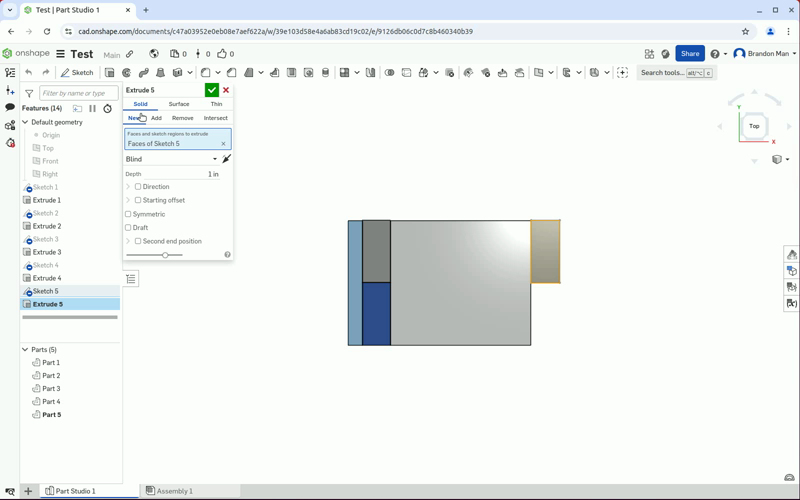
mouse_move(137, 120)
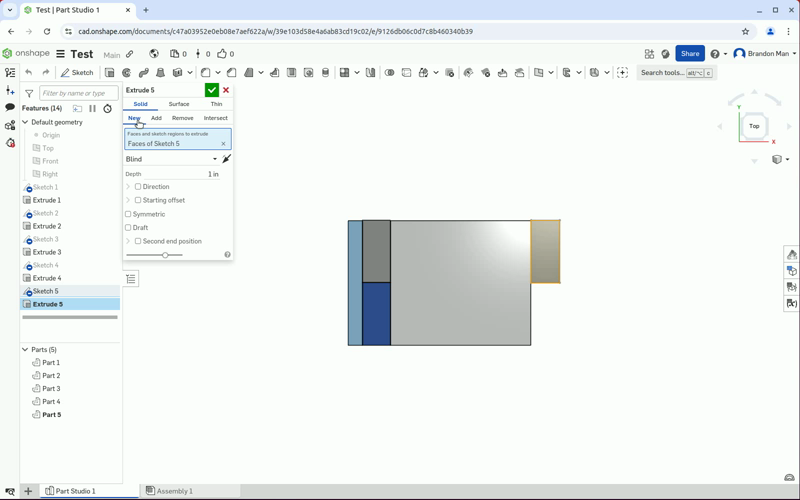
click(137, 120)
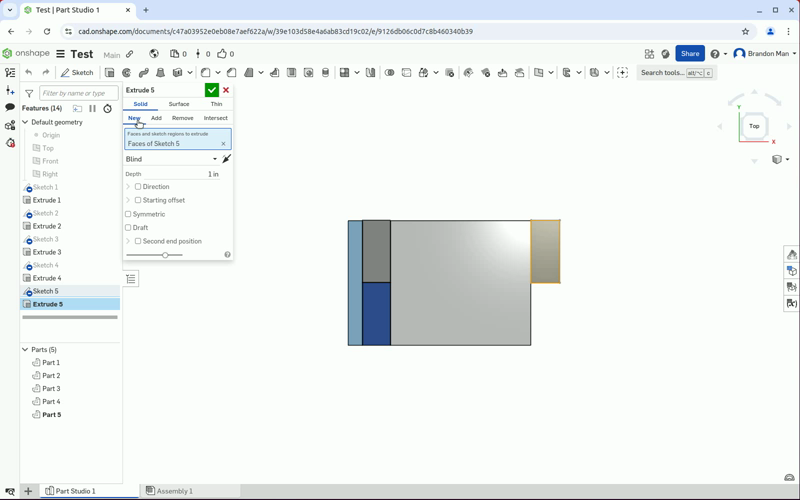
key(tab, 4)
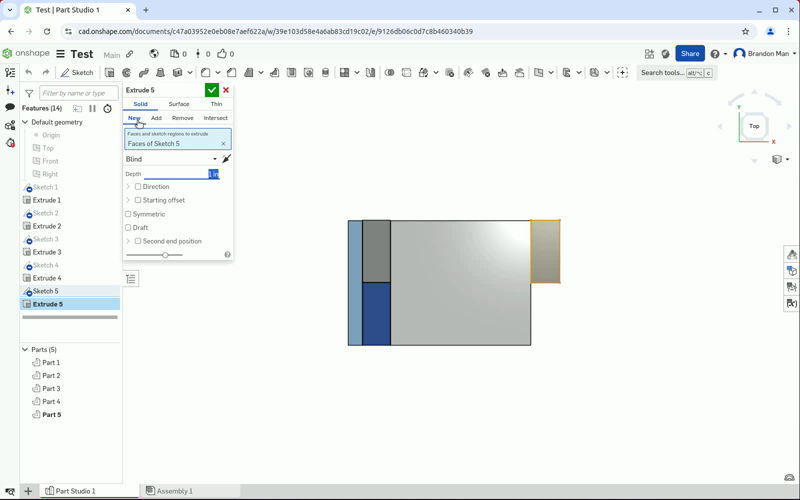
text(9.147)
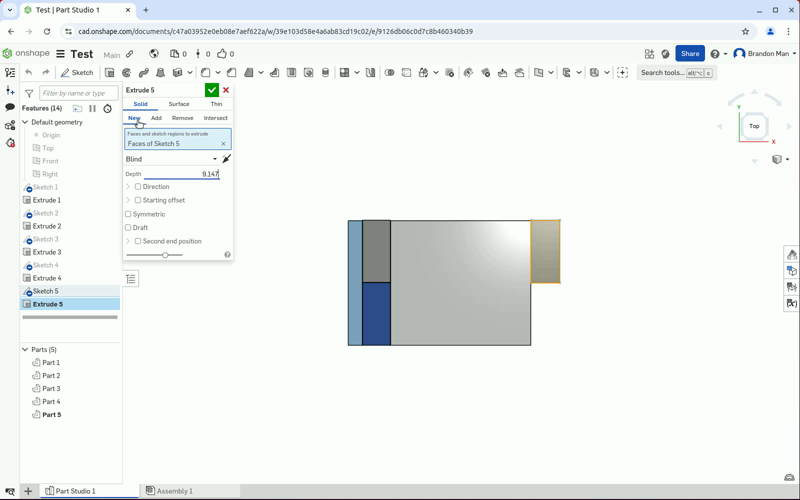
key(enter)
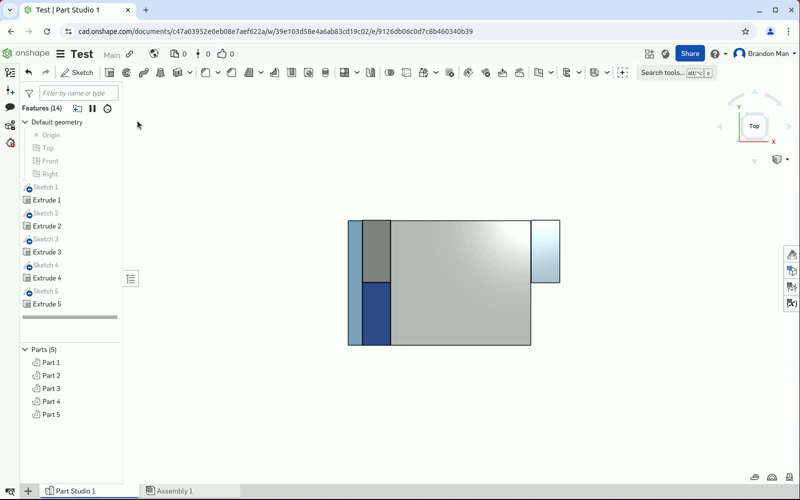
key(shift+h)
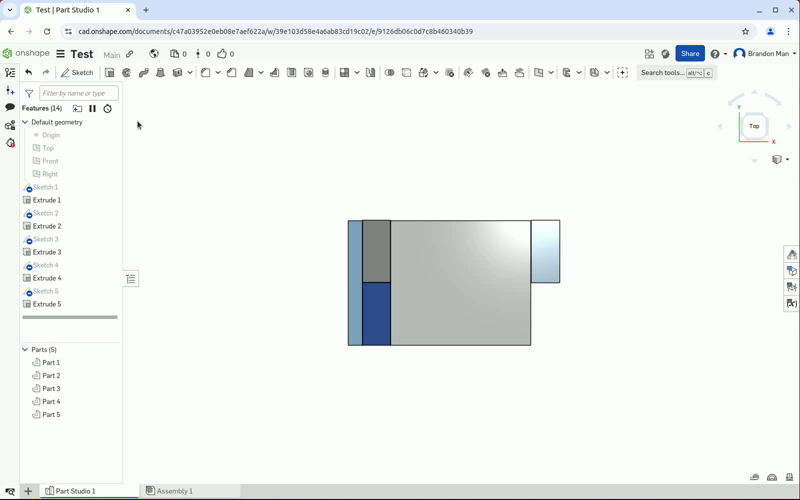
key(shift+h)
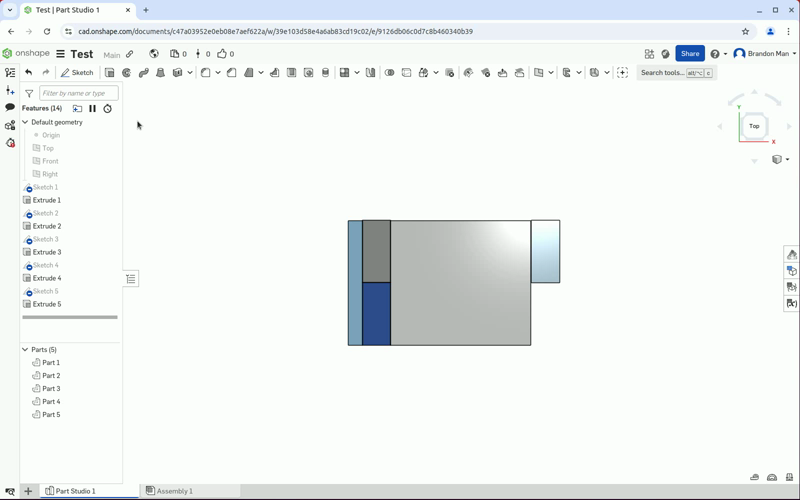
mouse_move(73, 189)
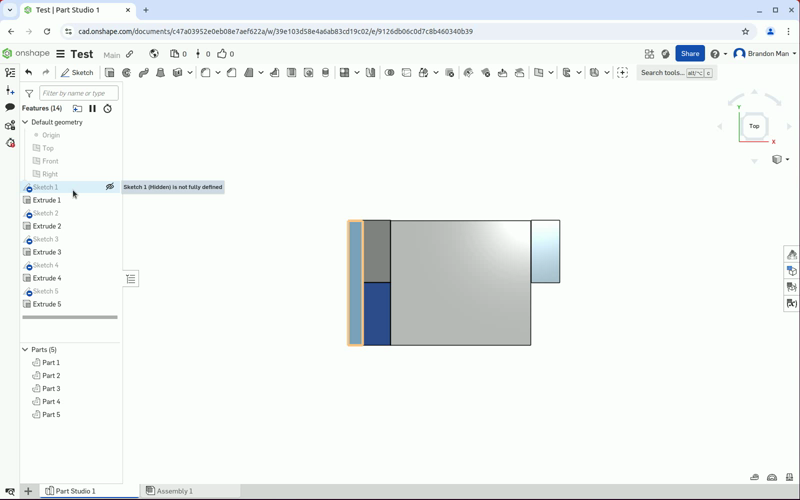
click(73, 189)
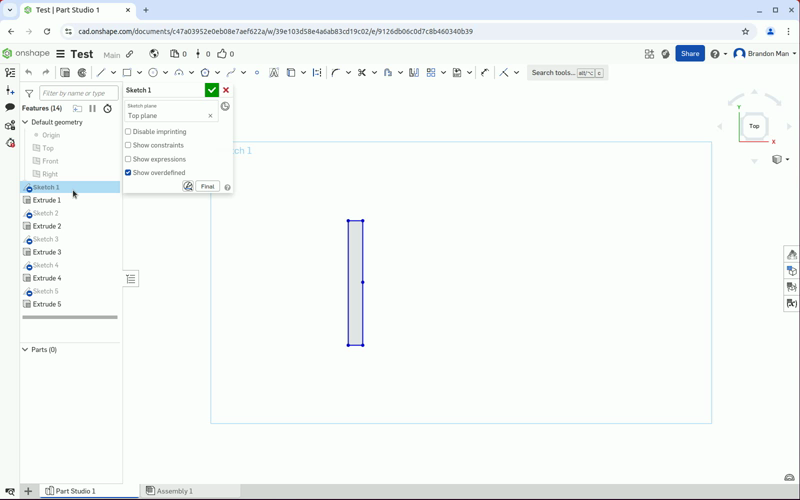
mouse_move(229, 92)
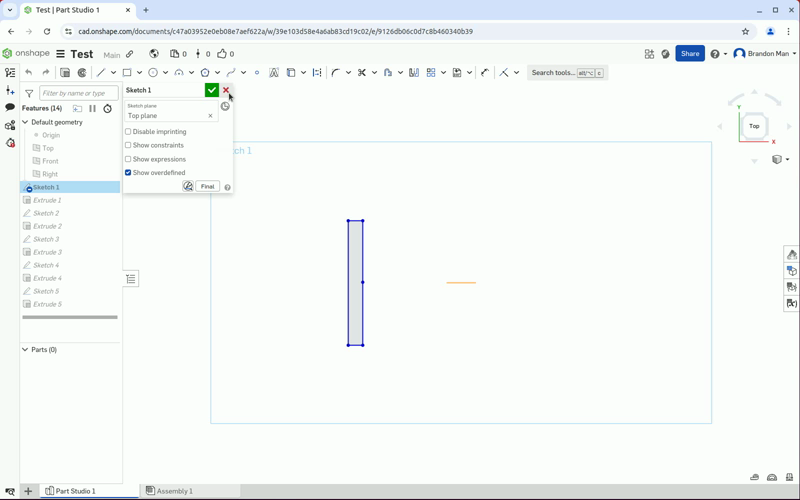
click(229, 92)
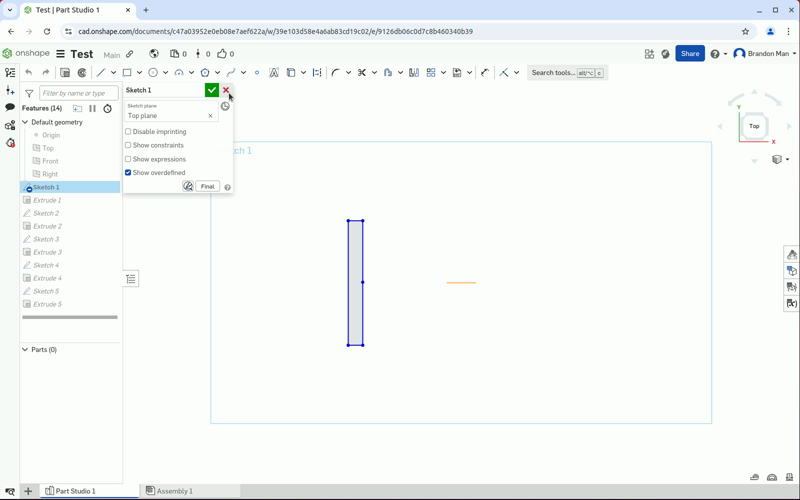
key(shift+s)
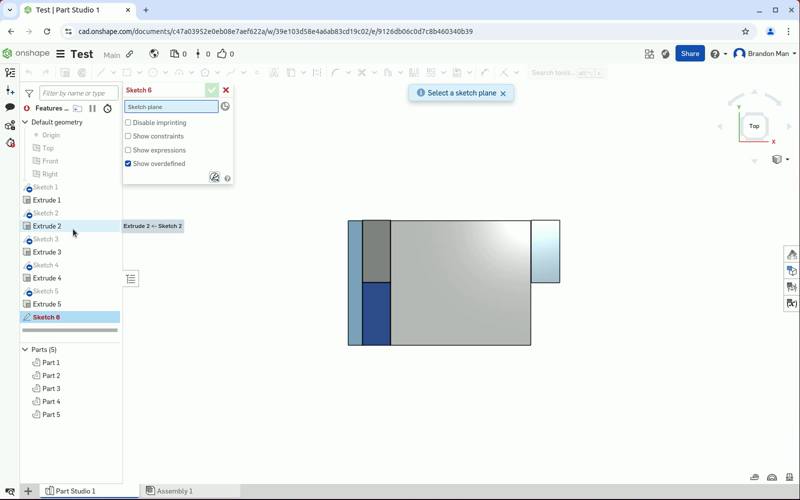
scroll(3)
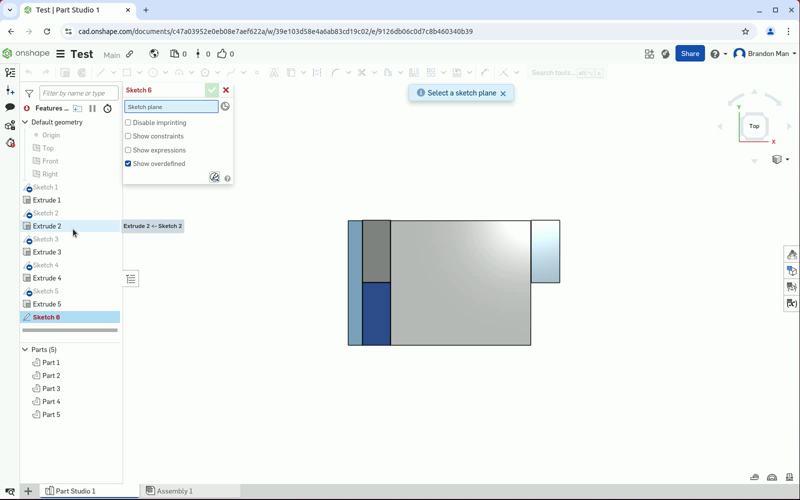
mouse_move(73, 150)
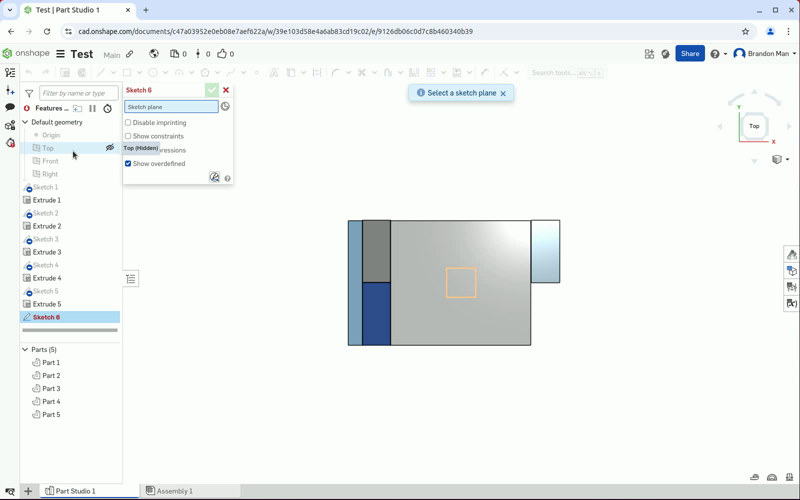
click(73, 150)
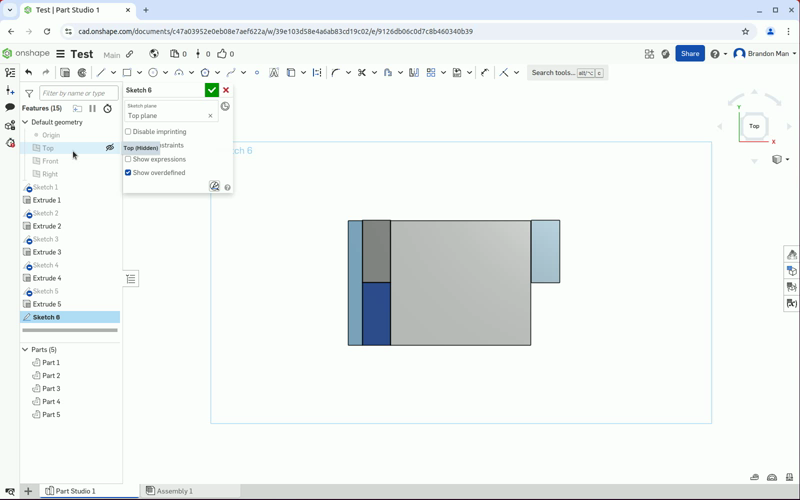
mouse_move(73, 352)
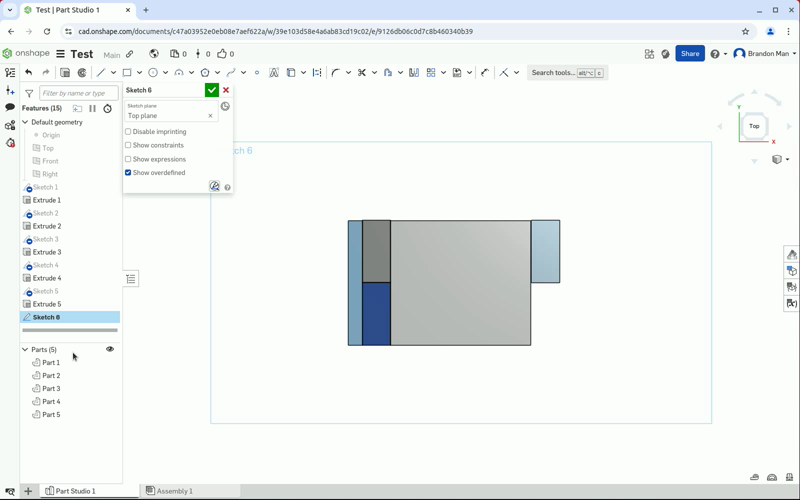
key(y)
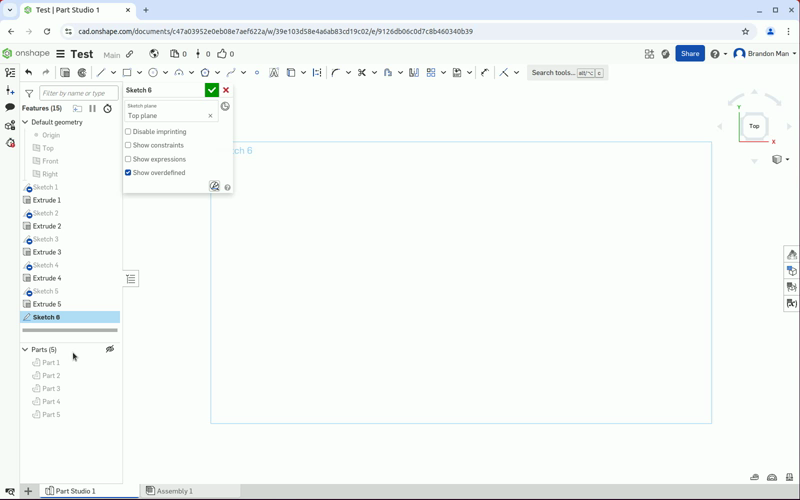
key(l)
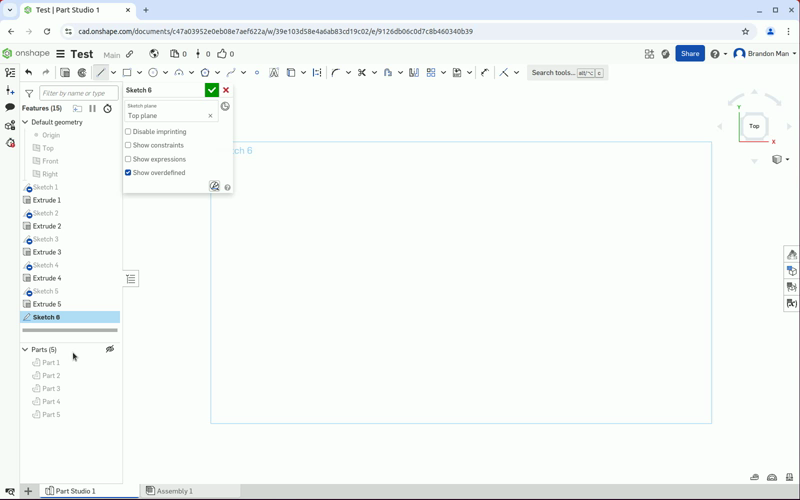
key_down(shift)
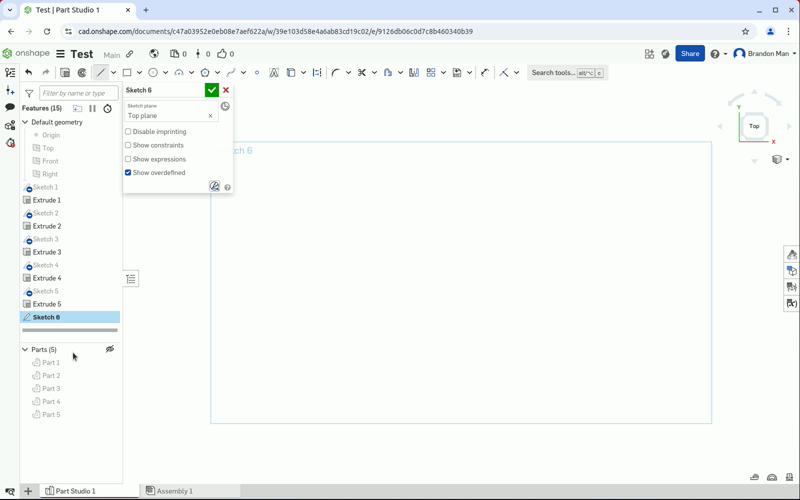
mouse_move(531, 345)
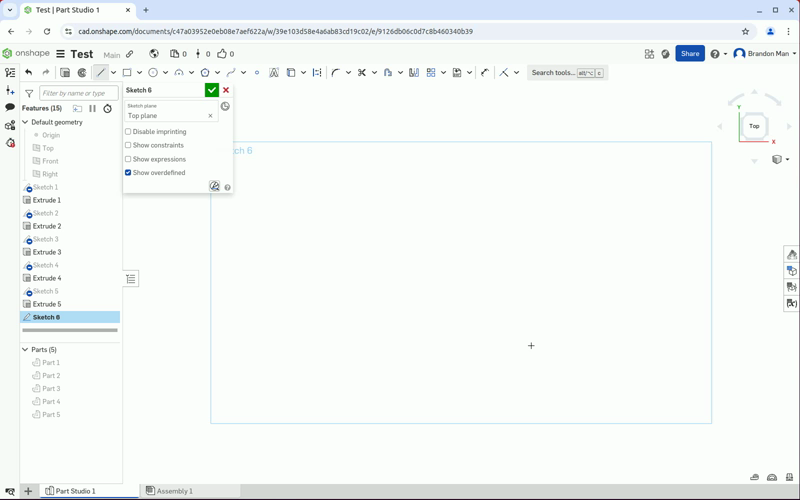
click(531, 345)
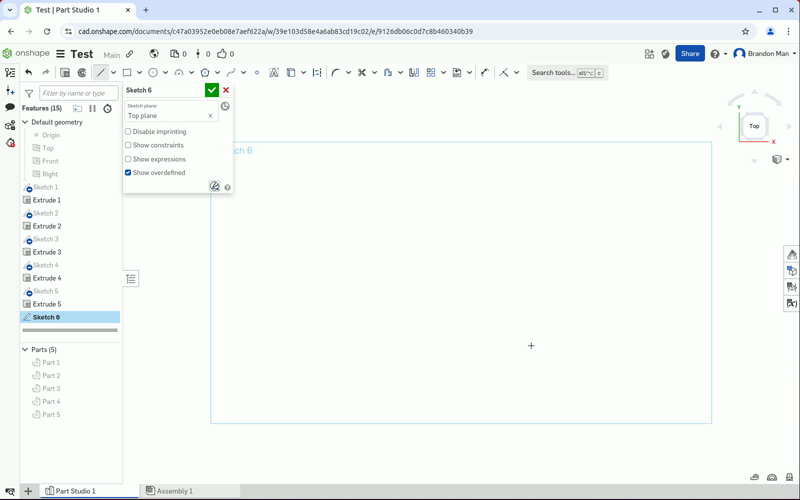
key_up(shift)
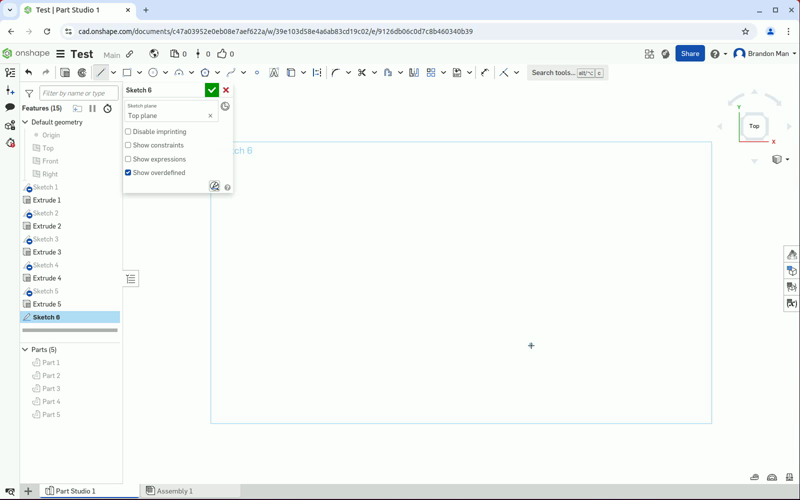
key_down(shift)
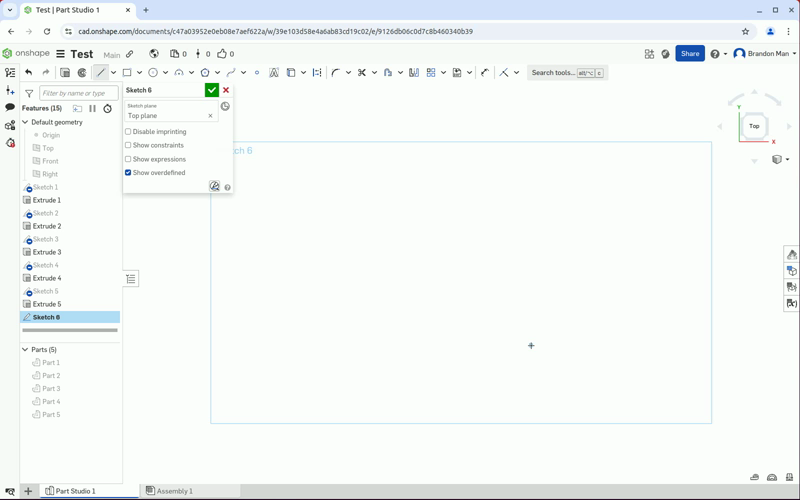
mouse_move(561, 345)
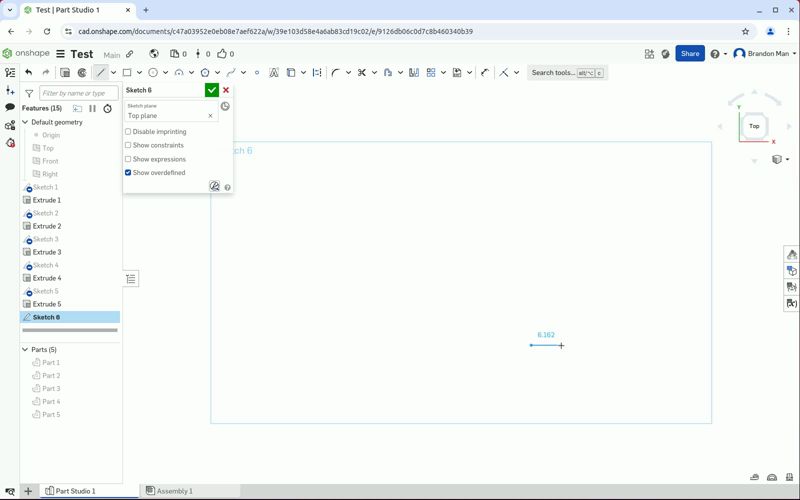
mouse_move(559, 345)
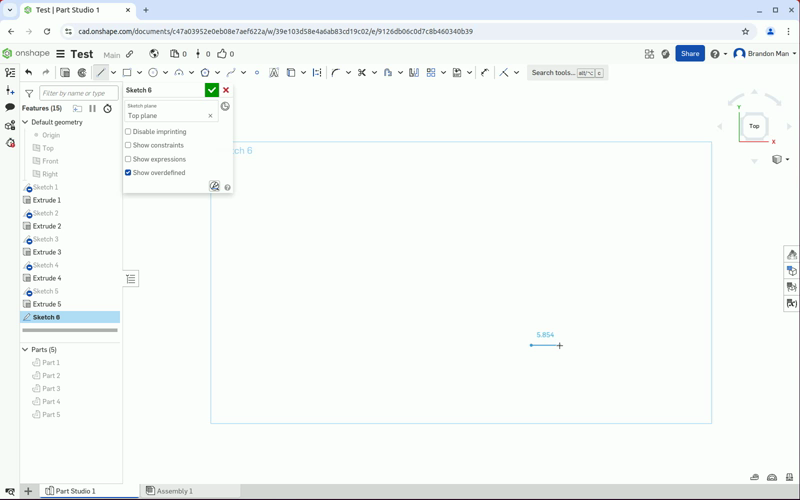
click(559, 345)
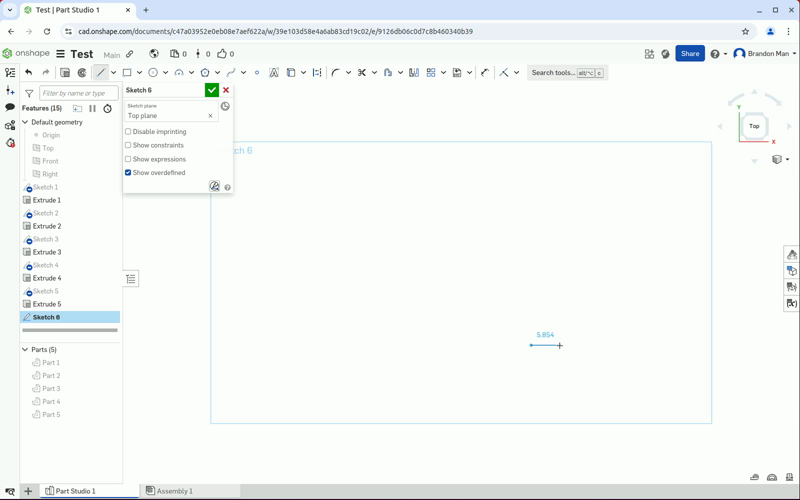
key_up(shift)
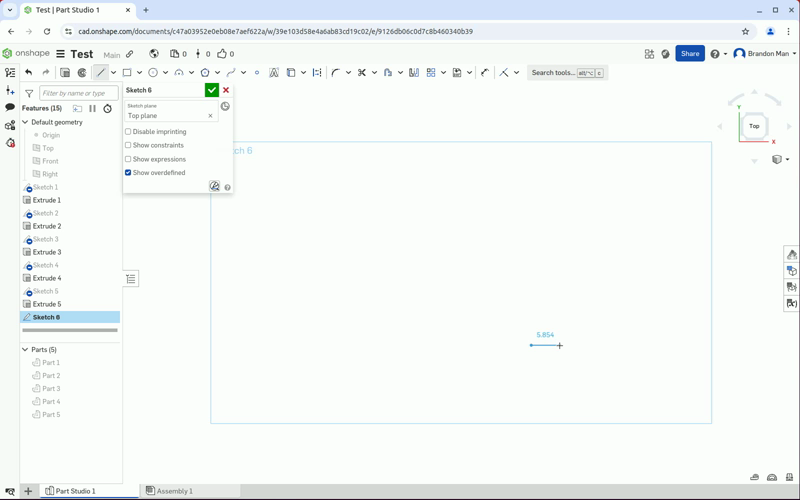
key_down(shift)
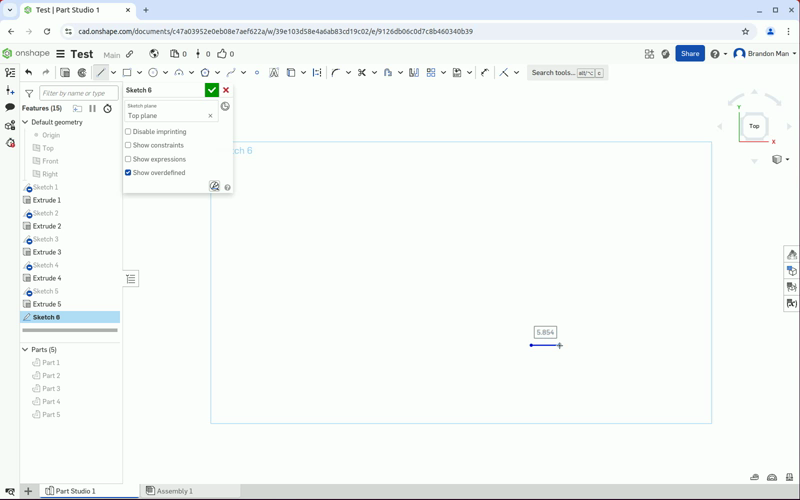
mouse_move(559, 282)
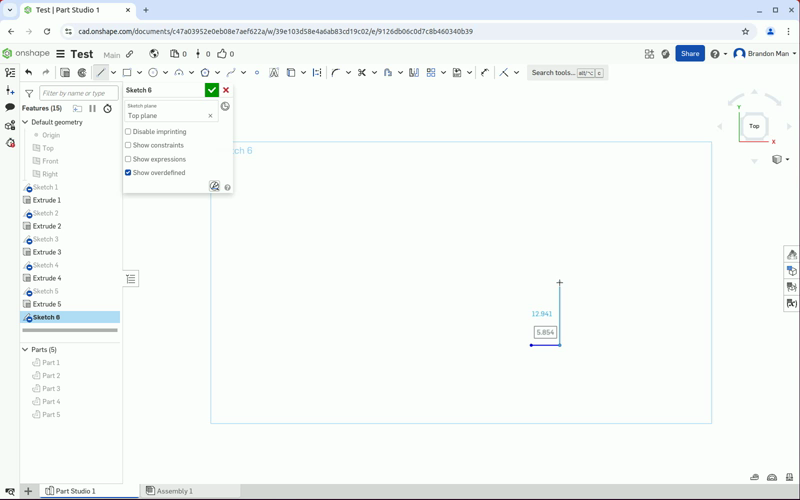
click(559, 282)
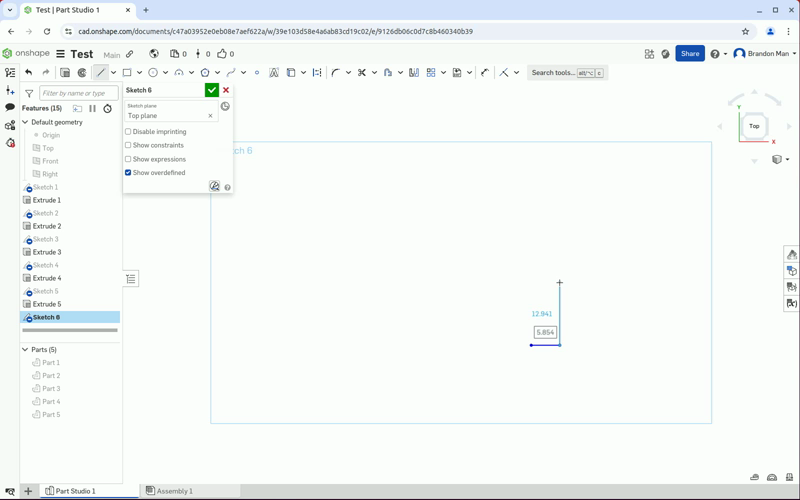
key_up(shift)
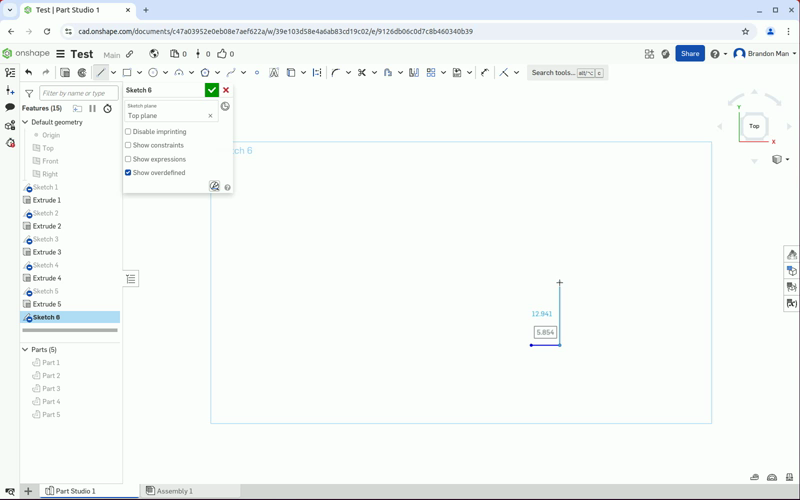
key_down(shift)
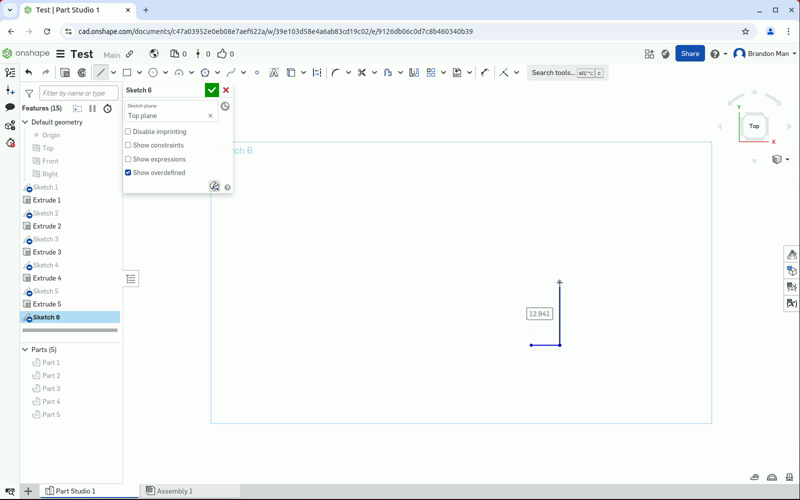
mouse_move(589, 282)
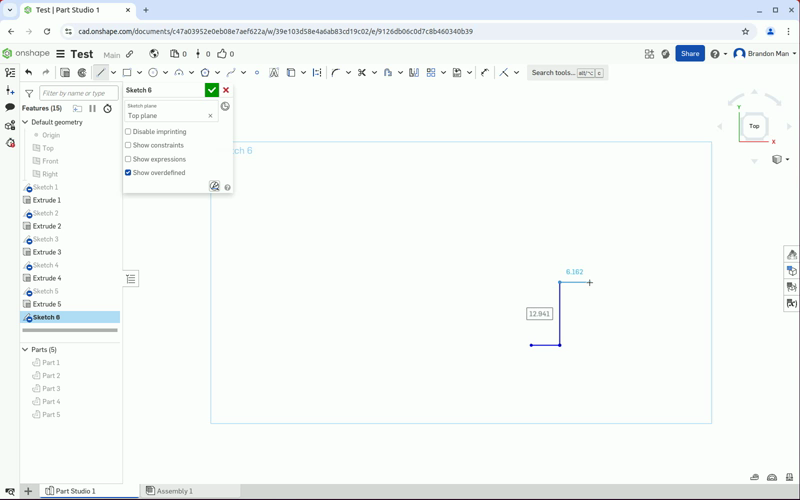
mouse_move(531, 282)
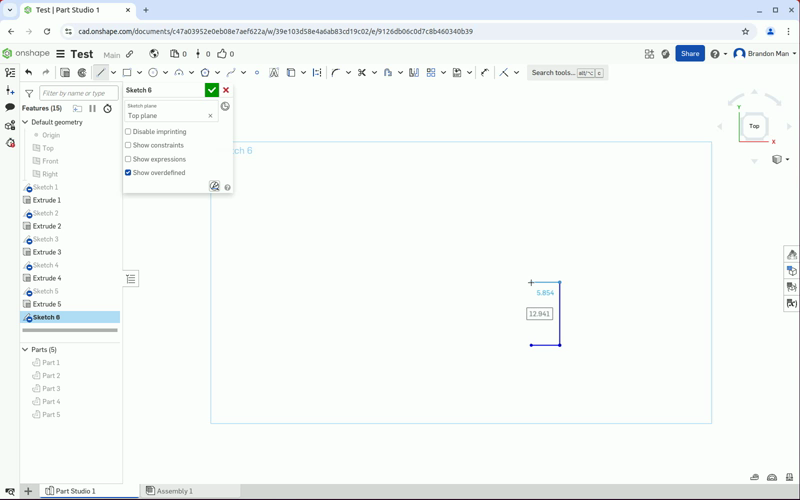
click(531, 282)
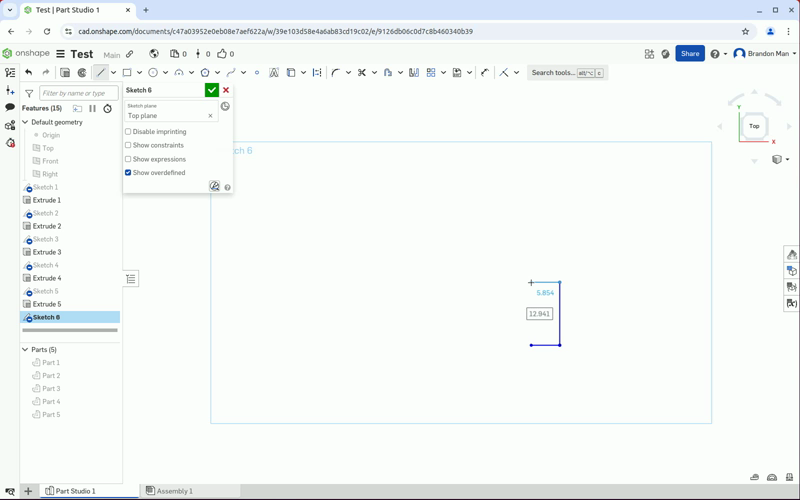
key_up(shift)
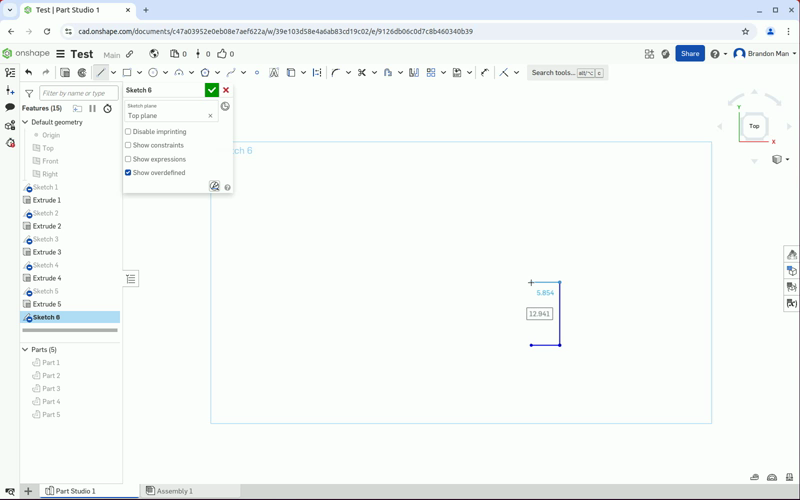
key_down(shift)
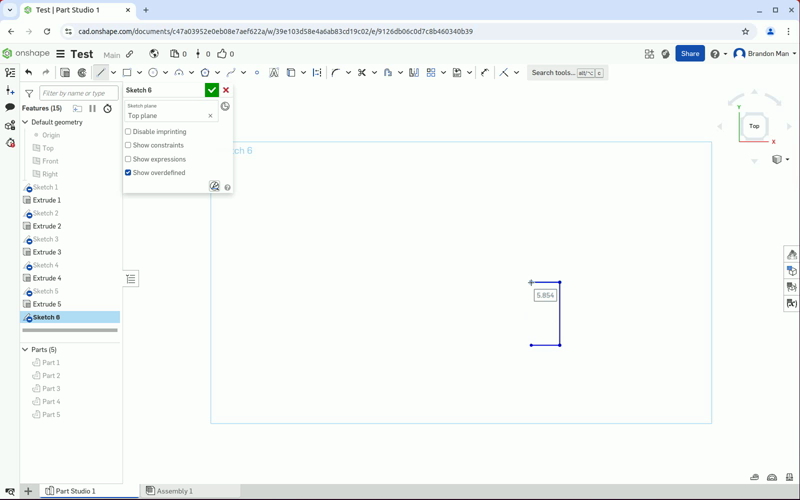
mouse_move(531, 345)
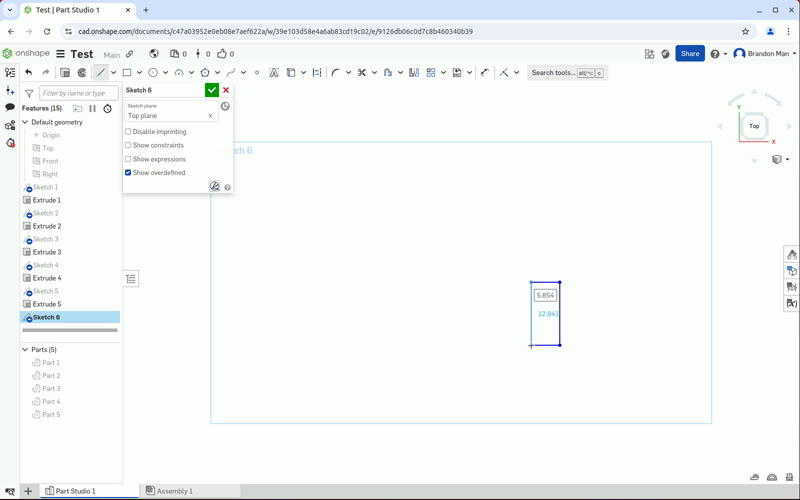
key_up(shift)
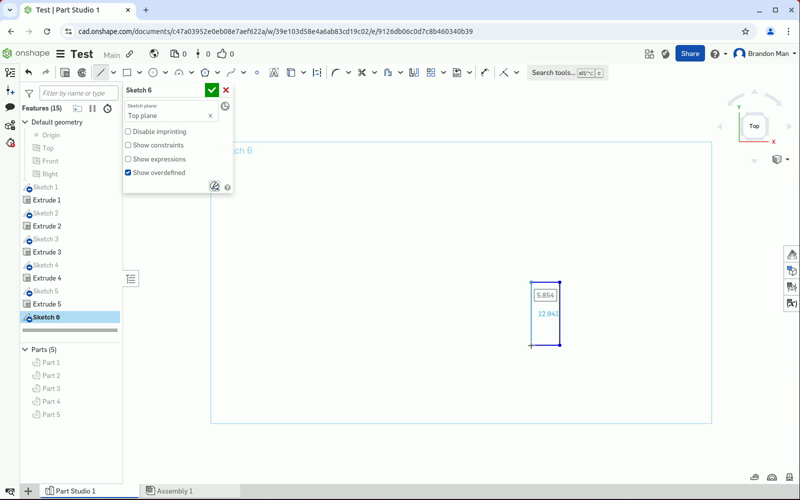
click(531, 345)
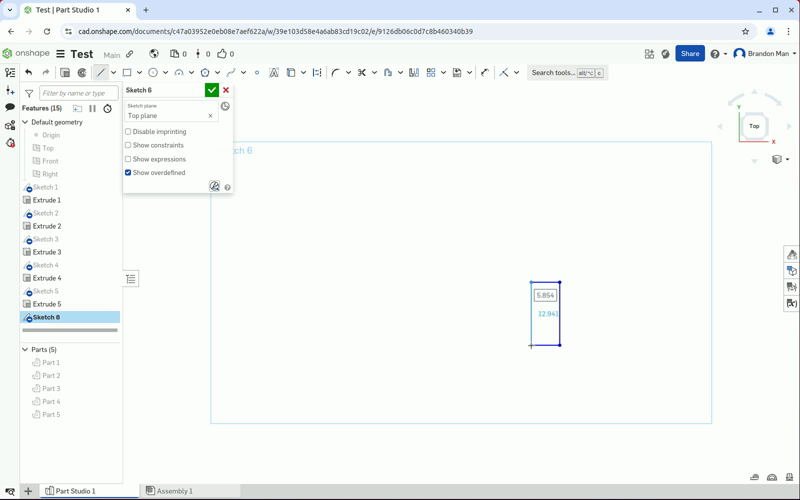
key(esc)
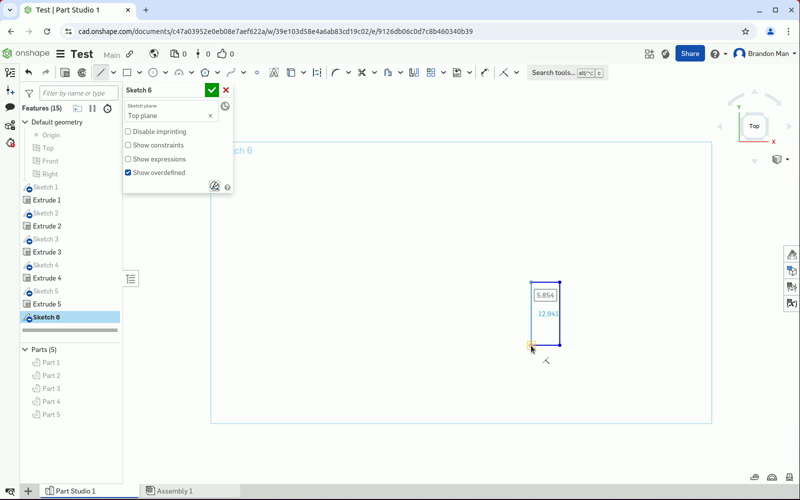
mouse_move(551, 307)
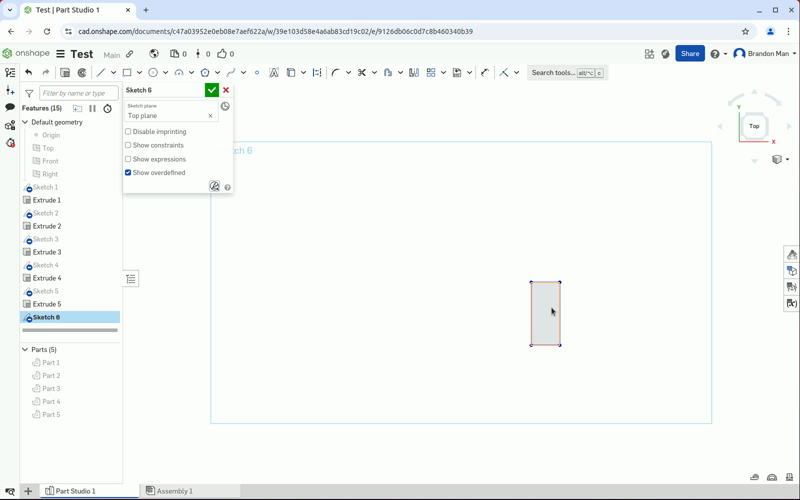
scroll(6)
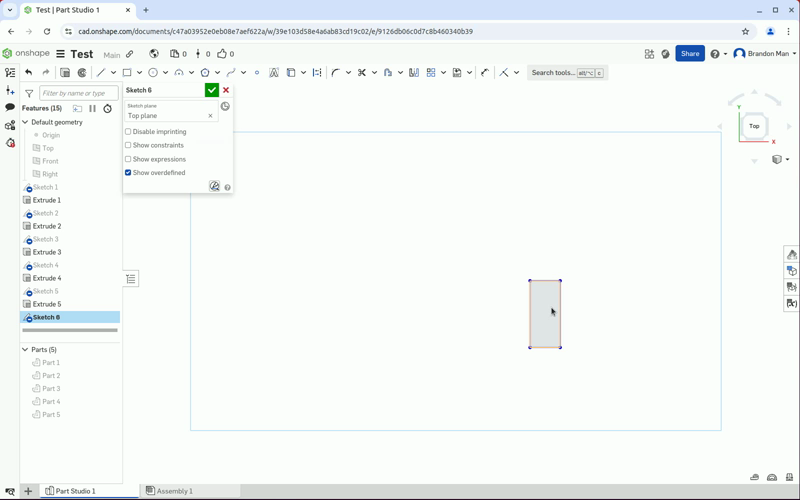
scroll(6)
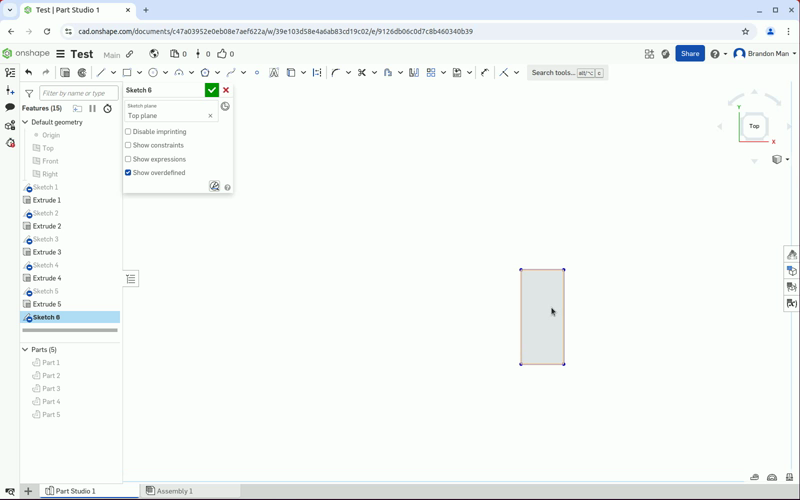
scroll(6)
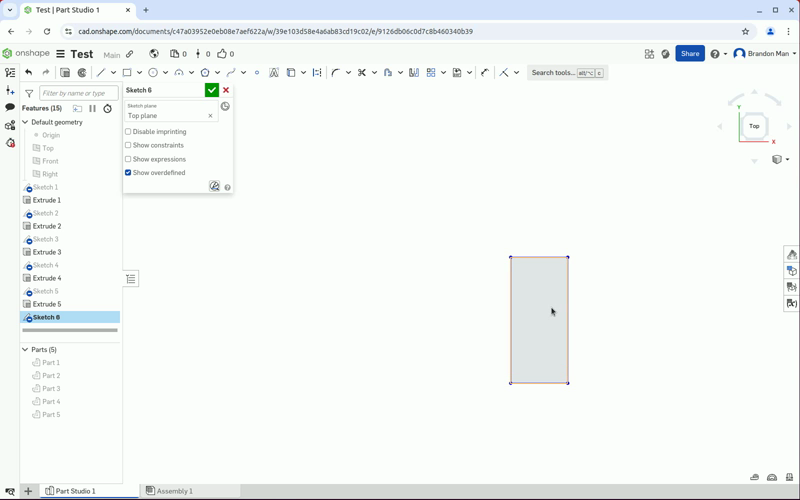
scroll(6)
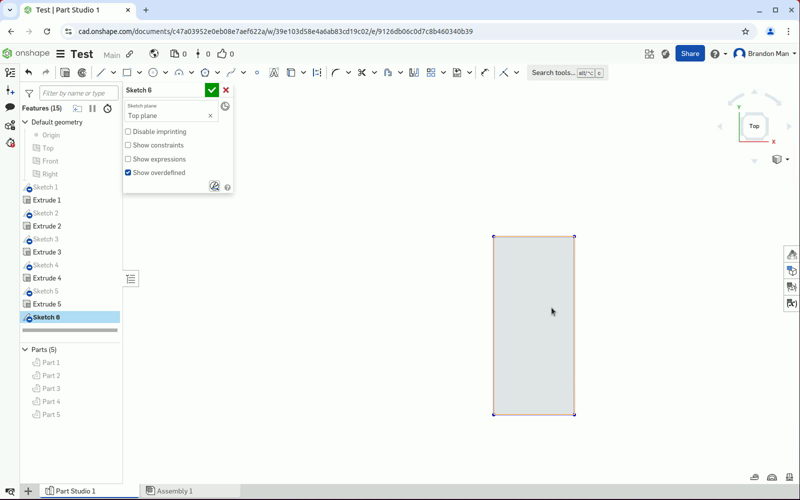
scroll(6)
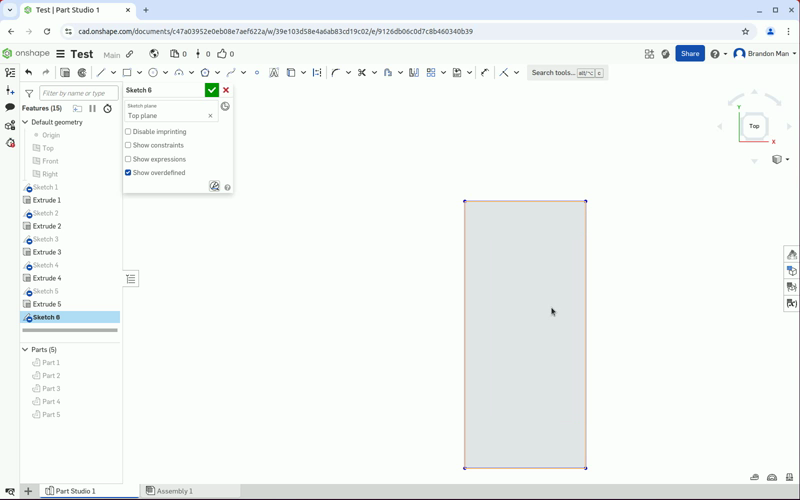
scroll(6)
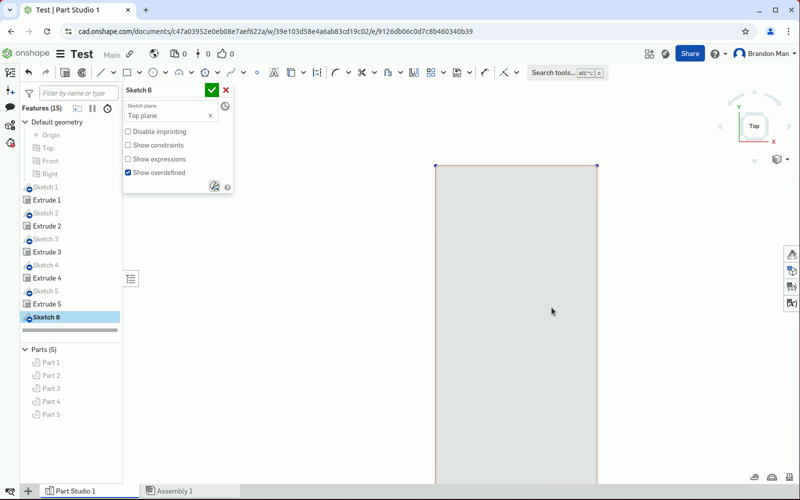
scroll(6)
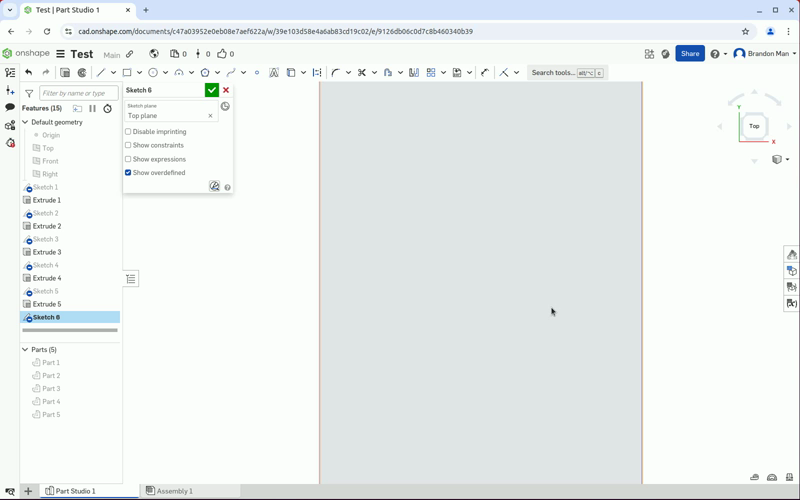
click(551, 307)
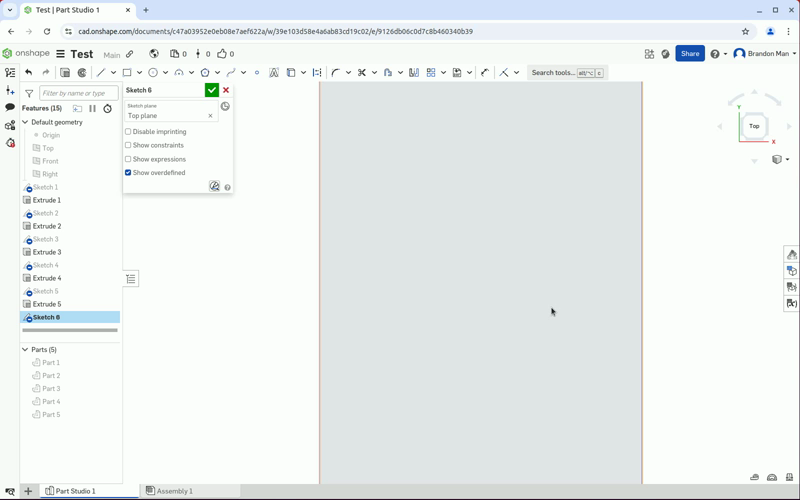
scroll(-6)
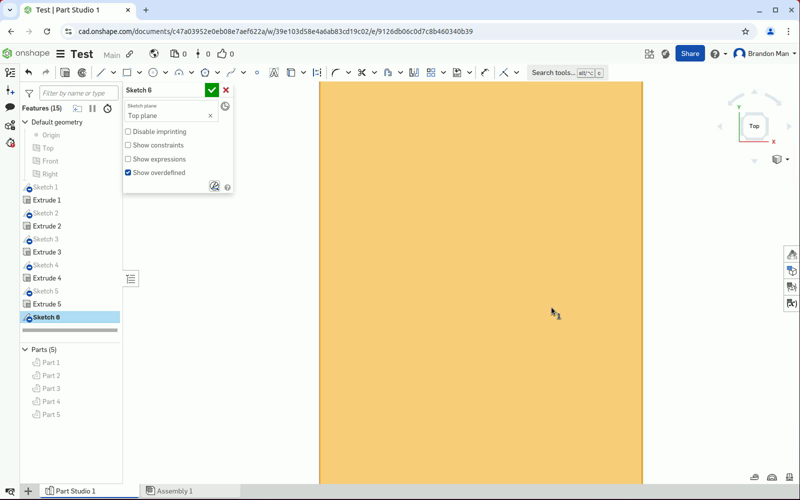
scroll(-6)
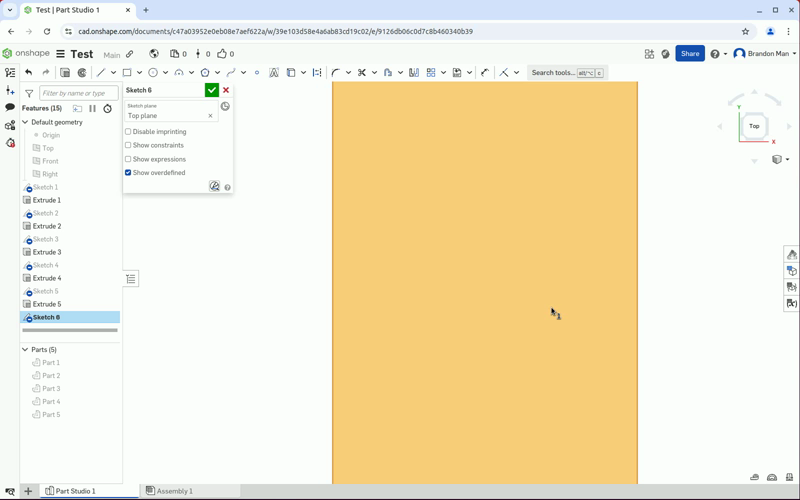
scroll(-6)
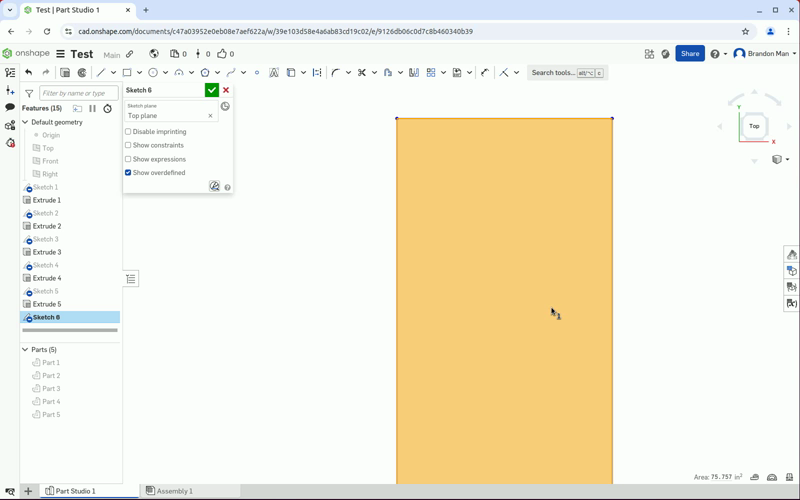
scroll(-6)
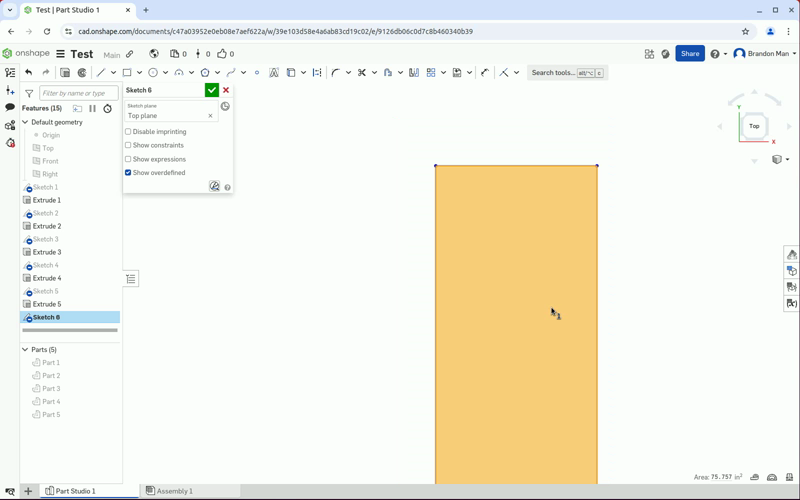
scroll(-6)
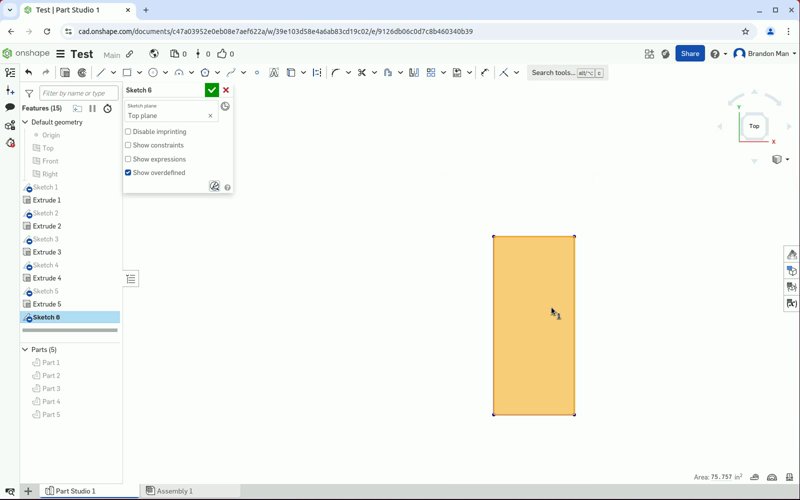
scroll(-6)
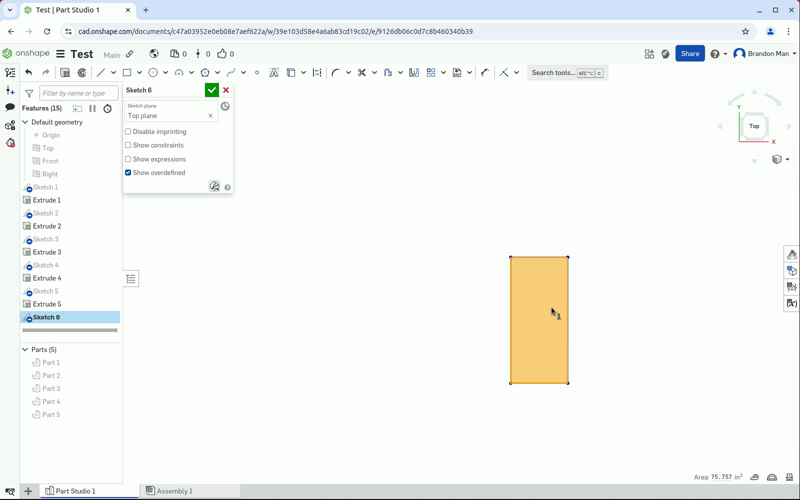
scroll(-6)
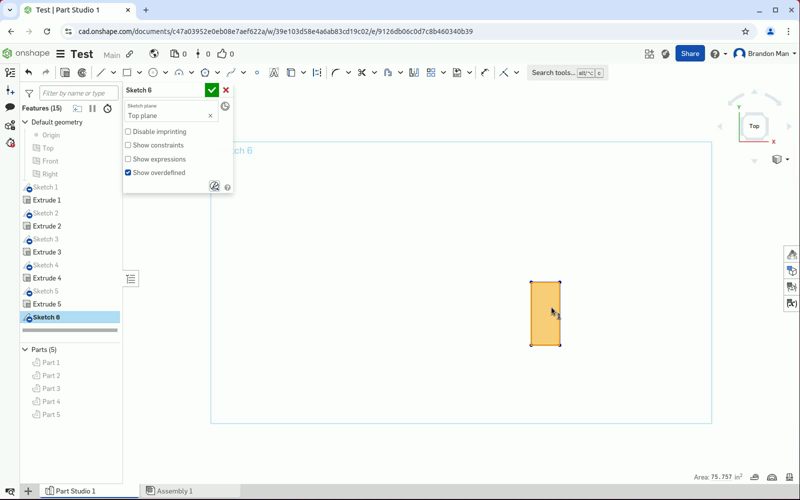
mouse_move(73, 352)
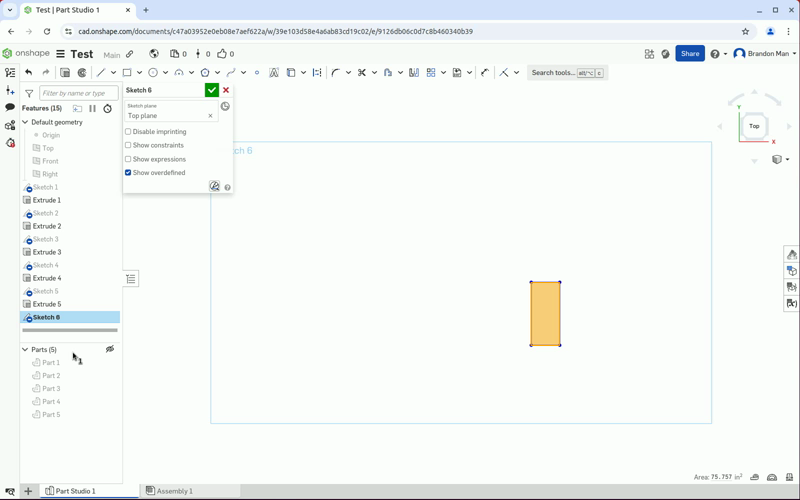
key(shift+y)
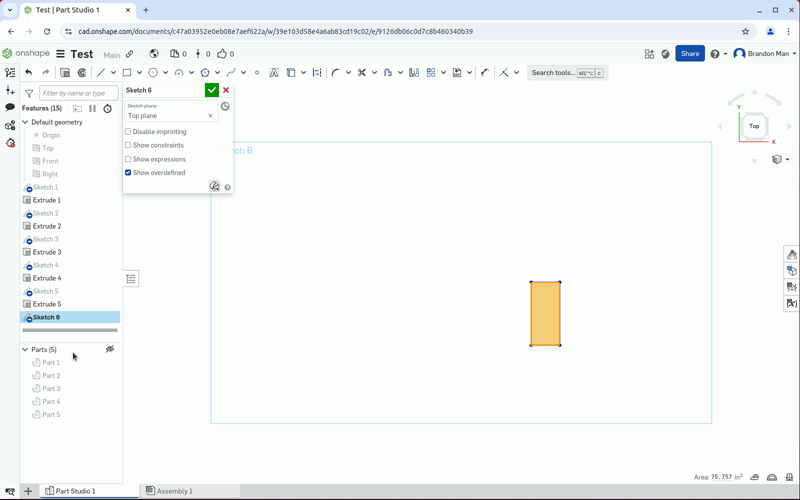
key(shift+e)
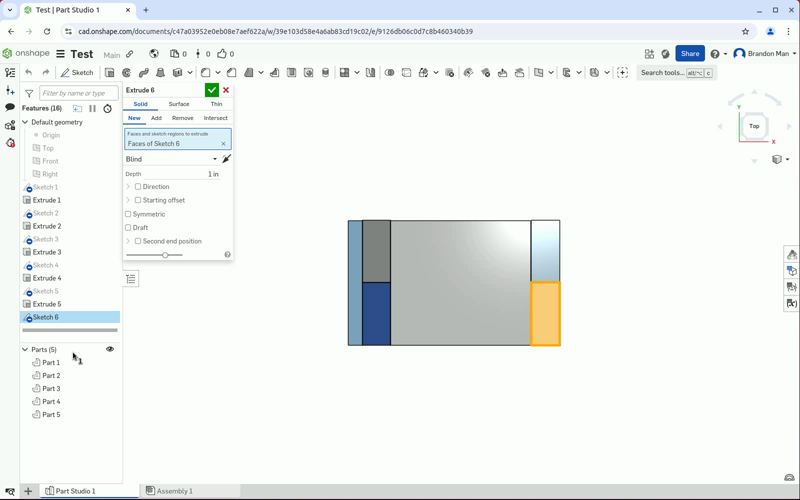
mouse_move(143, 106)
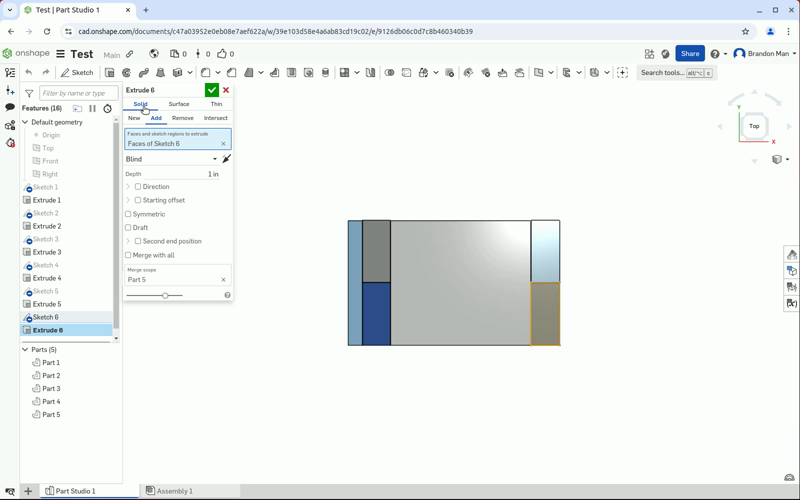
click(143, 106)
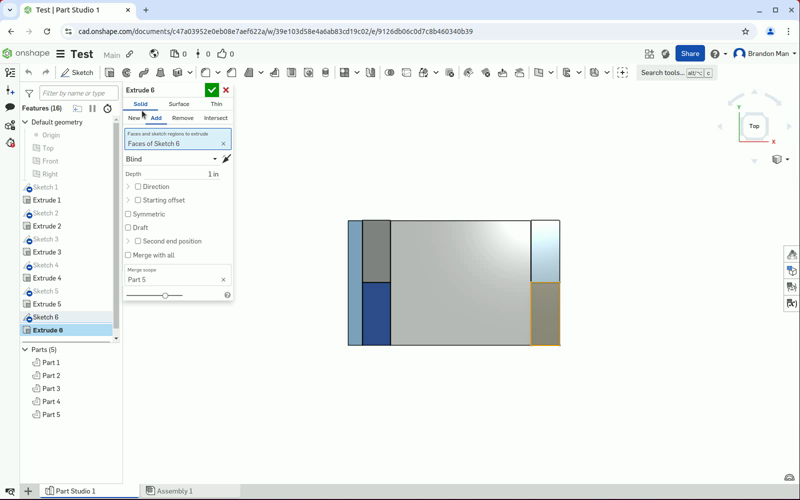
mouse_move(137, 120)
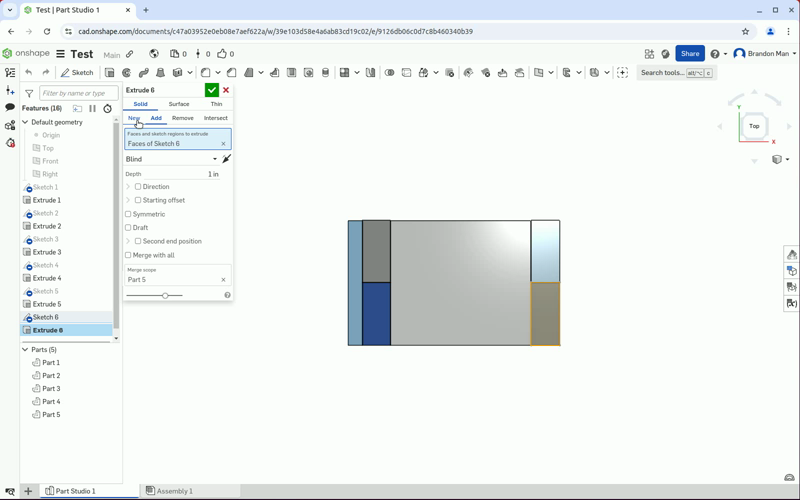
click(137, 120)
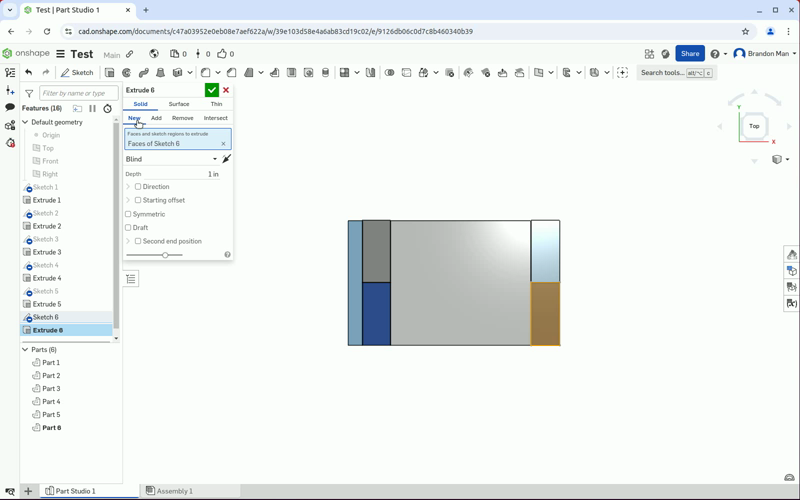
key(tab, 4)
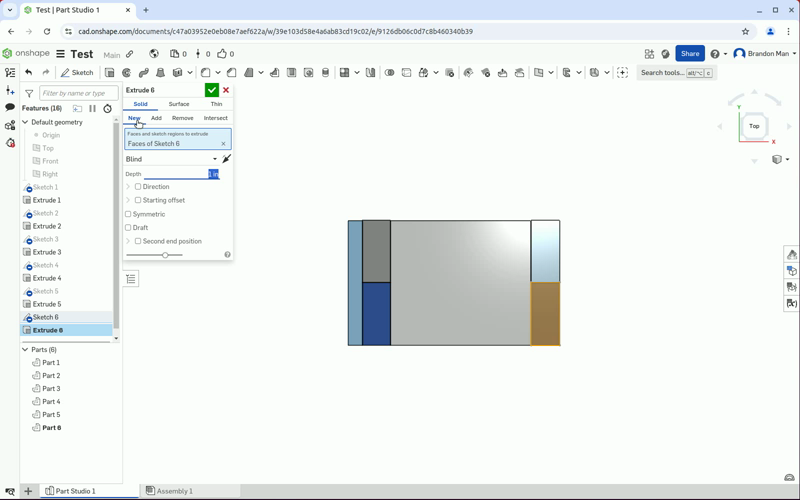
text(9.147)
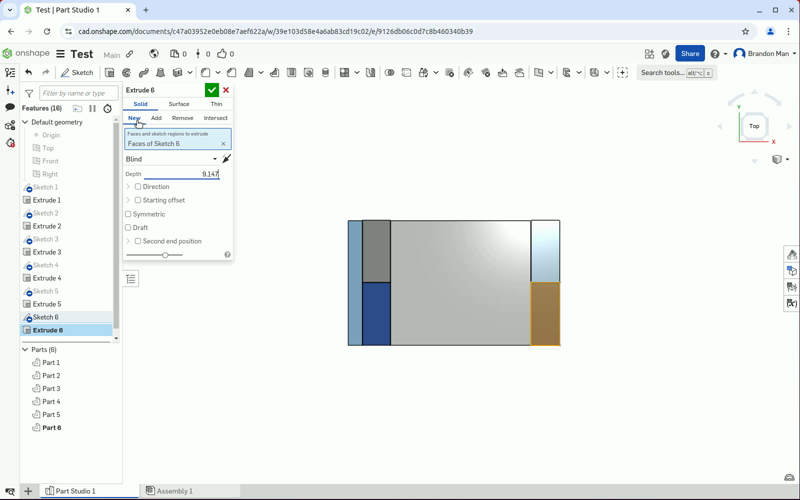
key(enter)
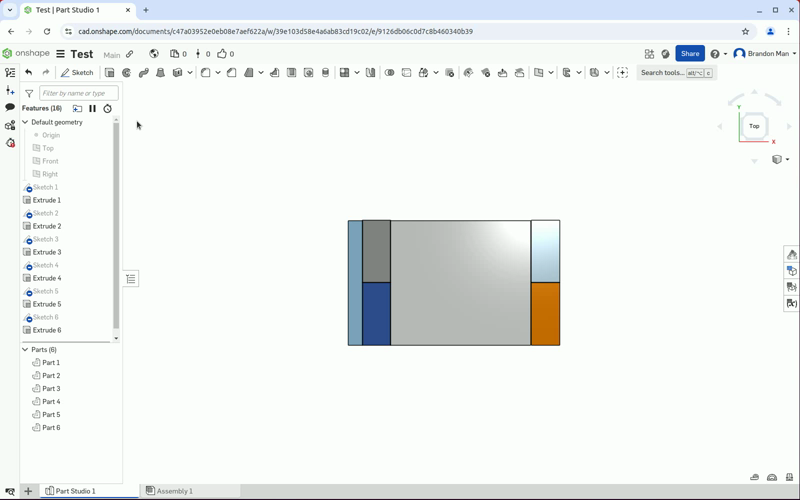
key(shift+h)
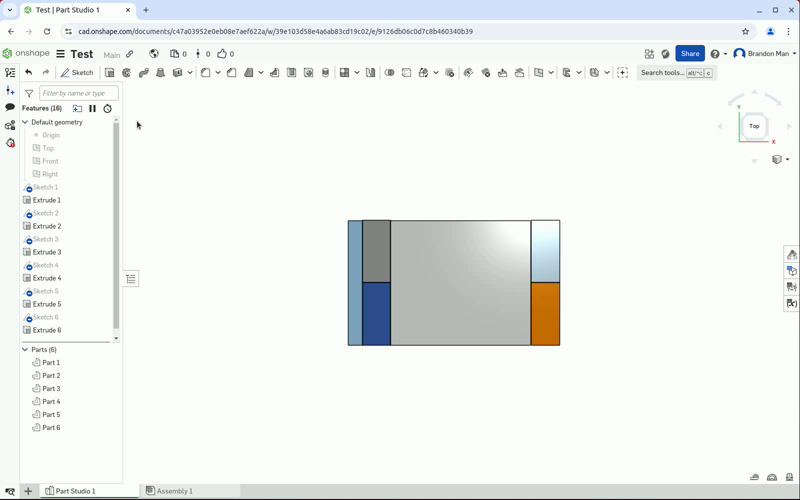
key(shift+h)
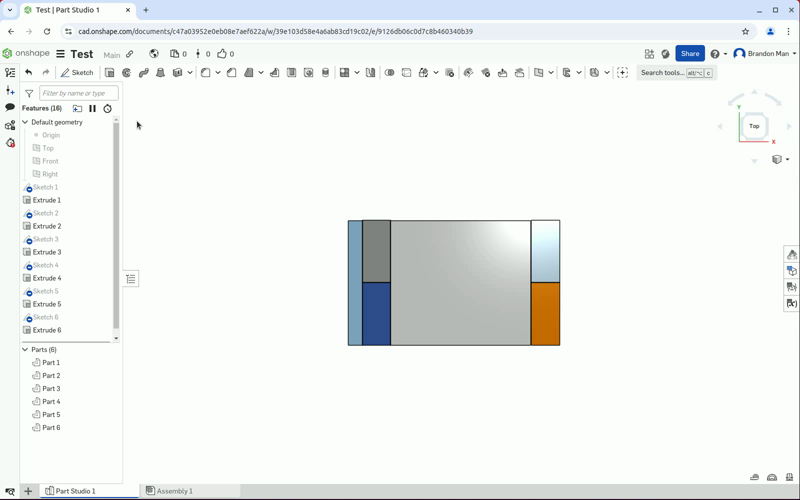
mouse_move(69, 189)
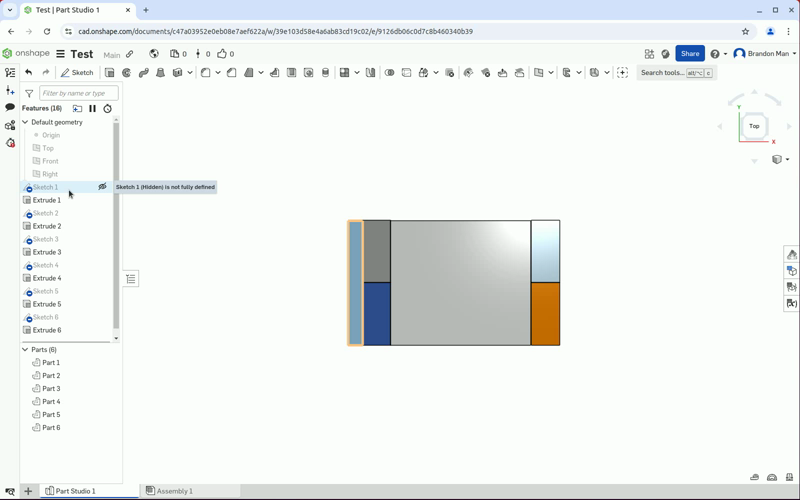
click(69, 189)
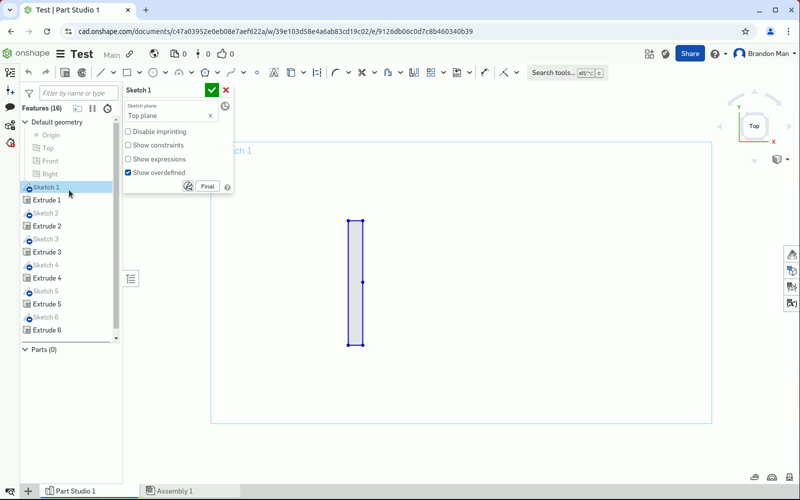
mouse_move(229, 92)
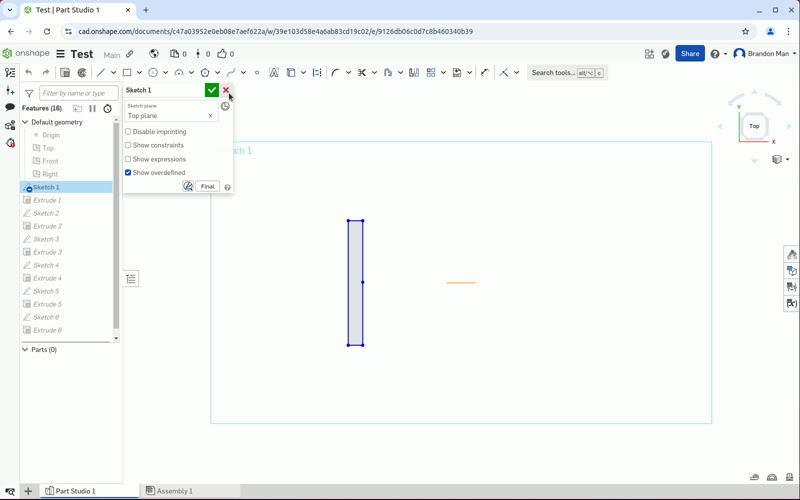
click(229, 92)
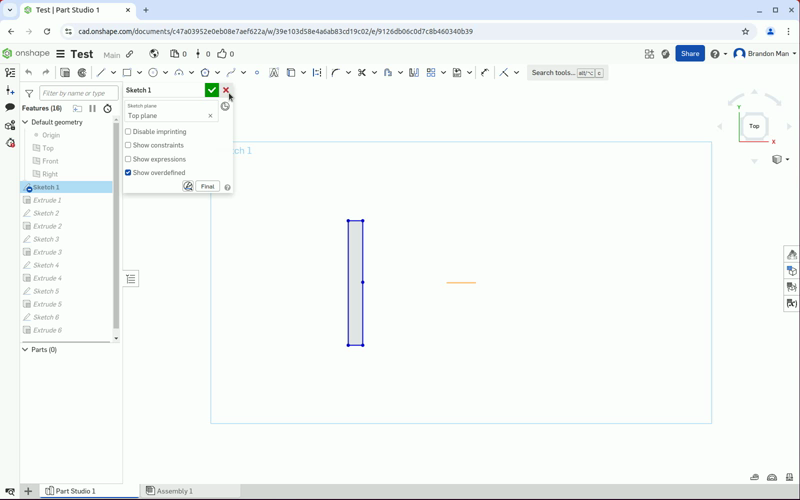
key(shift+s)
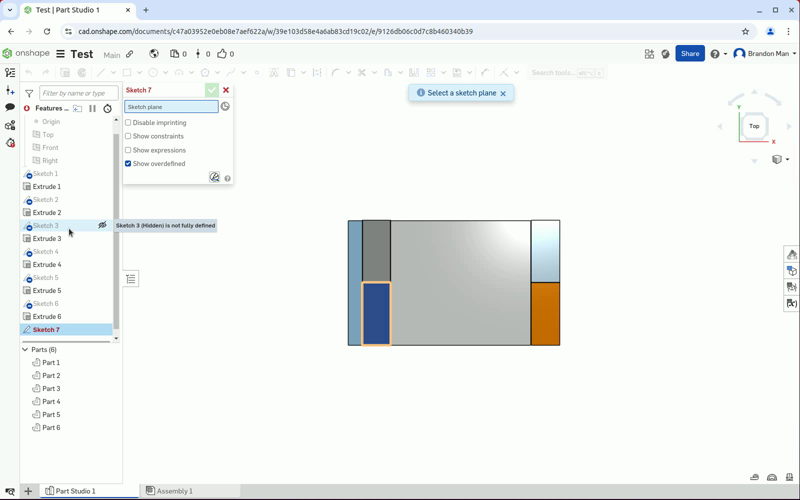
scroll(3)
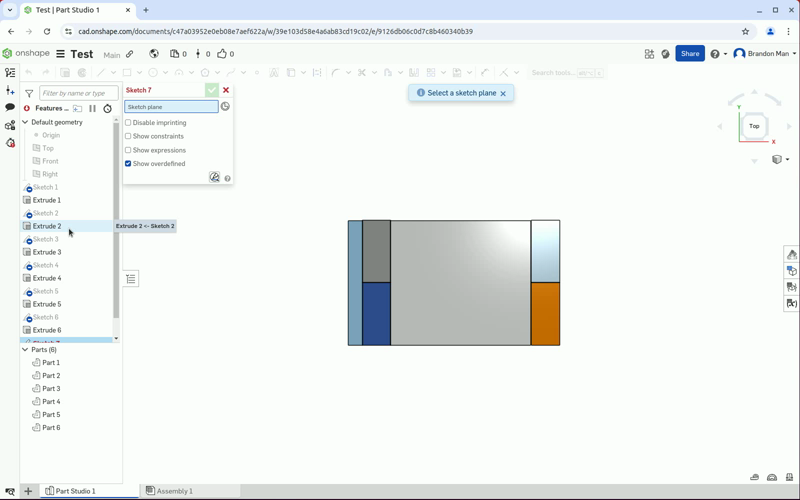
mouse_move(69, 150)
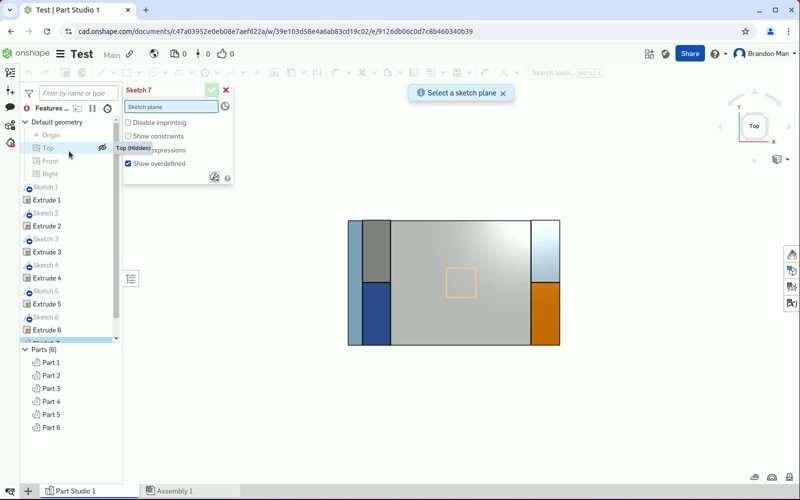
click(69, 150)
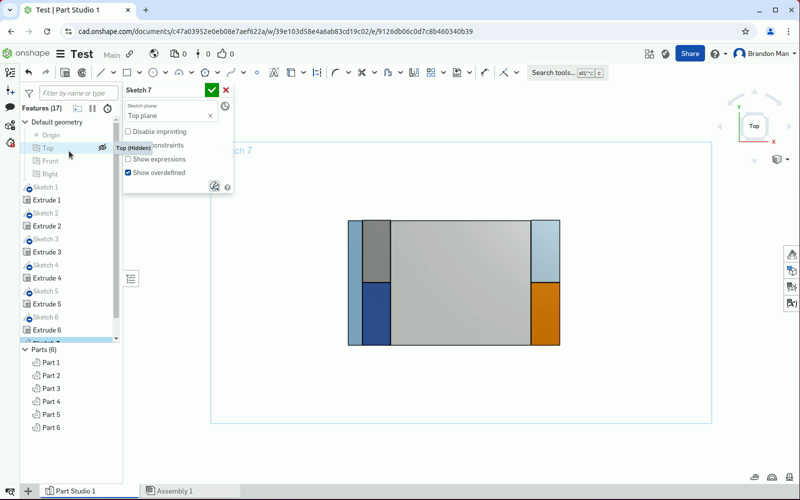
mouse_move(73, 352)
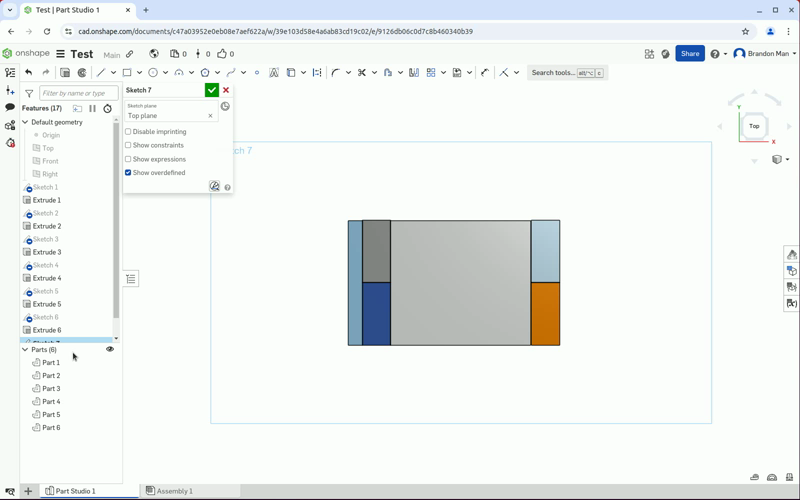
key(y)
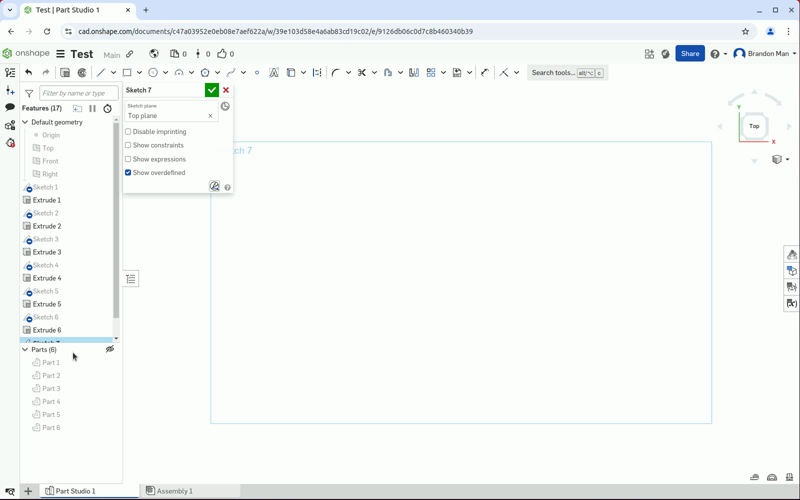
key(l)
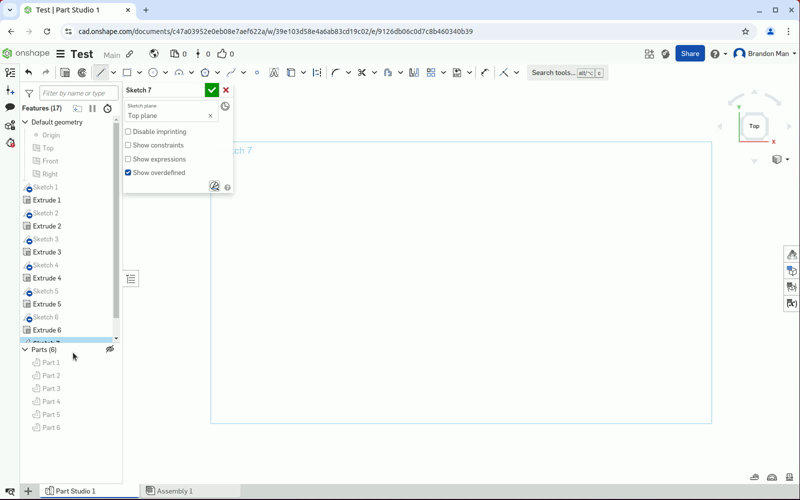
key_down(shift)
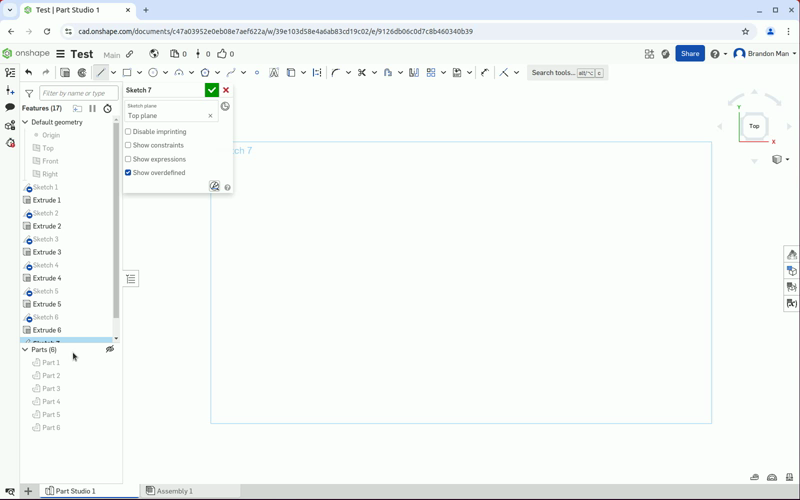
mouse_move(559, 345)
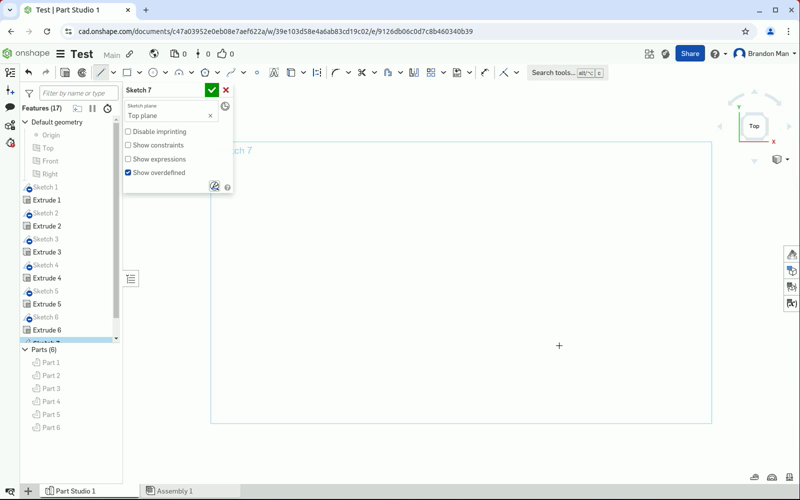
click(559, 345)
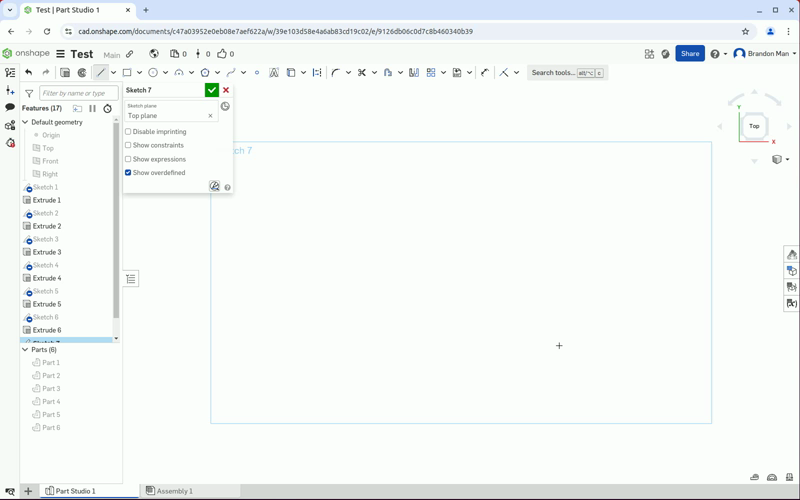
key_up(shift)
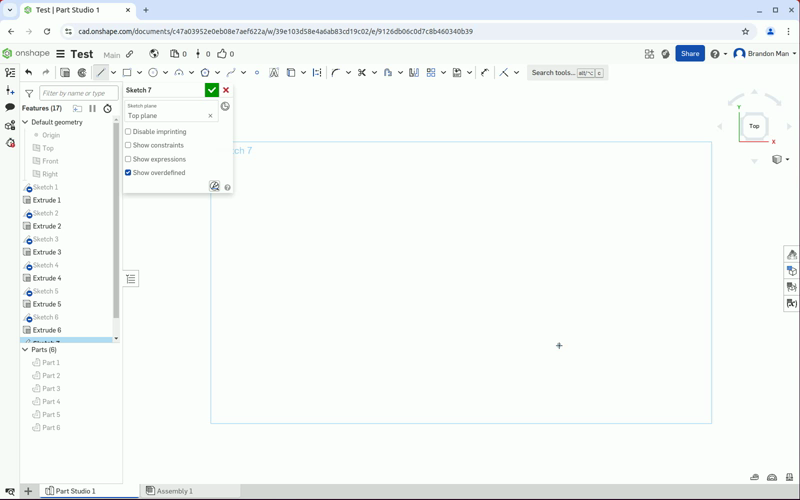
key_down(shift)
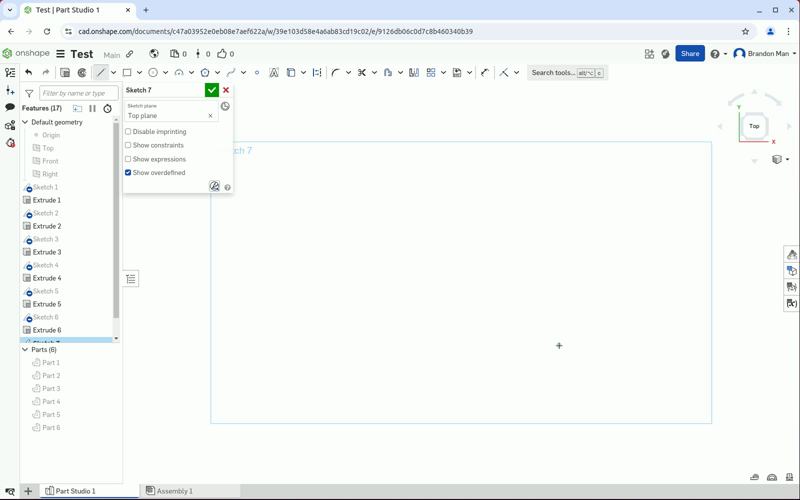
mouse_move(589, 345)
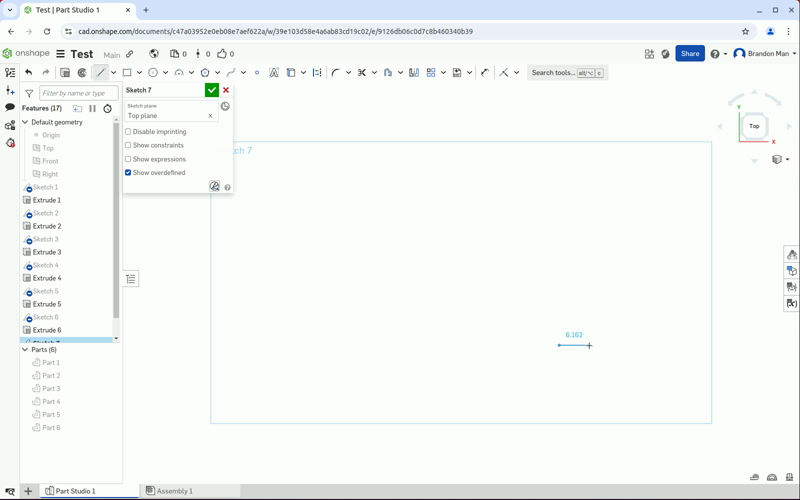
mouse_move(573, 345)
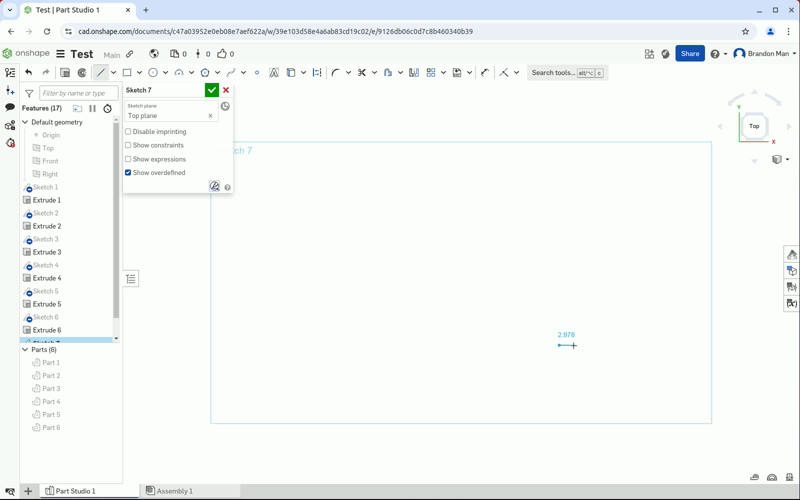
click(573, 345)
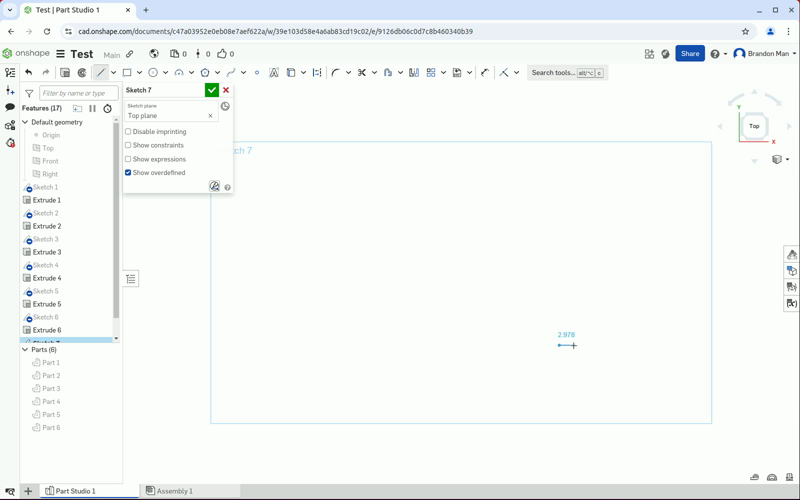
key_up(shift)
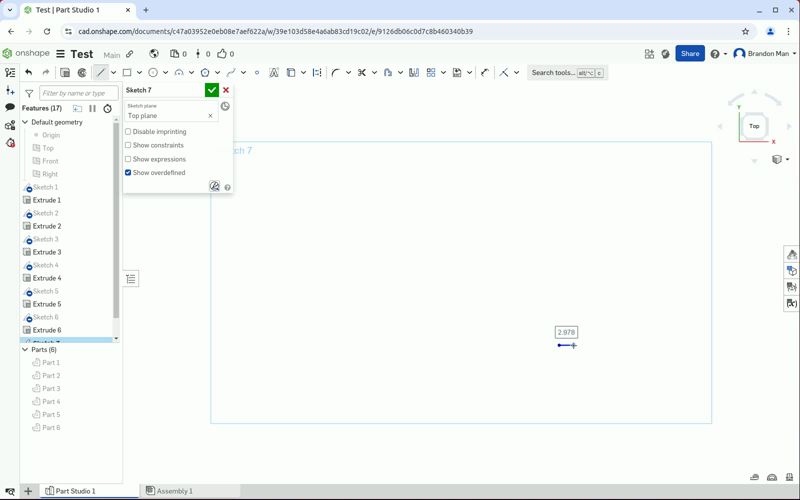
key_down(shift)
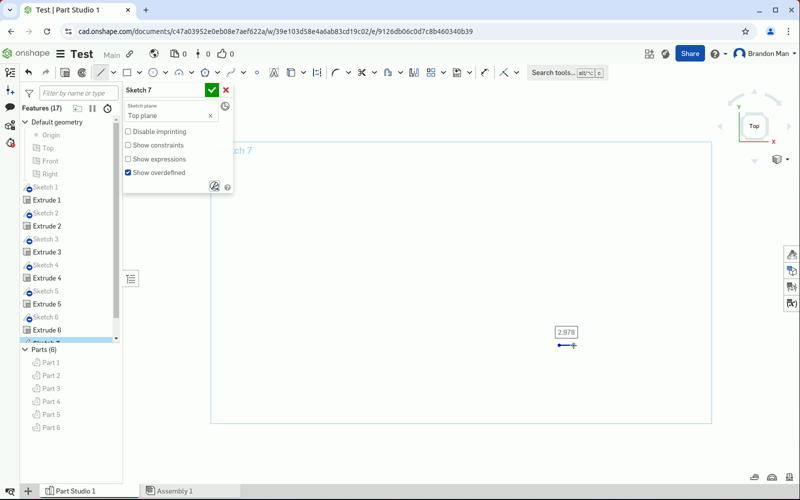
mouse_move(573, 220)
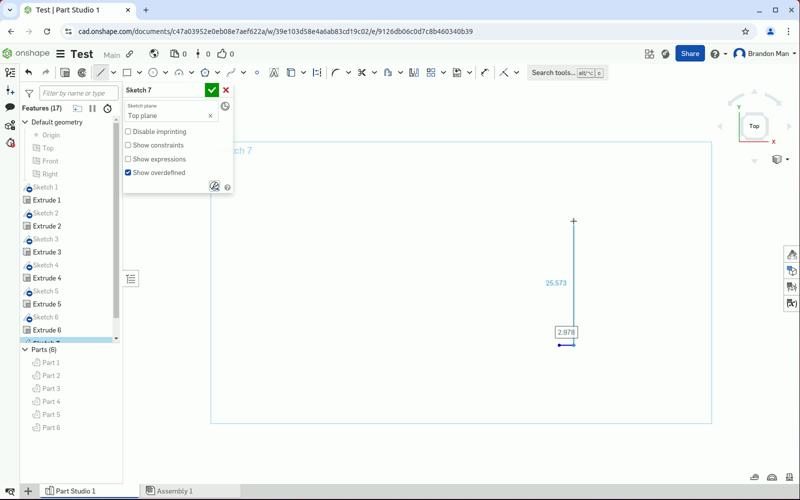
click(573, 220)
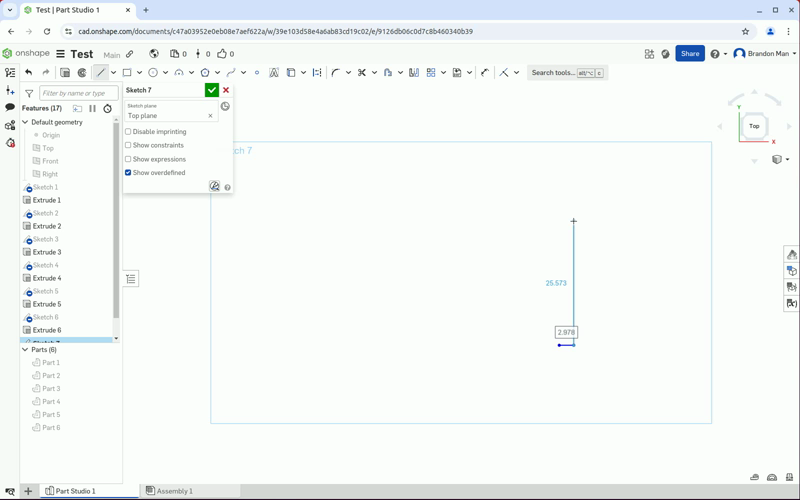
key_up(shift)
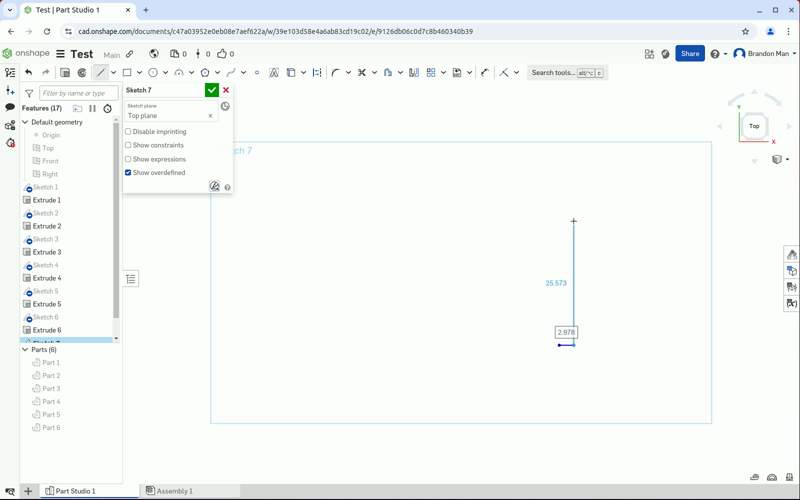
key_down(shift)
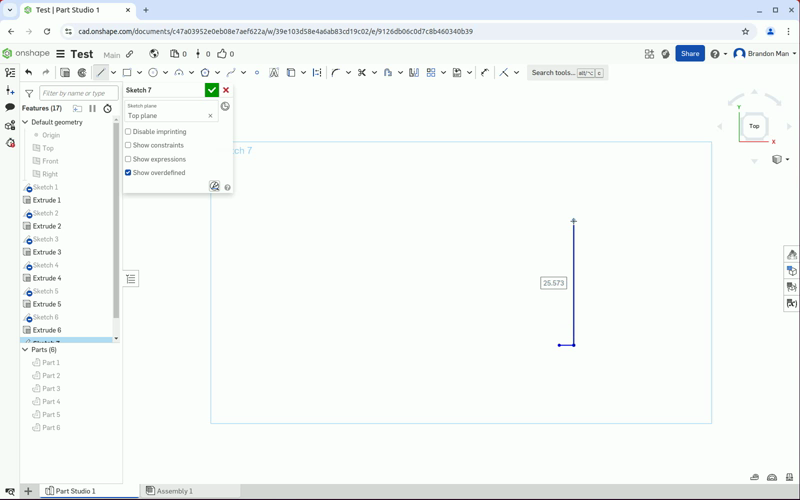
mouse_move(589, 220)
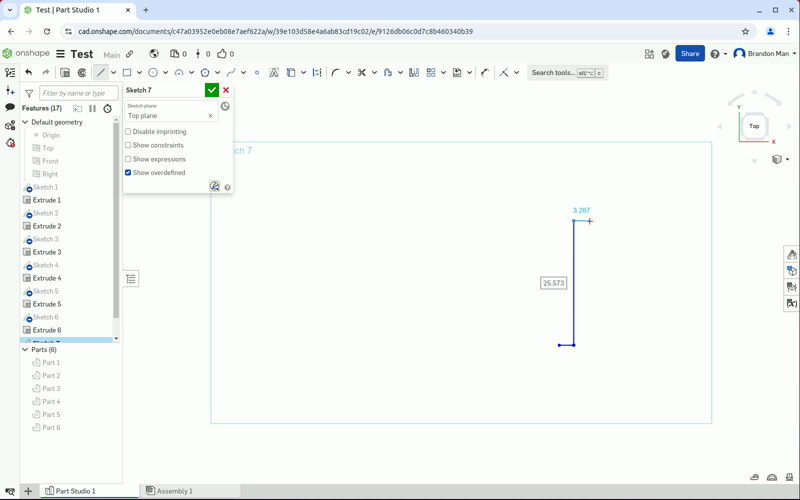
mouse_move(559, 220)
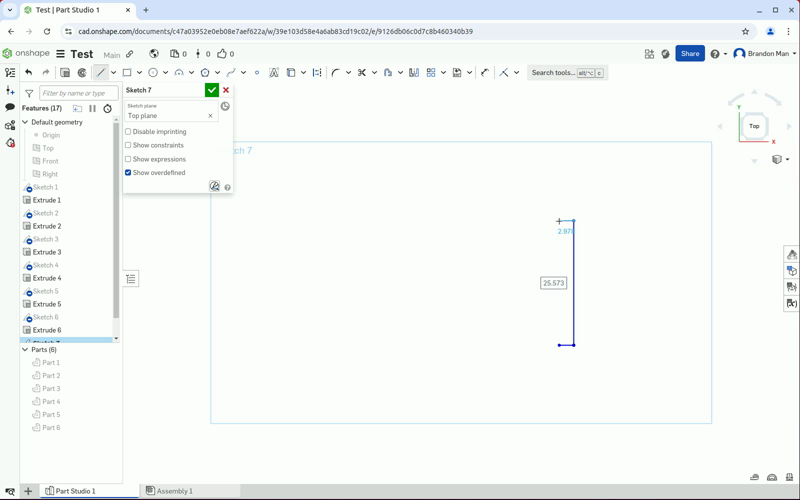
click(559, 220)
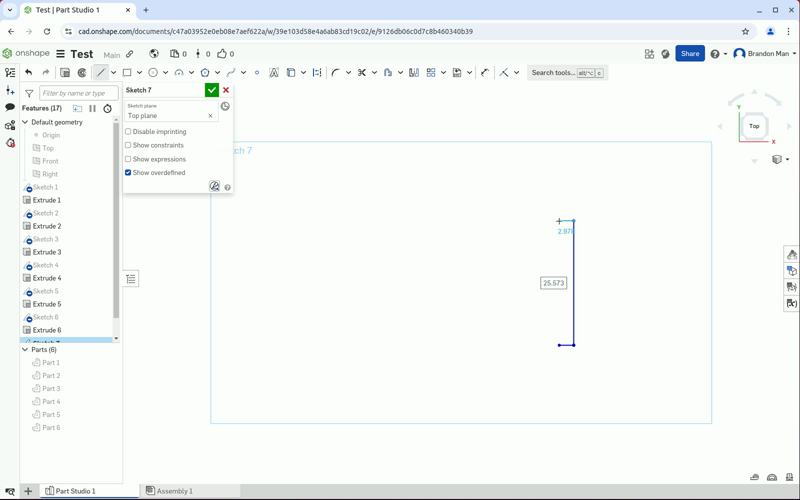
key_up(shift)
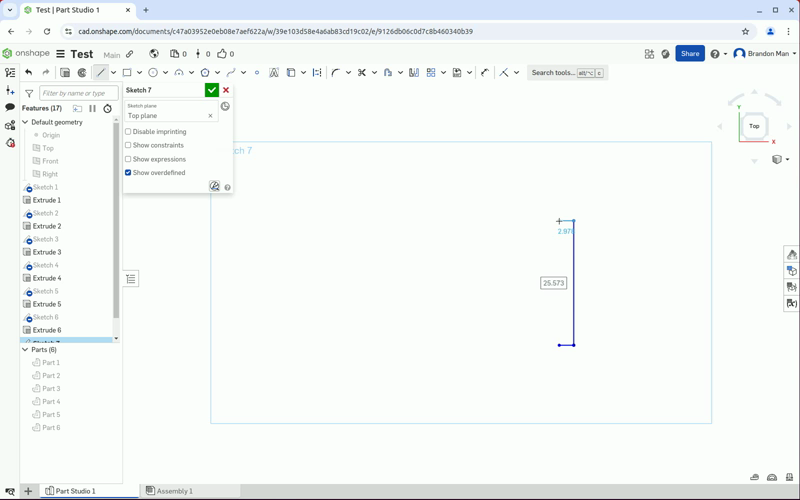
key_down(shift)
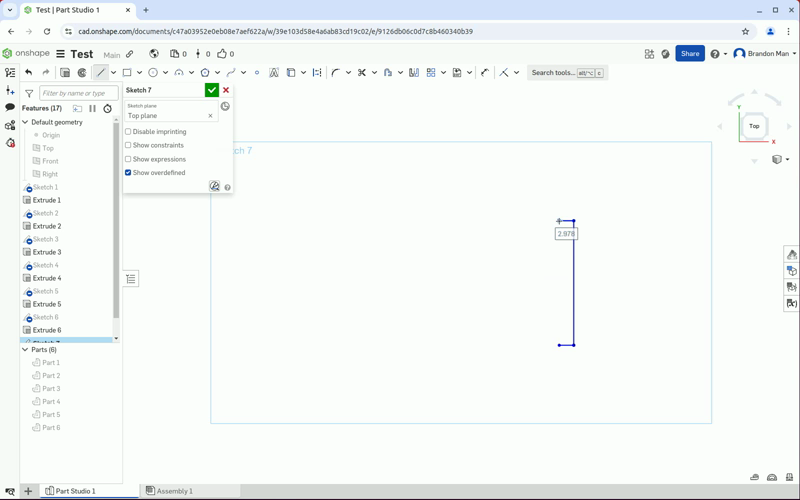
mouse_move(559, 282)
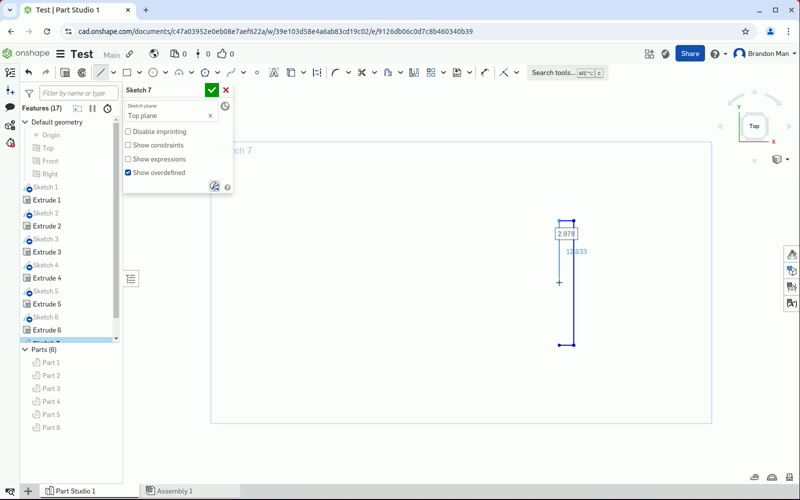
click(559, 282)
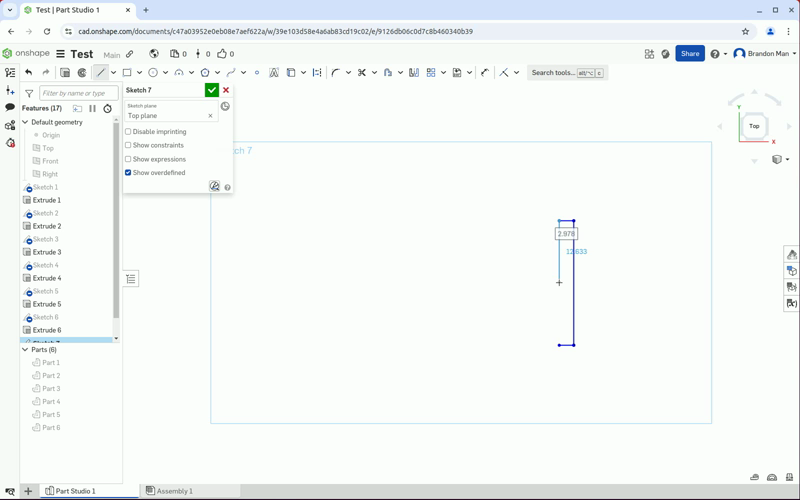
key_up(shift)
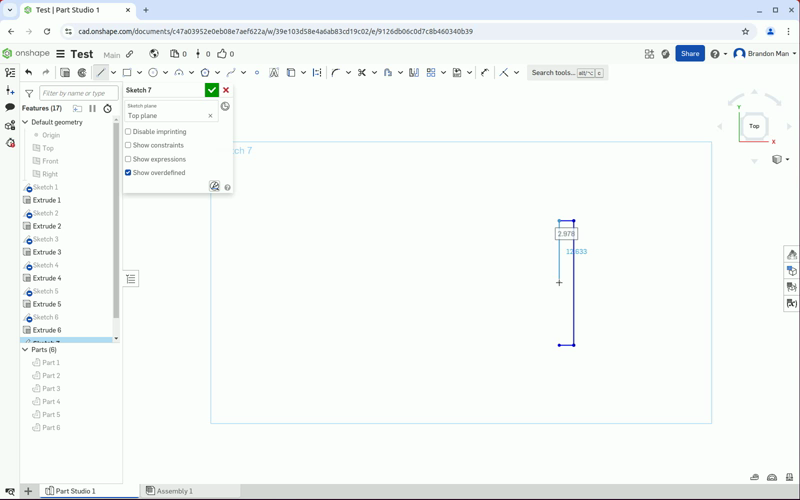
key_down(shift)
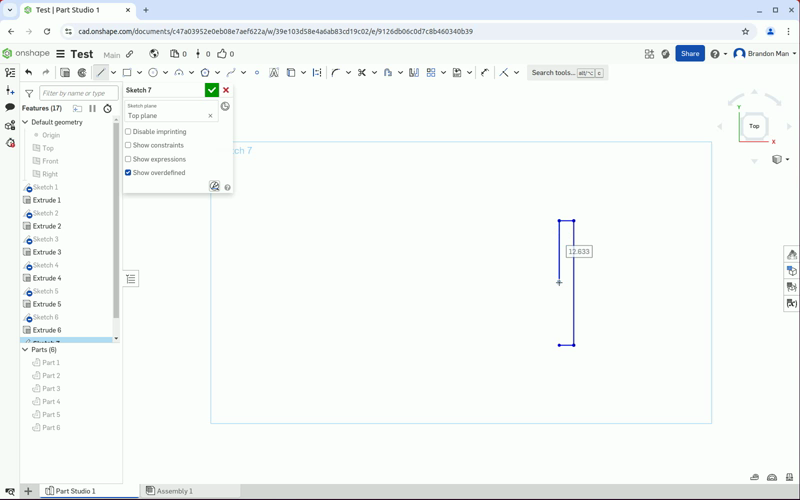
mouse_move(559, 345)
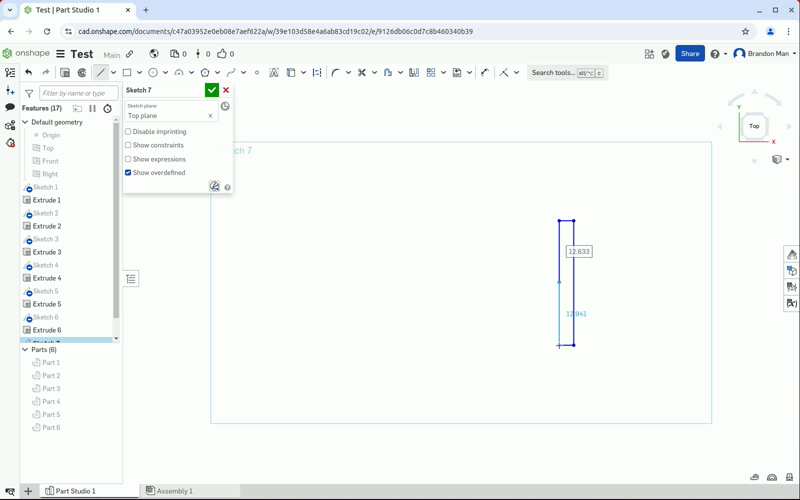
key_up(shift)
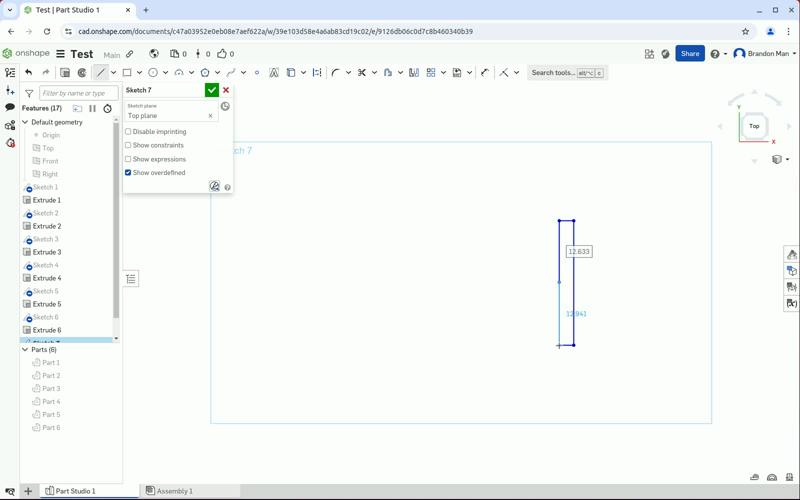
click(559, 345)
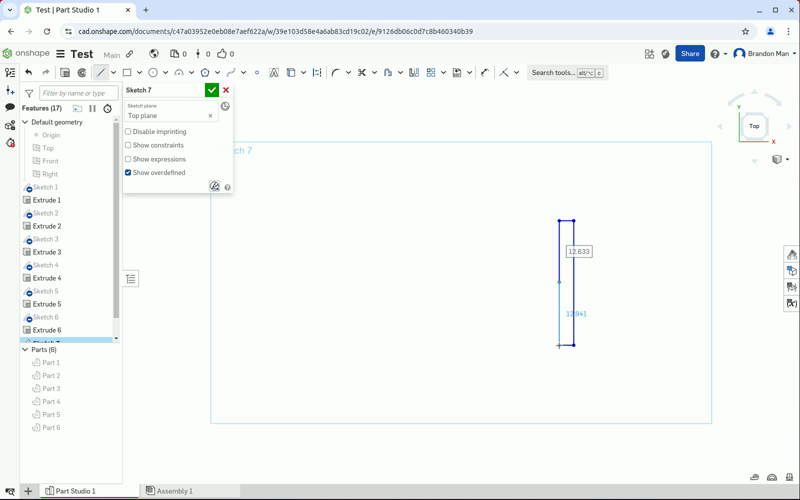
key(esc)
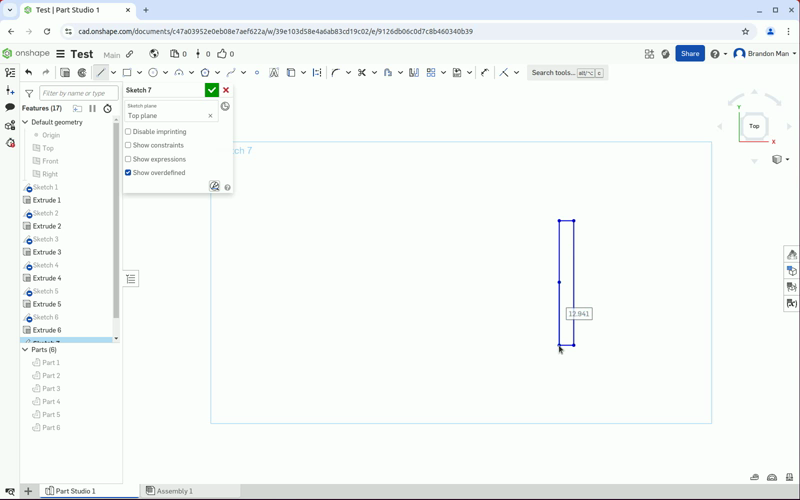
mouse_move(570, 268)
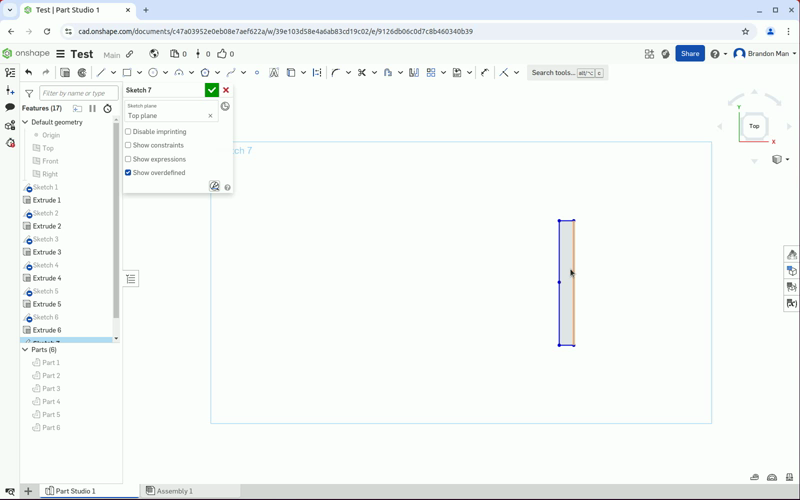
scroll(6)
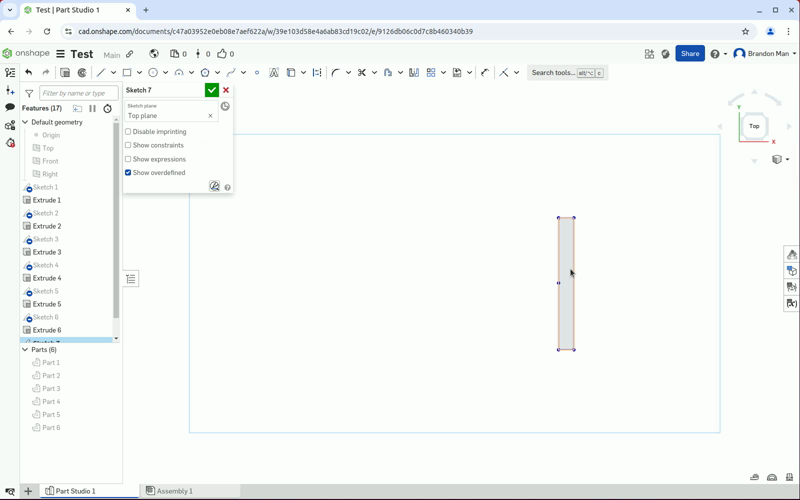
scroll(6)
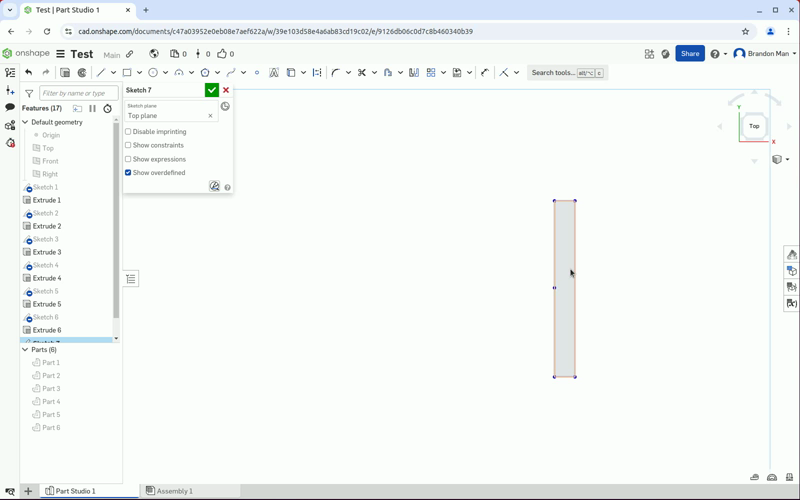
scroll(6)
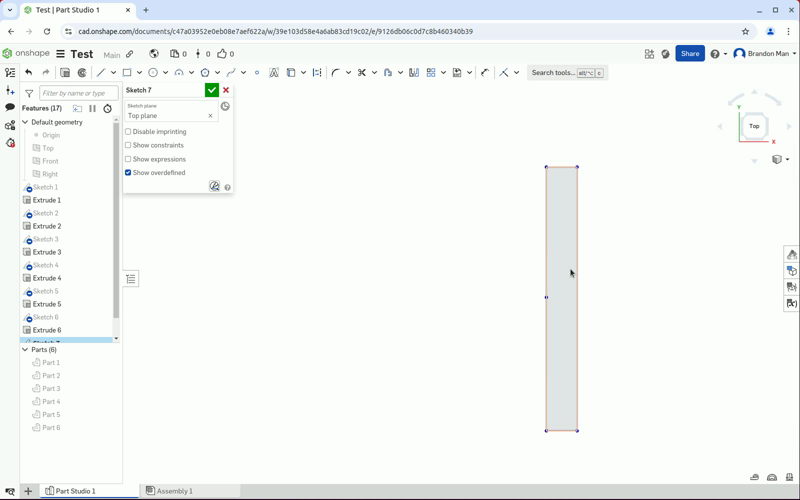
scroll(6)
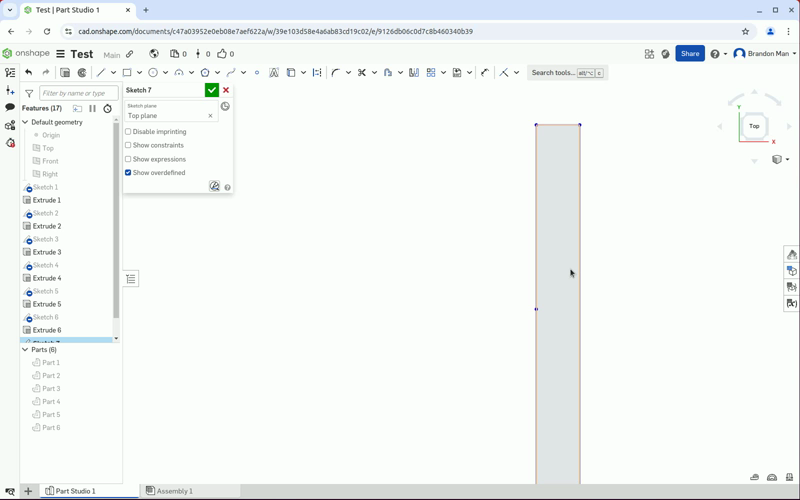
scroll(6)
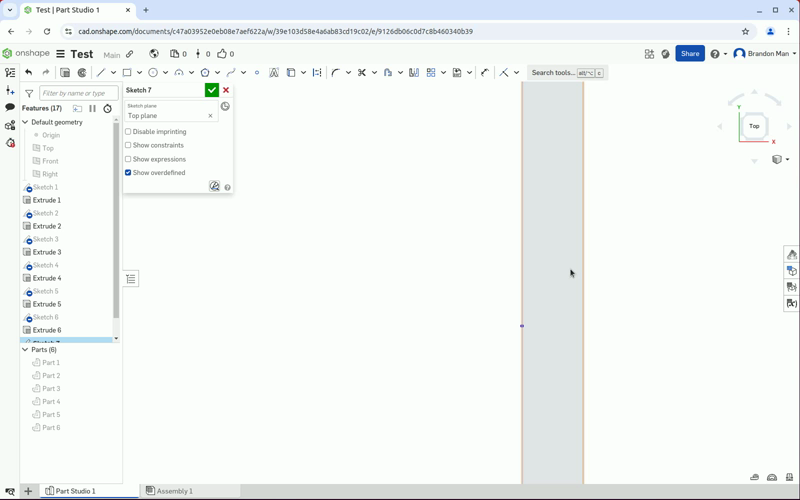
scroll(6)
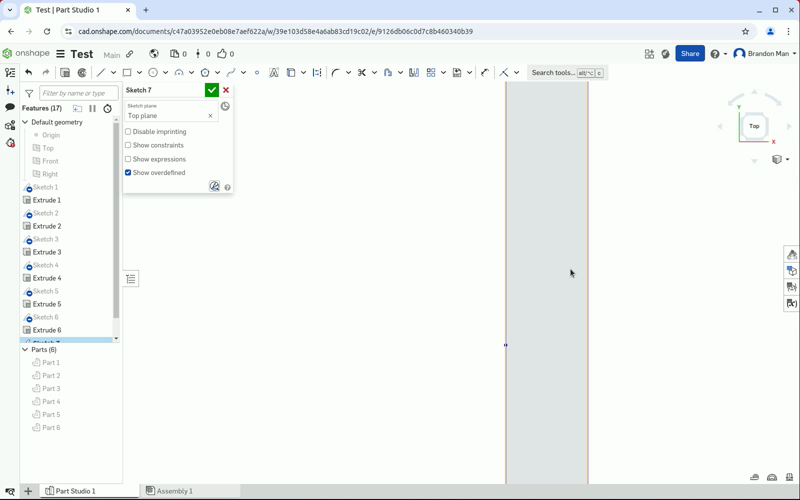
scroll(6)
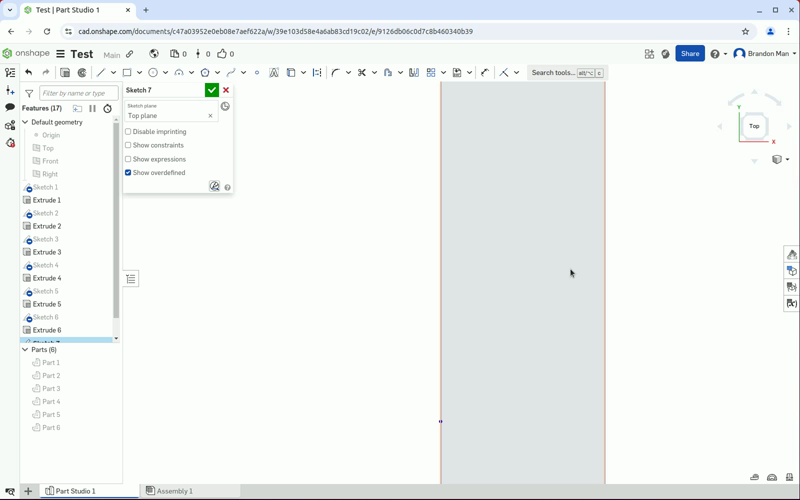
click(570, 268)
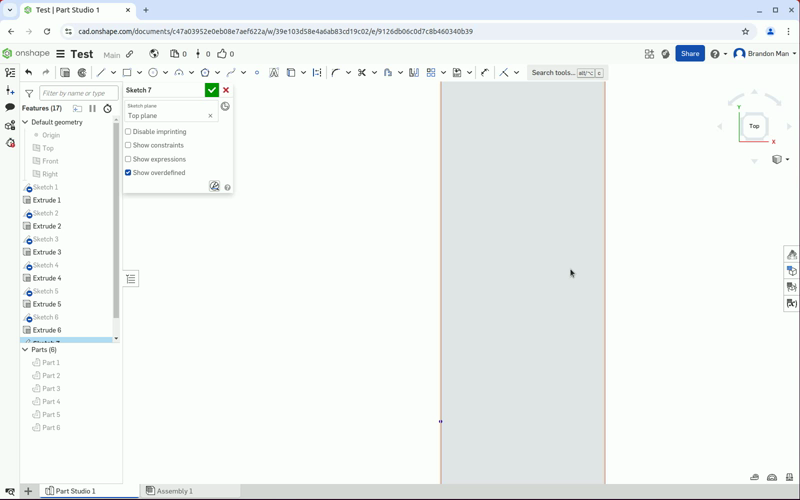
scroll(-6)
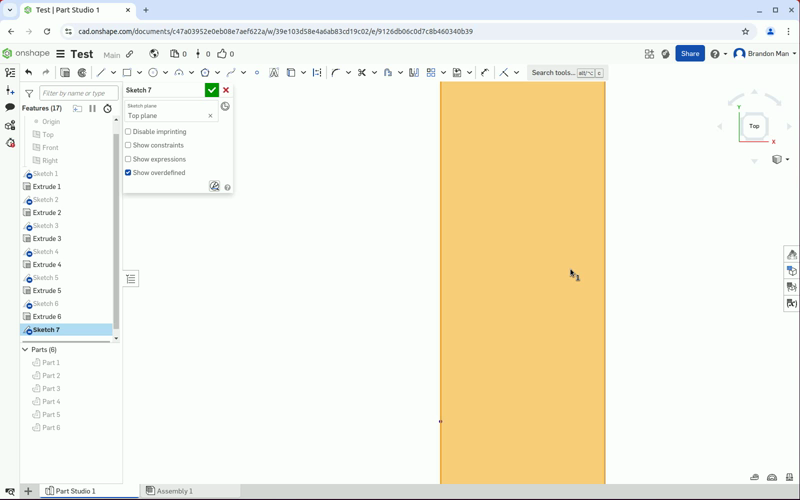
scroll(-6)
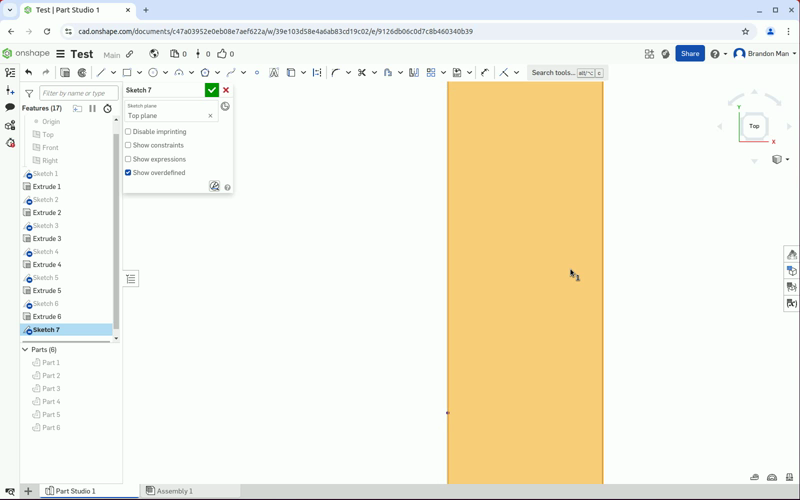
scroll(-6)
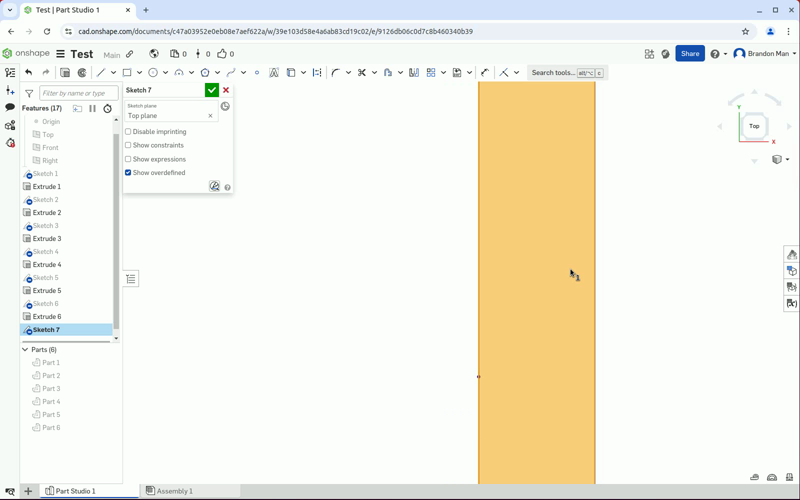
scroll(-6)
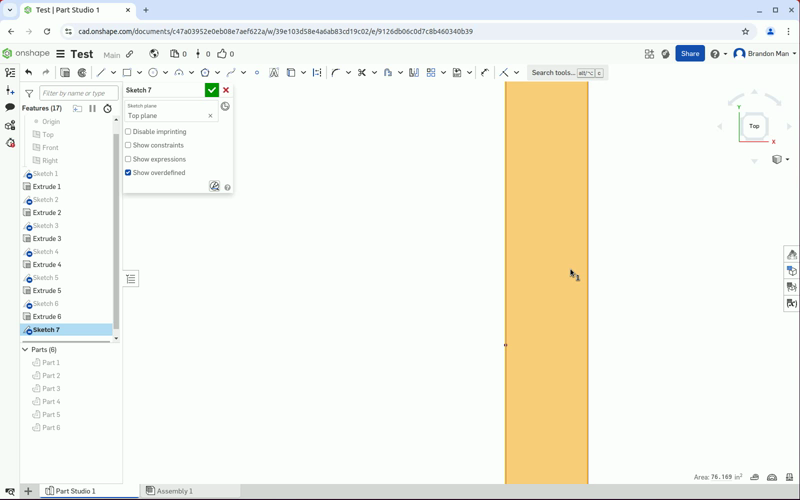
scroll(-6)
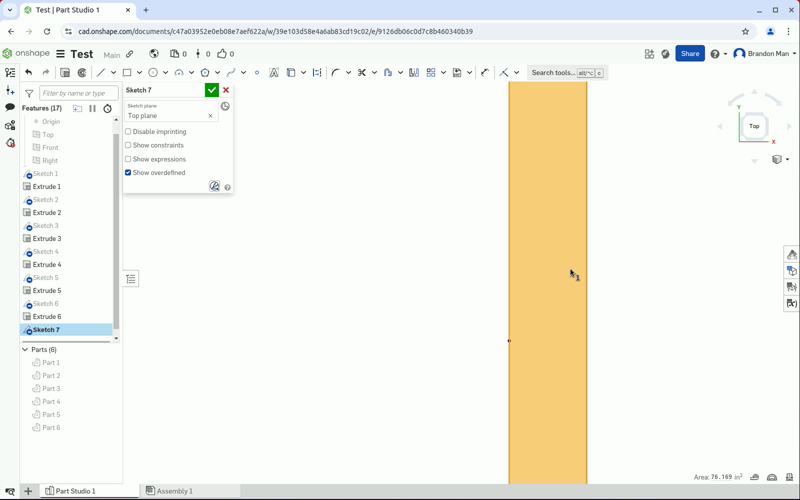
scroll(-6)
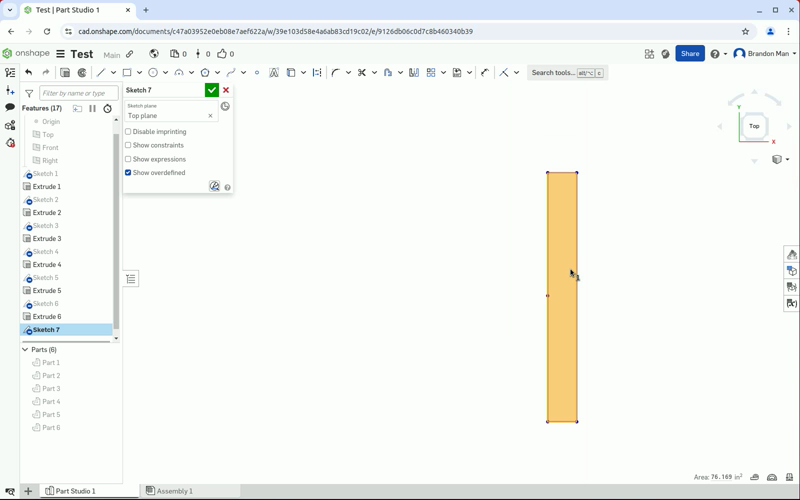
scroll(-6)
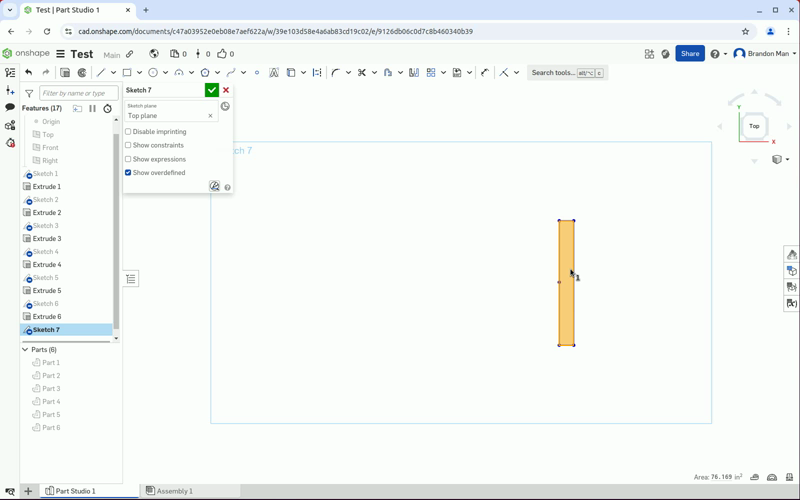
mouse_move(73, 352)
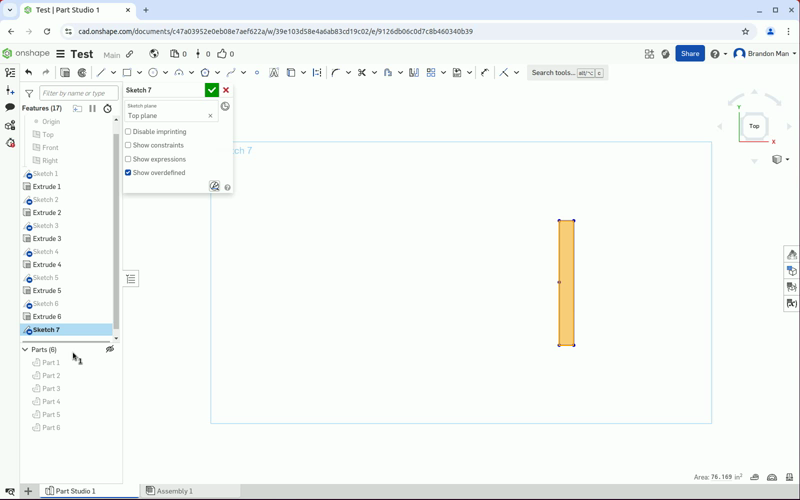
key(shift+y)
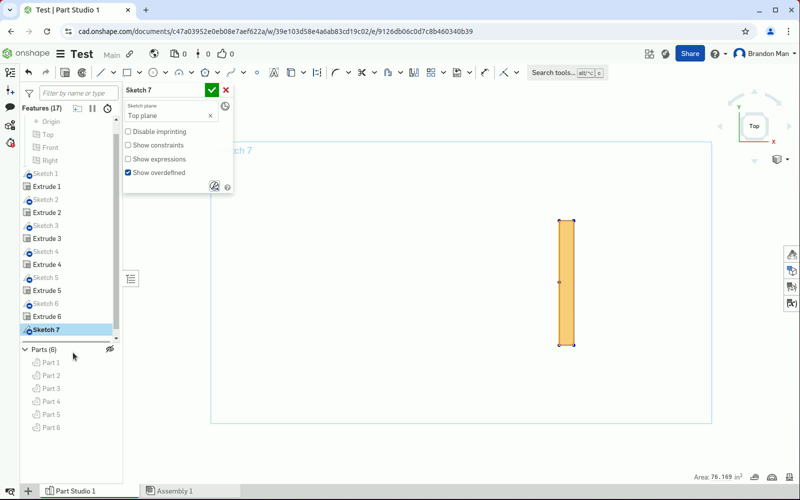
key(shift+e)
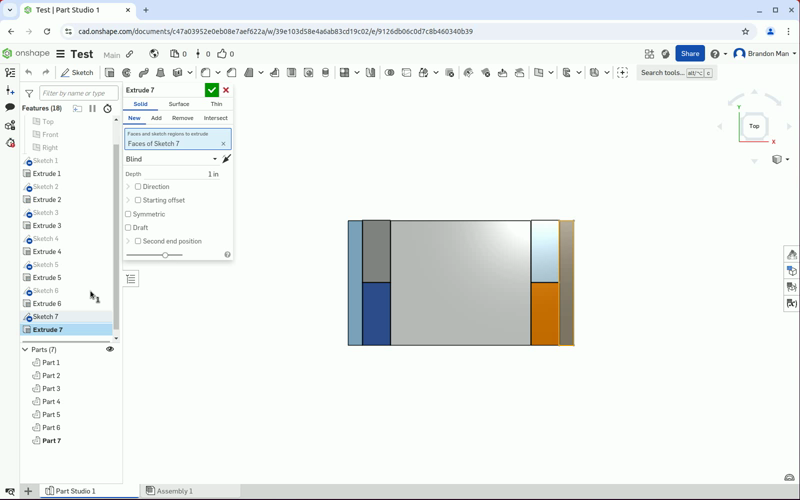
mouse_move(143, 106)
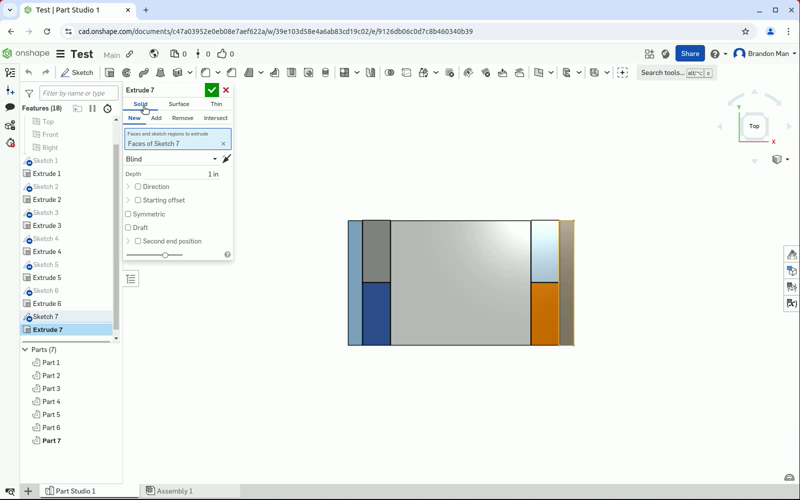
click(143, 106)
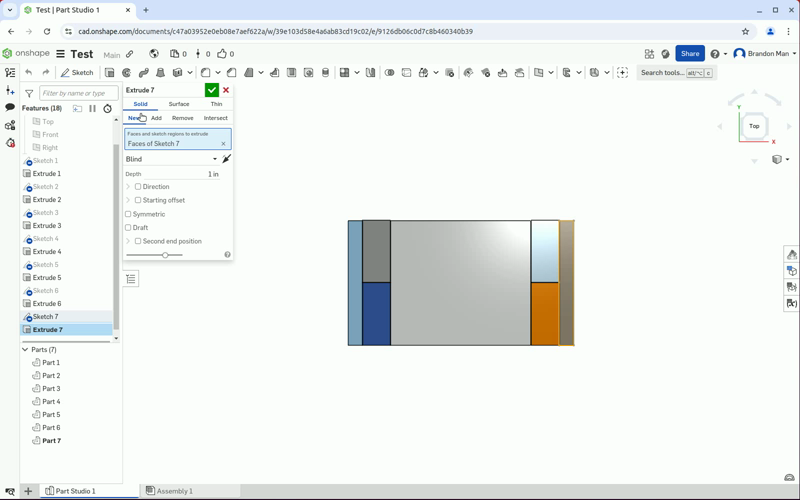
mouse_move(137, 120)
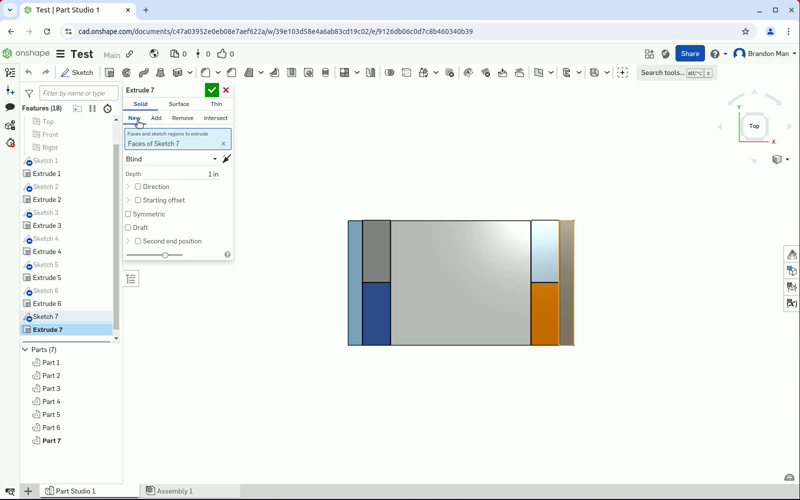
click(137, 120)
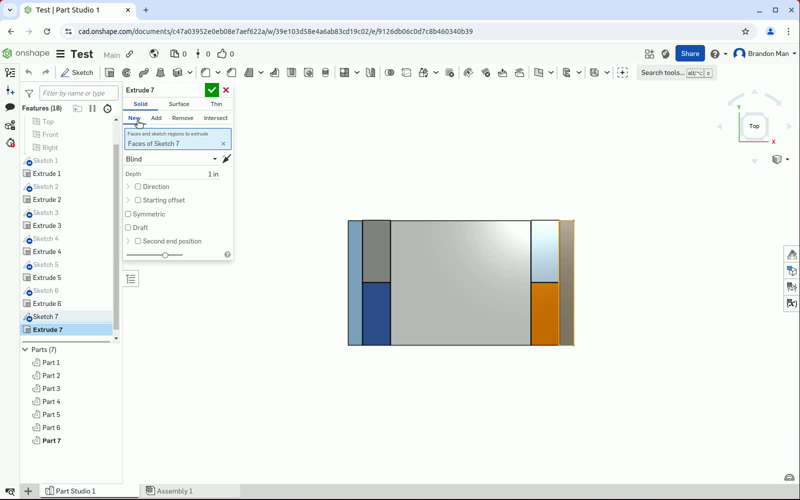
key(tab, 4)
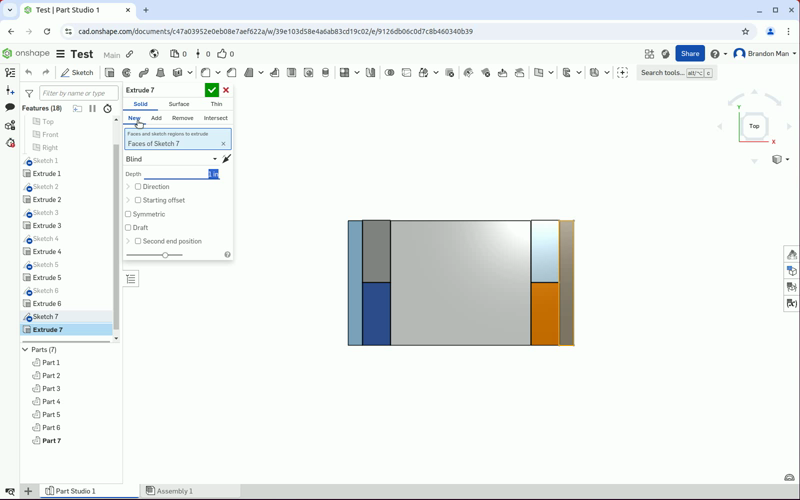
text(9.147)
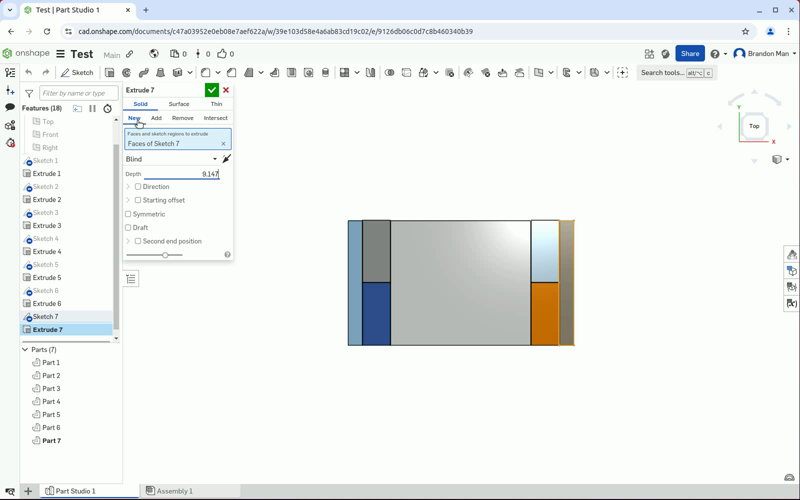
key(enter)
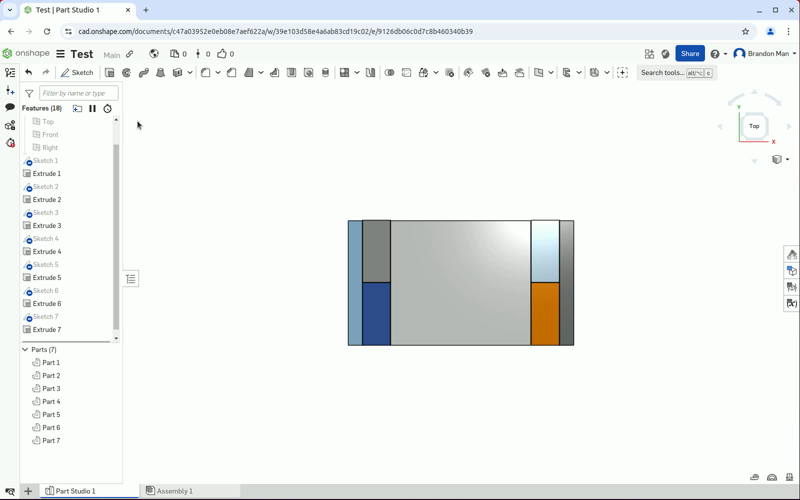
key(shift+h)
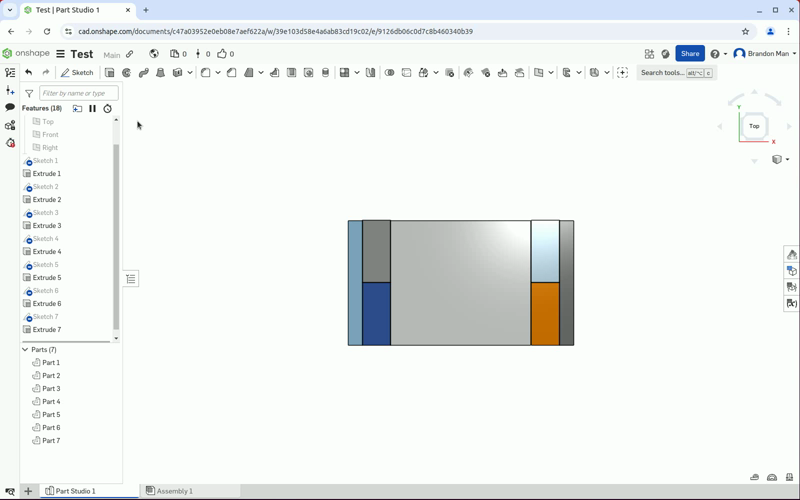
key(shift+h)
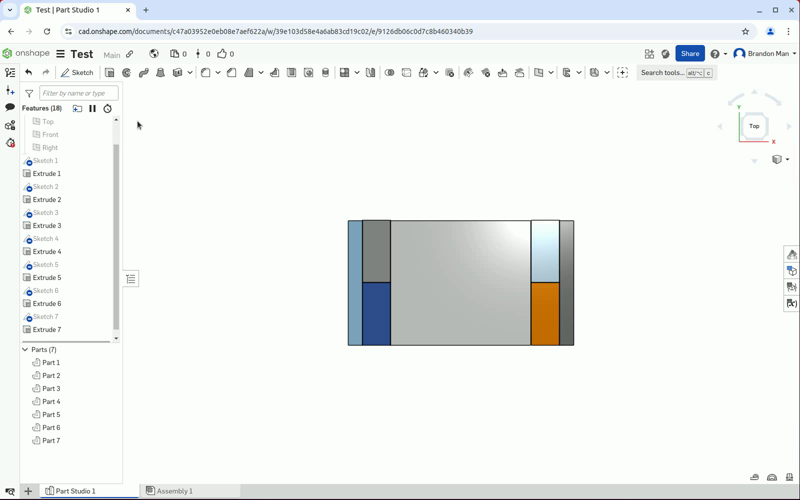
mouse_move(69, 163)
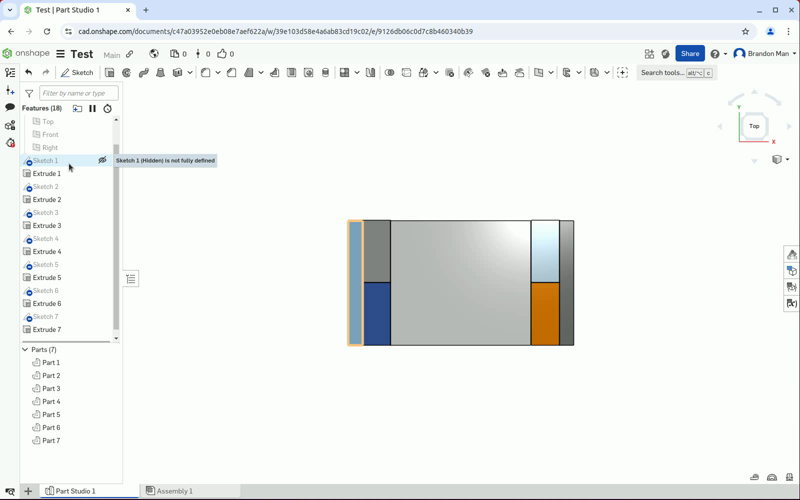
click(69, 163)
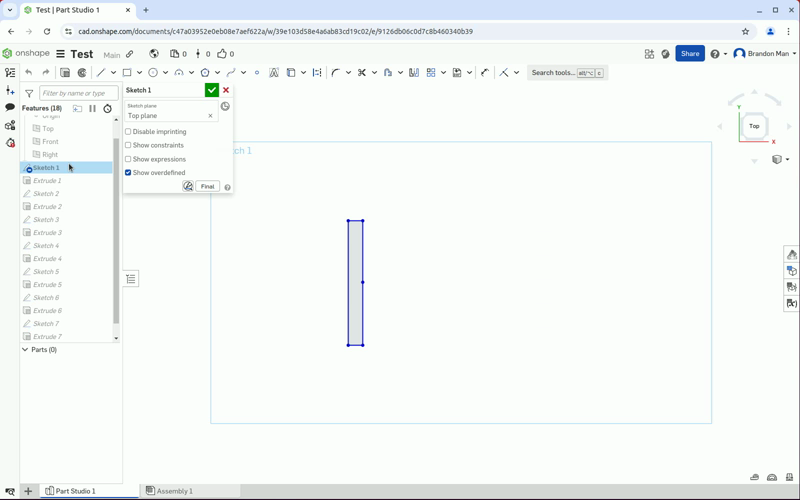
mouse_move(229, 92)
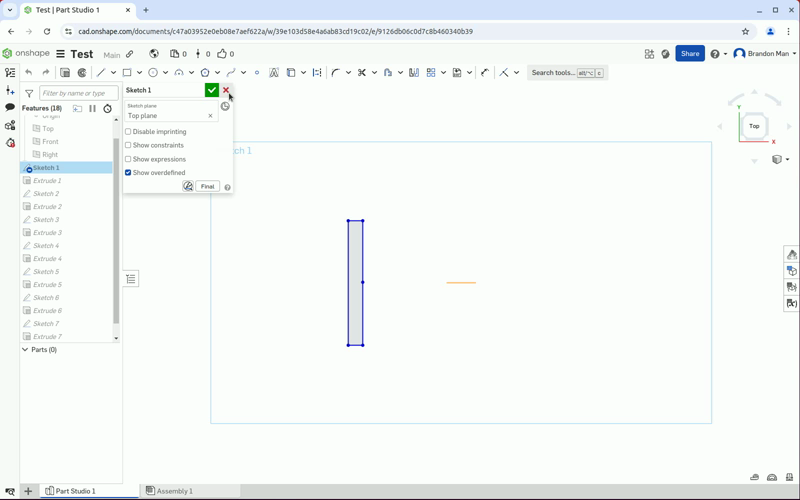
click(229, 92)
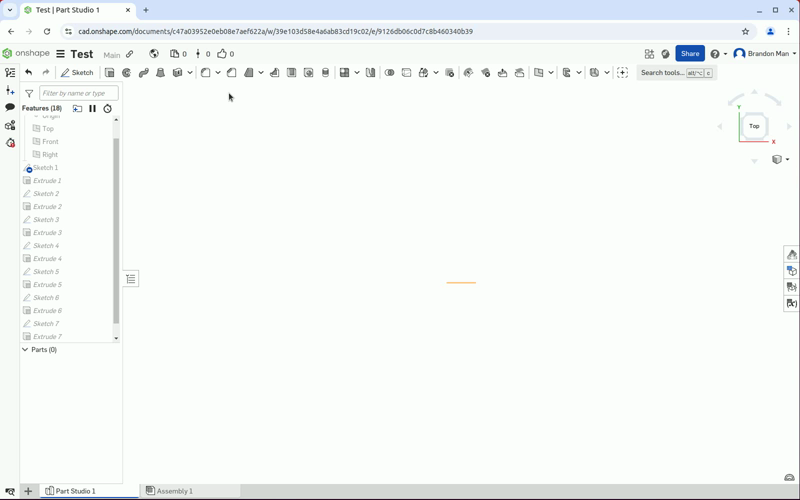
mouse_move(541, 75)
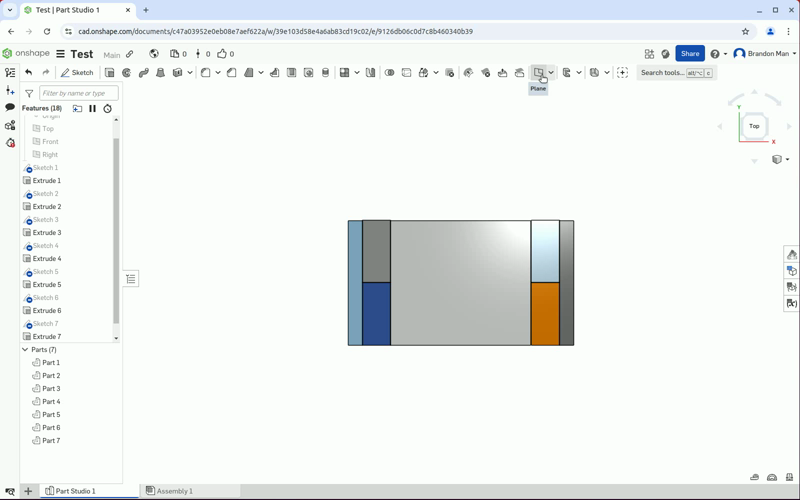
click(541, 75)
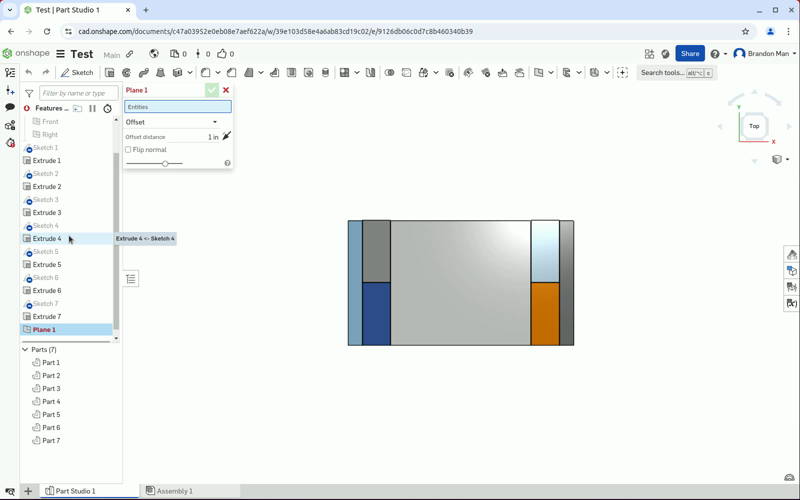
scroll(3)
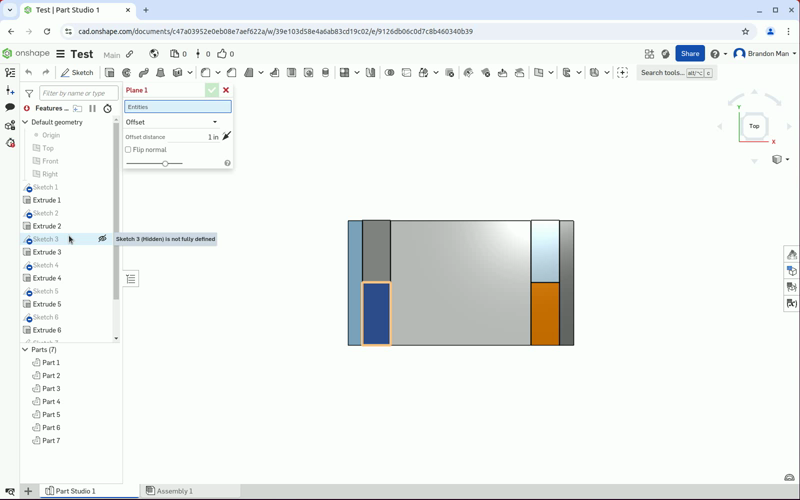
mouse_move(69, 150)
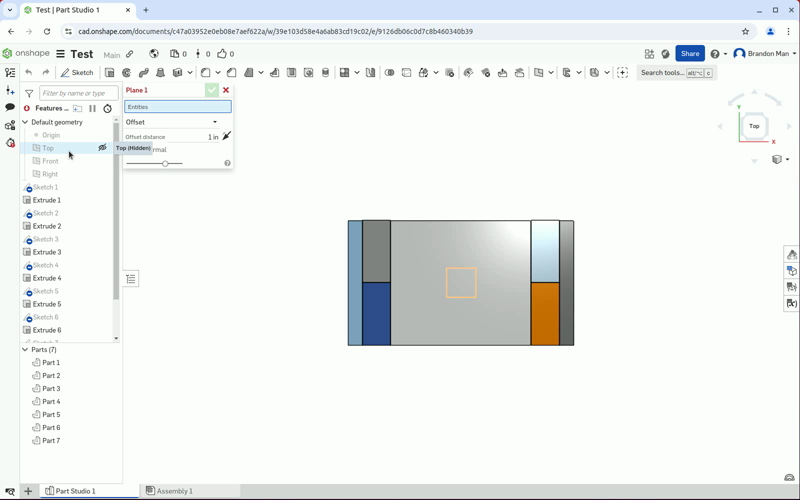
click(69, 150)
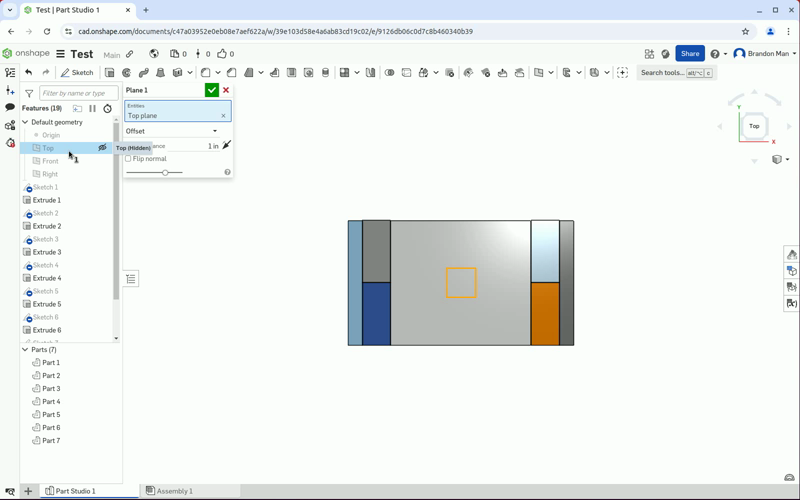
key(tab, 2)
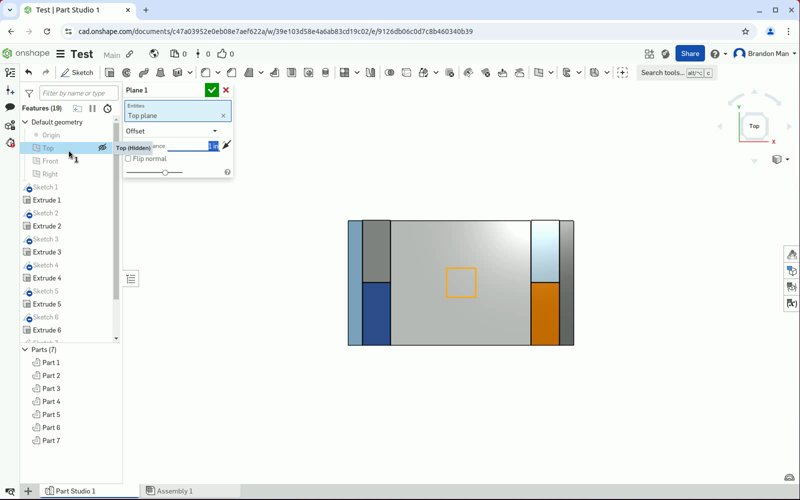
text(9.151)
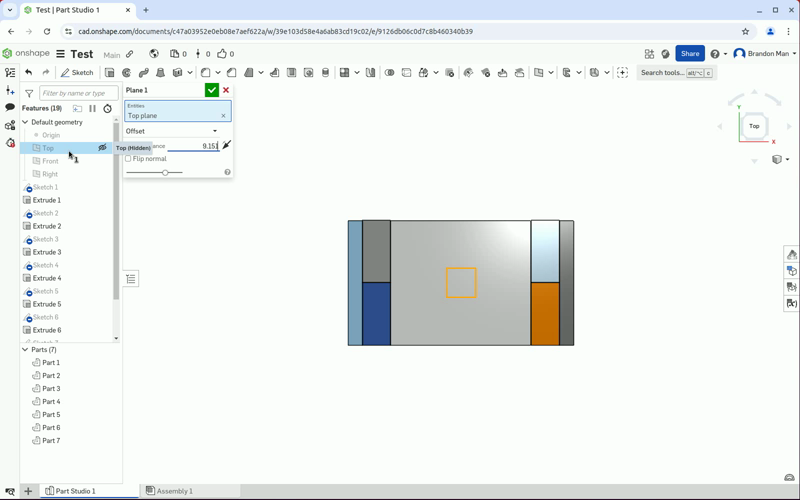
key(enter, 2)
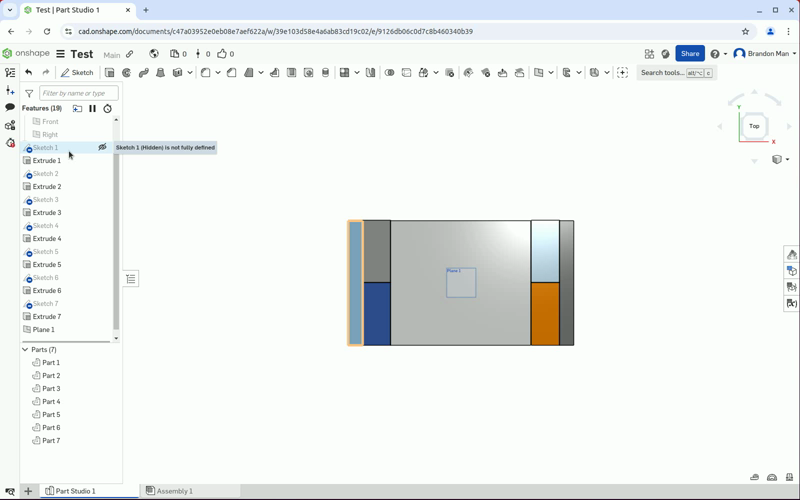
key(shift+s)
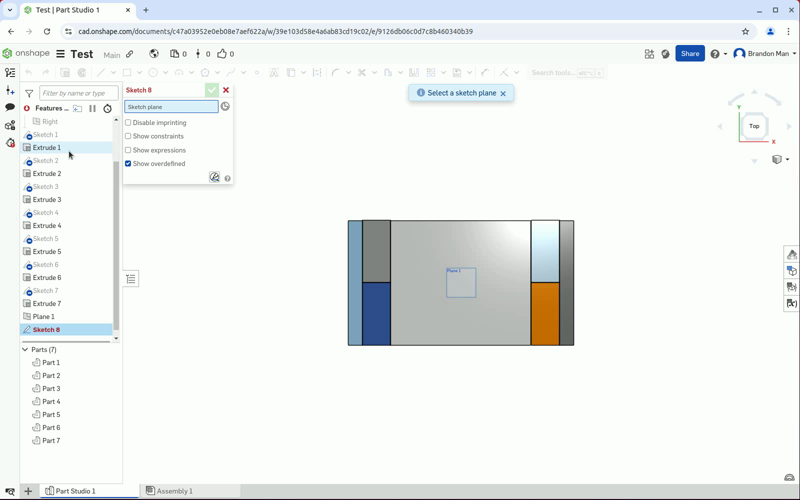
mouse_move(69, 319)
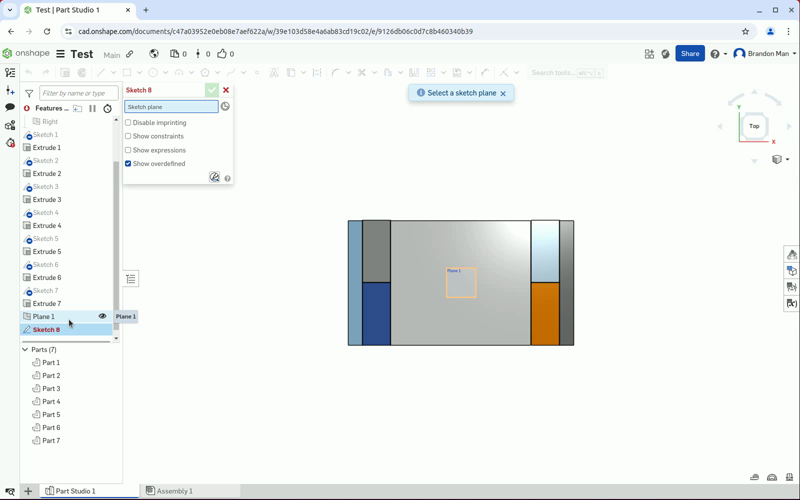
click(69, 319)
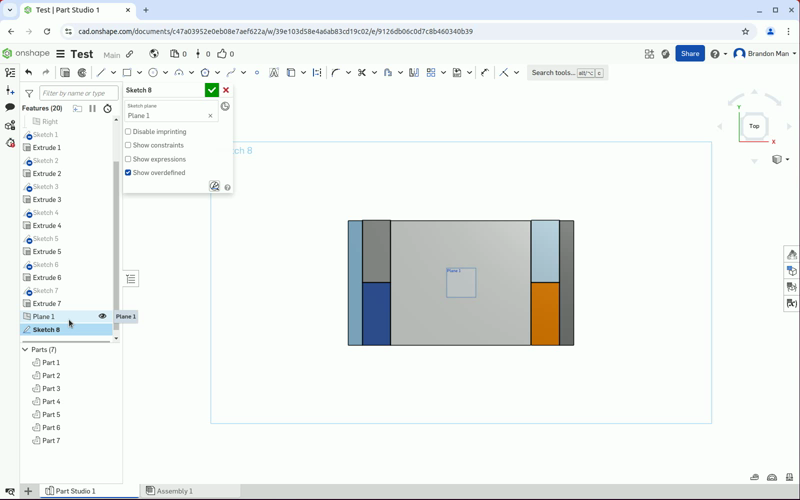
mouse_move(73, 352)
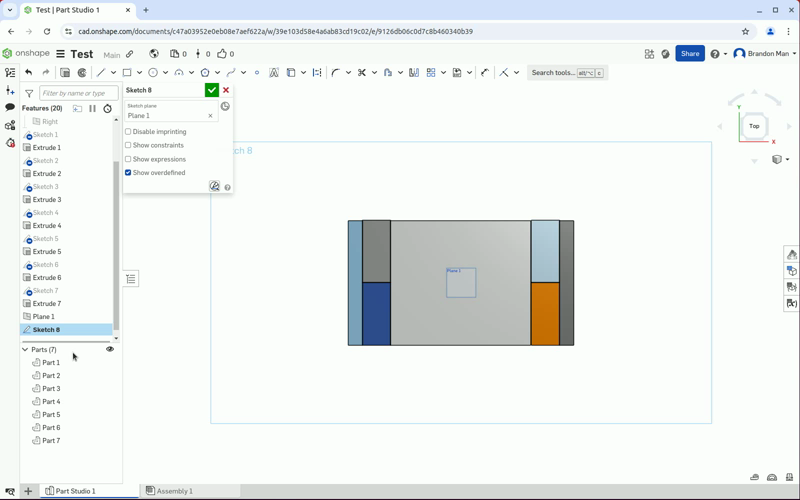
key(y)
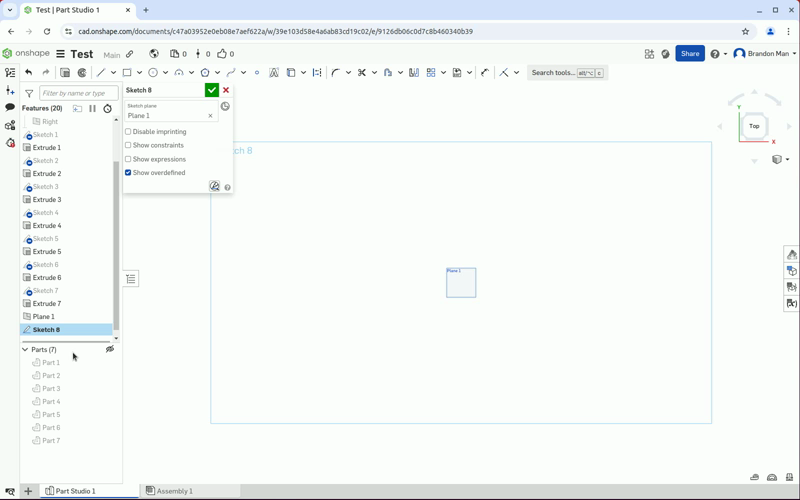
key(l)
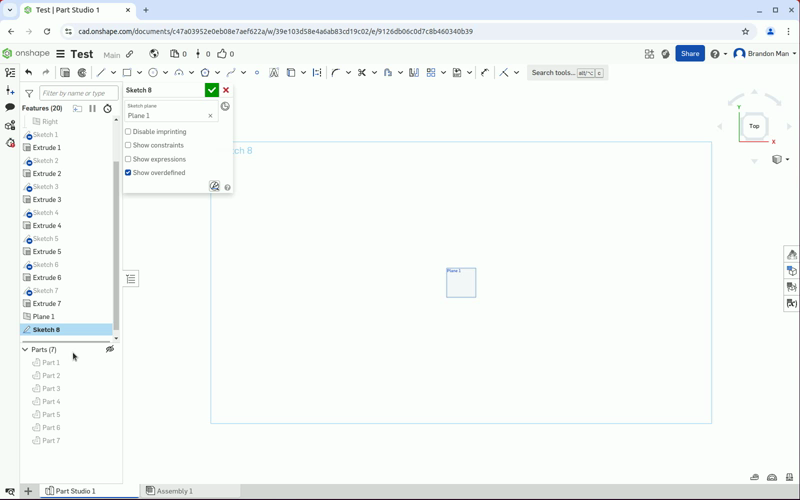
key_down(shift)
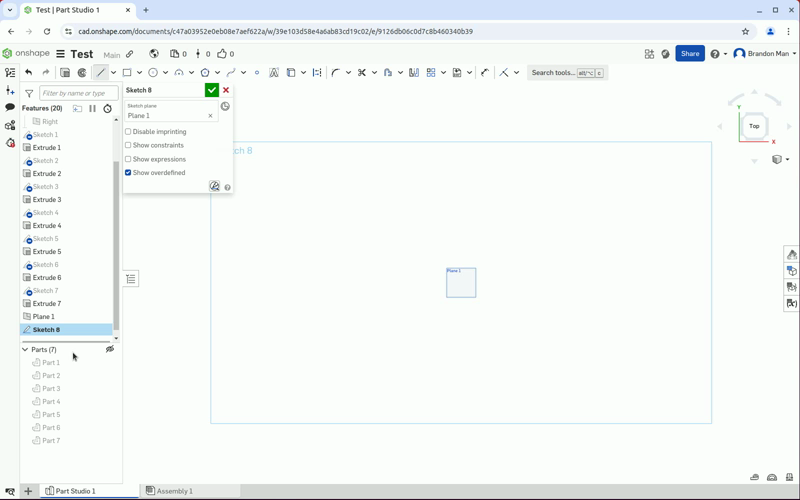
mouse_move(362, 282)
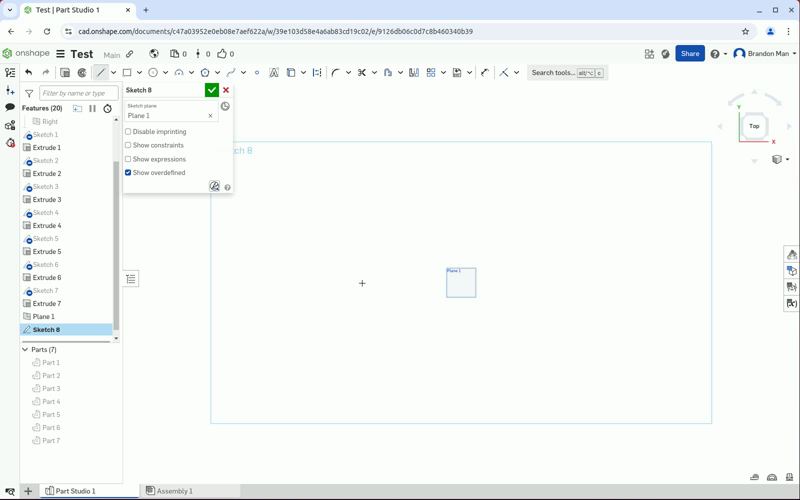
click(362, 282)
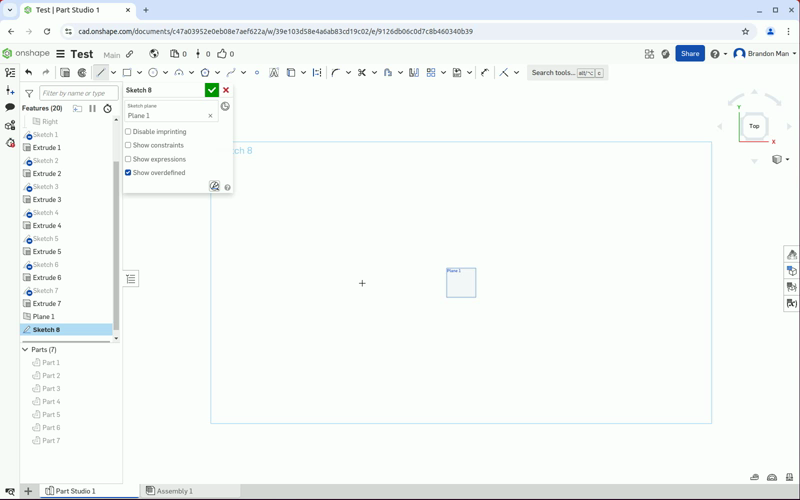
key_up(shift)
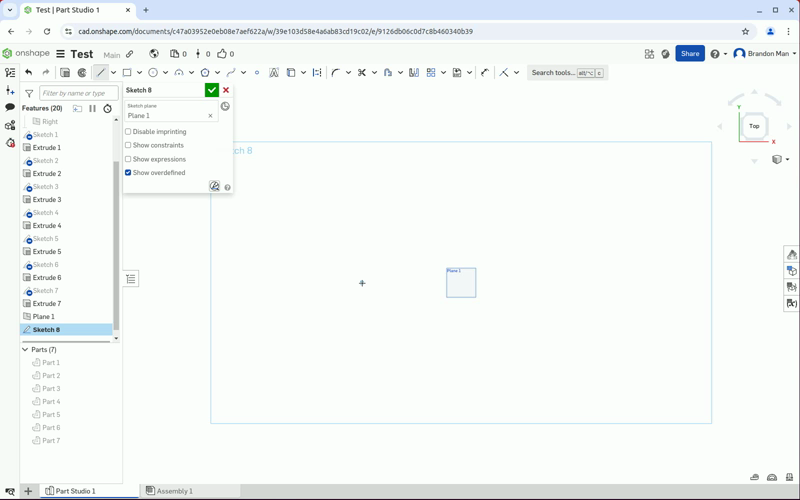
key_down(shift)
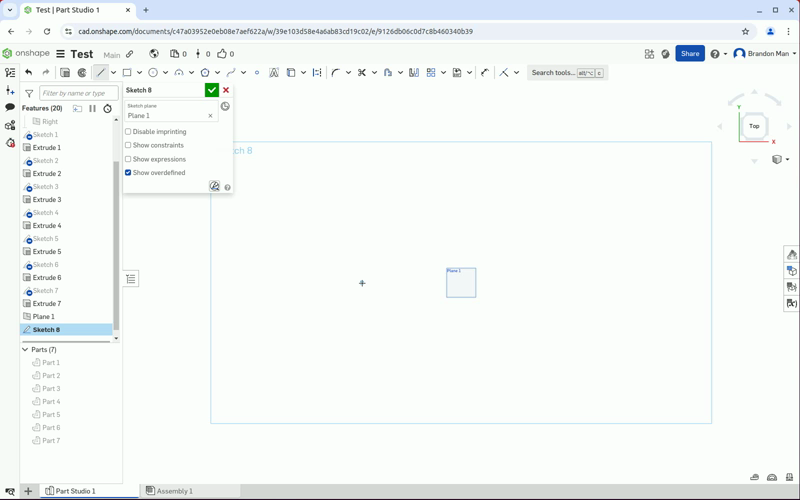
mouse_move(392, 282)
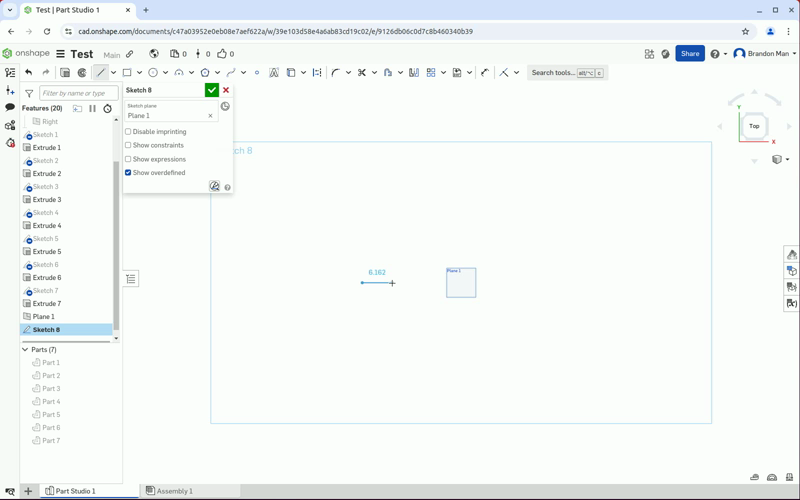
mouse_move(390, 282)
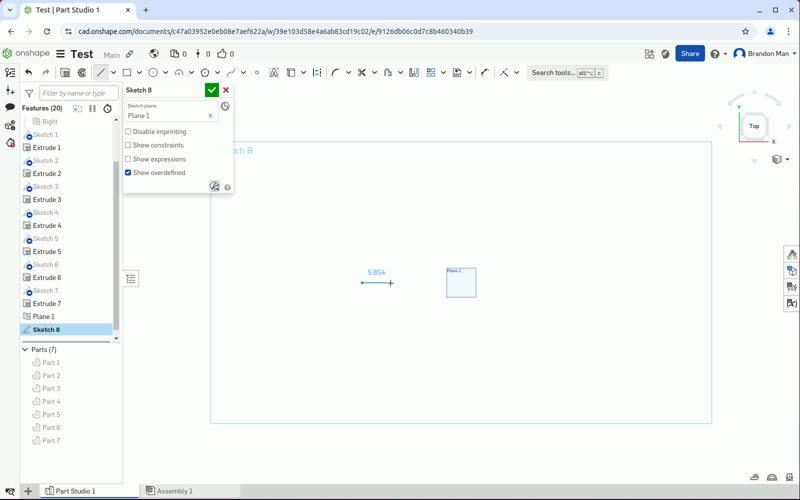
click(390, 282)
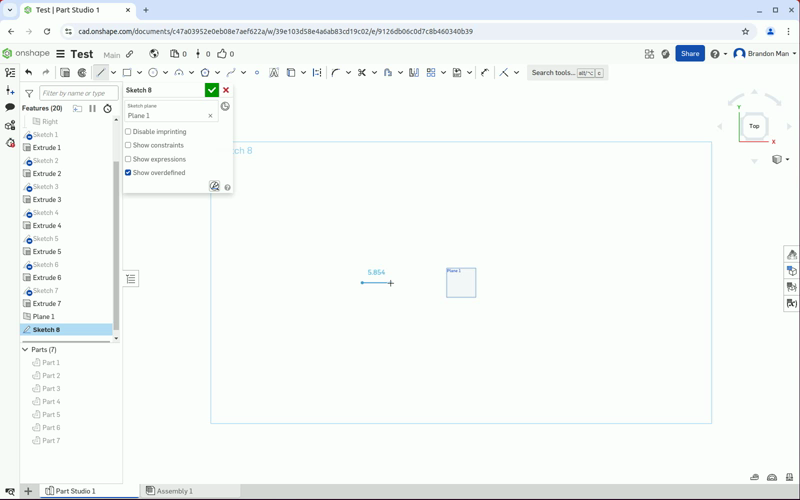
key_up(shift)
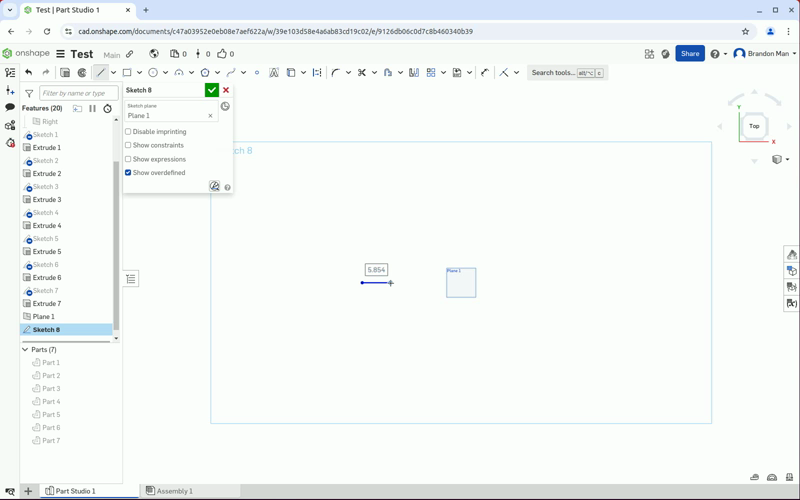
key_down(shift)
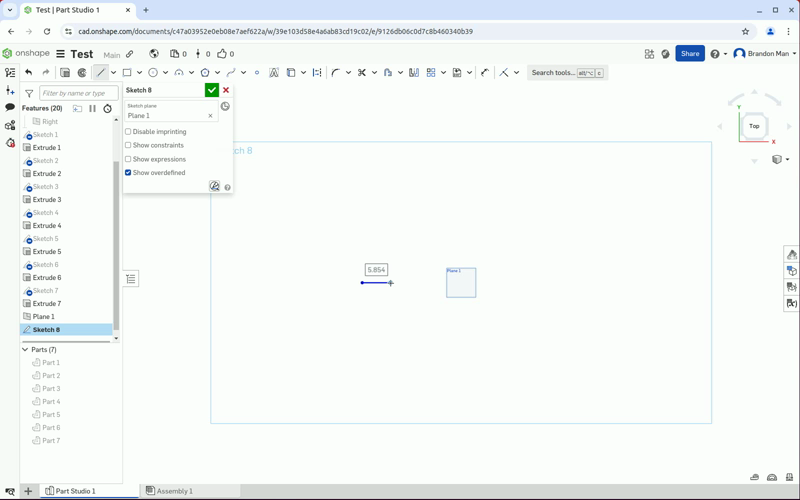
mouse_move(390, 220)
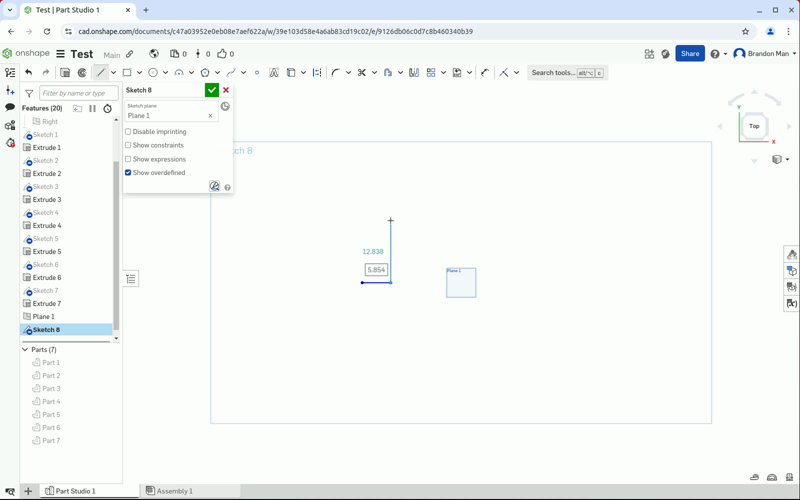
click(390, 220)
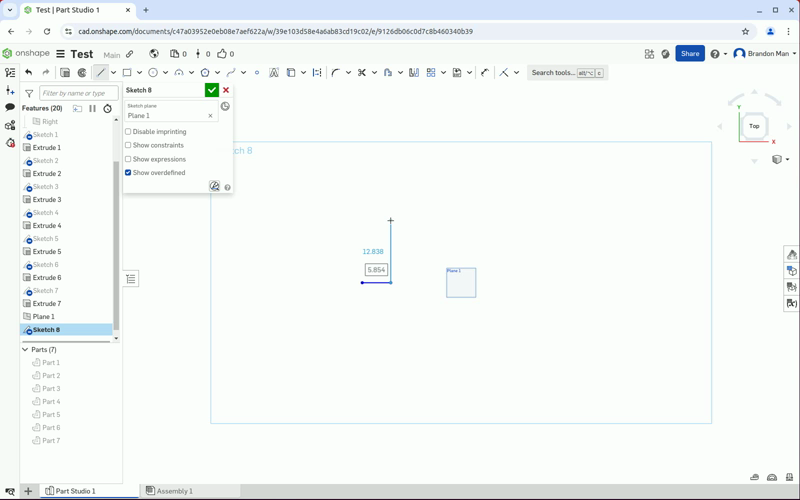
key_up(shift)
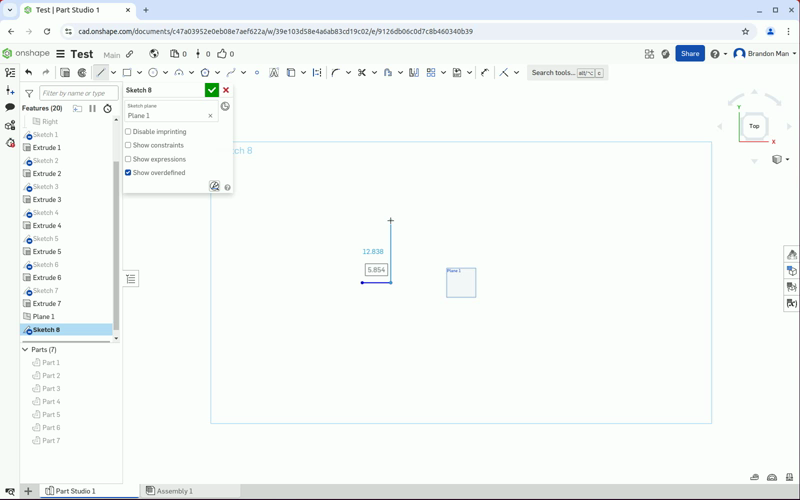
key_down(shift)
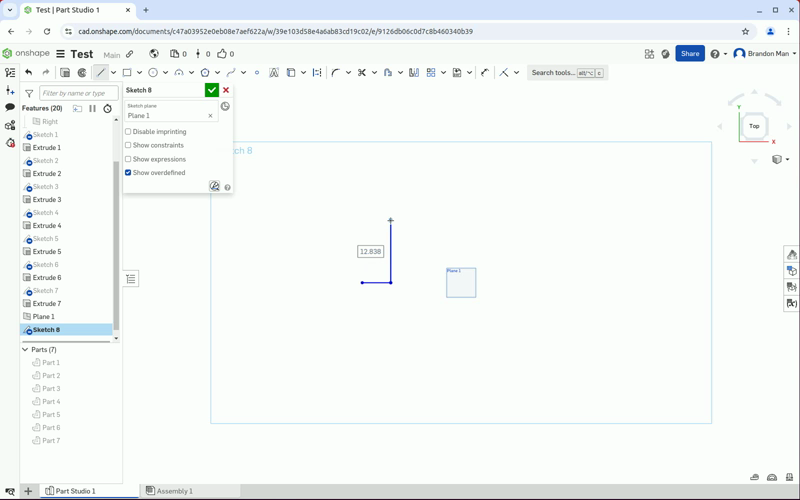
mouse_move(420, 220)
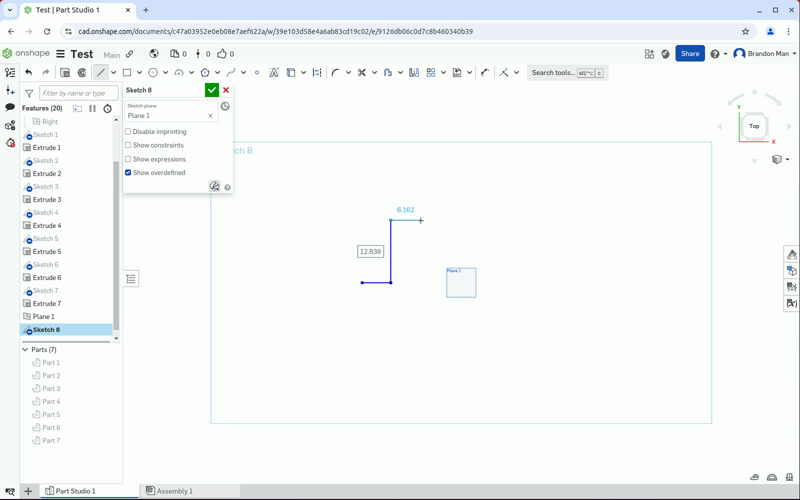
mouse_move(362, 220)
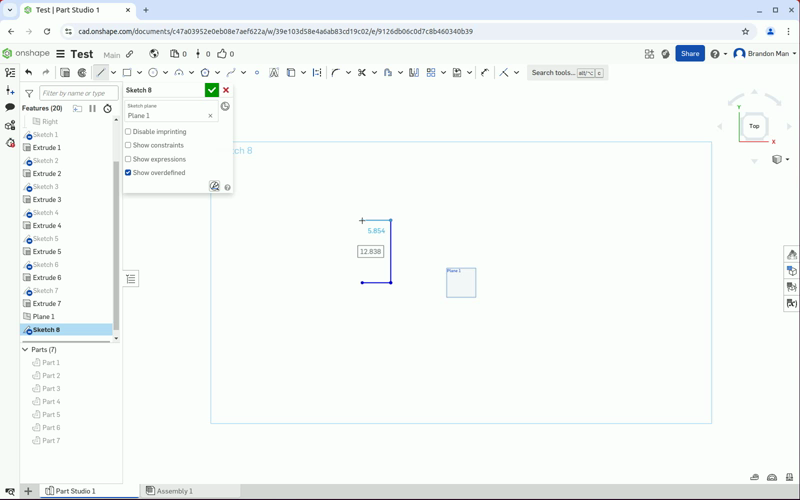
click(362, 220)
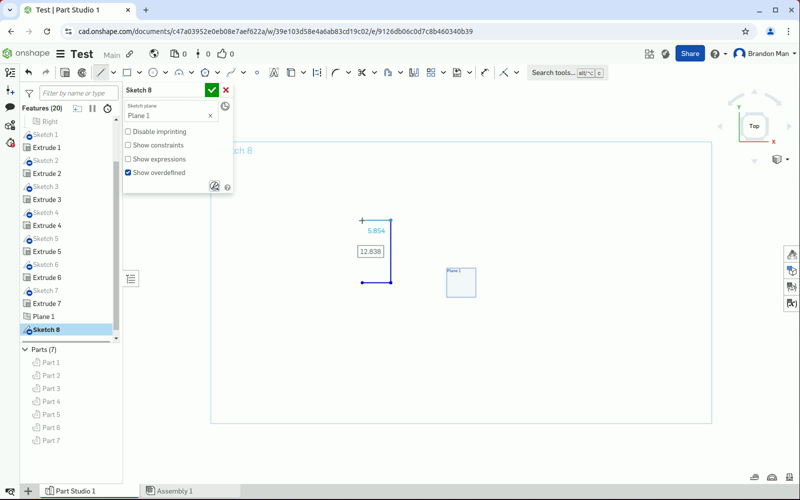
key_up(shift)
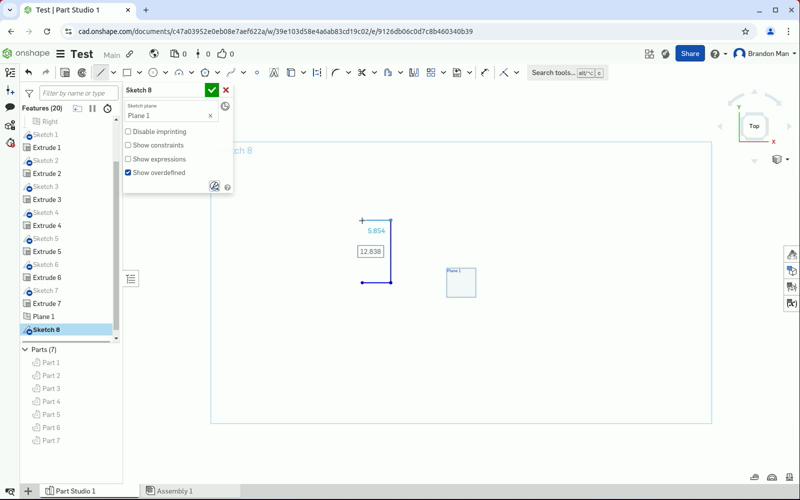
key_down(shift)
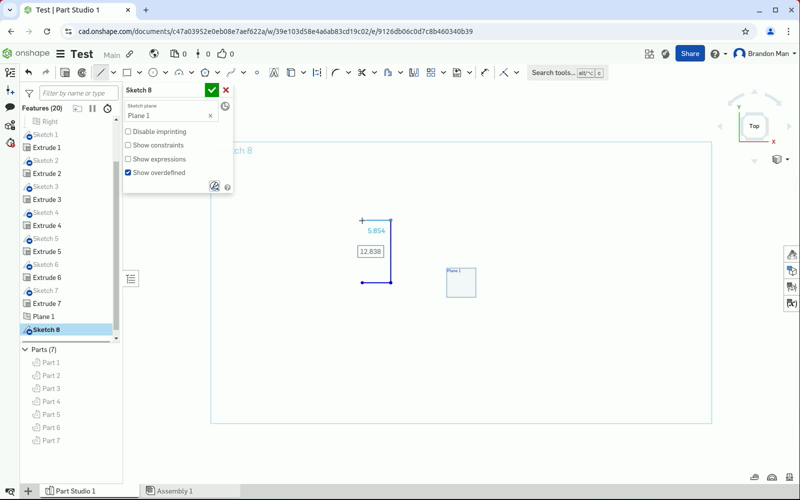
mouse_move(362, 282)
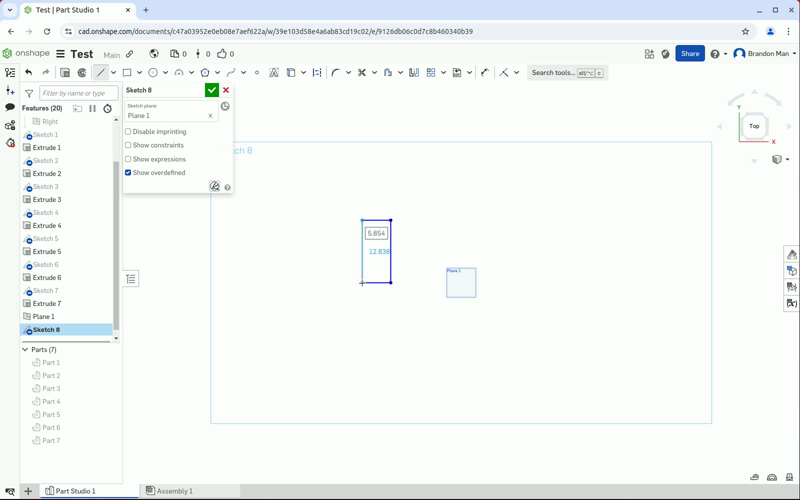
key_up(shift)
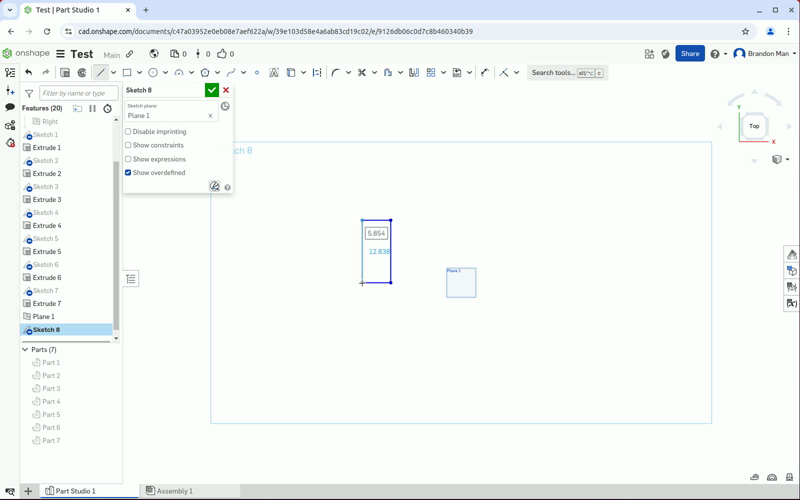
click(362, 282)
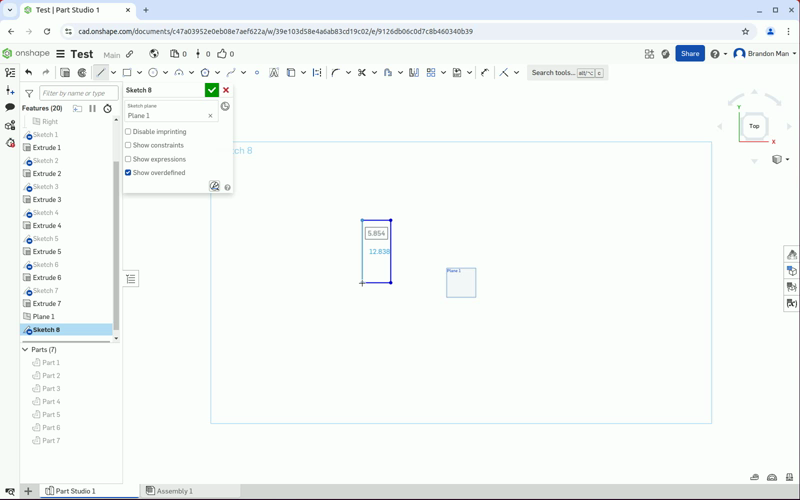
key(esc)
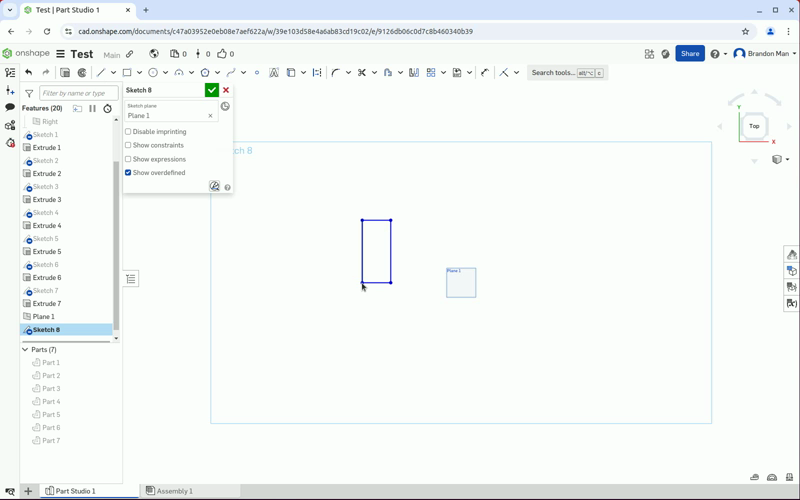
mouse_move(381, 272)
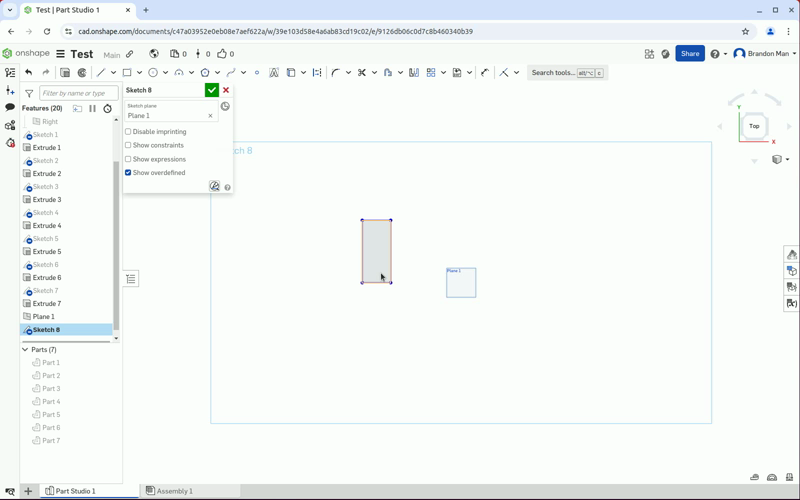
scroll(6)
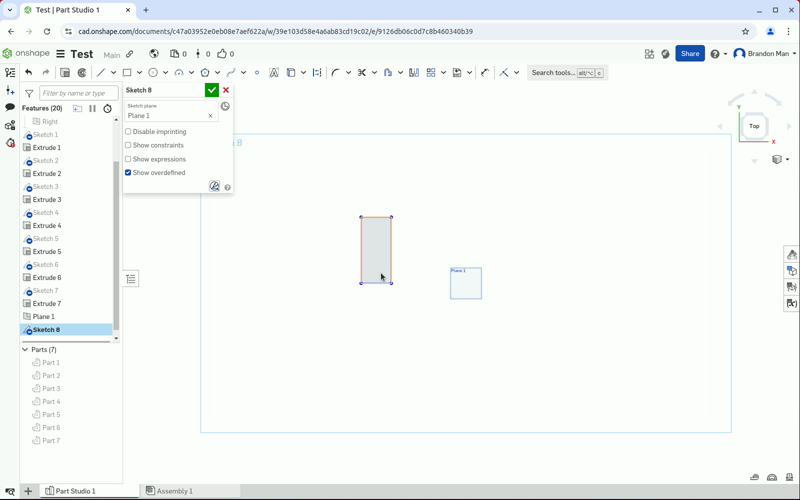
scroll(6)
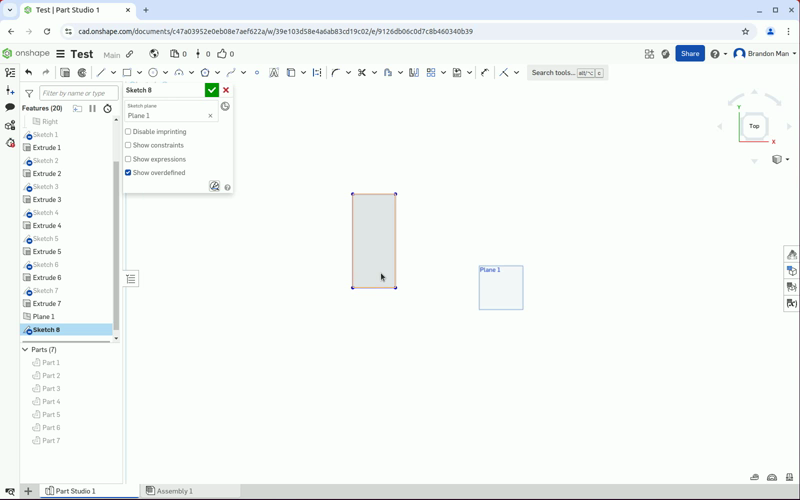
scroll(6)
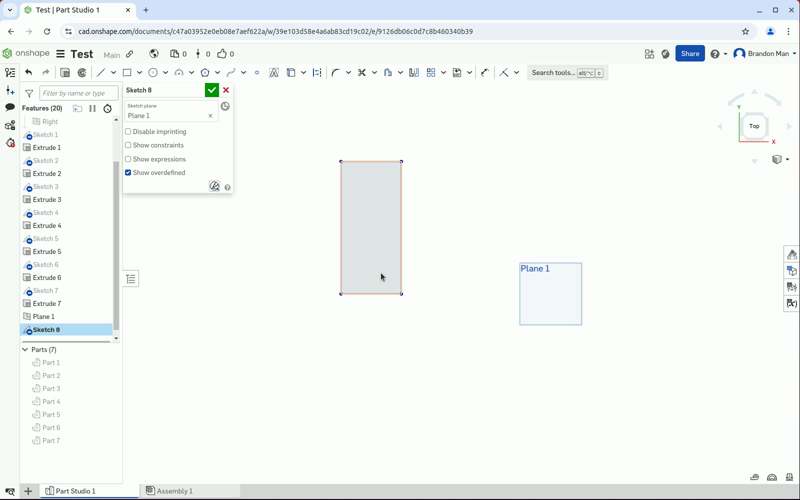
scroll(6)
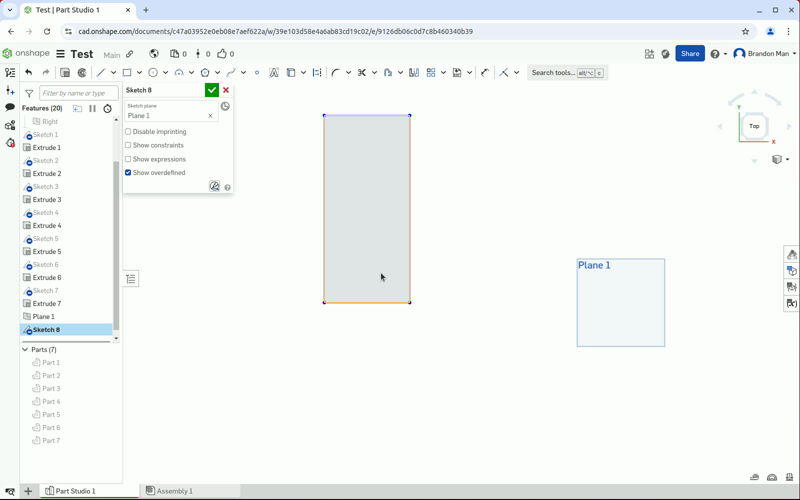
scroll(6)
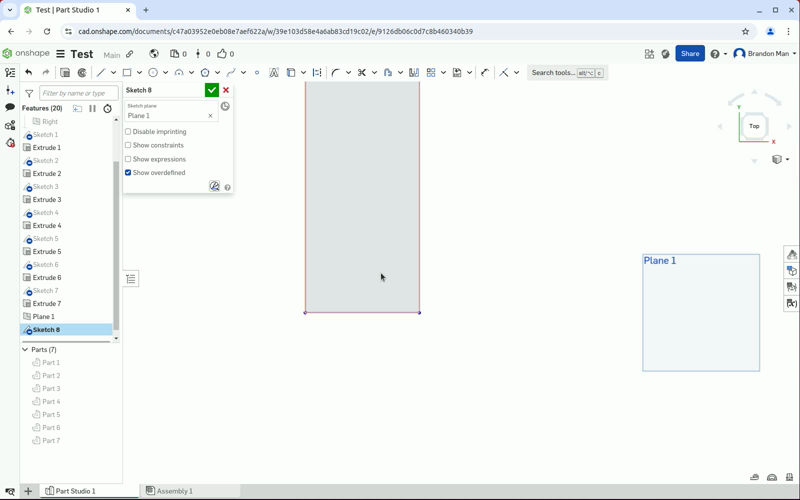
scroll(6)
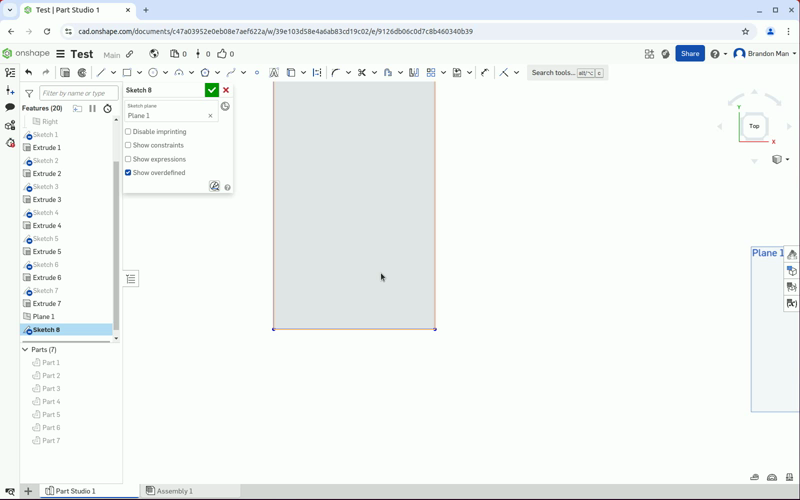
scroll(6)
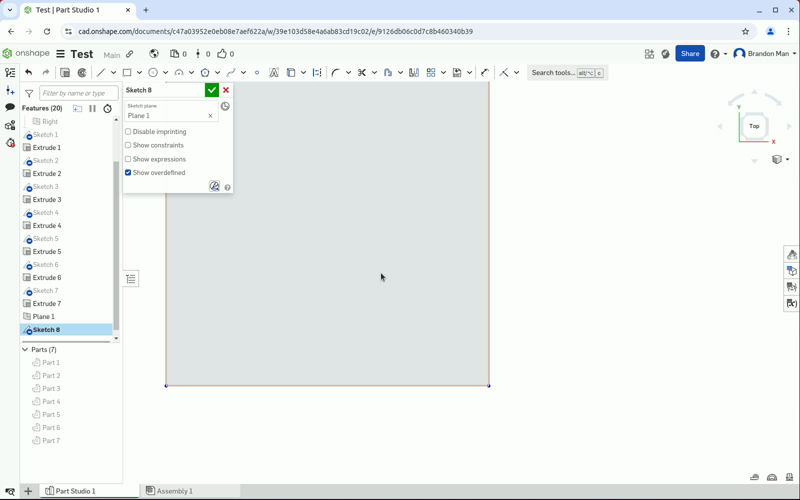
click(381, 272)
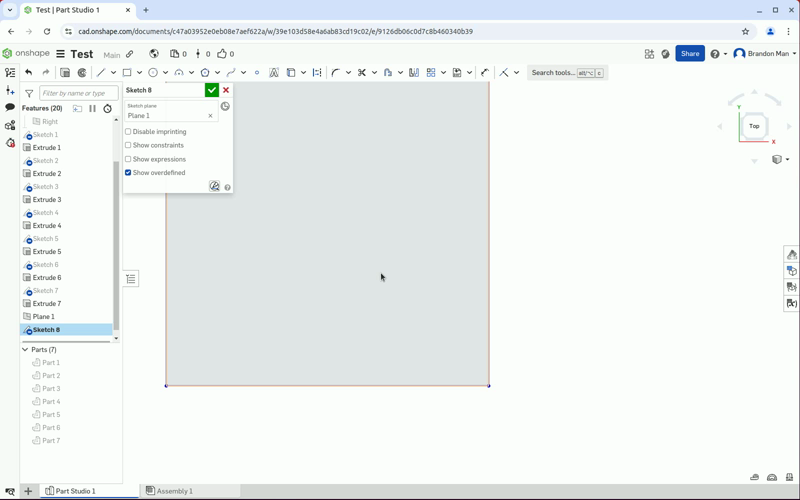
scroll(-6)
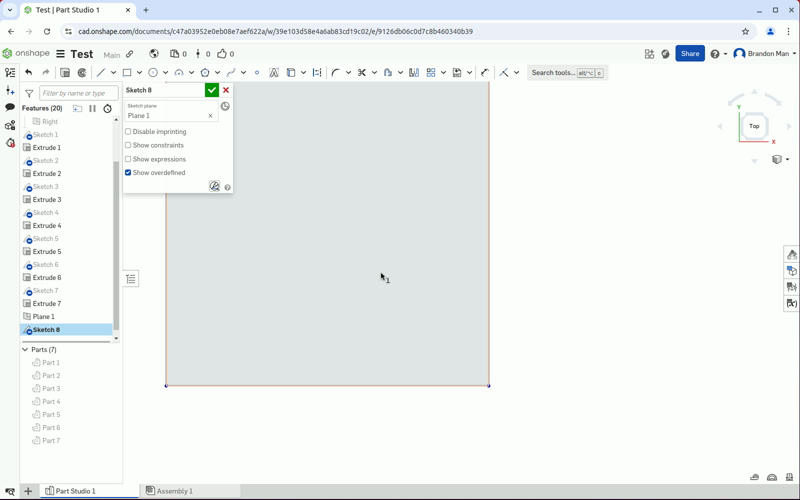
scroll(-6)
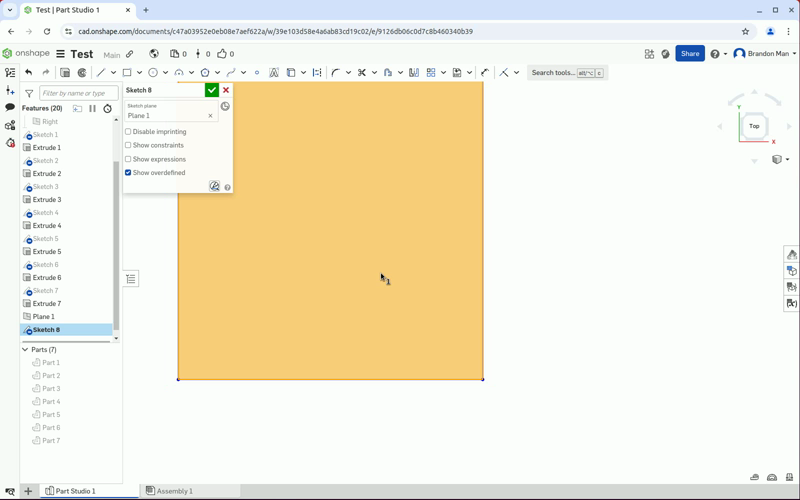
scroll(-6)
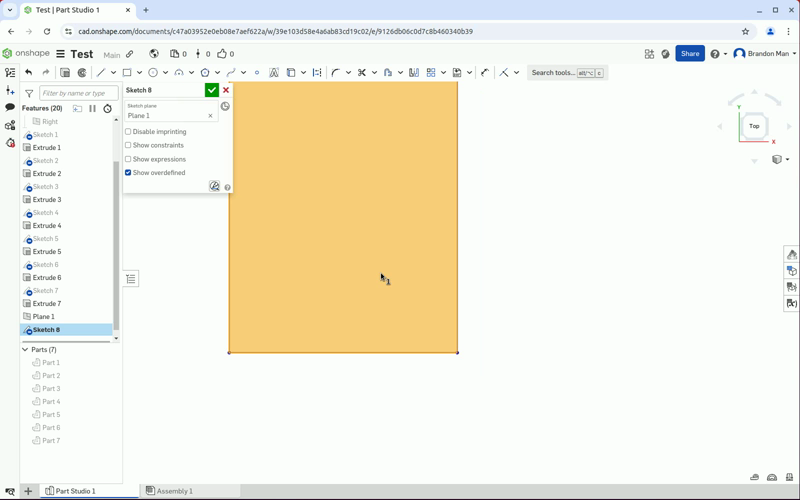
scroll(-6)
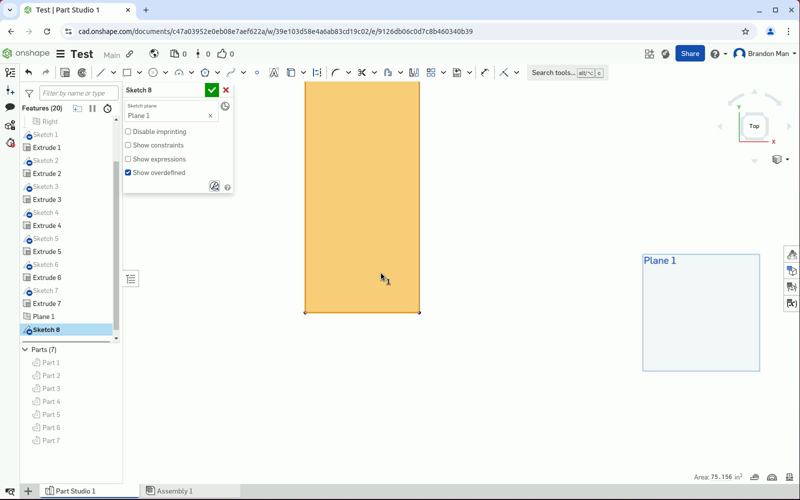
scroll(-6)
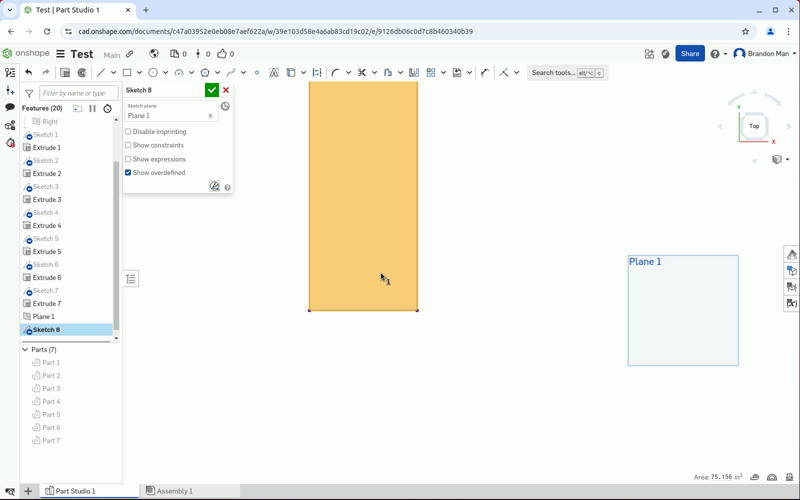
scroll(-6)
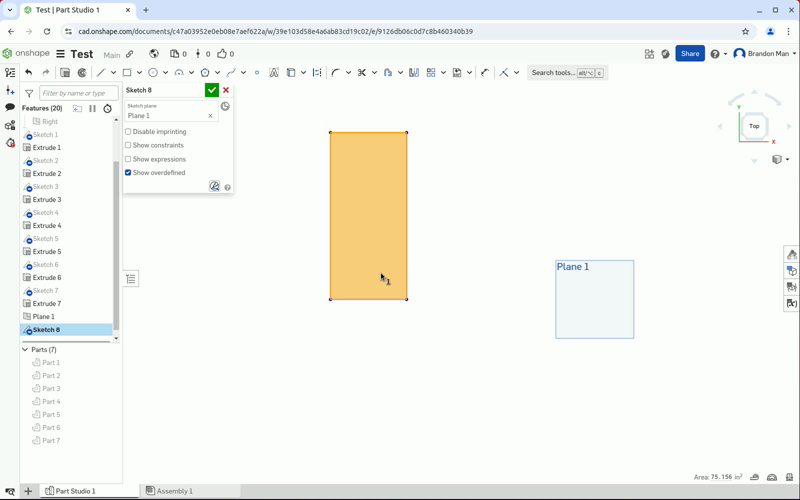
scroll(-6)
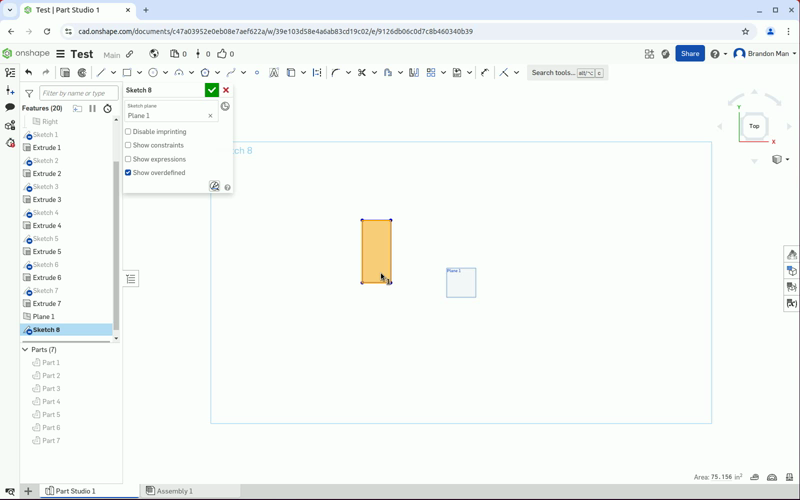
mouse_move(73, 352)
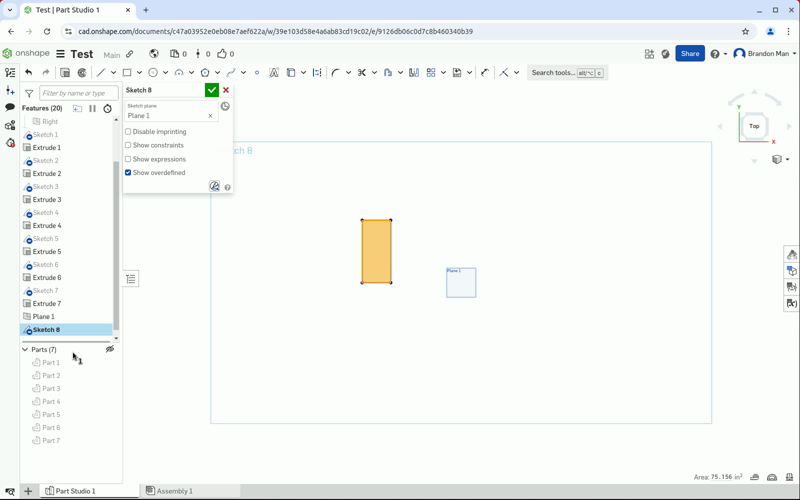
key(shift+y)
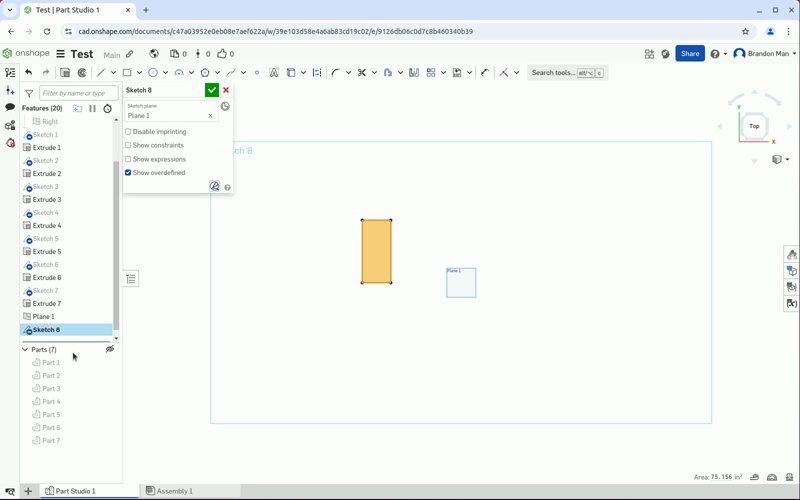
key(shift+e)
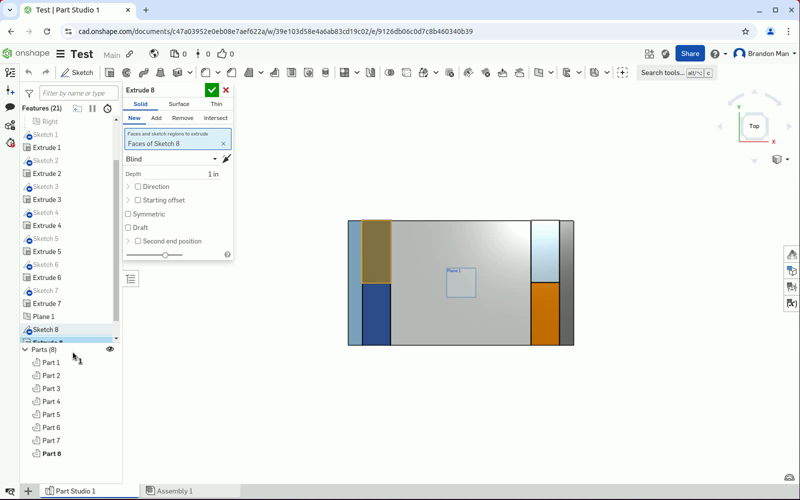
mouse_move(143, 106)
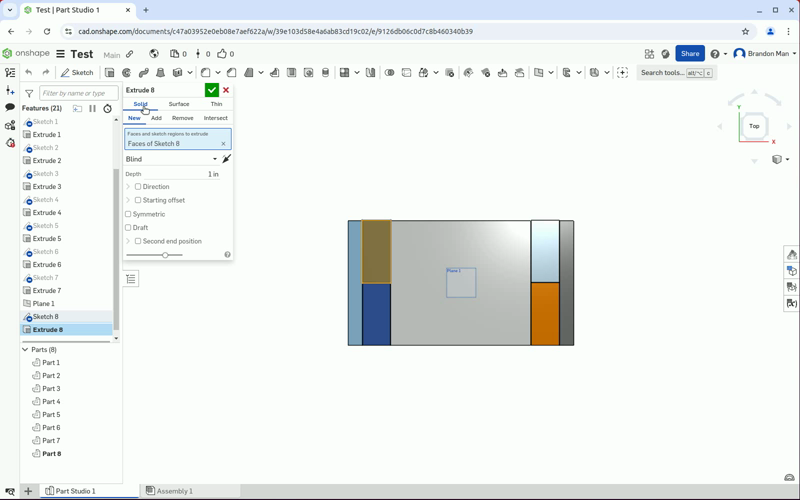
click(143, 106)
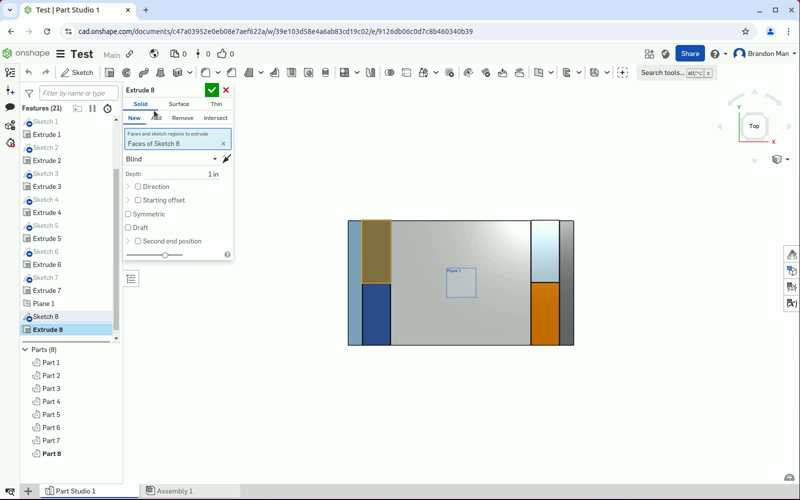
mouse_move(186, 120)
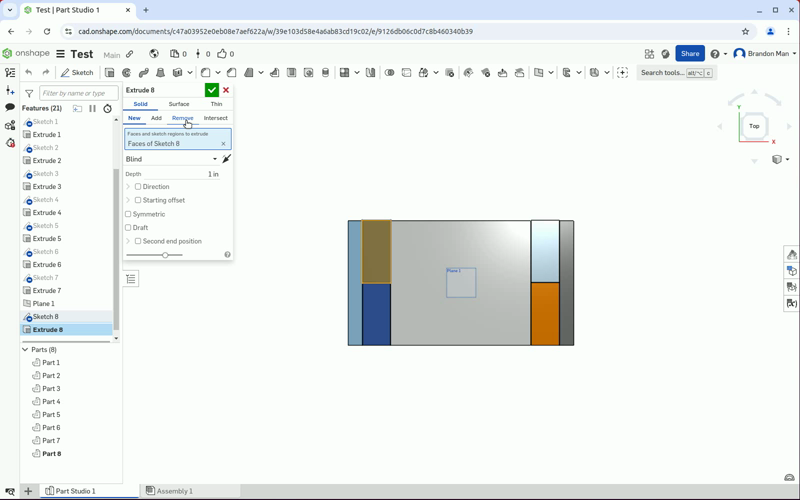
click(186, 120)
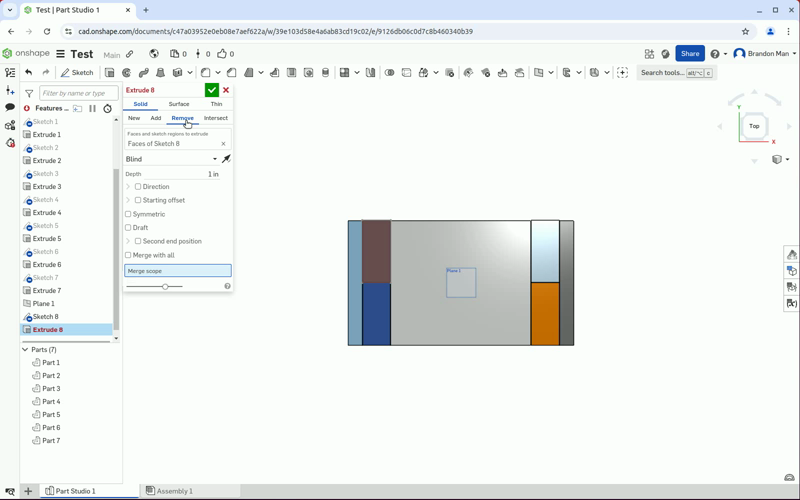
key(tab, 4)
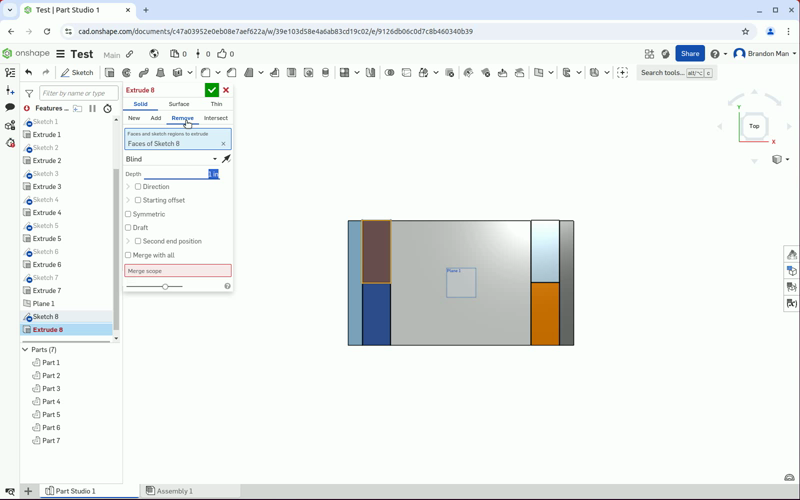
text(4.574)
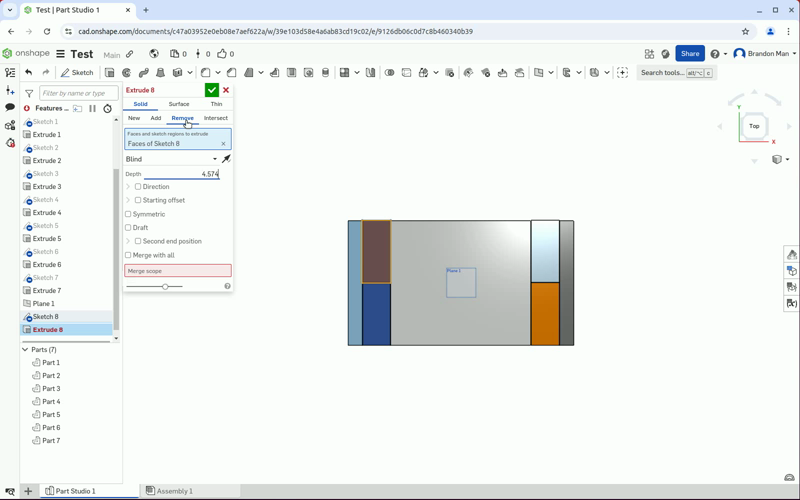
key(tab, 6)
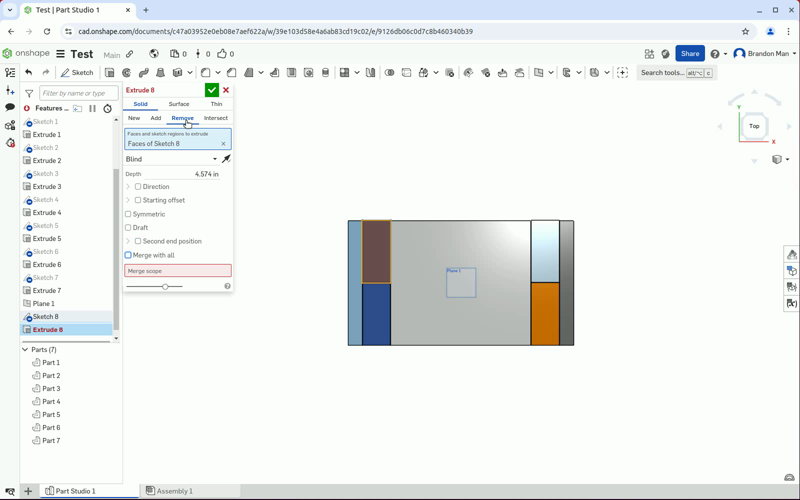
key(space)
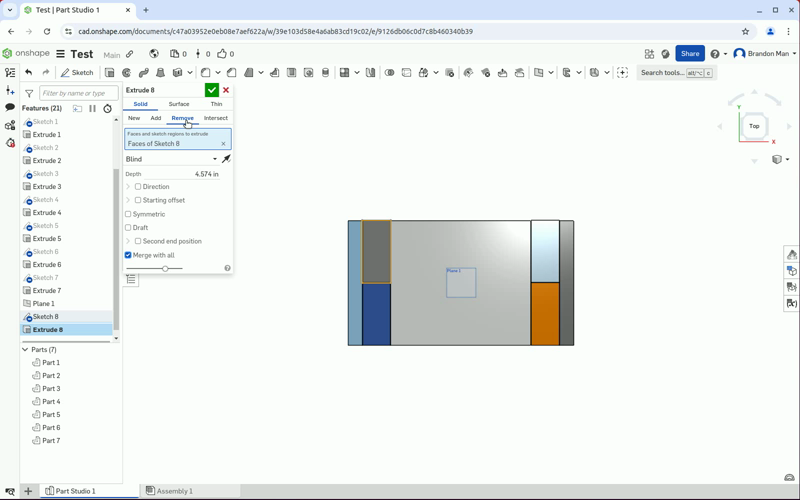
key(enter)
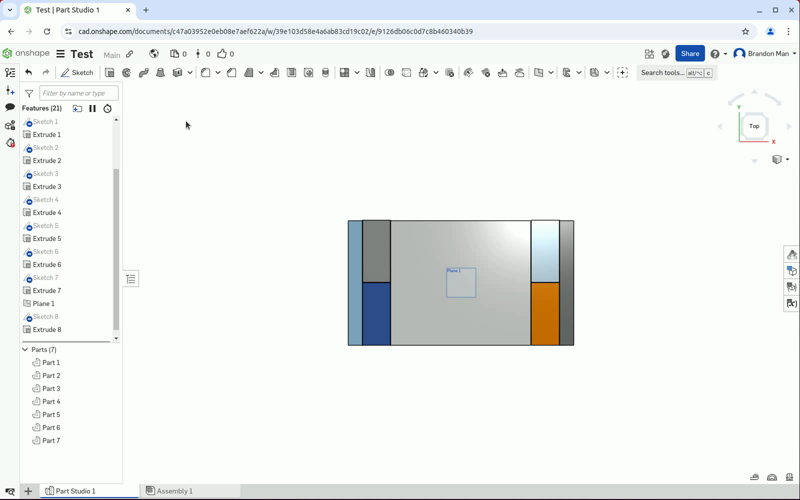
key(shift+h)
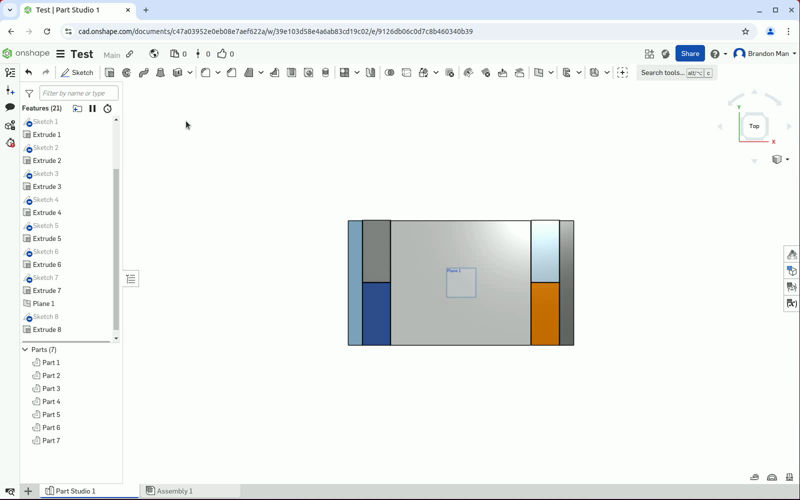
key(shift+h)
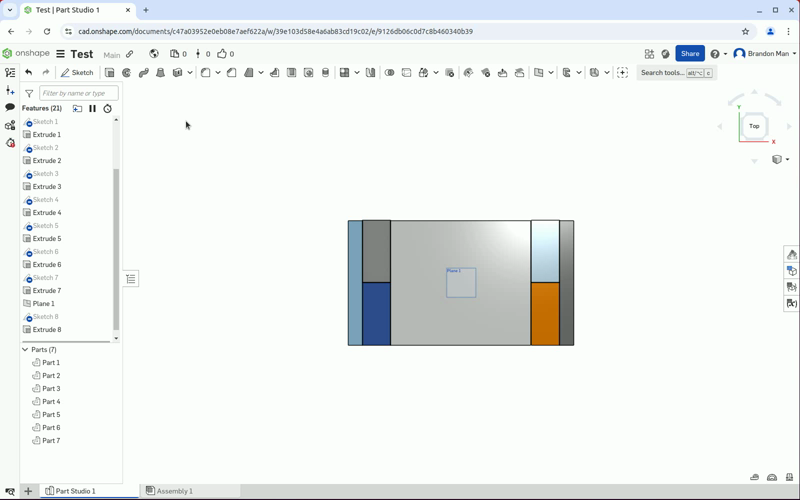
mouse_move(69, 124)
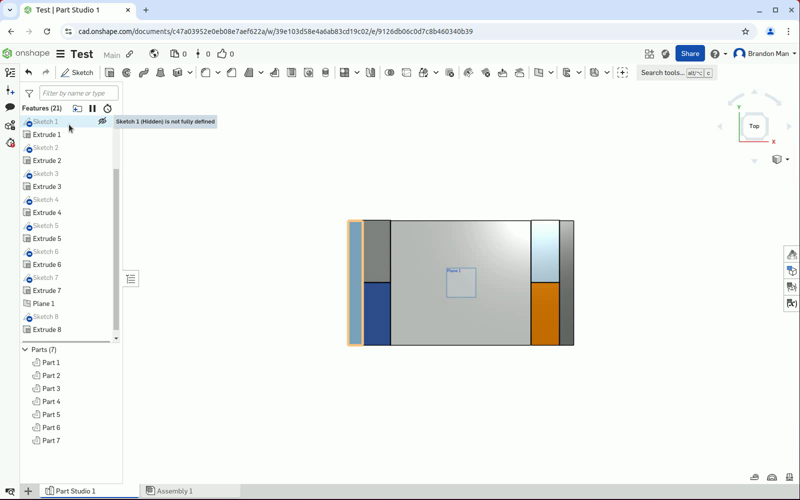
click(69, 124)
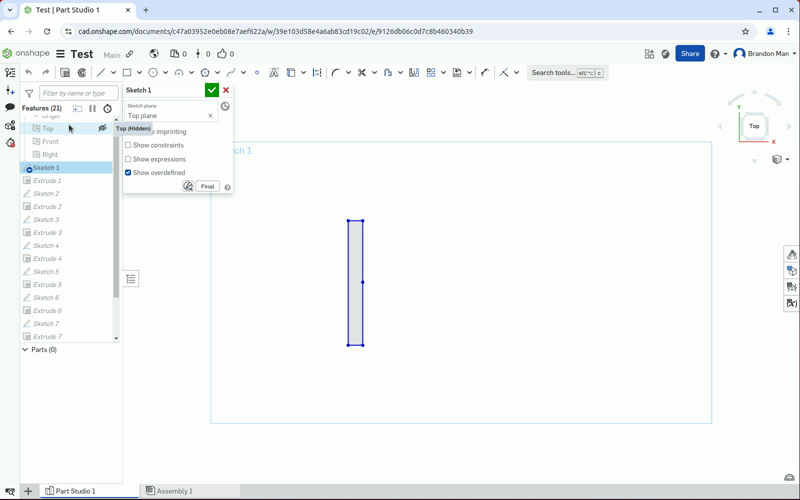
mouse_move(229, 92)
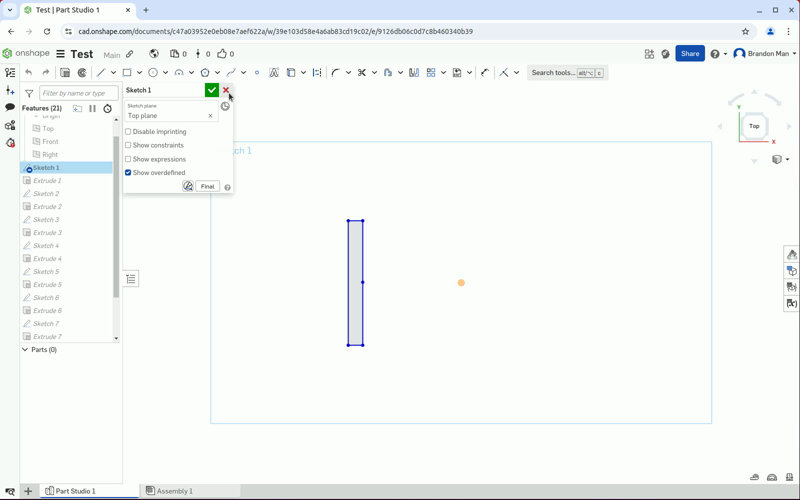
click(229, 92)
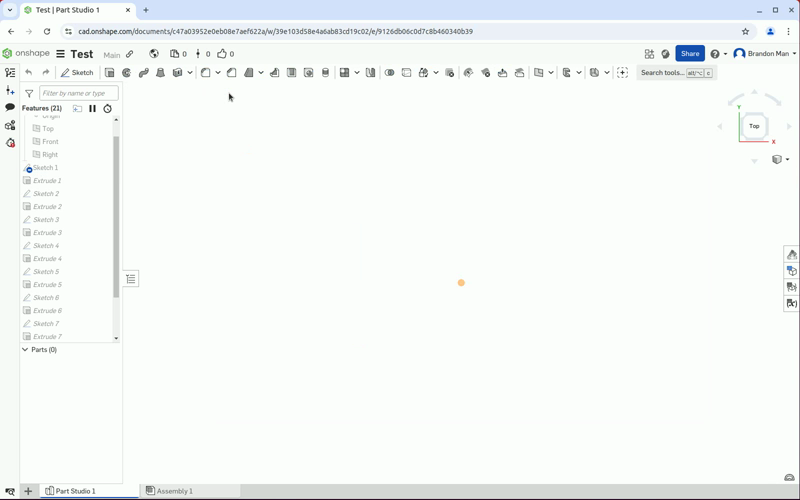
key(shift+s)
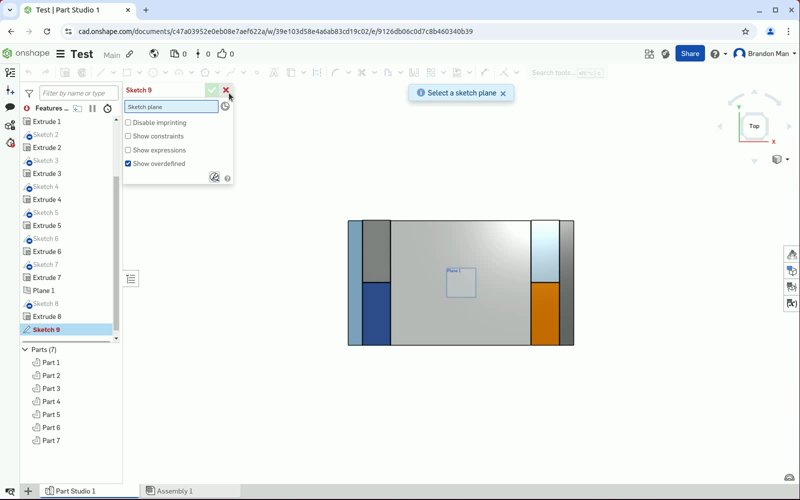
mouse_move(69, 293)
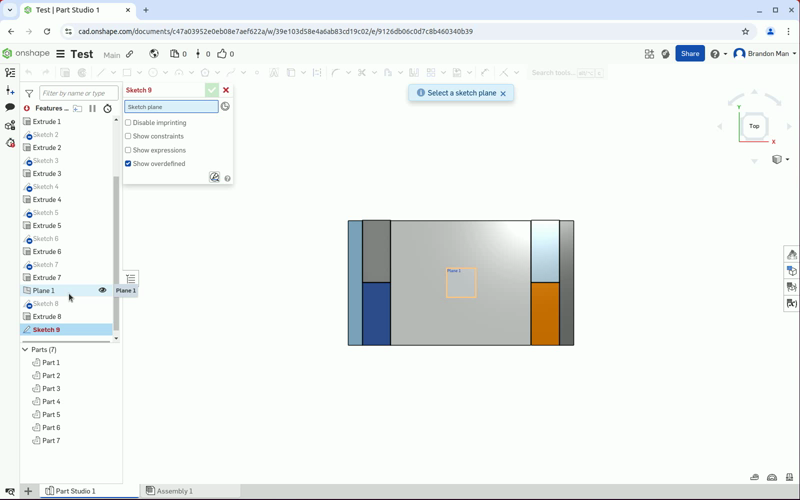
click(69, 293)
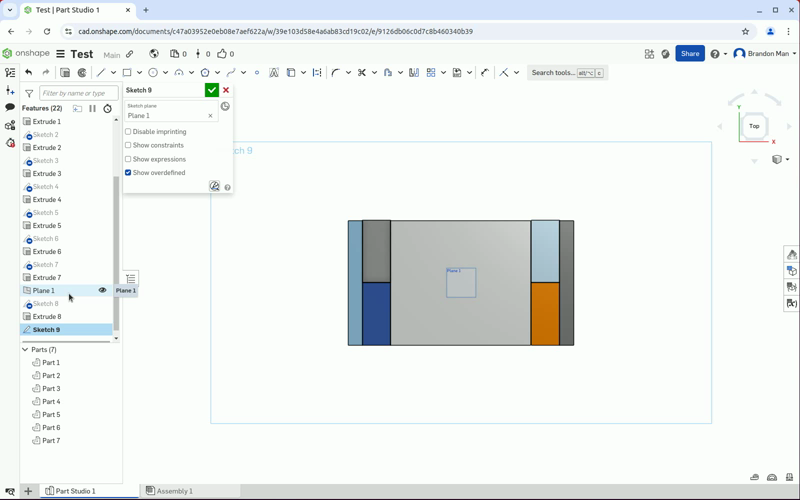
mouse_move(73, 352)
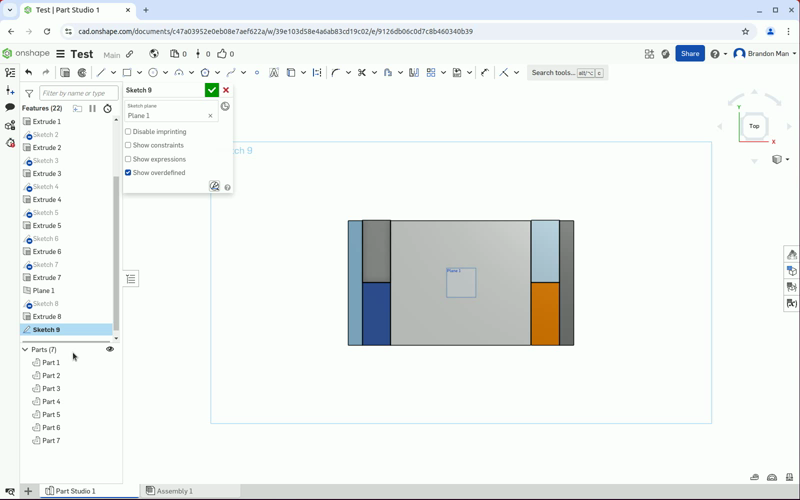
key(y)
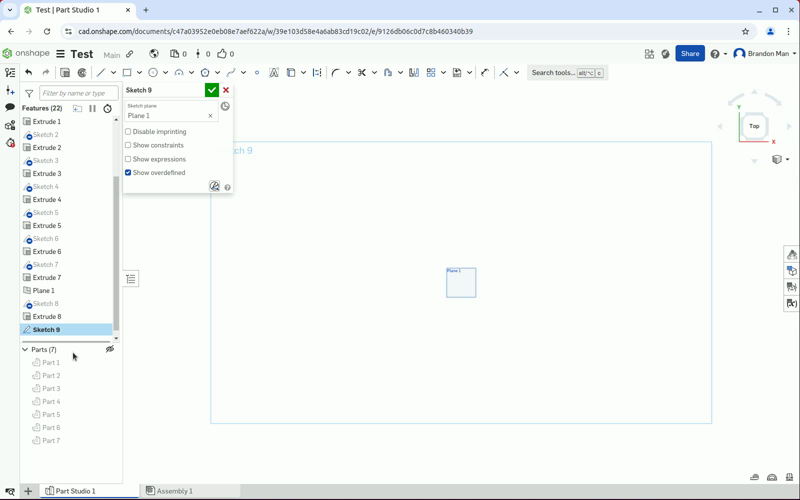
key(l)
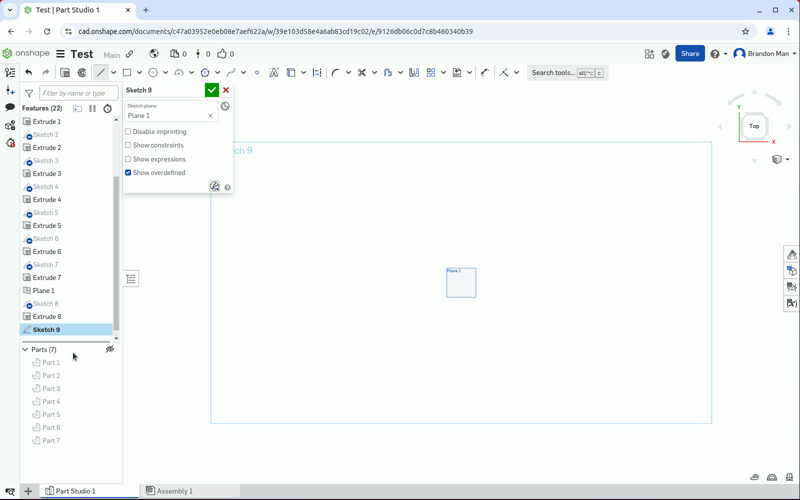
key_down(shift)
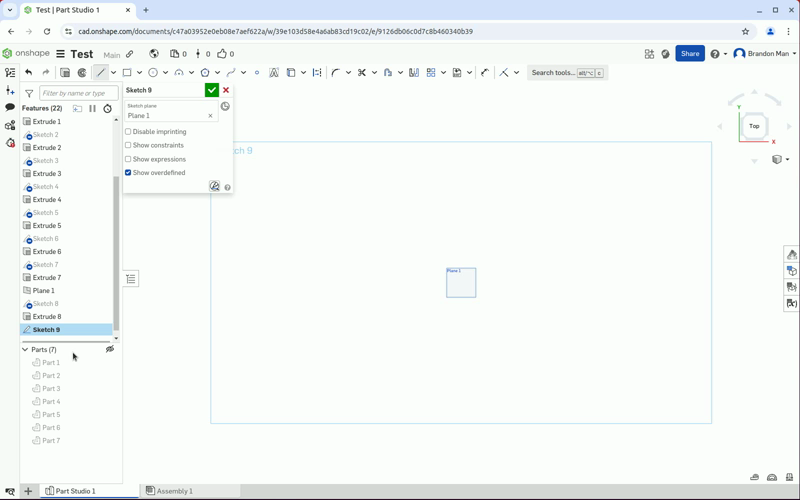
mouse_move(531, 345)
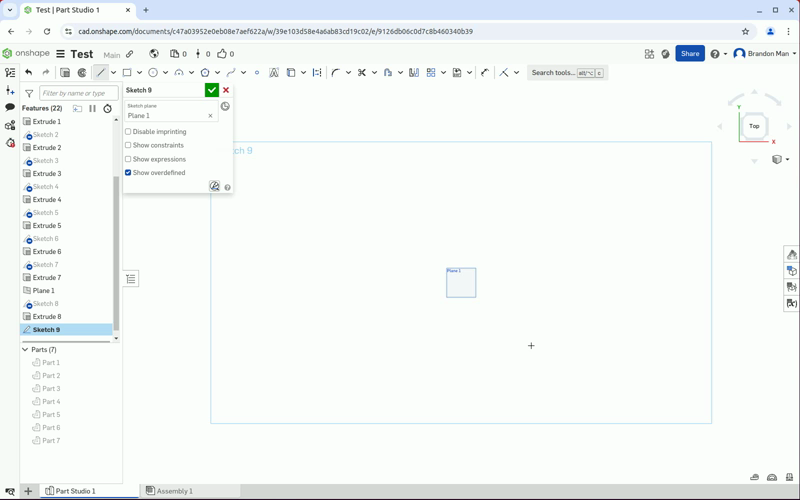
click(531, 345)
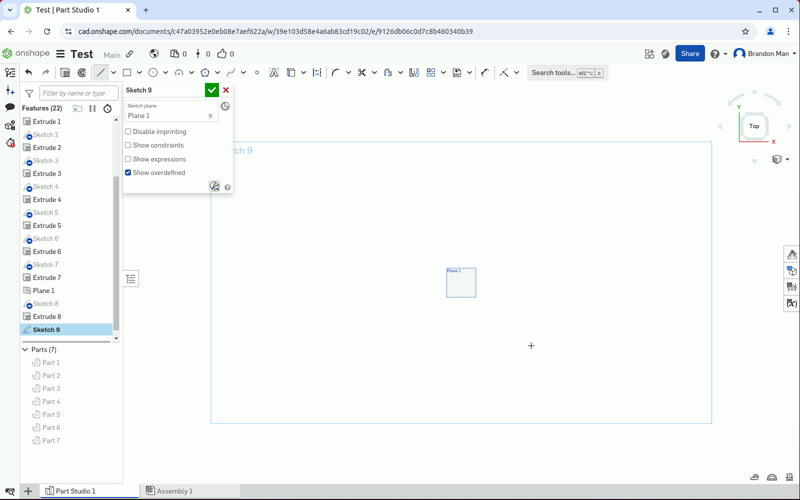
key_up(shift)
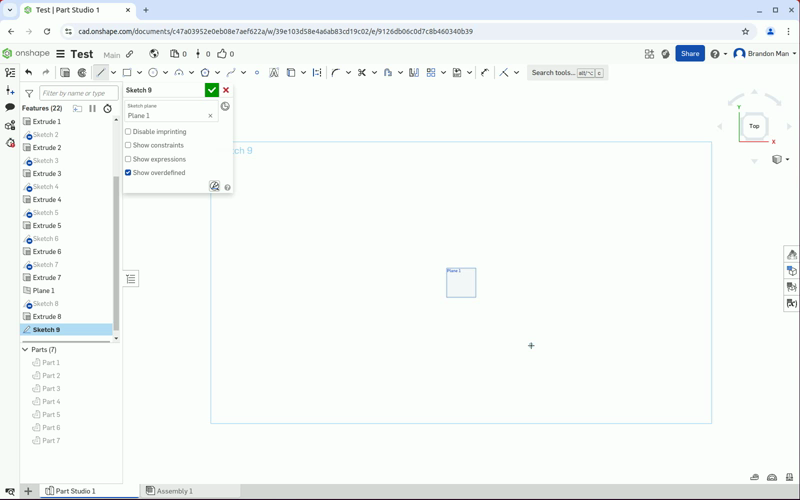
key_down(shift)
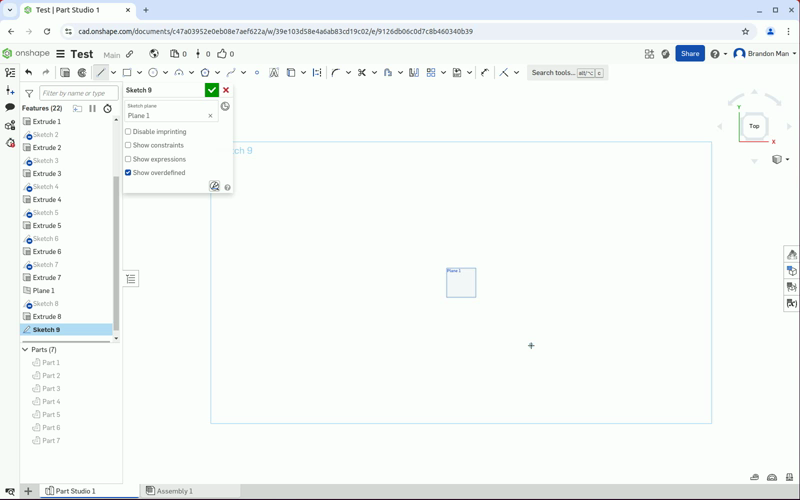
mouse_move(561, 345)
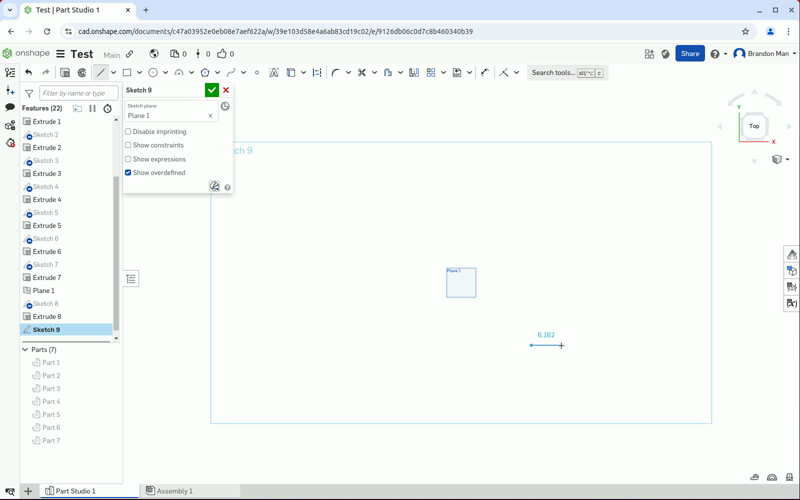
mouse_move(559, 345)
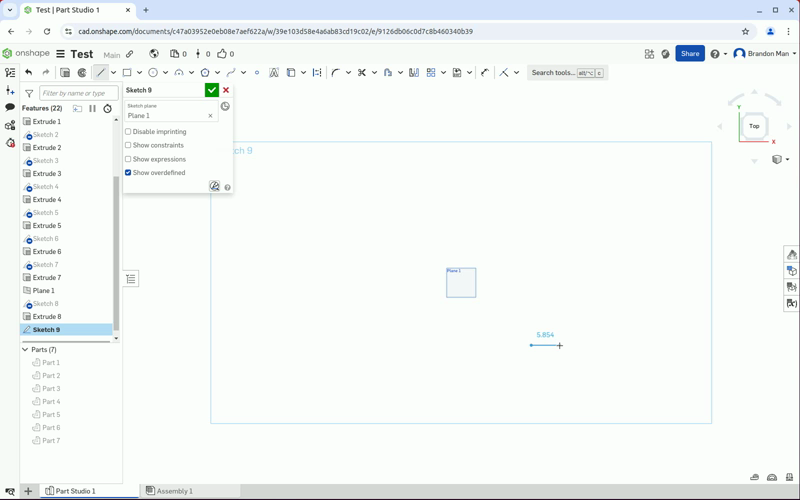
click(559, 345)
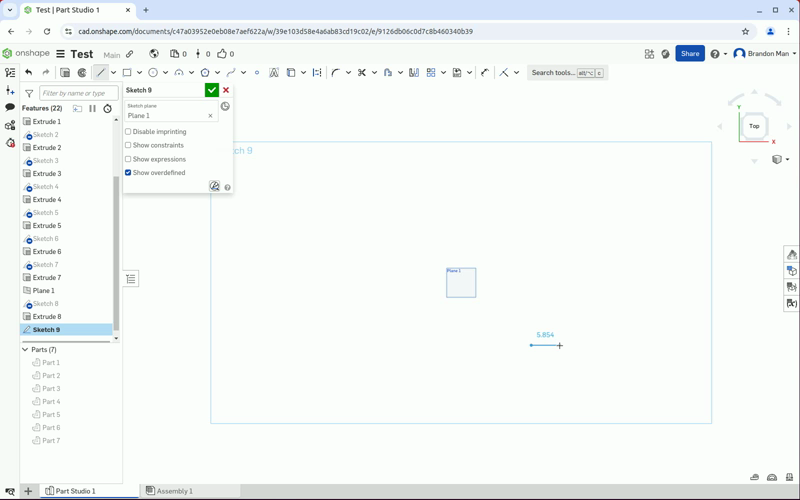
key_up(shift)
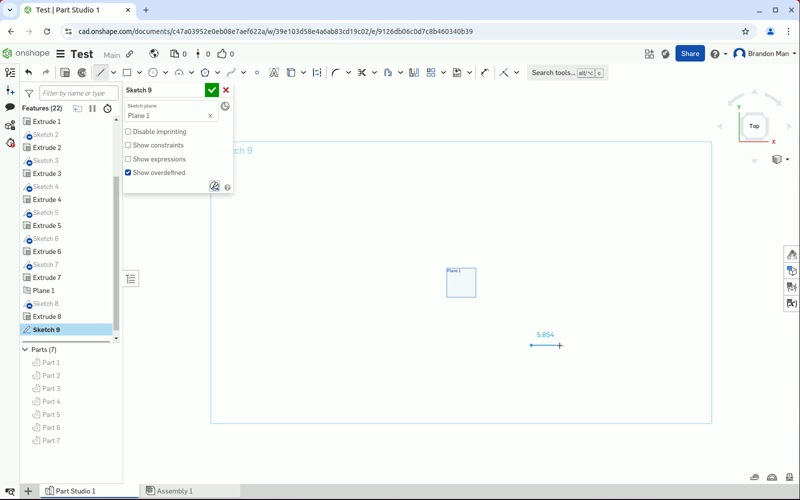
key_down(shift)
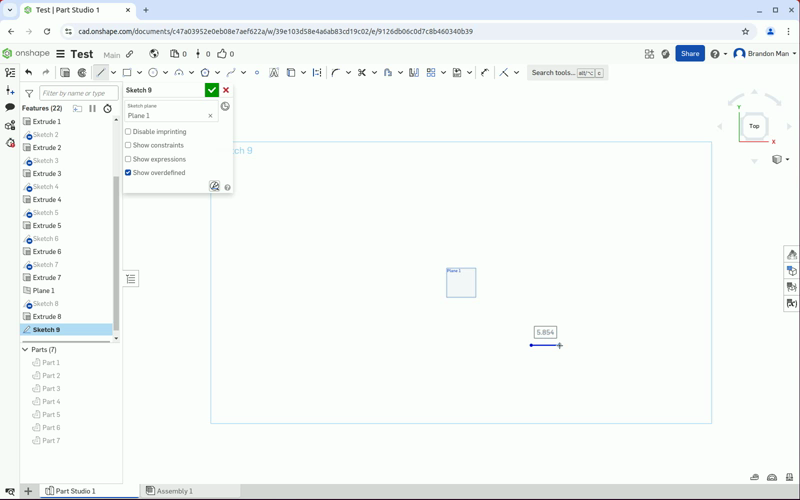
mouse_move(559, 282)
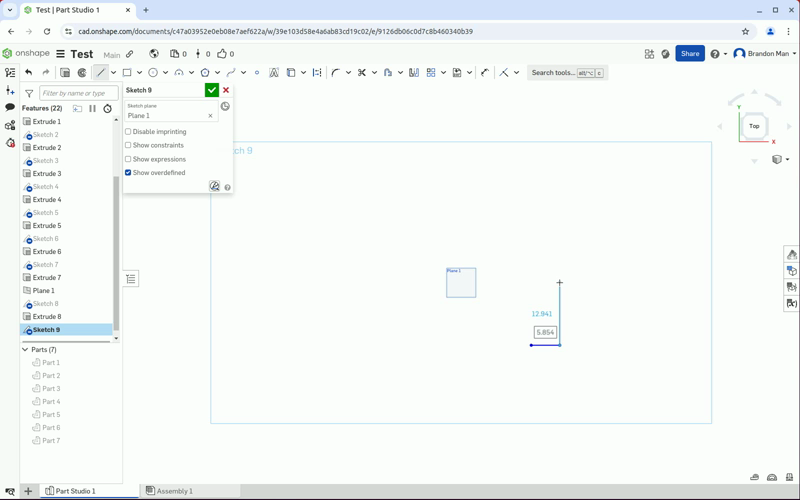
click(559, 282)
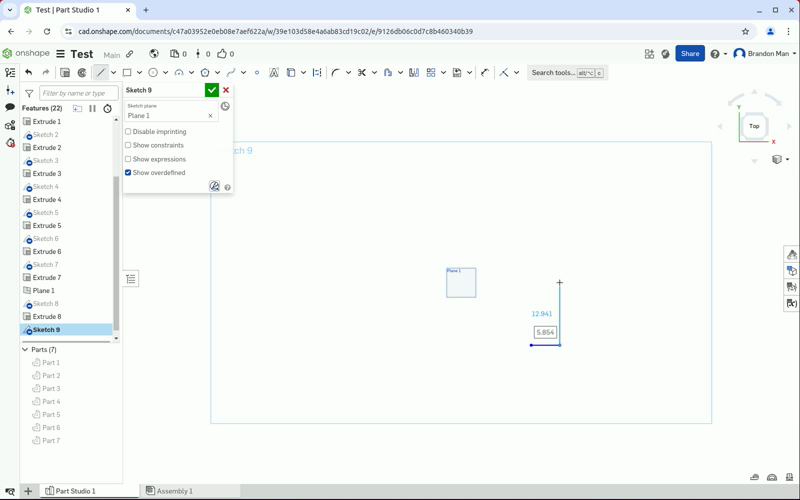
key_up(shift)
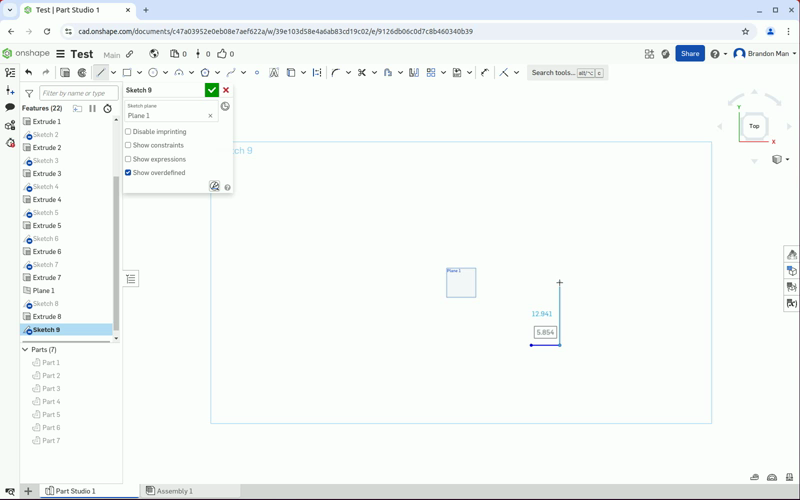
key_down(shift)
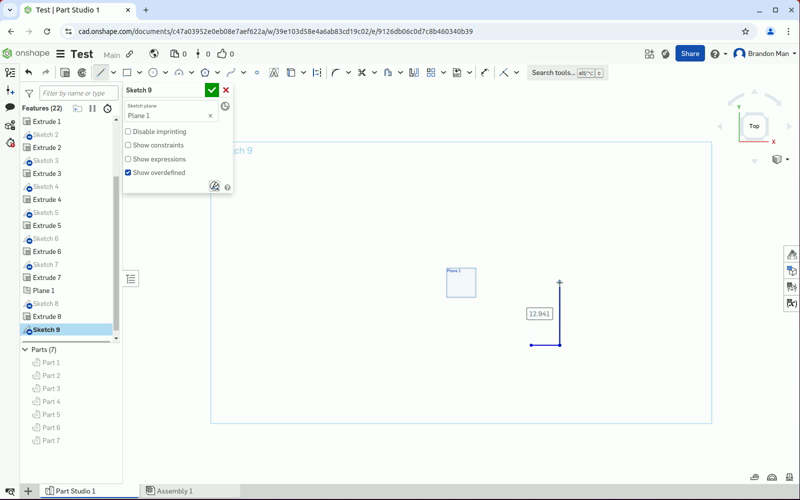
mouse_move(589, 282)
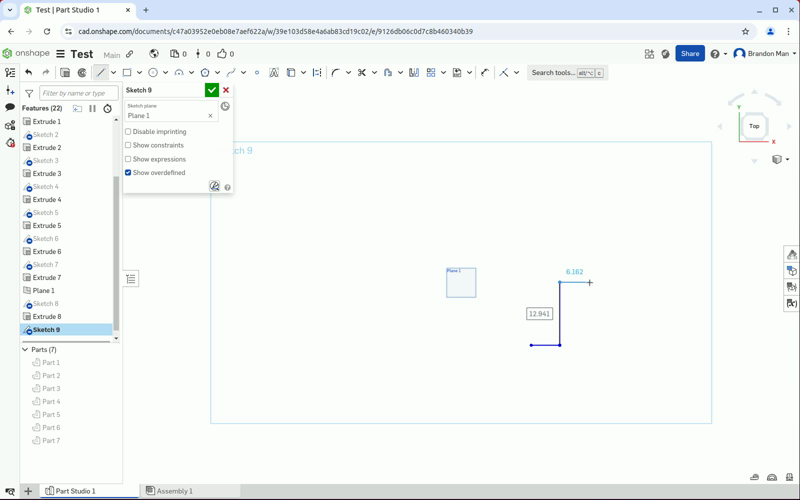
mouse_move(531, 282)
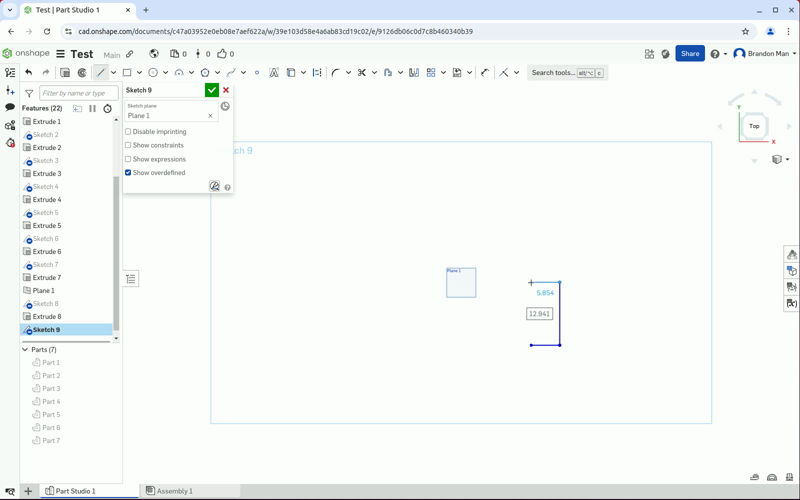
click(531, 282)
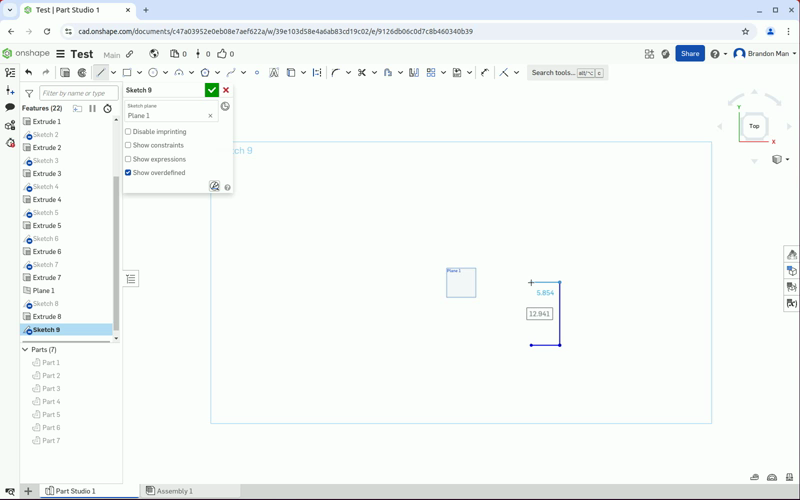
key_up(shift)
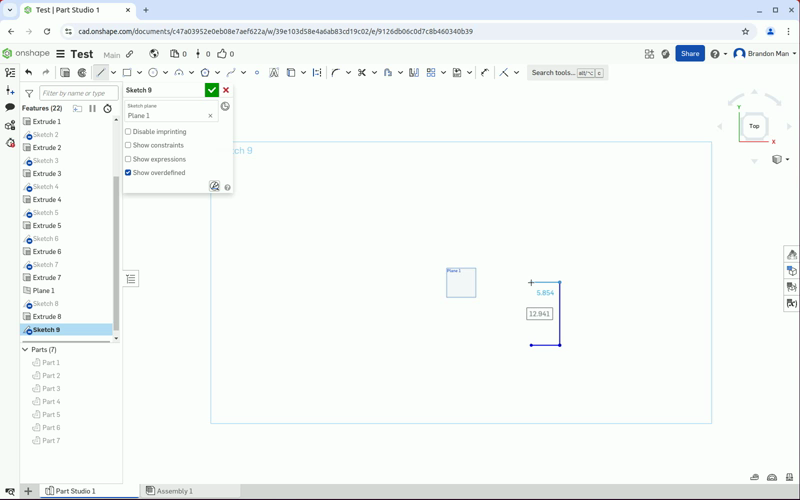
key_down(shift)
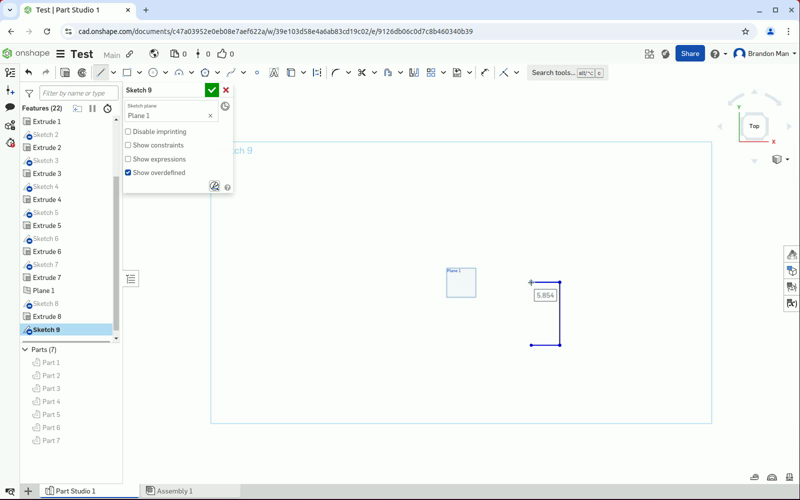
mouse_move(531, 345)
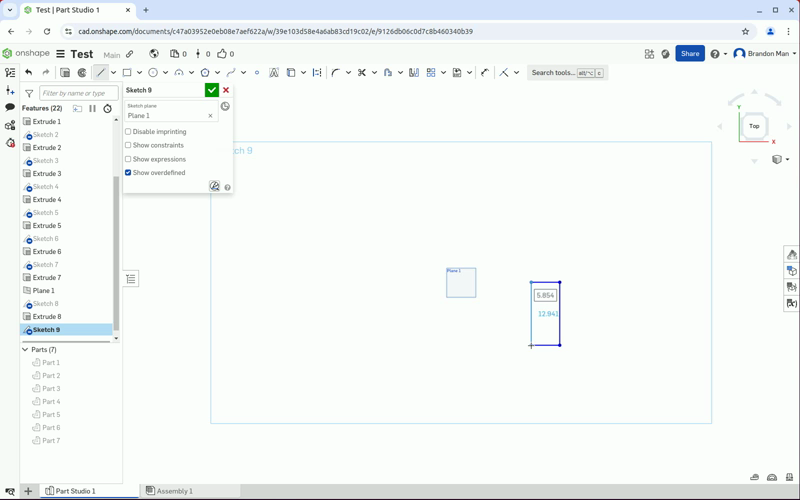
key_up(shift)
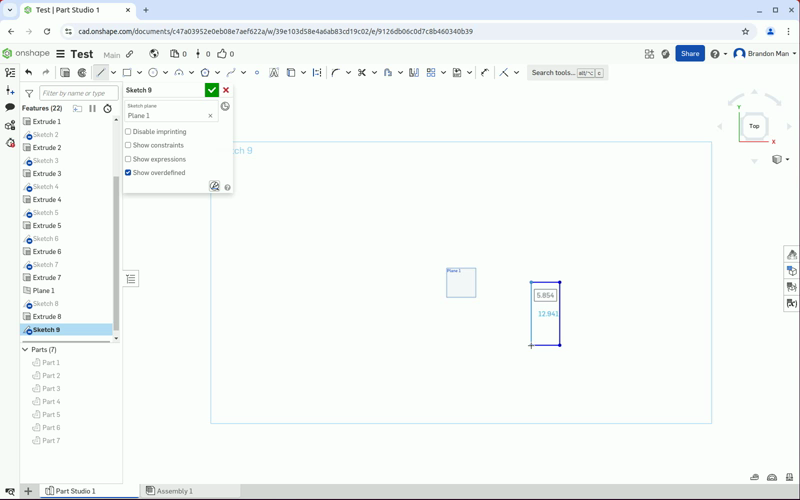
click(531, 345)
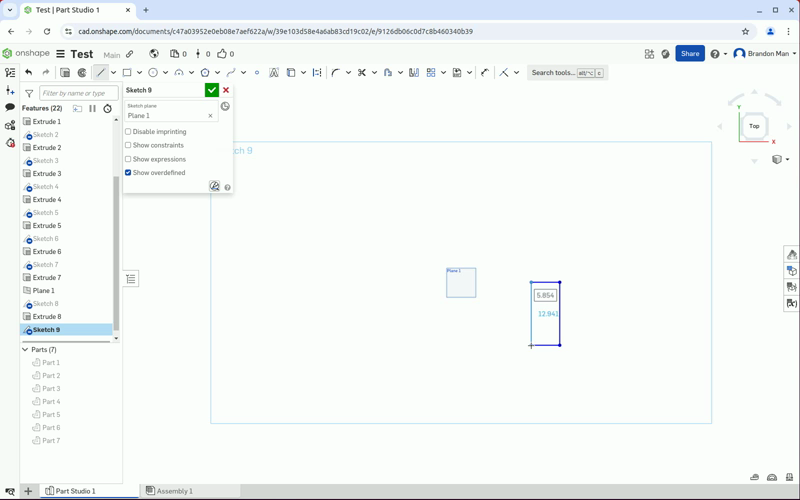
key(esc)
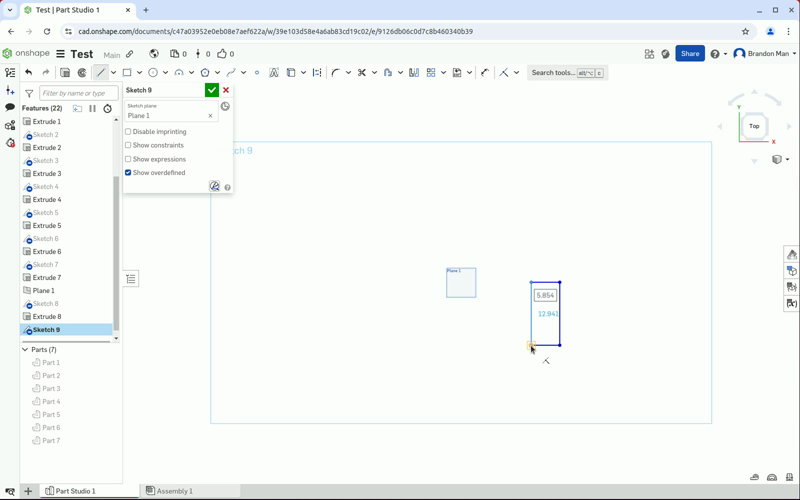
mouse_move(537, 312)
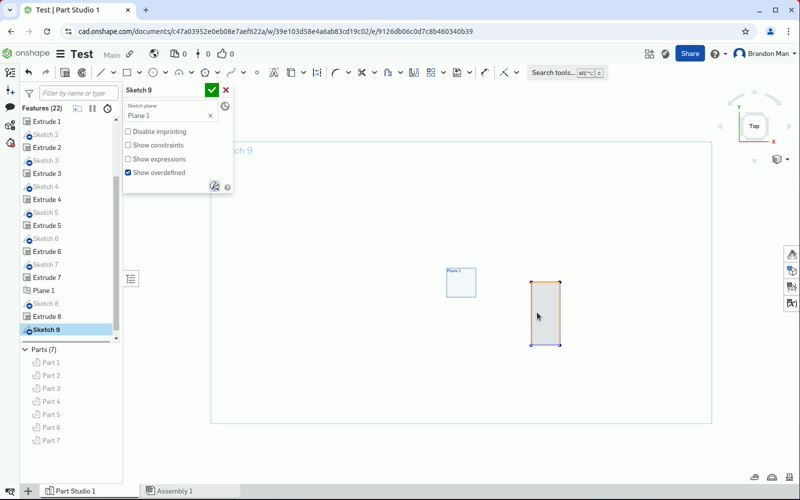
scroll(6)
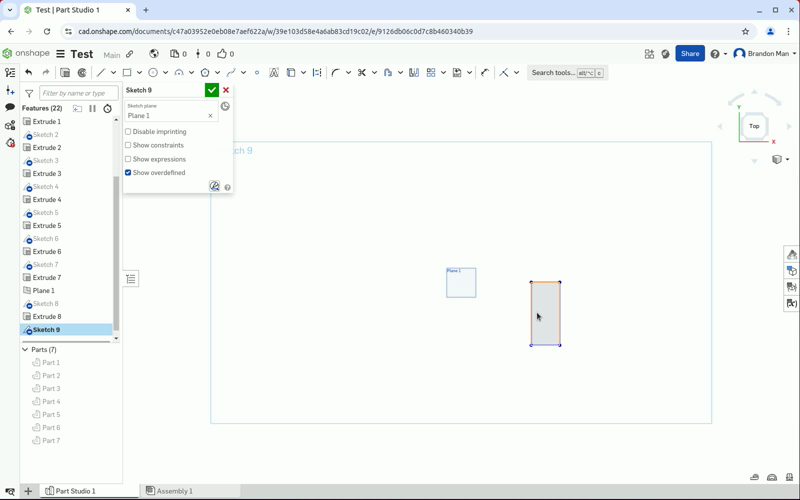
scroll(6)
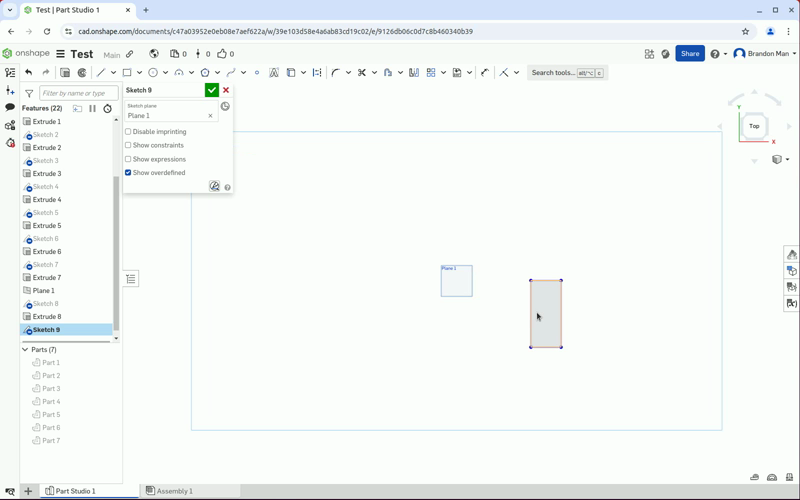
scroll(6)
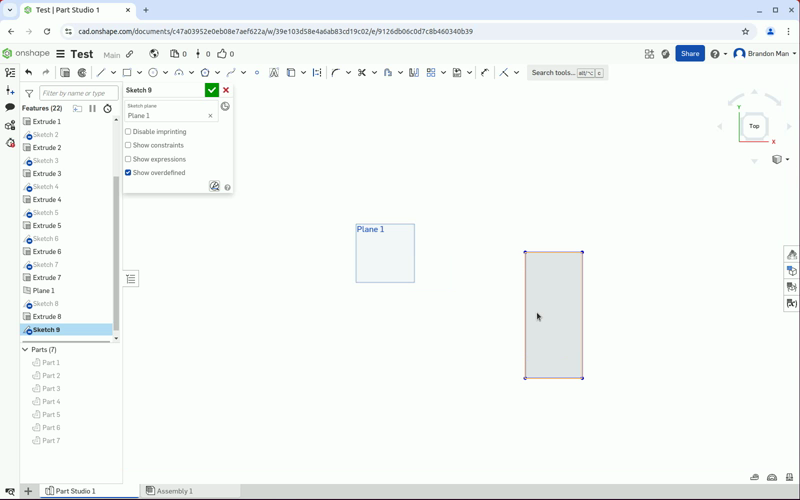
scroll(6)
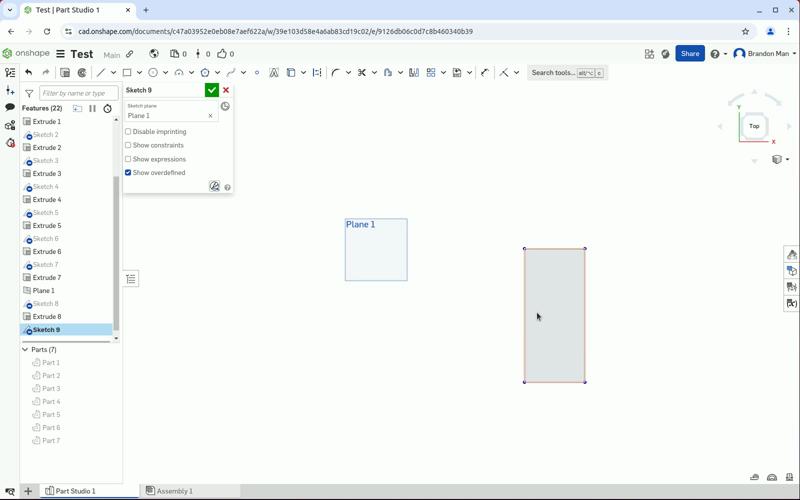
scroll(6)
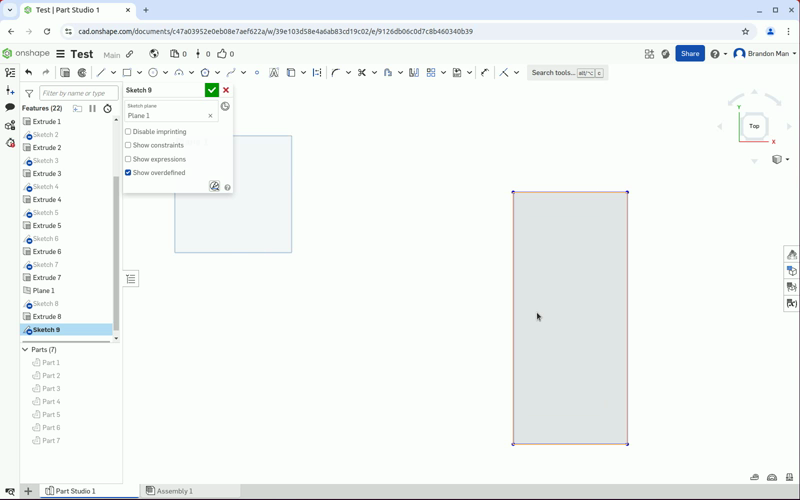
scroll(6)
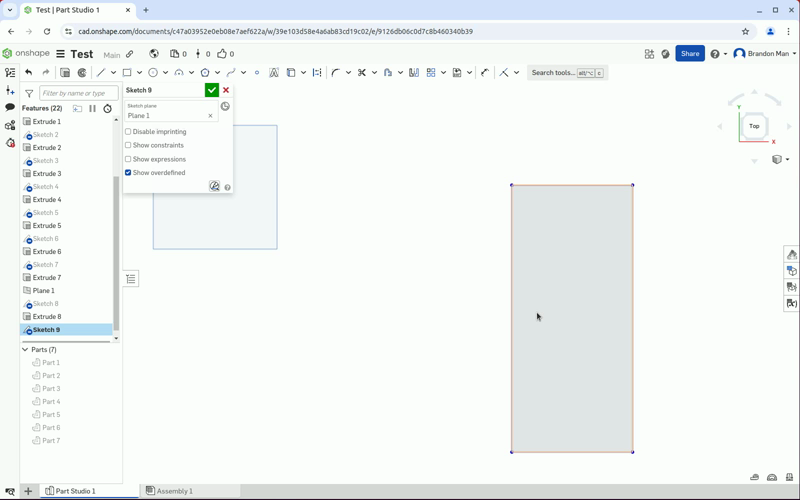
scroll(6)
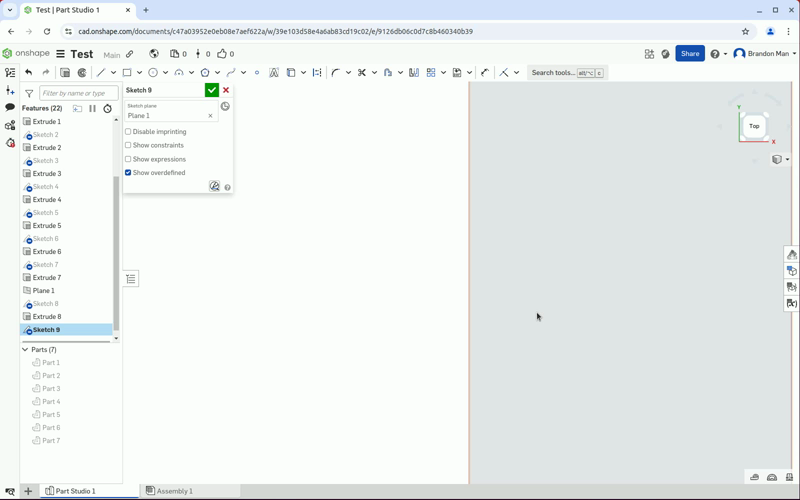
click(537, 312)
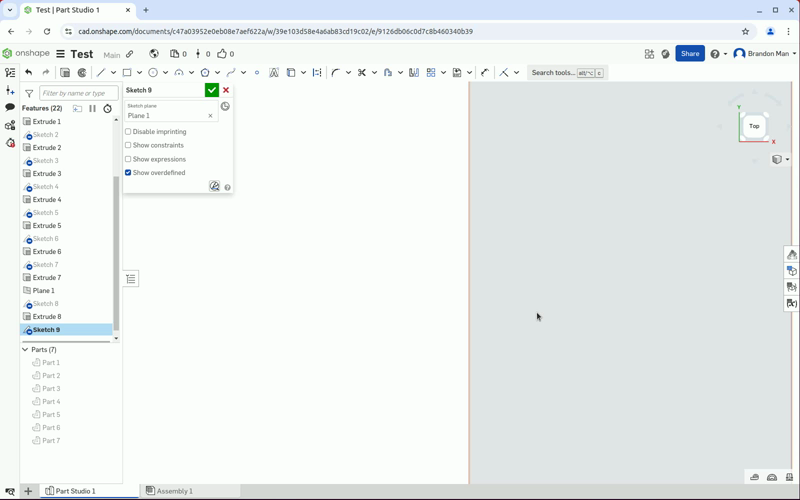
scroll(-6)
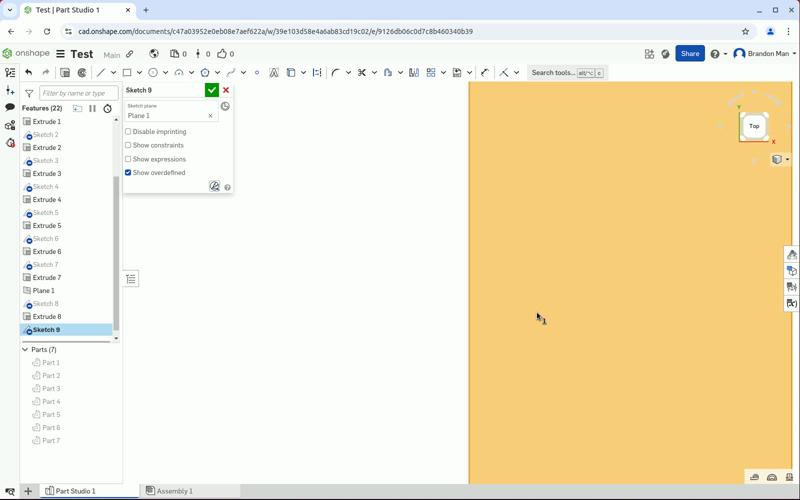
scroll(-6)
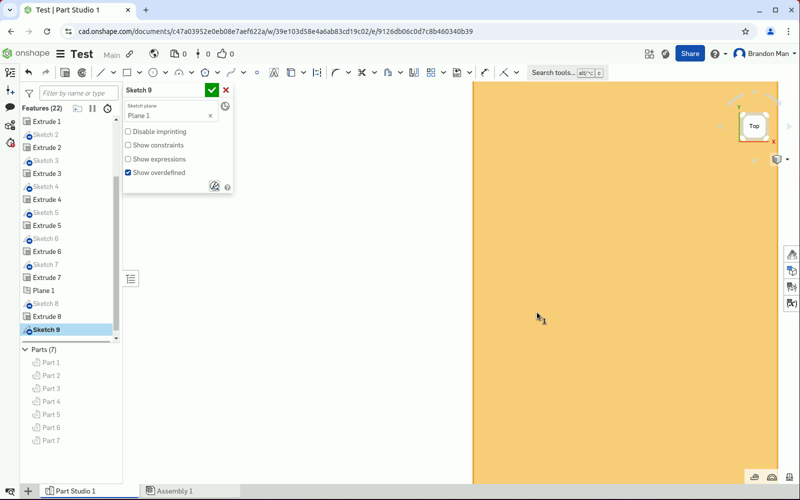
scroll(-6)
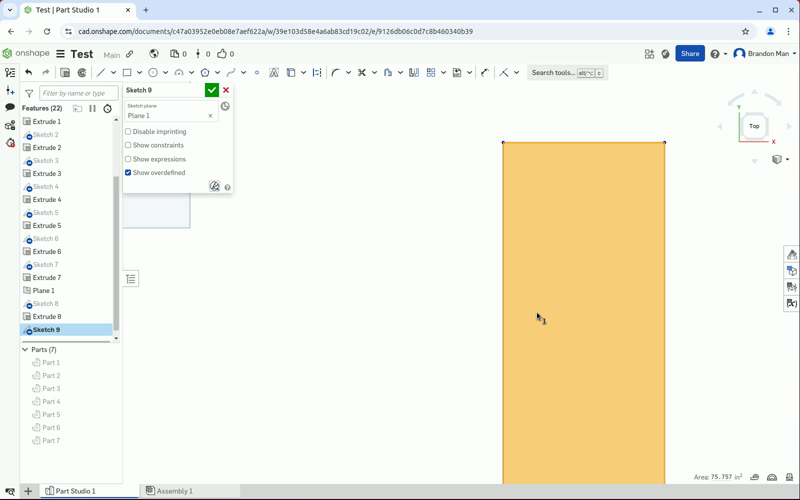
scroll(-6)
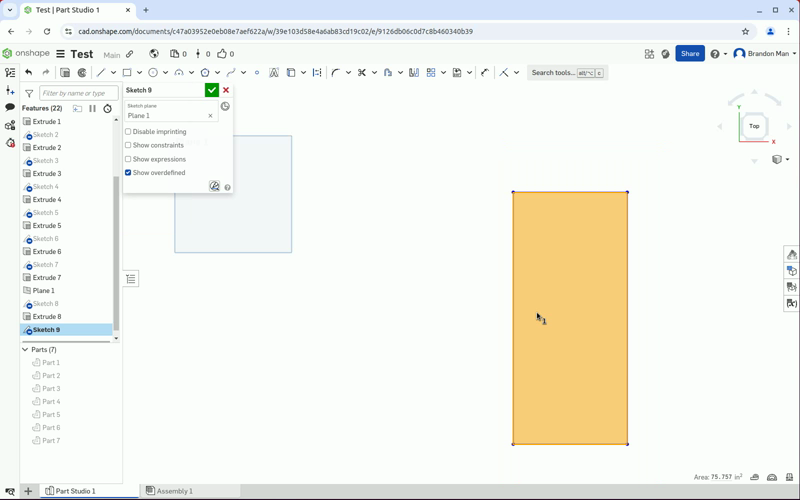
scroll(-6)
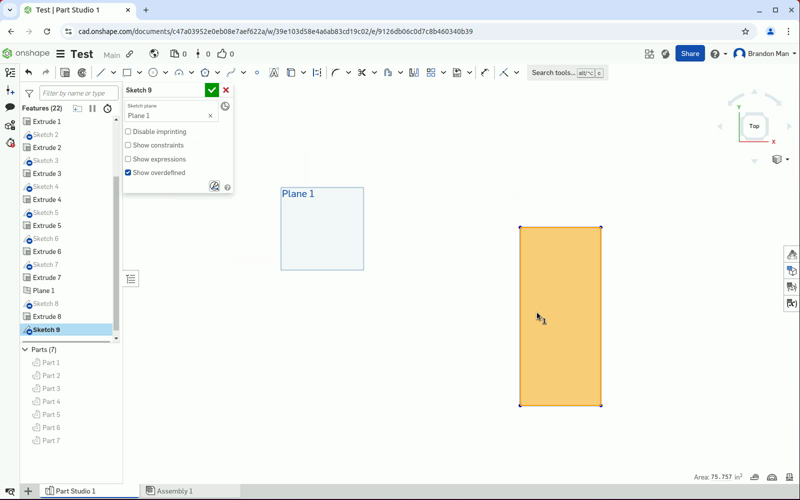
scroll(-6)
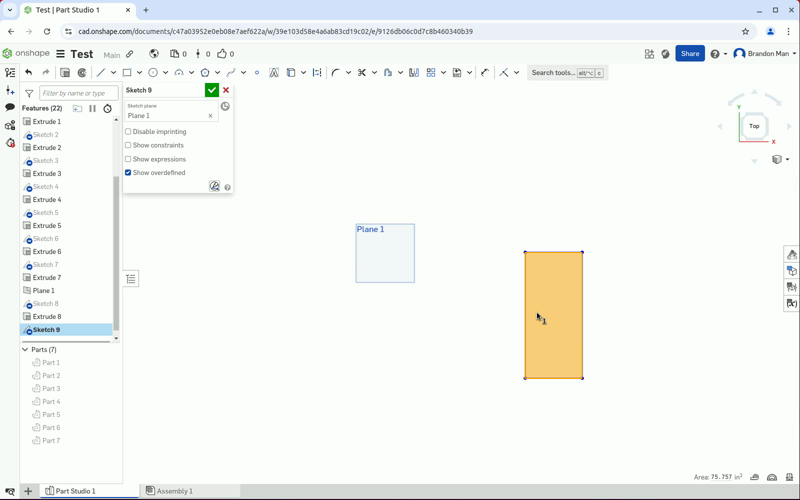
scroll(-6)
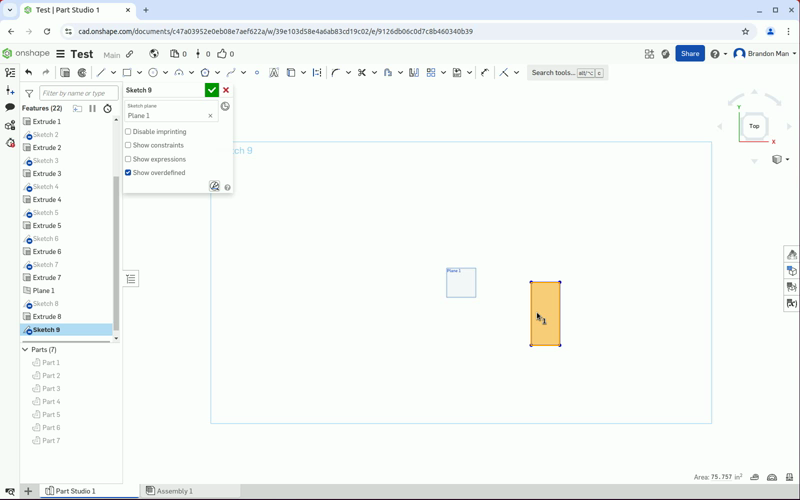
mouse_move(73, 352)
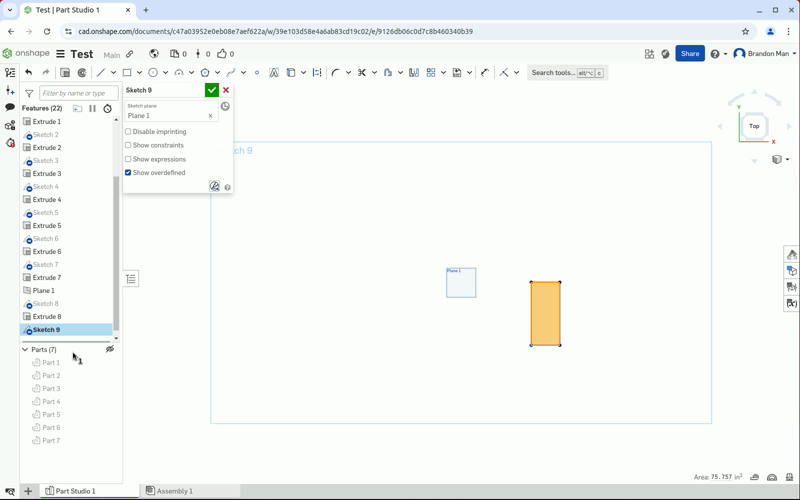
key(shift+y)
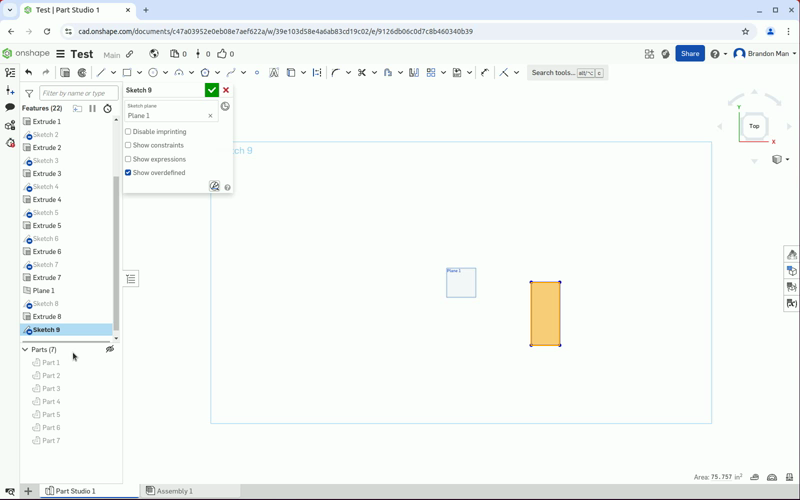
key(shift+e)
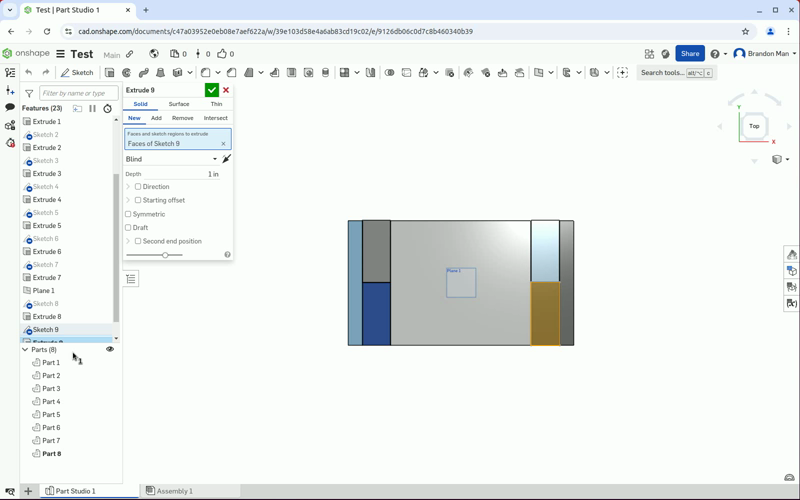
mouse_move(143, 106)
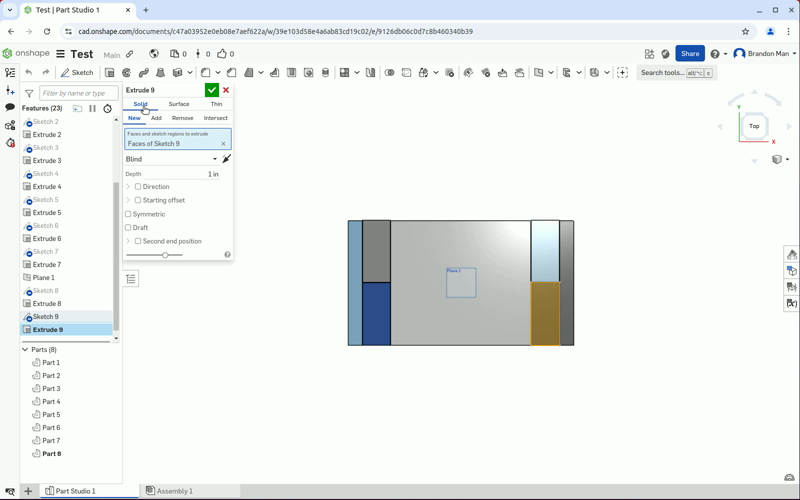
click(143, 106)
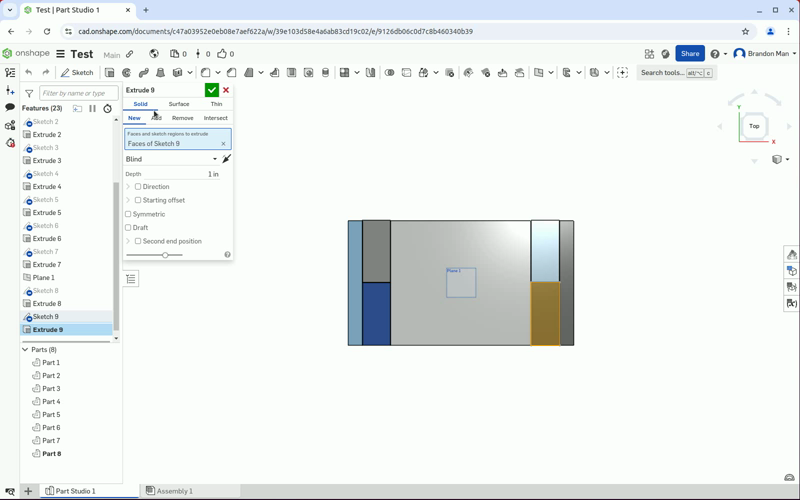
mouse_move(186, 120)
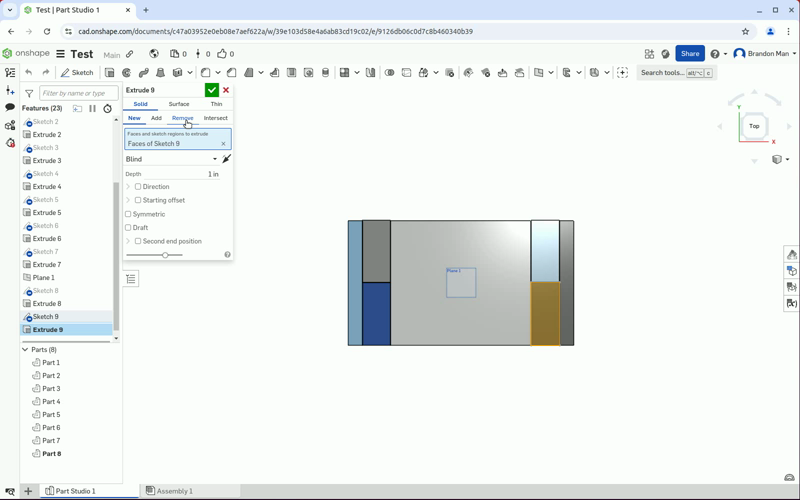
click(186, 120)
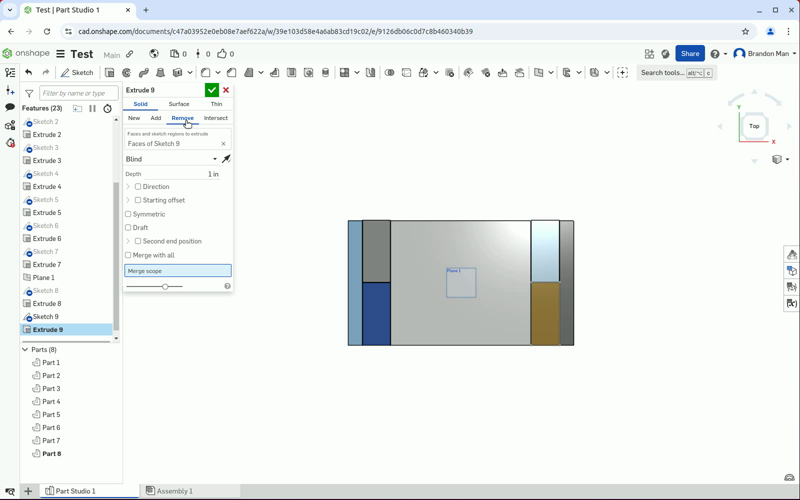
key(tab, 4)
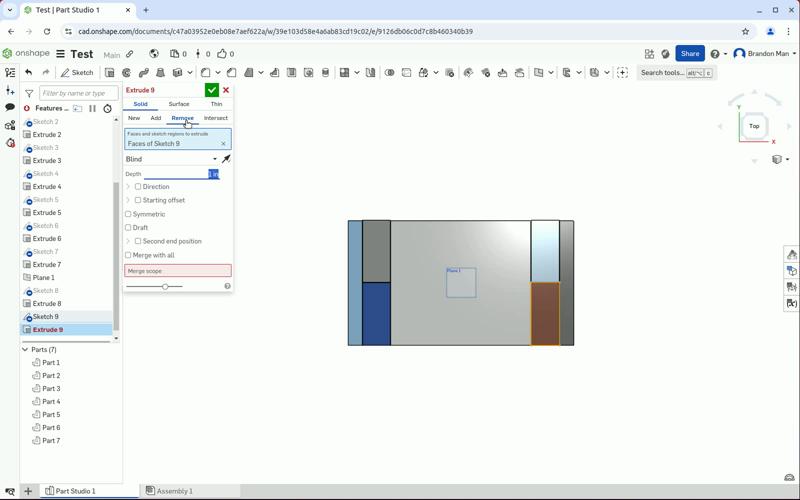
text(4.574)
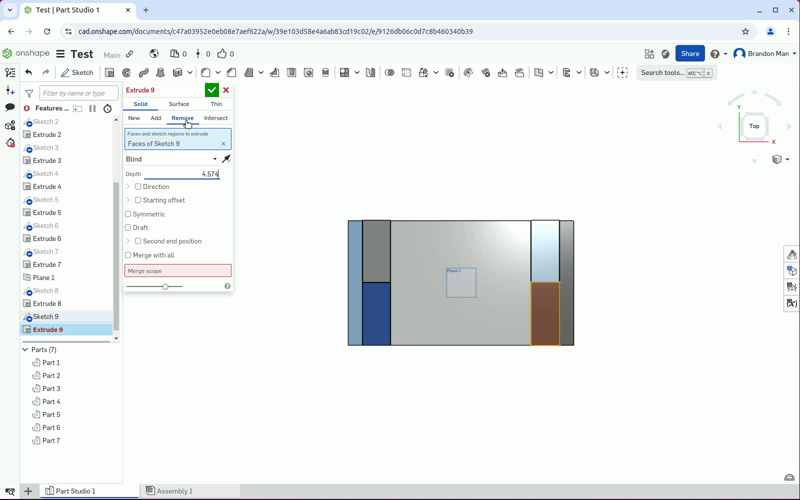
key(tab, 6)
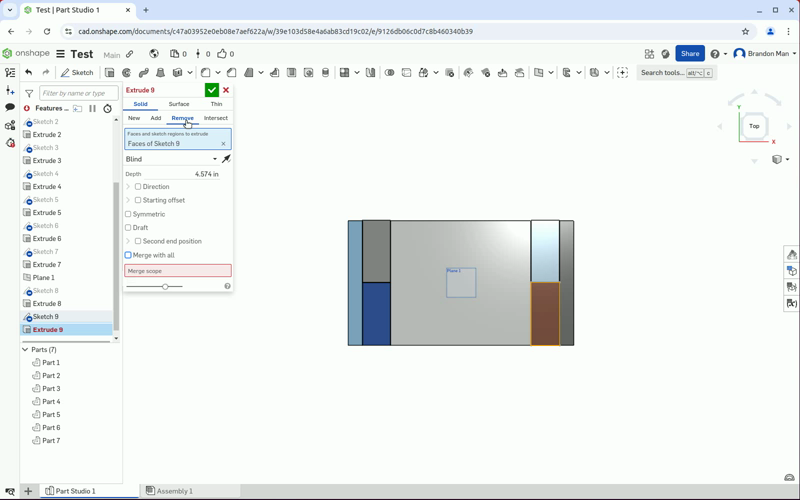
key(space)
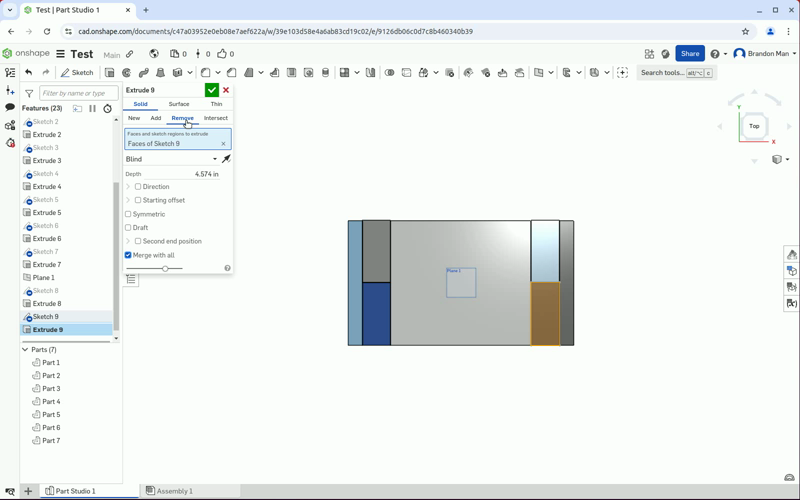
key(enter)
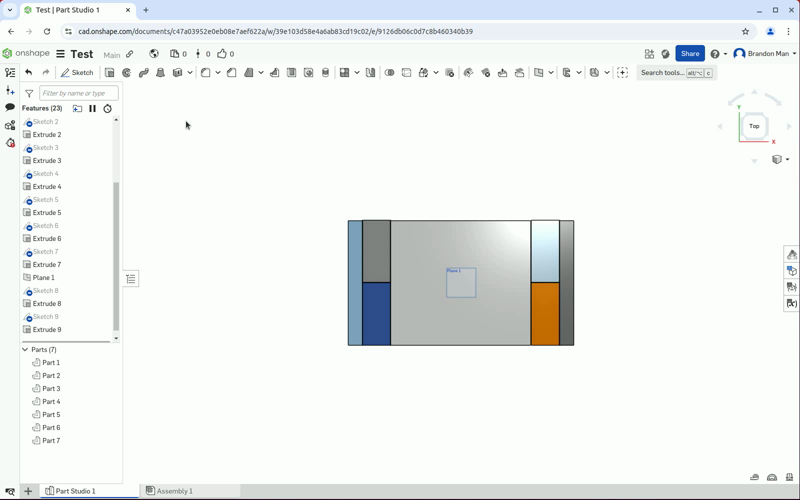
key(shift+h)
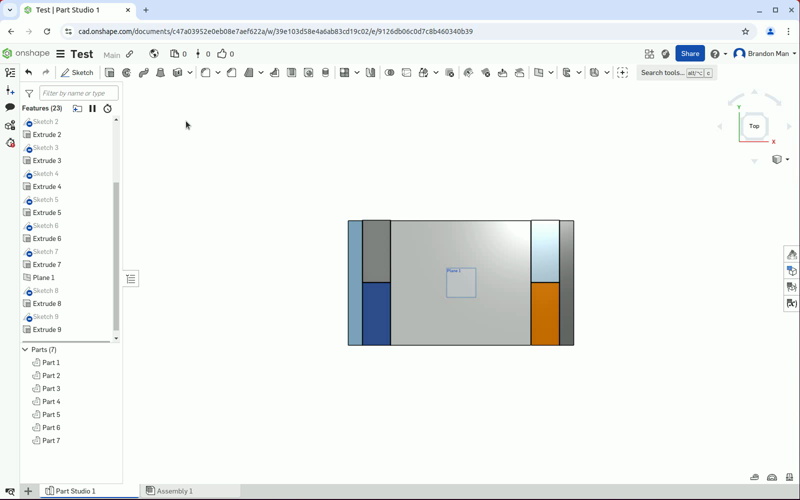
key(shift+h)
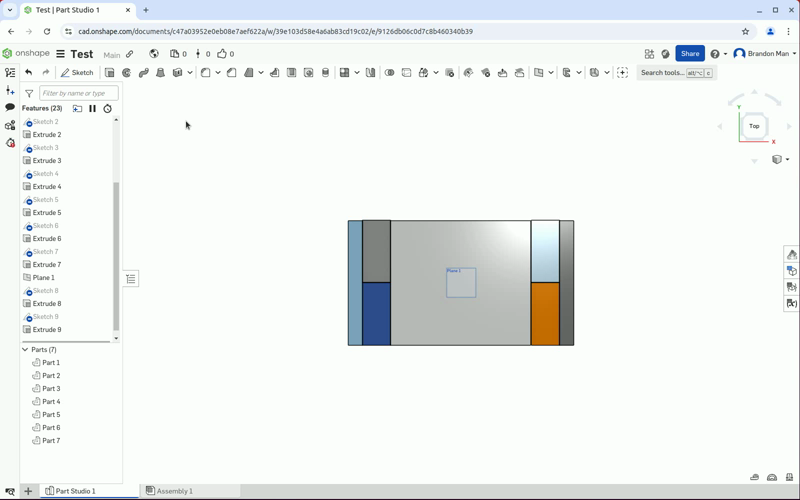
key(shift+7)
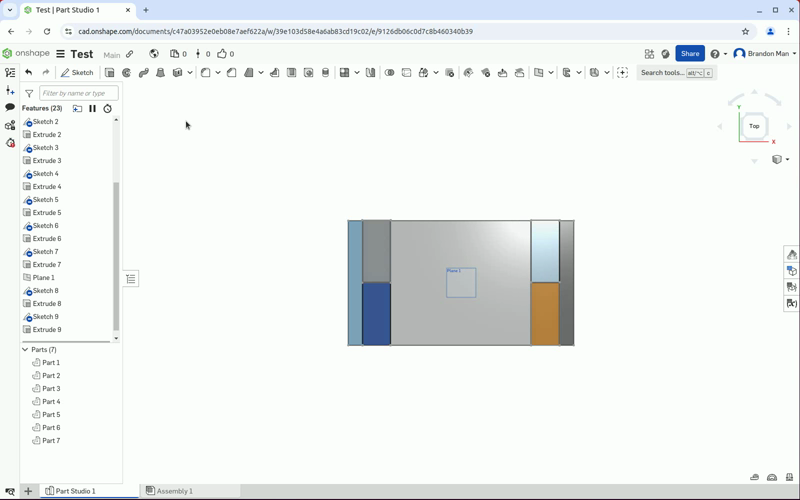
key(up, 3)
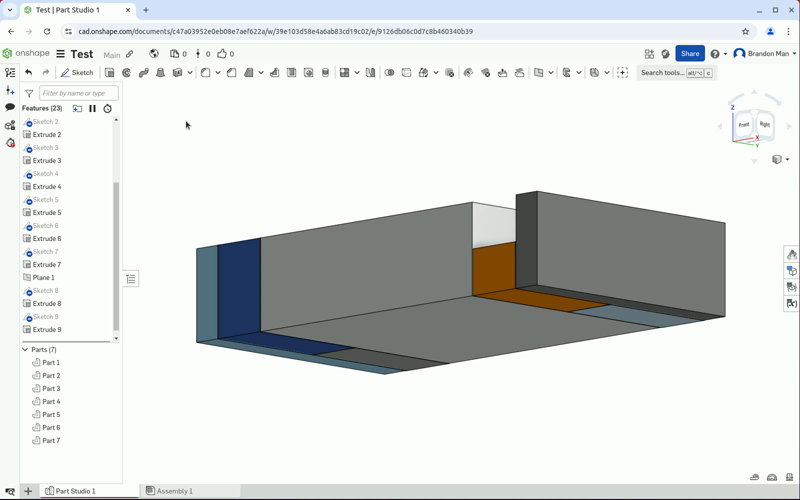
key(left, 3)
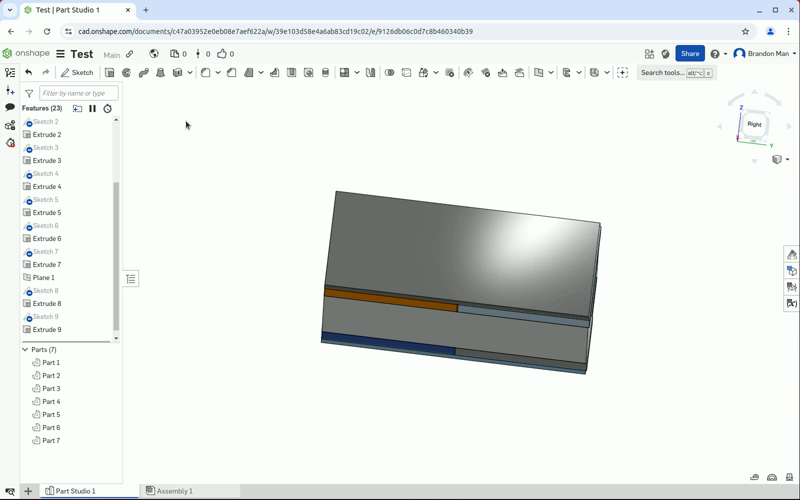
key(right, 3)
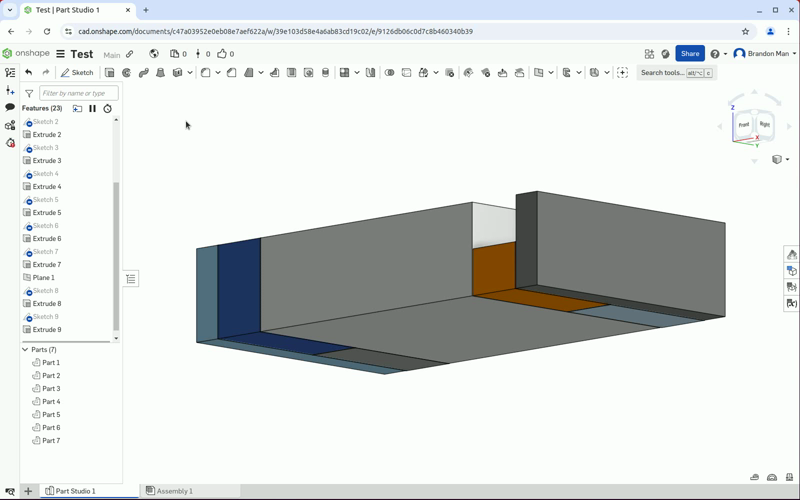
key(down, 3)
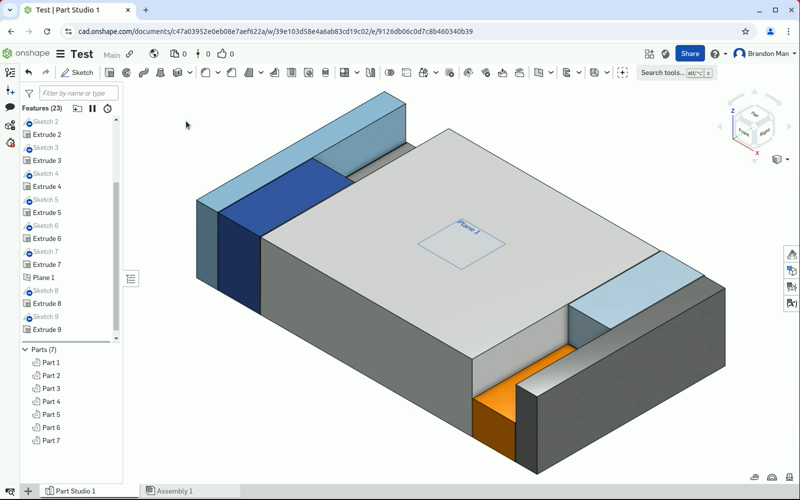
mouse_move(69, 98)
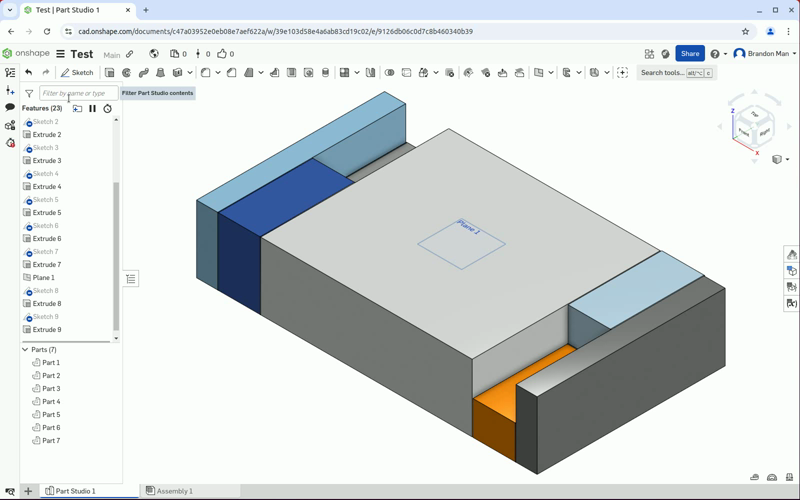
click(69, 98)